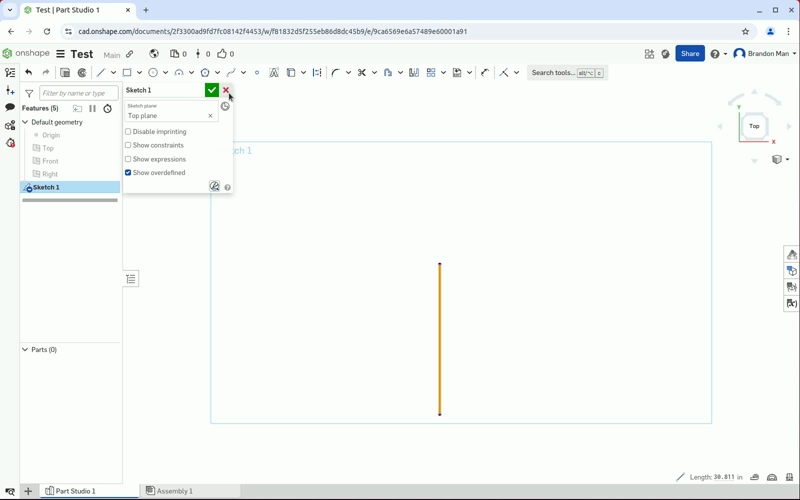
key(shift+h)
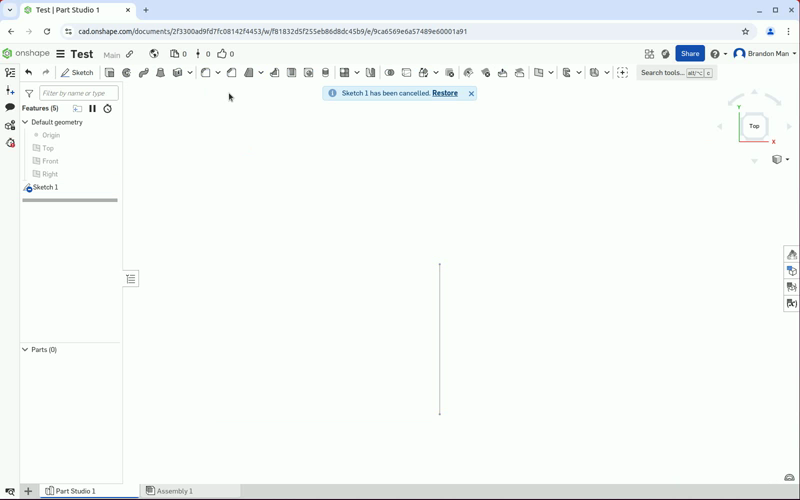
key(shift+s)
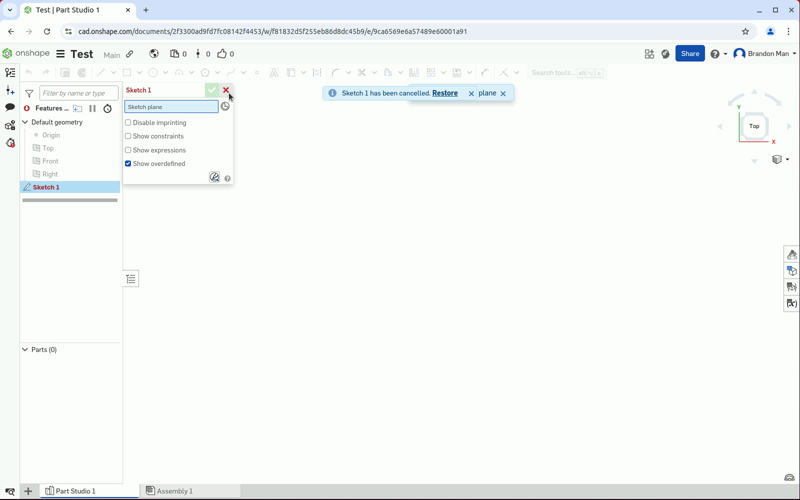
mouse_move(73, 150)
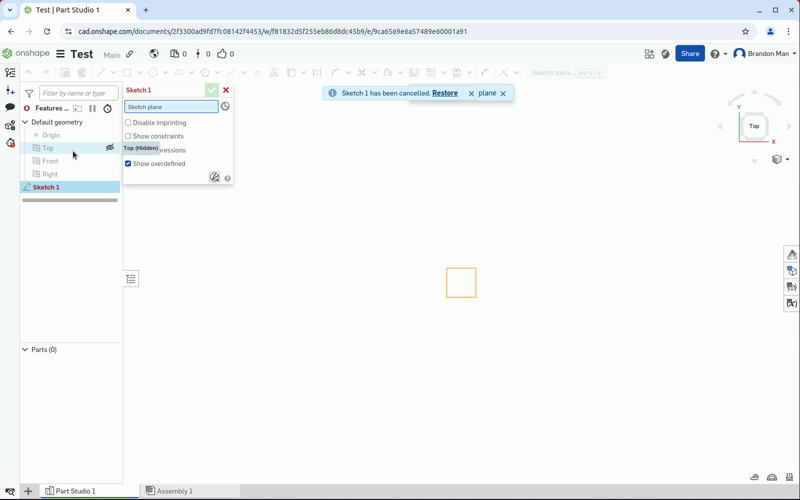
click(73, 150)
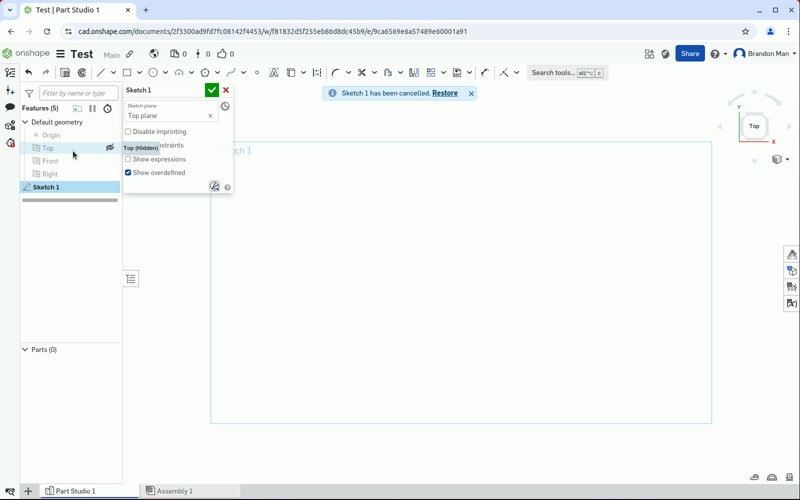
mouse_move(73, 352)
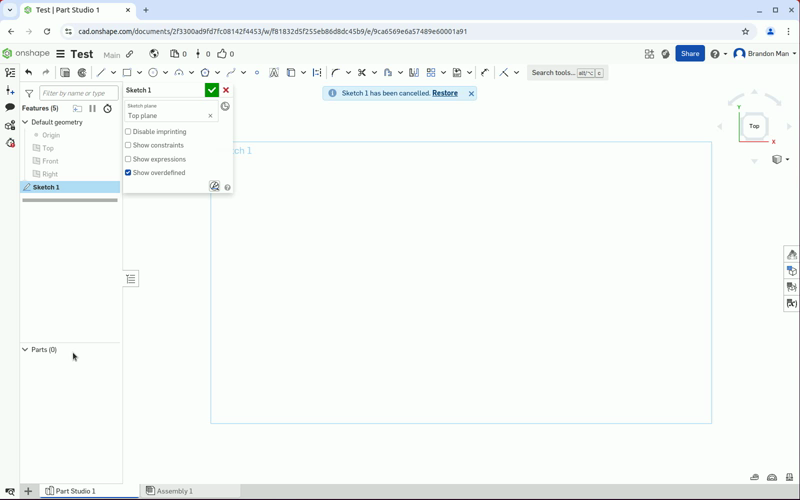
key(y)
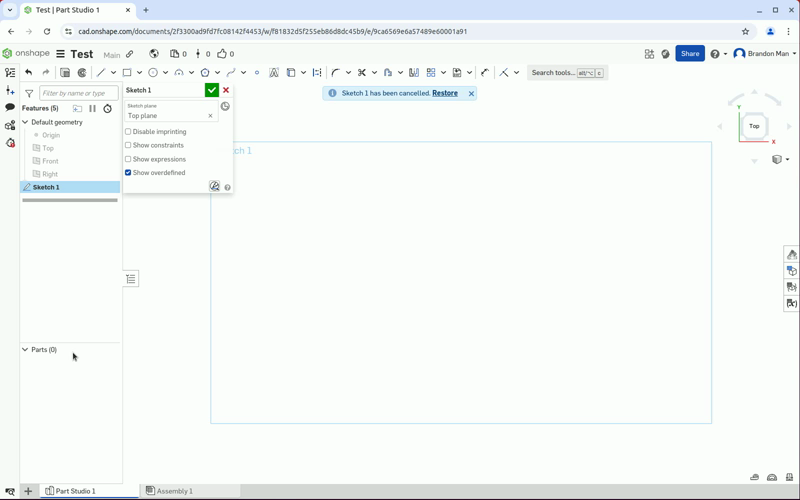
key(l)
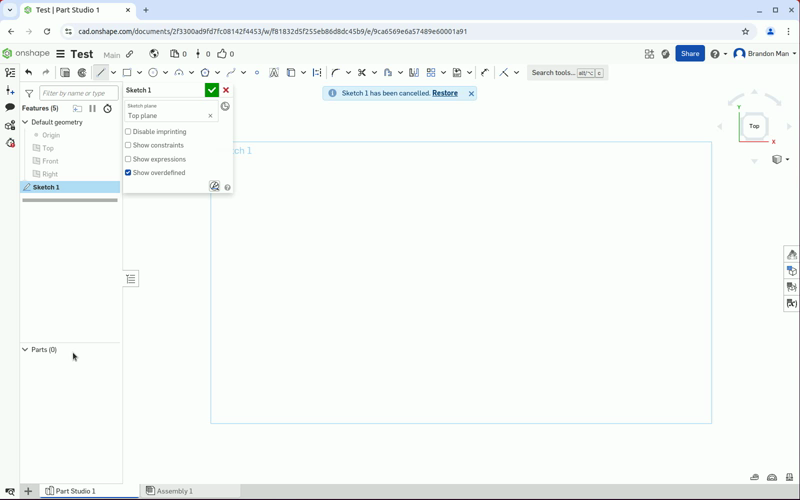
key_down(shift)
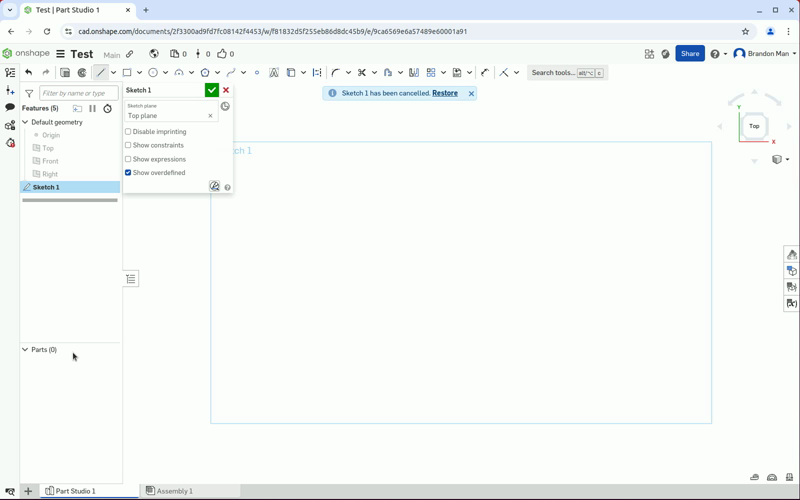
mouse_move(348, 282)
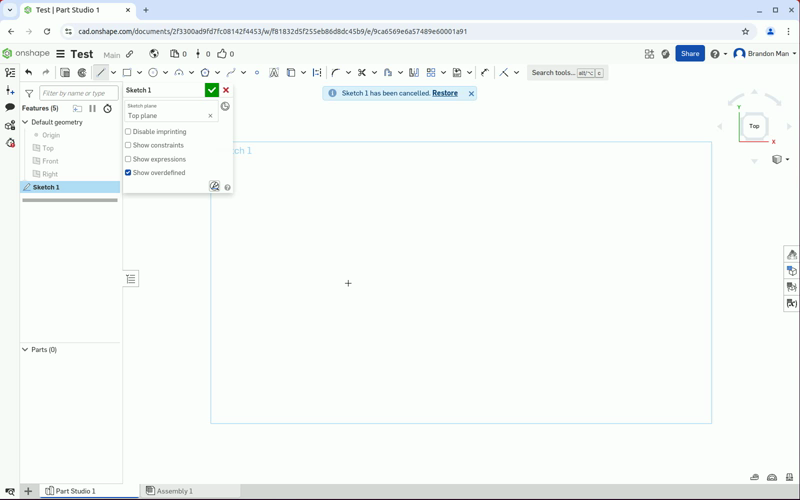
click(348, 282)
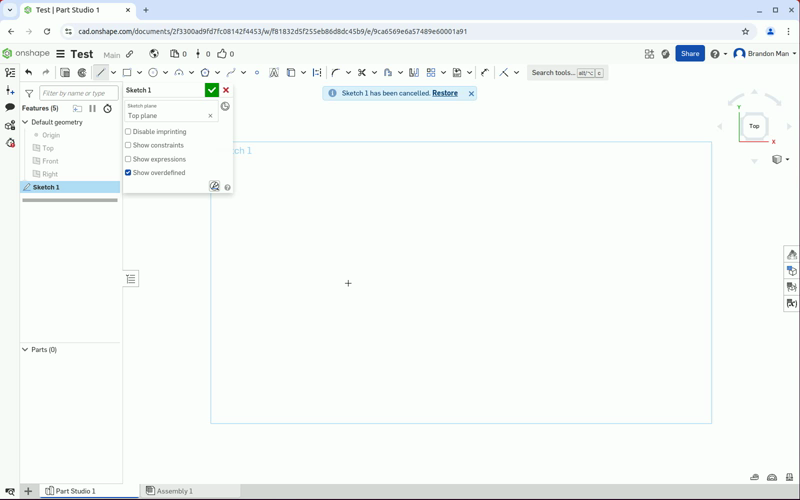
key_up(shift)
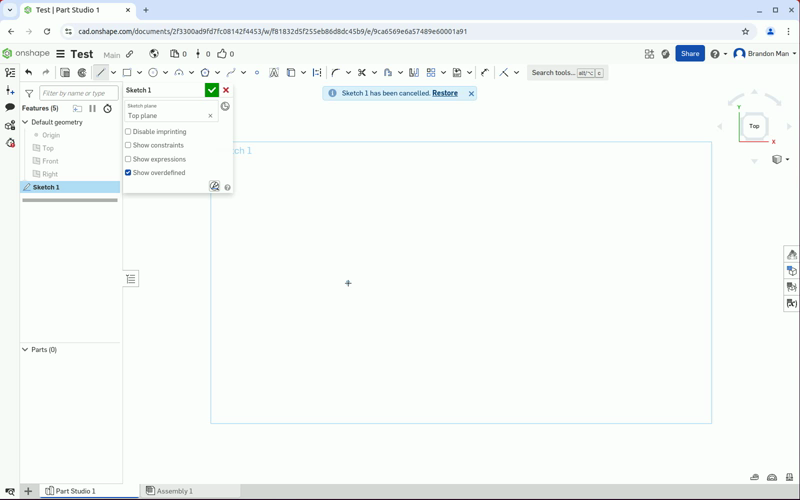
key_down(shift)
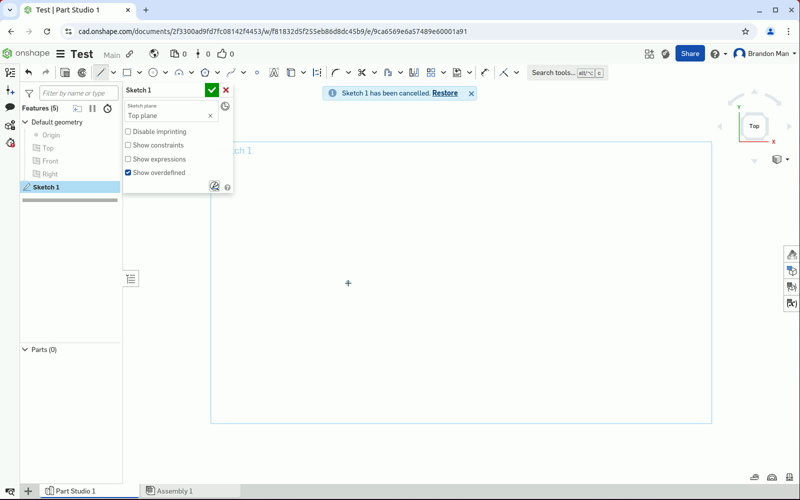
mouse_move(435, 282)
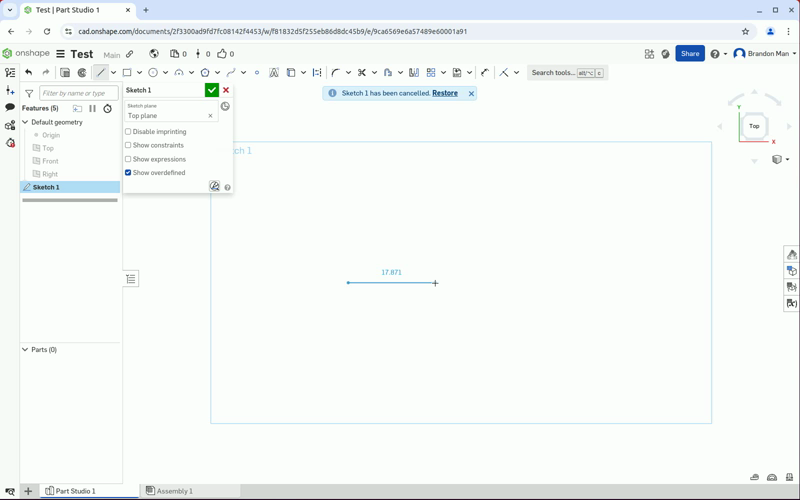
click(435, 282)
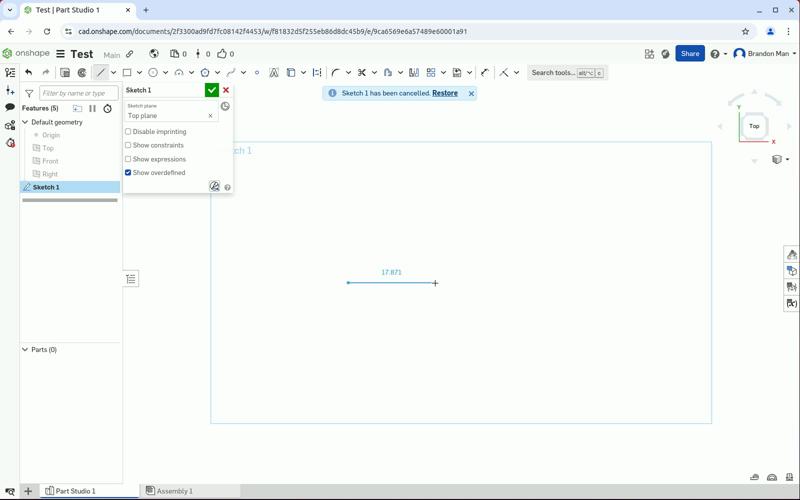
key_up(shift)
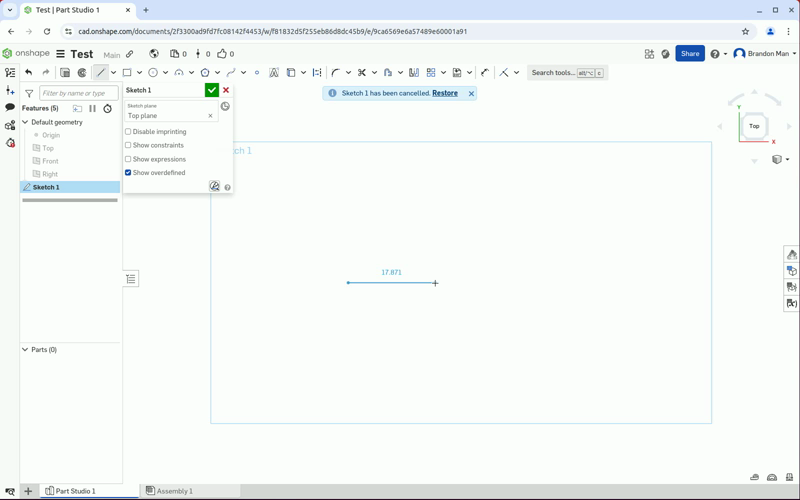
key_down(shift)
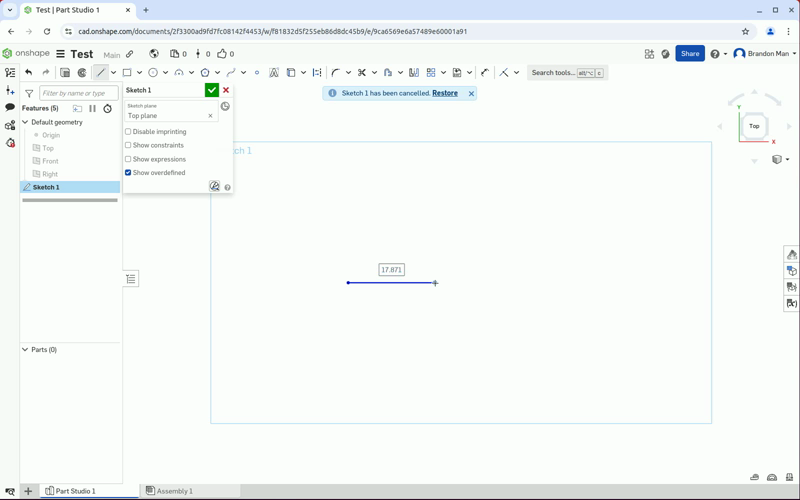
mouse_move(465, 282)
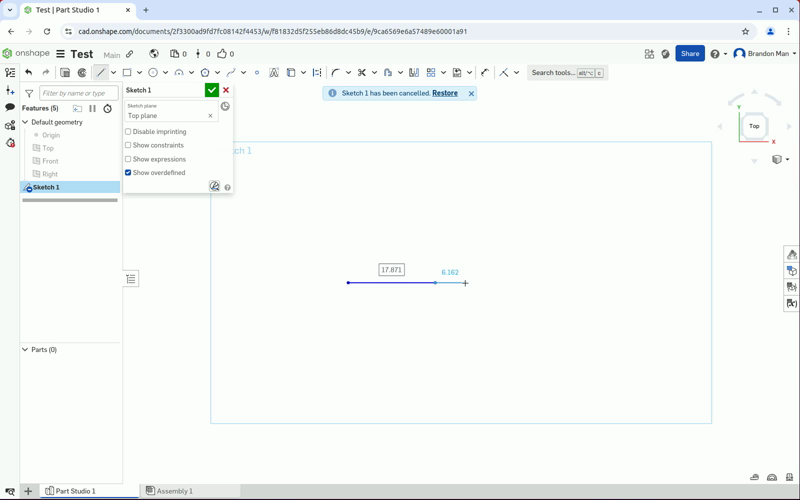
mouse_move(435, 249)
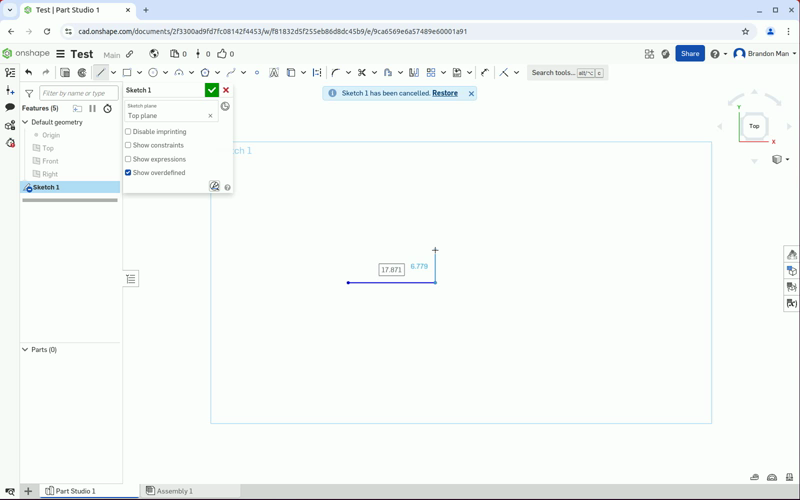
click(435, 249)
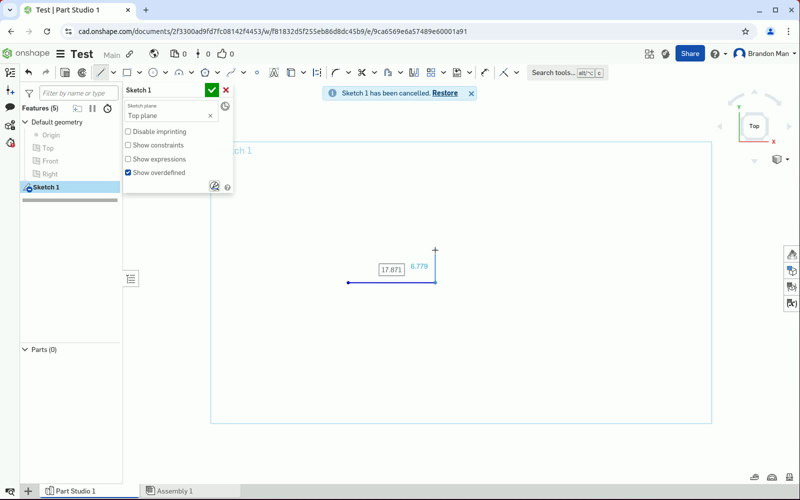
key_up(shift)
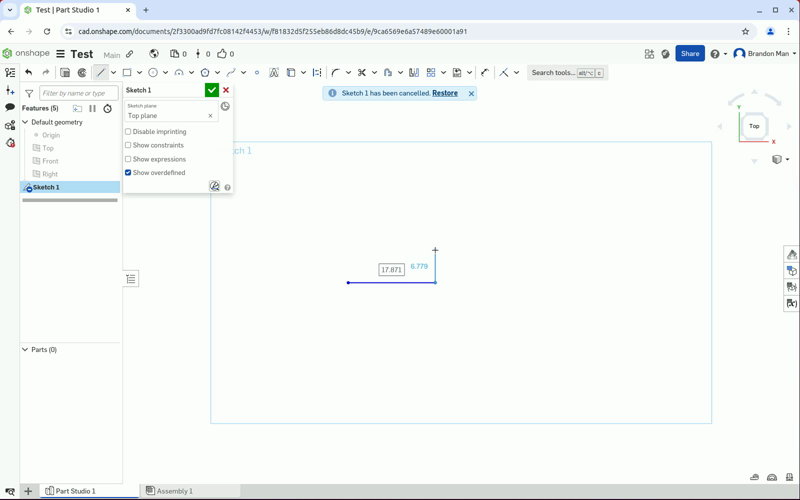
key_down(shift)
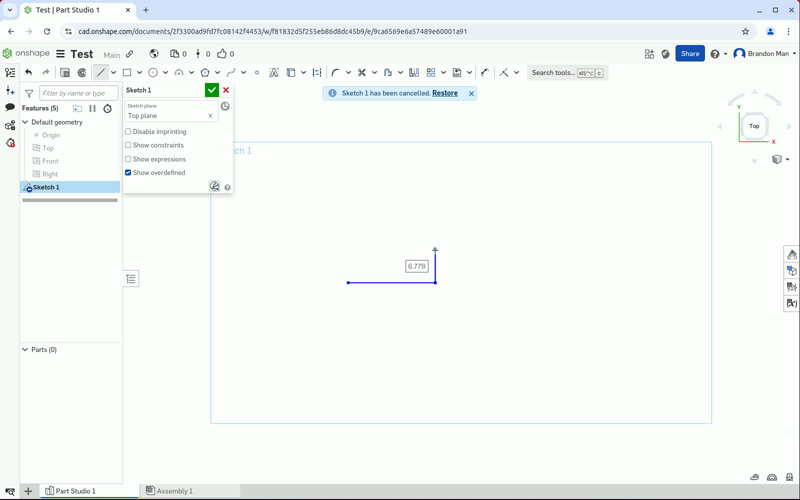
mouse_move(465, 249)
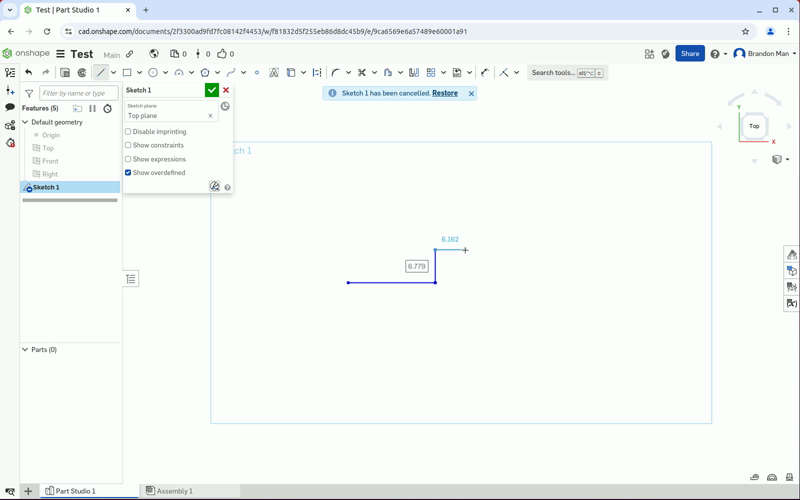
mouse_move(413, 249)
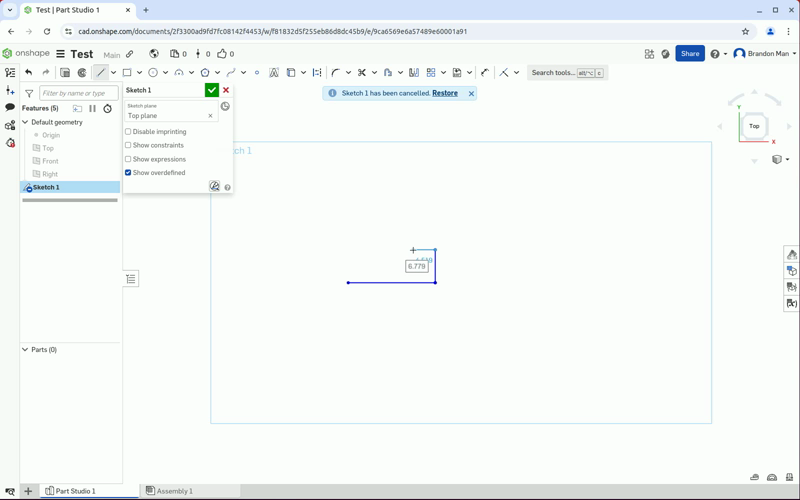
click(413, 249)
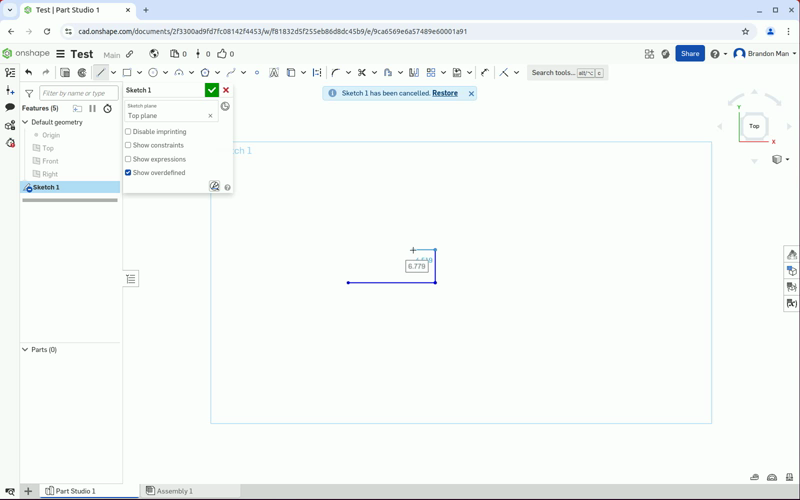
key_up(shift)
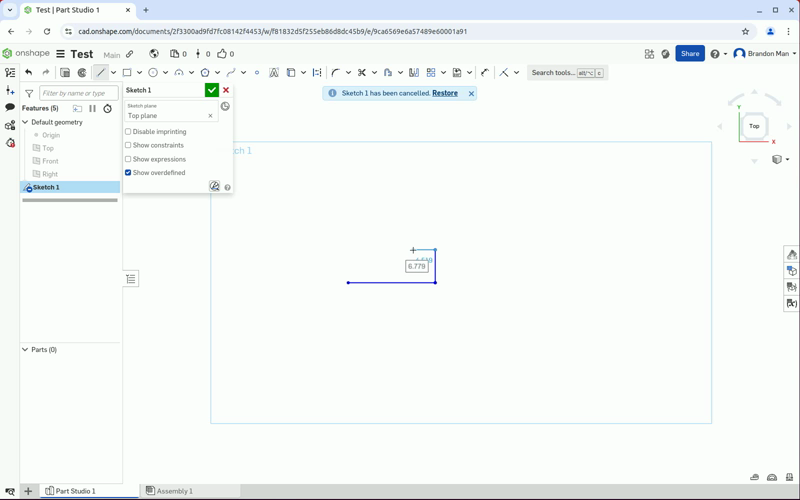
key_down(shift)
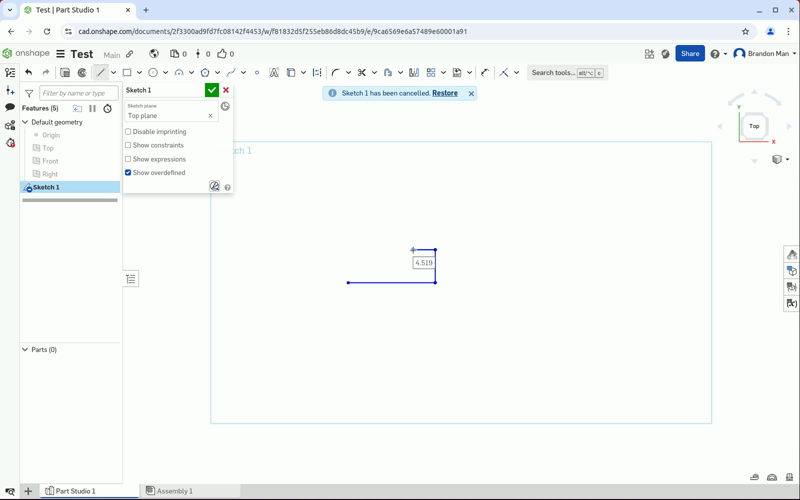
mouse_move(443, 249)
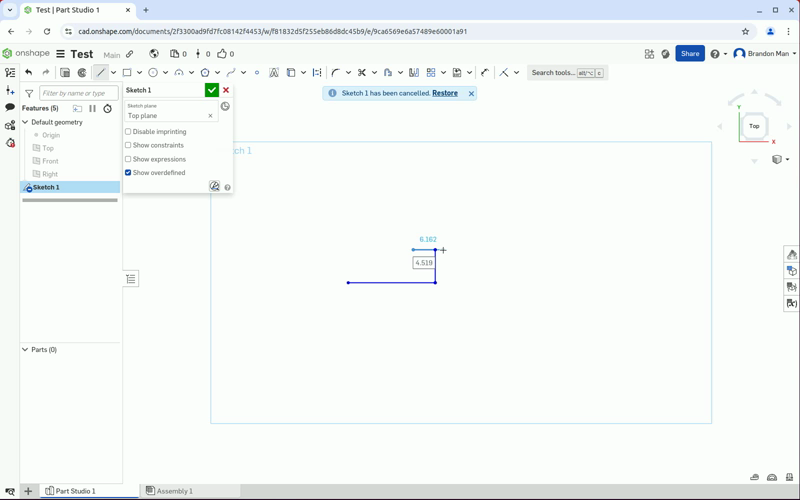
mouse_move(392, 249)
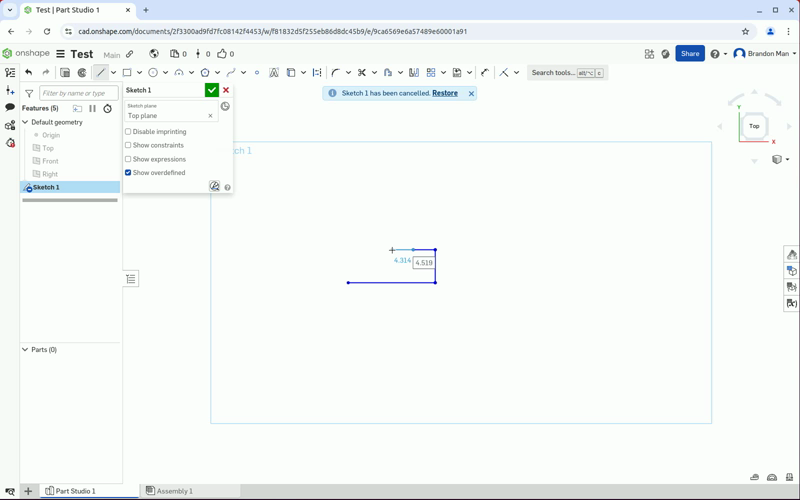
click(392, 249)
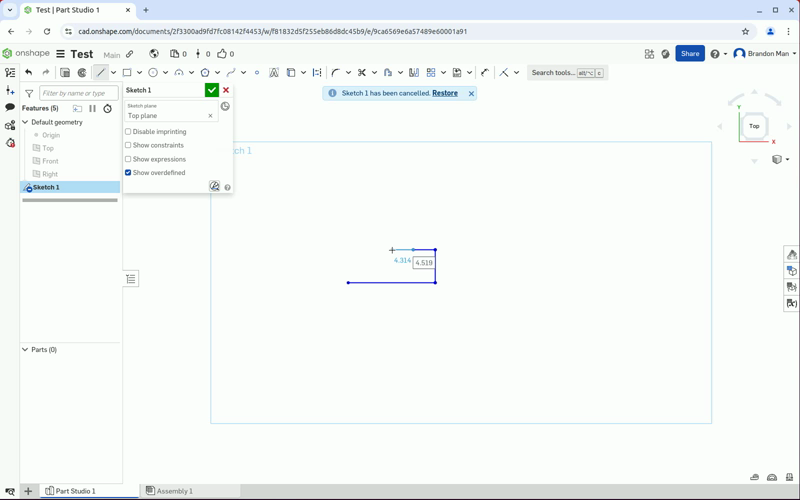
key_up(shift)
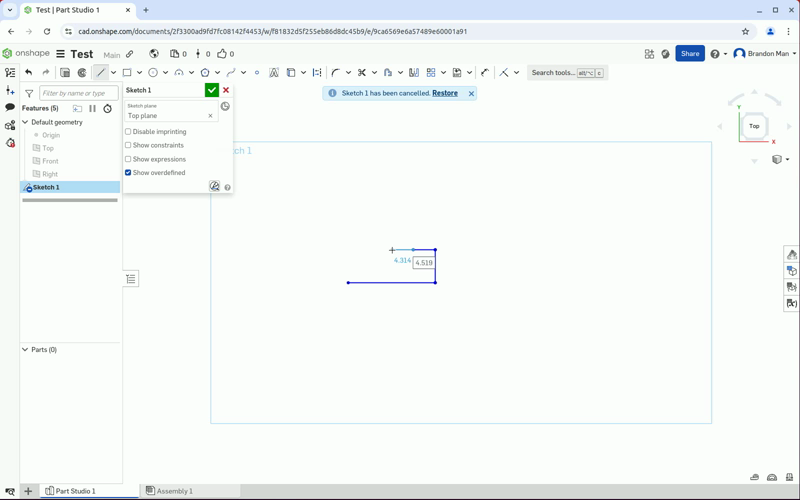
key_down(shift)
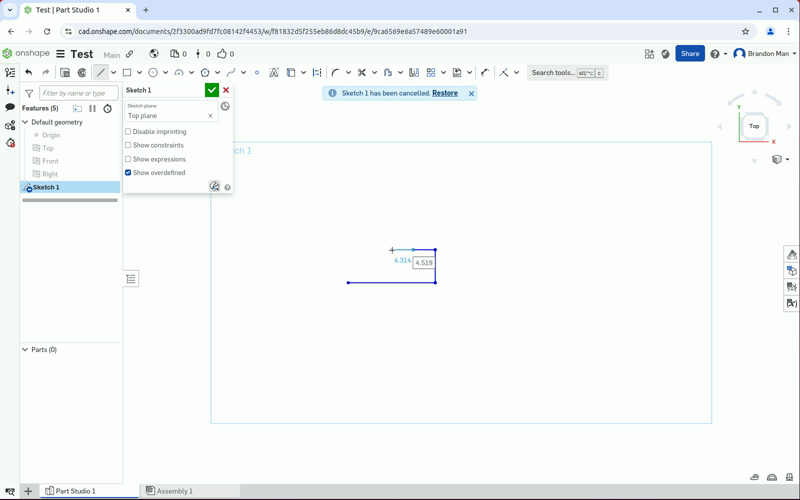
mouse_move(422, 249)
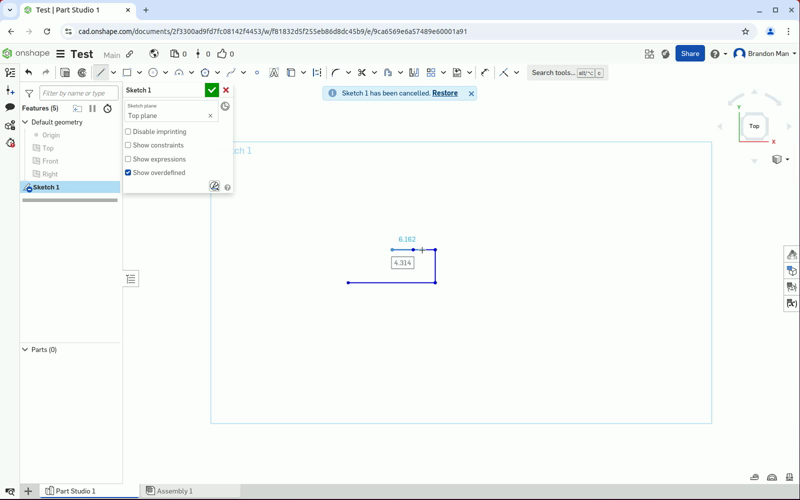
mouse_move(370, 249)
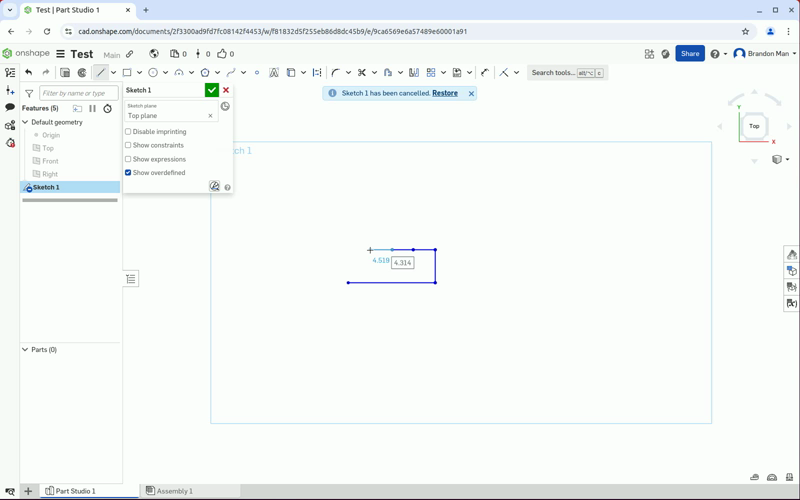
click(370, 249)
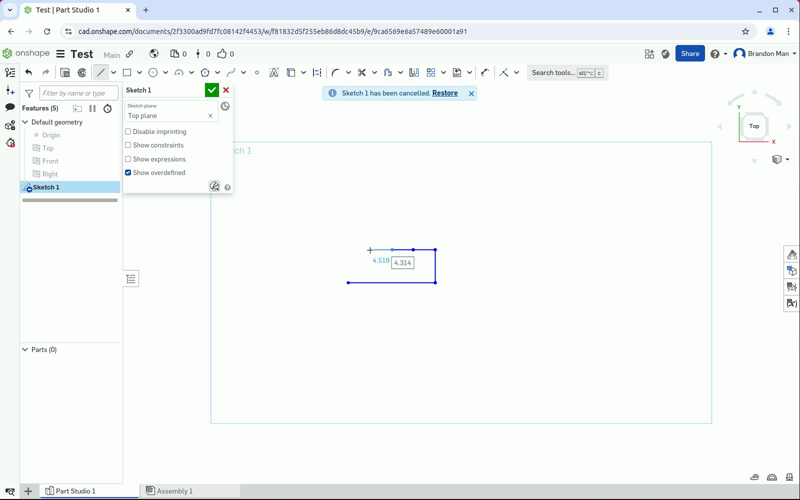
key_up(shift)
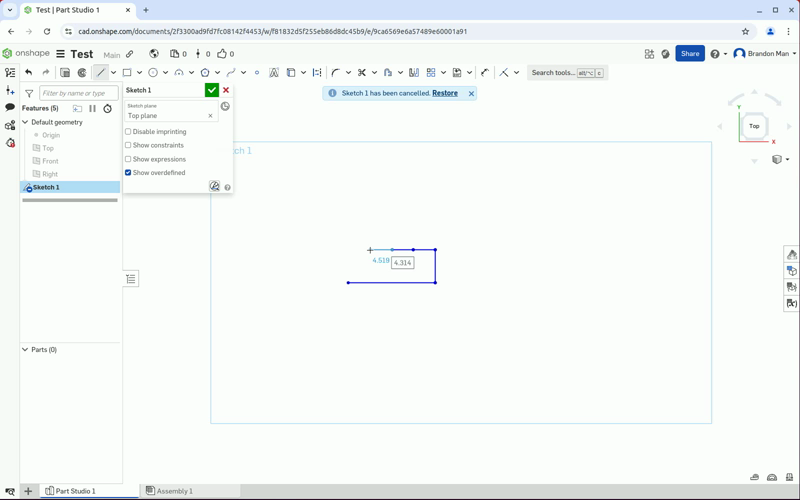
key_down(shift)
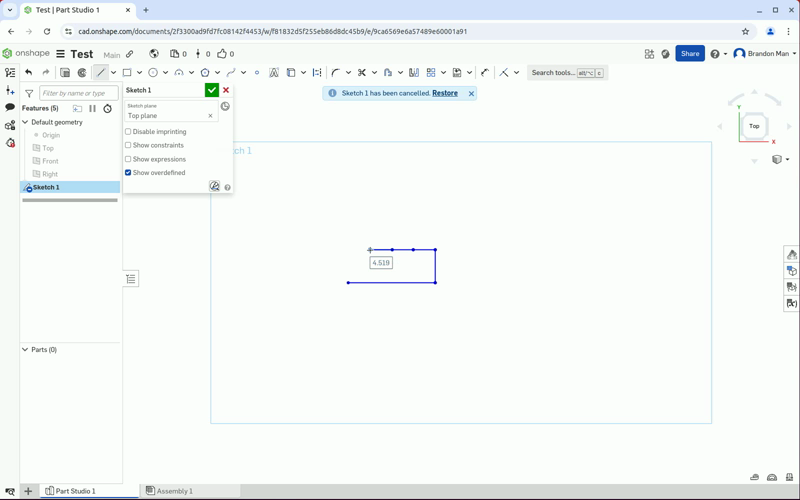
mouse_move(400, 249)
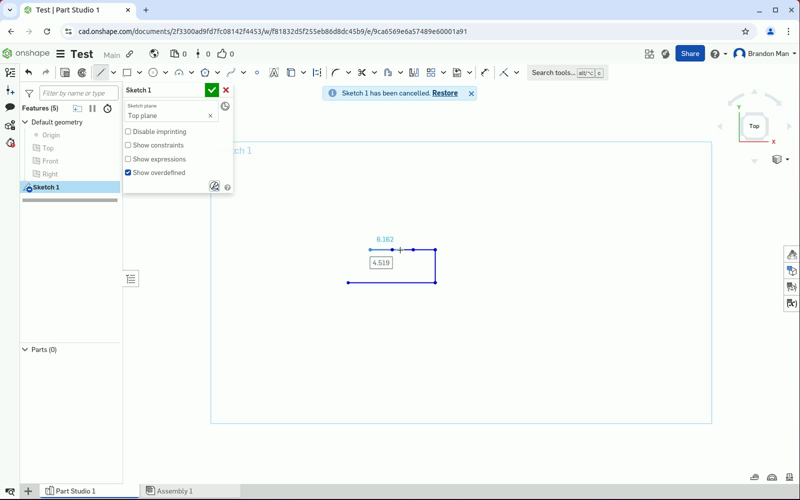
mouse_move(370, 207)
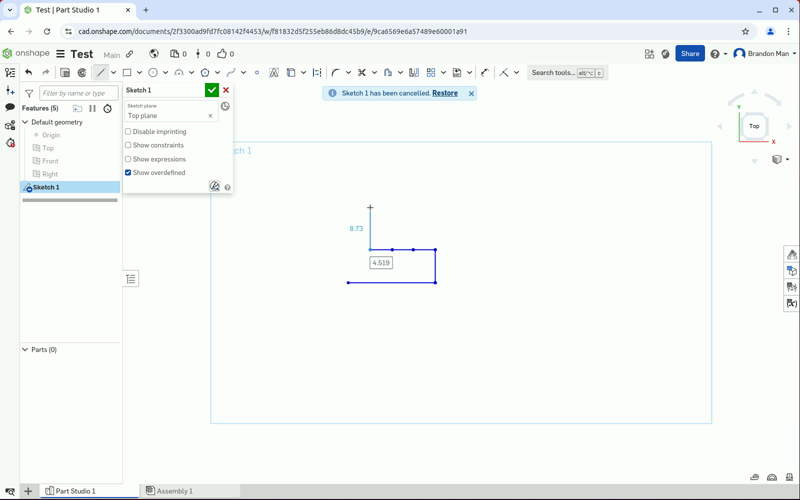
click(370, 207)
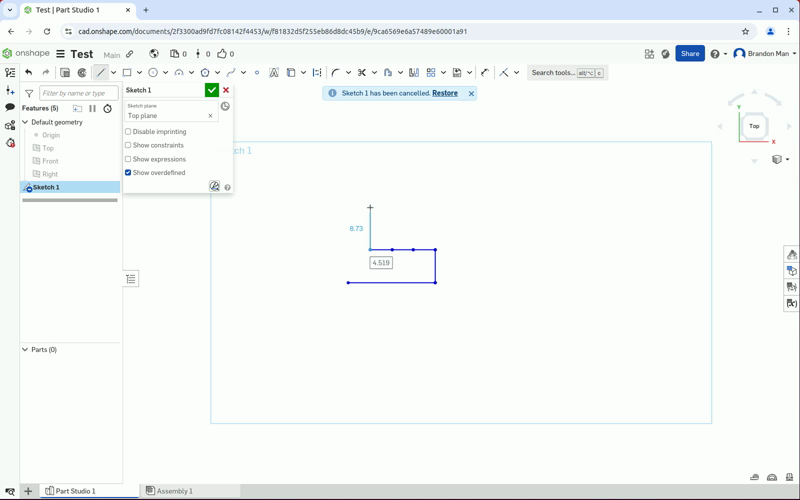
key_up(shift)
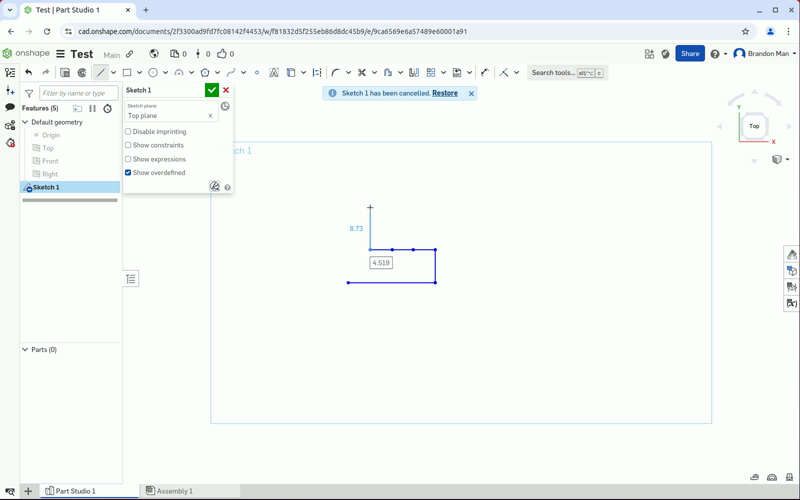
key_down(shift)
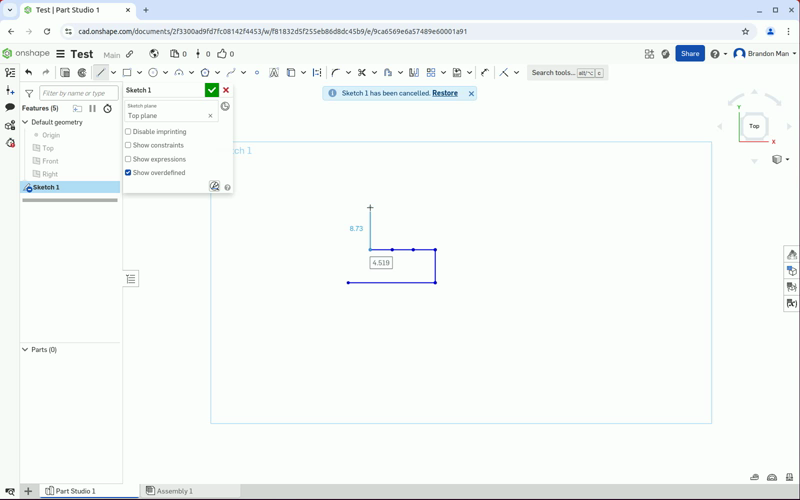
mouse_move(400, 207)
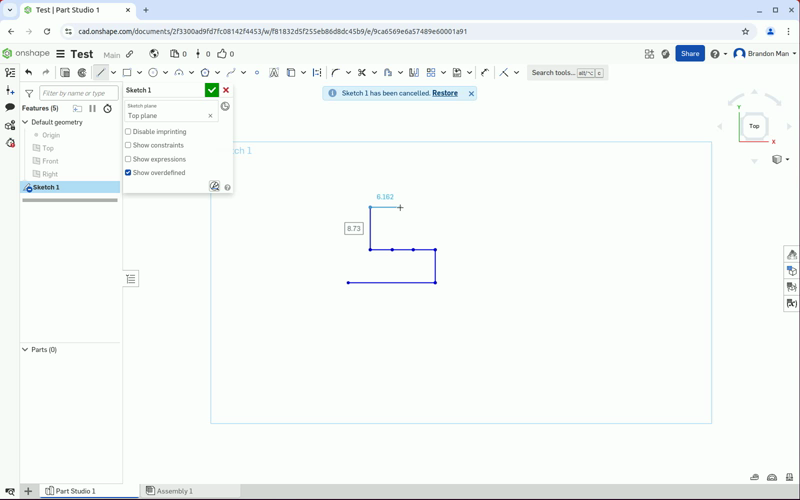
mouse_move(348, 207)
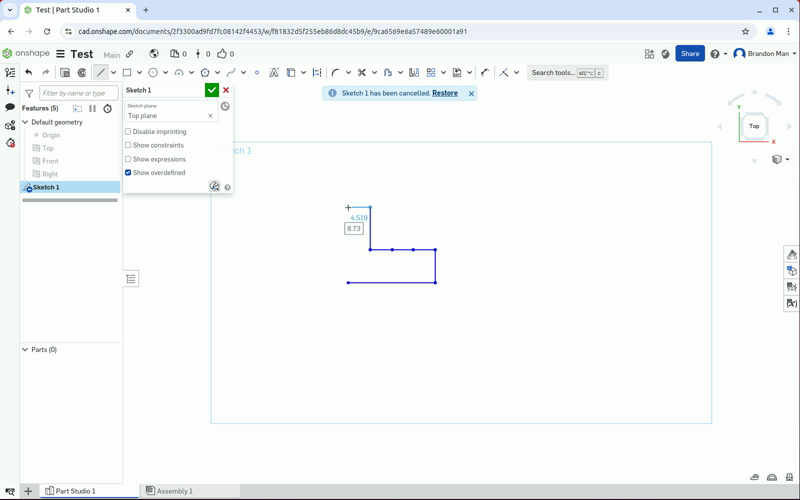
click(348, 207)
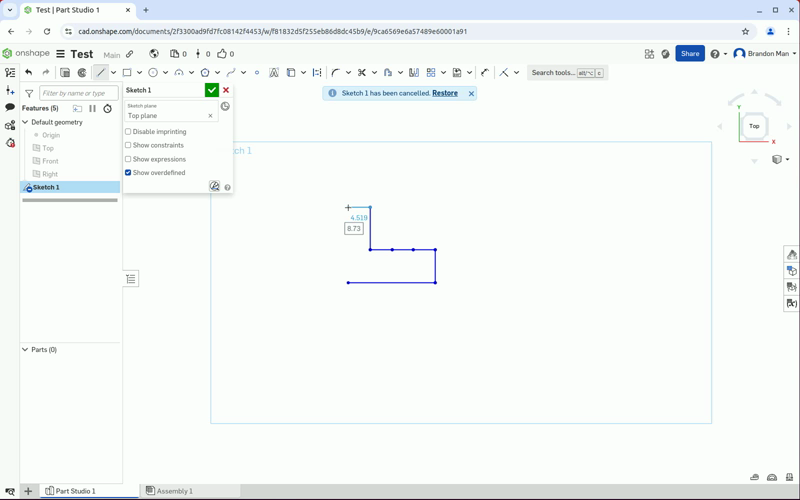
key_up(shift)
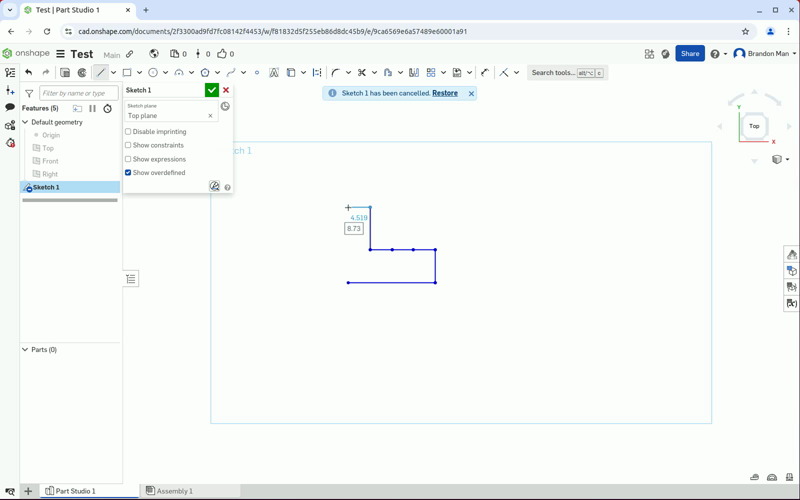
key_down(shift)
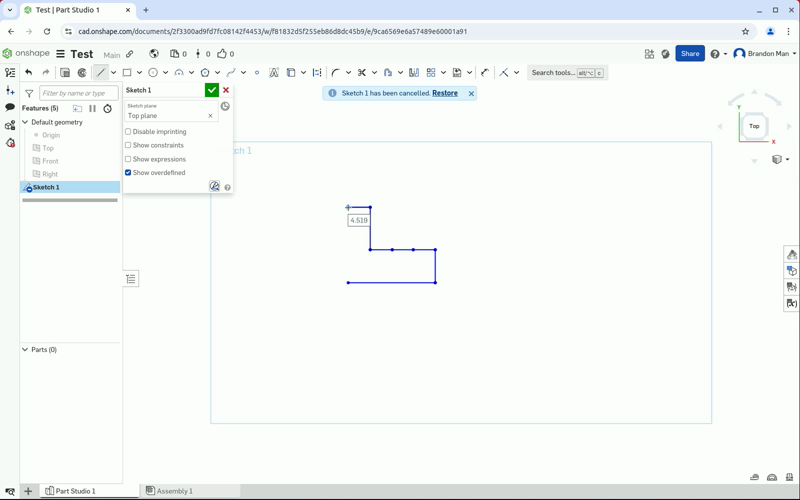
mouse_move(348, 282)
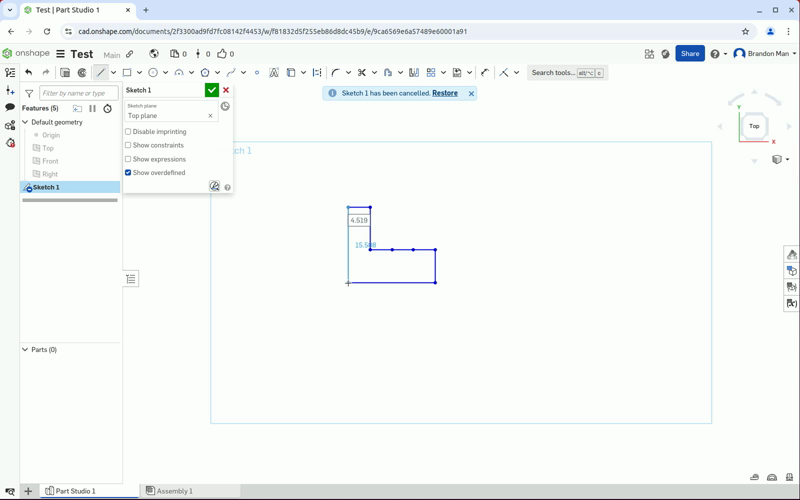
key_up(shift)
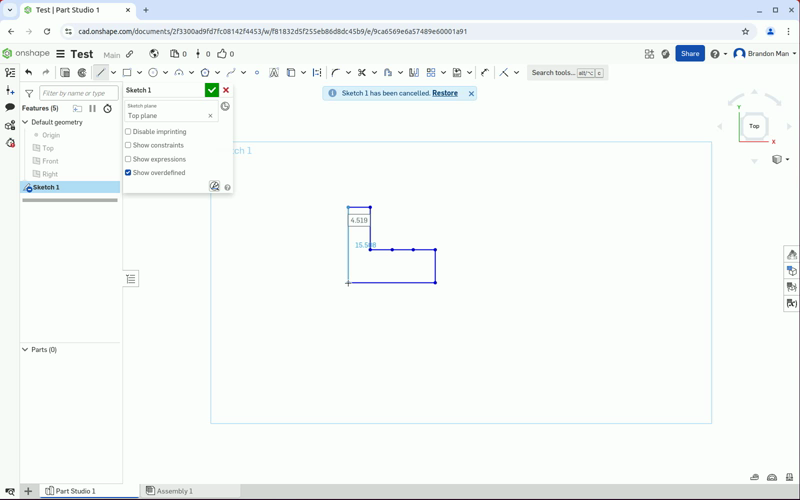
click(348, 282)
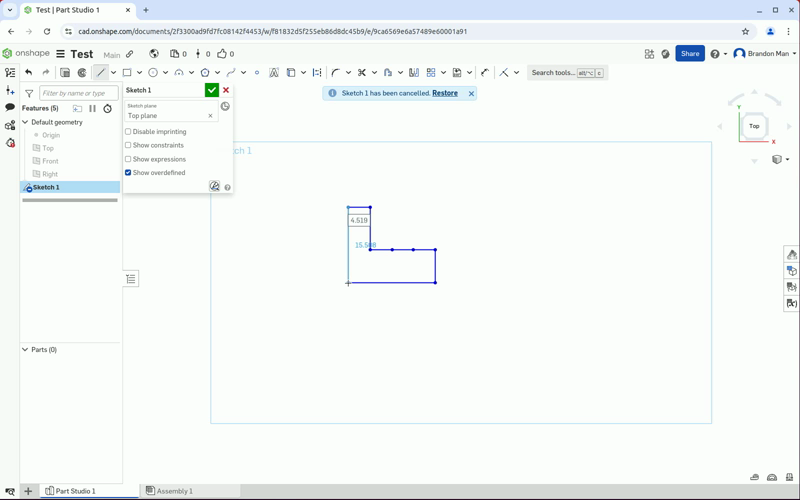
key(esc)
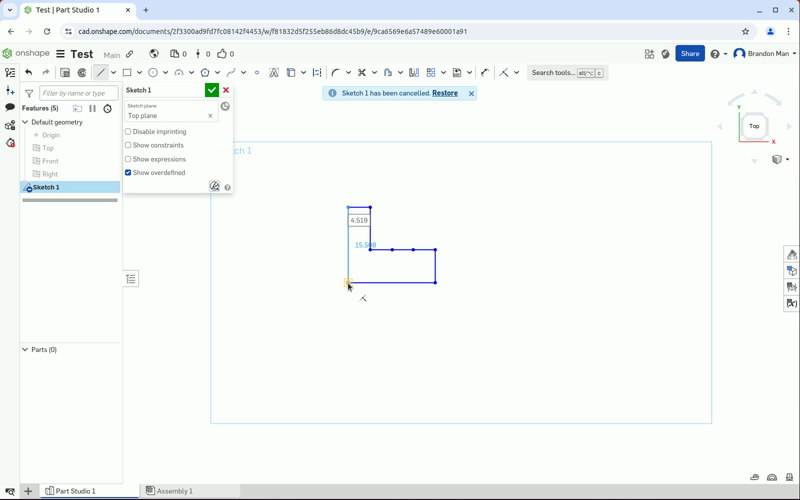
mouse_move(415, 257)
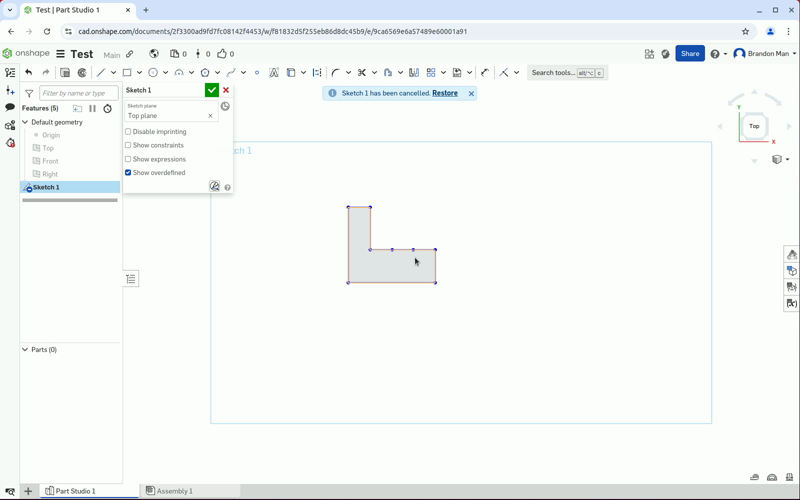
click(415, 257)
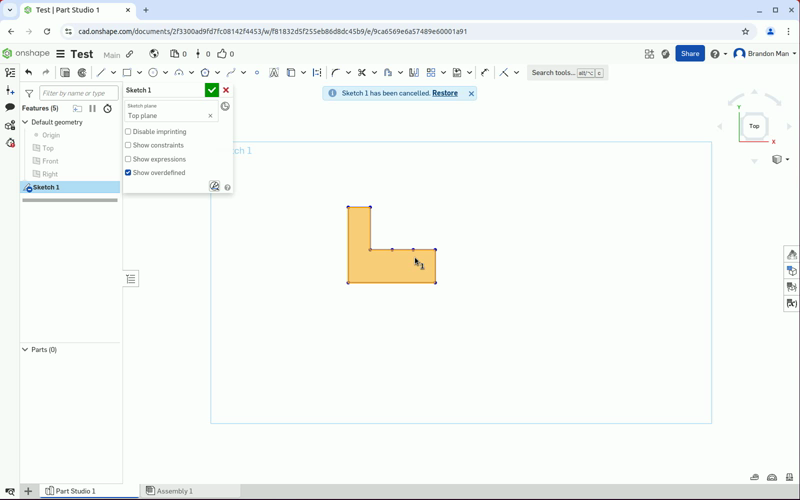
mouse_move(73, 352)
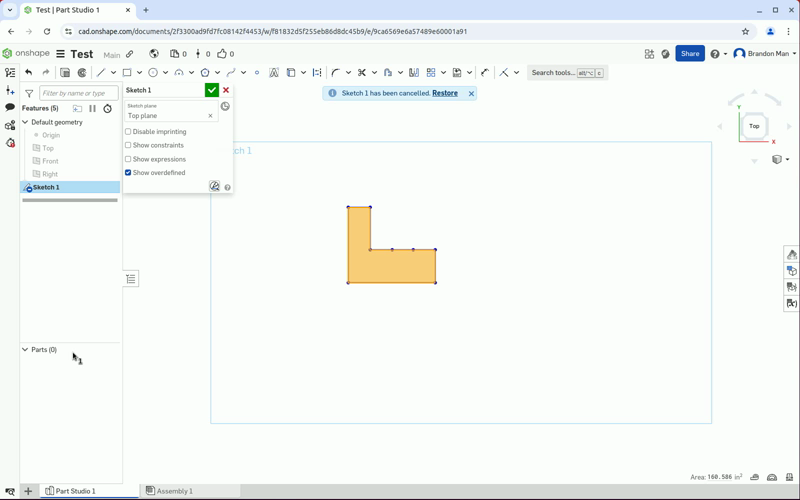
key(shift+y)
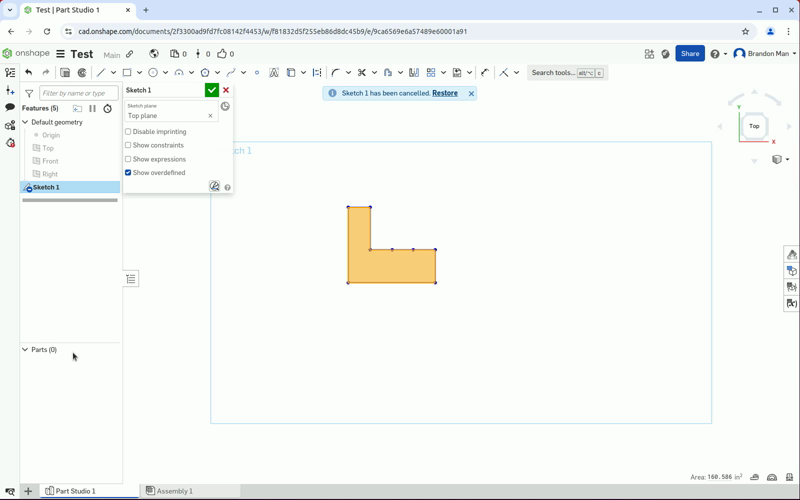
key(shift+e)
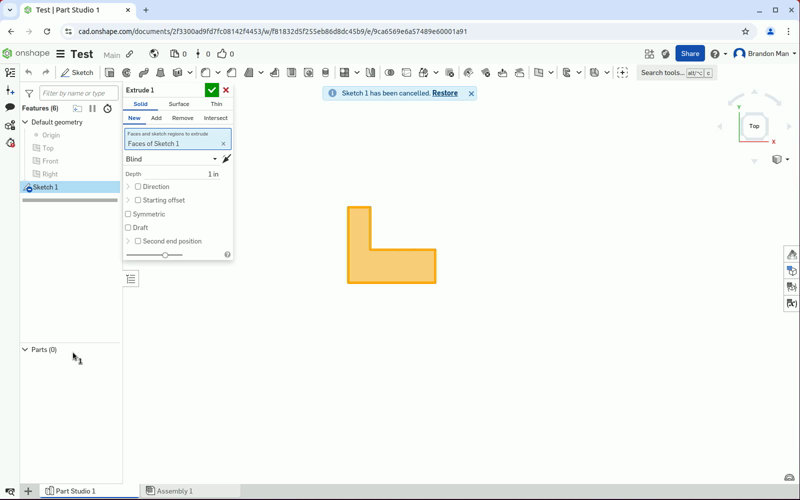
mouse_move(143, 106)
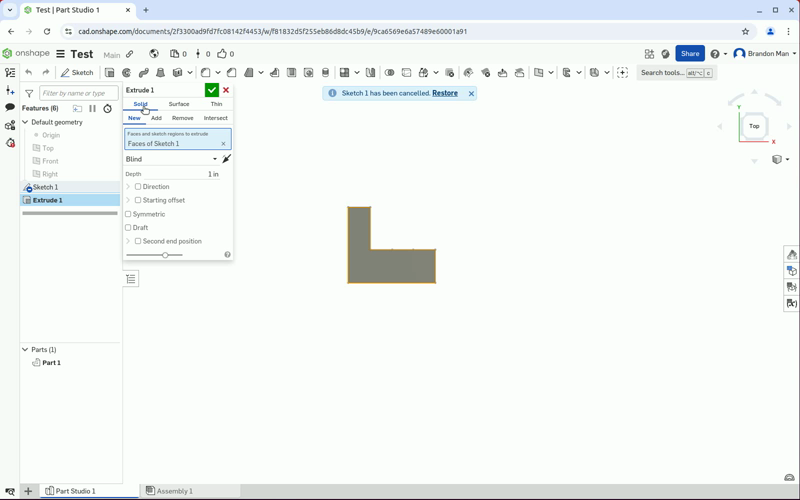
click(143, 106)
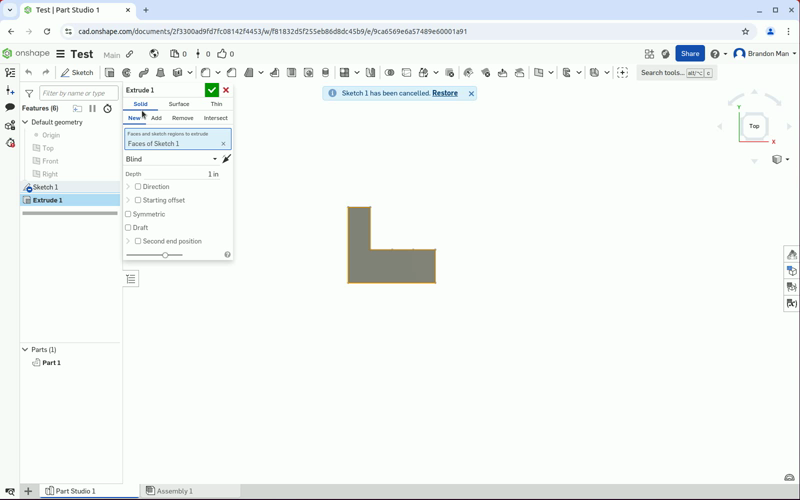
mouse_move(137, 120)
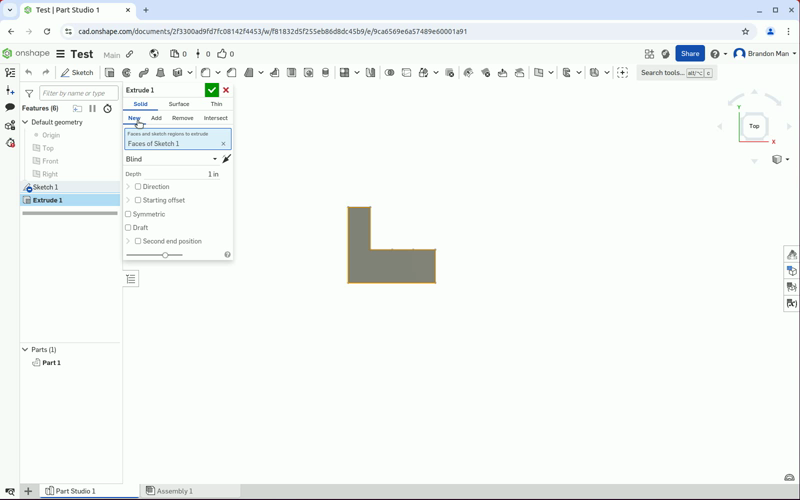
click(137, 120)
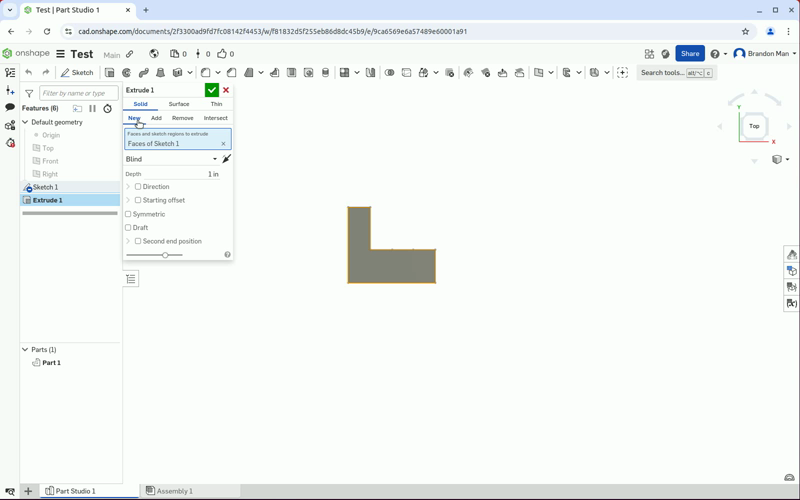
key(tab, 4)
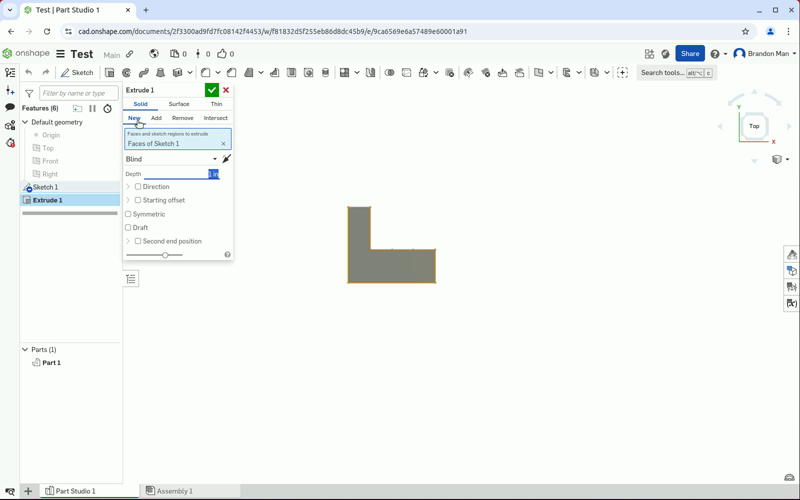
text(13.961)
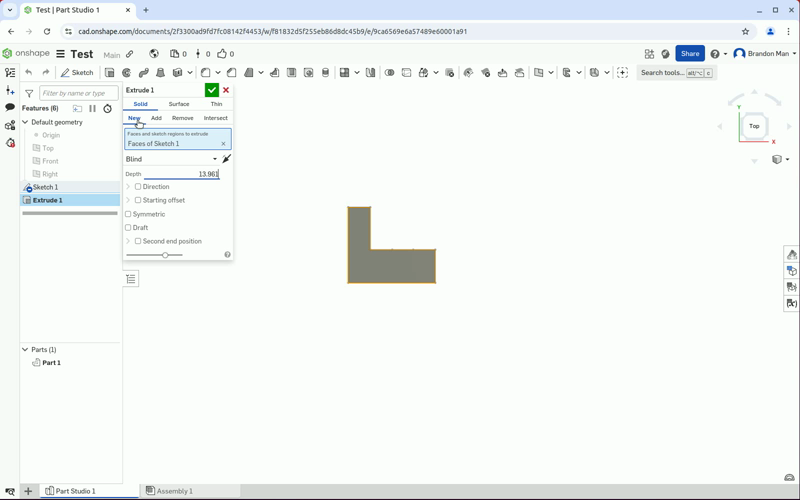
key(enter)
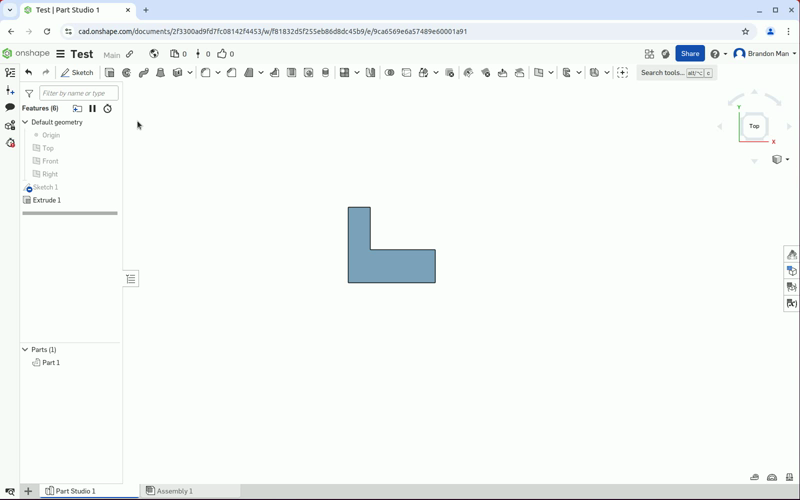
key(shift+h)
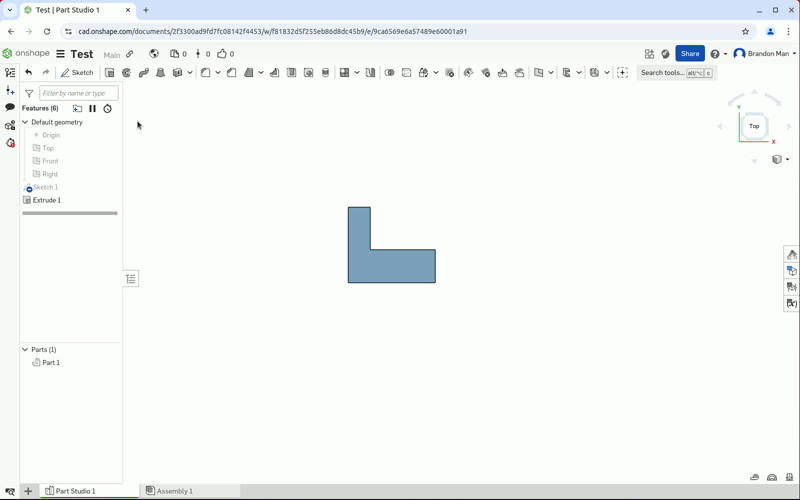
key(shift+h)
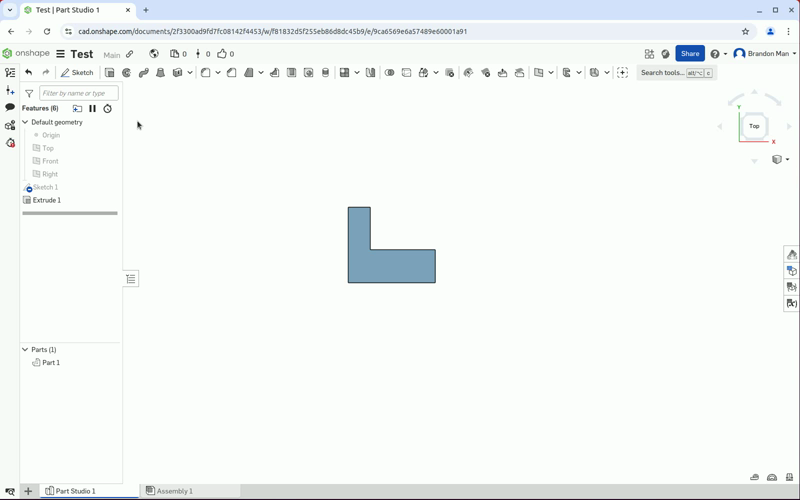
mouse_move(73, 189)
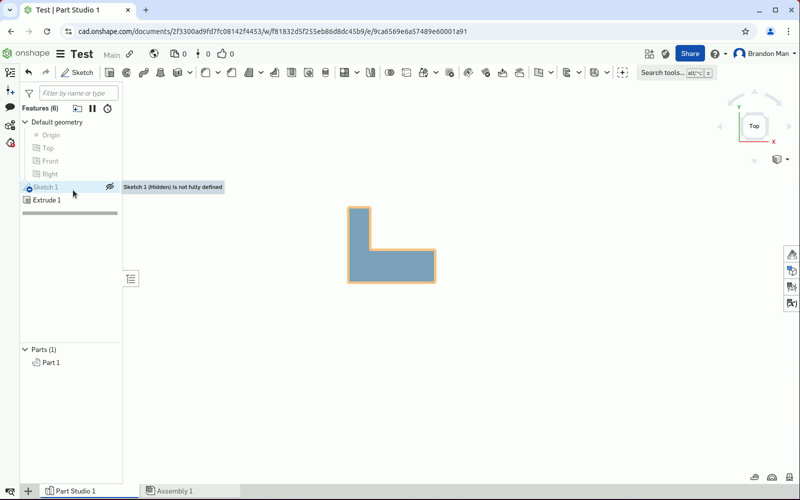
click(73, 189)
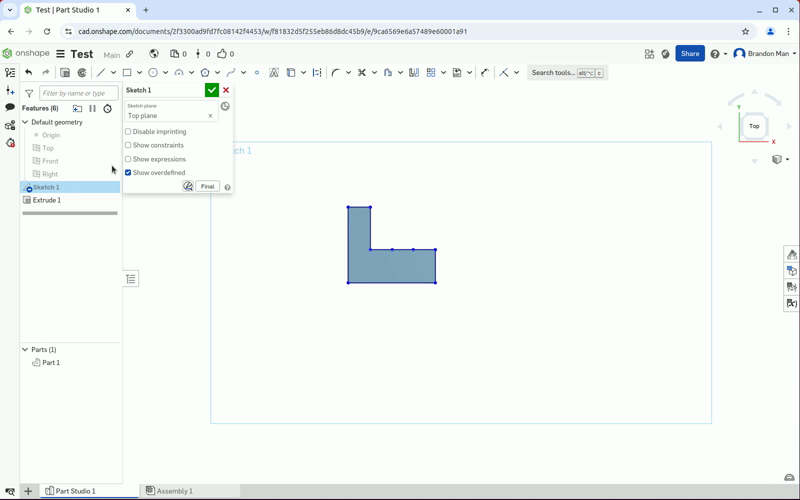
mouse_move(229, 92)
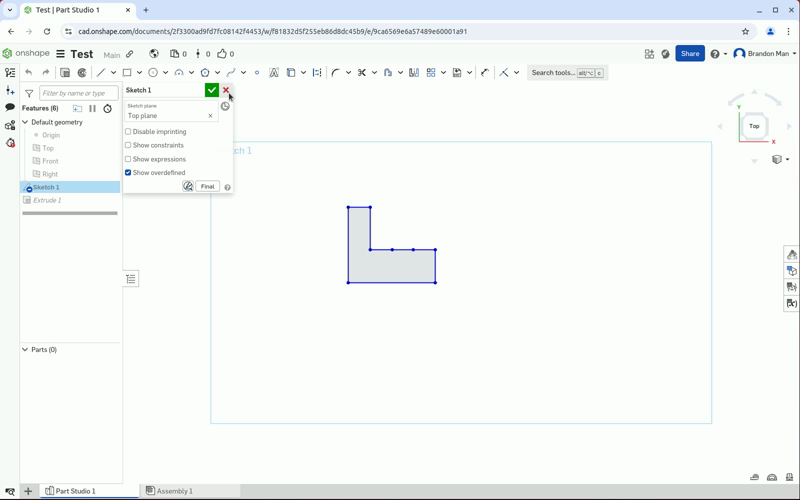
click(229, 92)
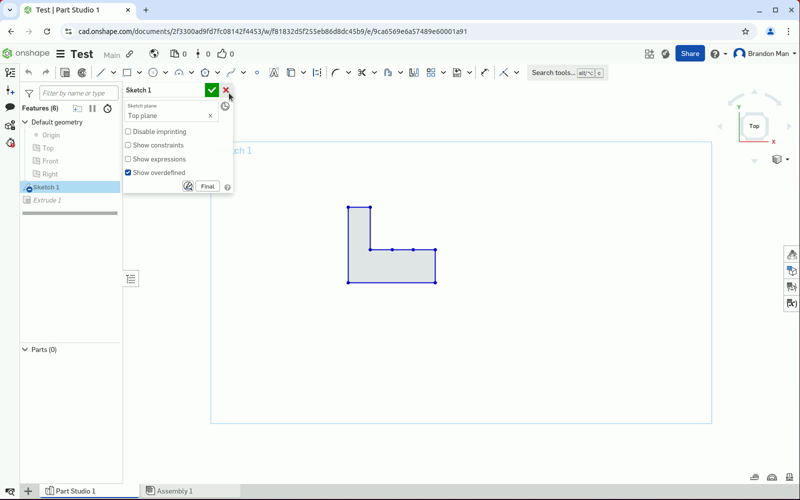
key(shift+s)
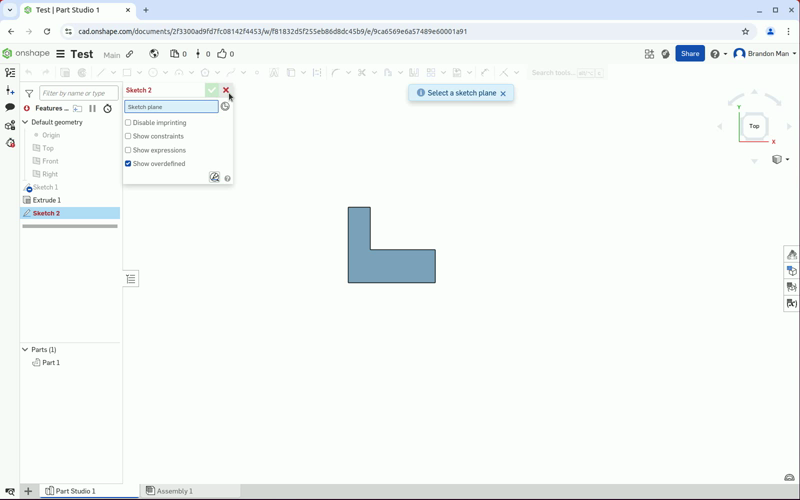
mouse_move(73, 150)
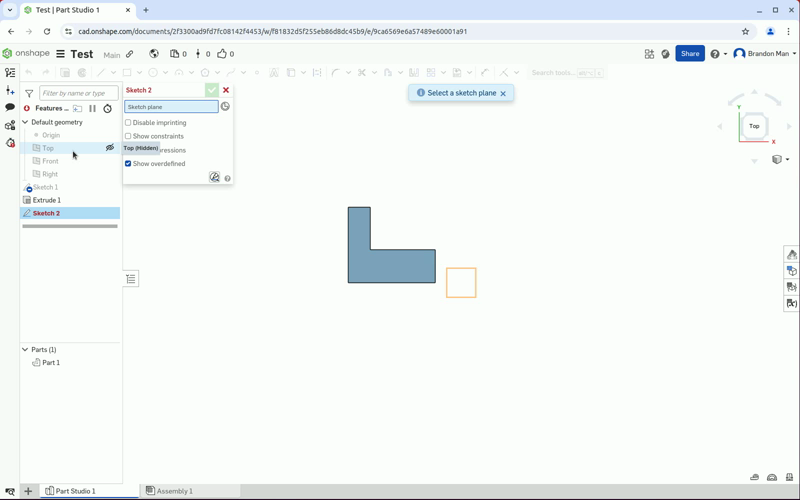
click(73, 150)
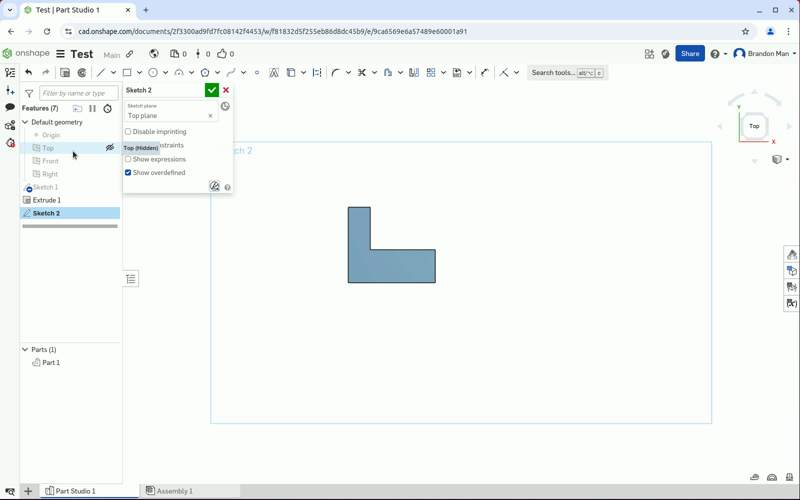
mouse_move(73, 352)
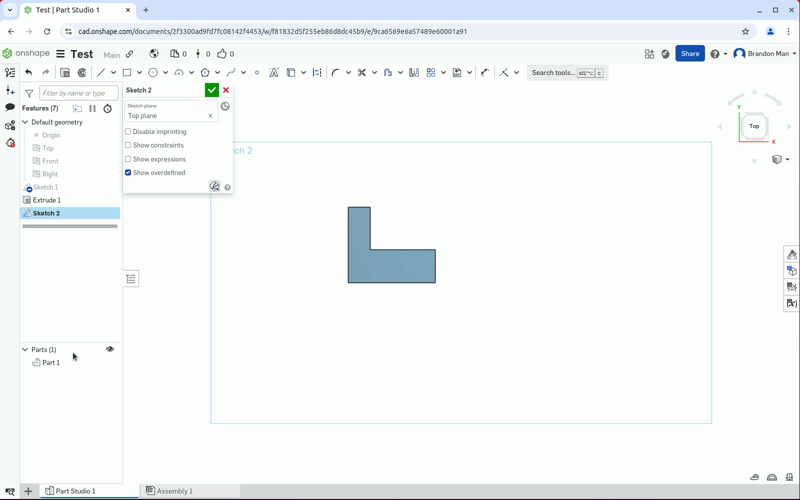
key(y)
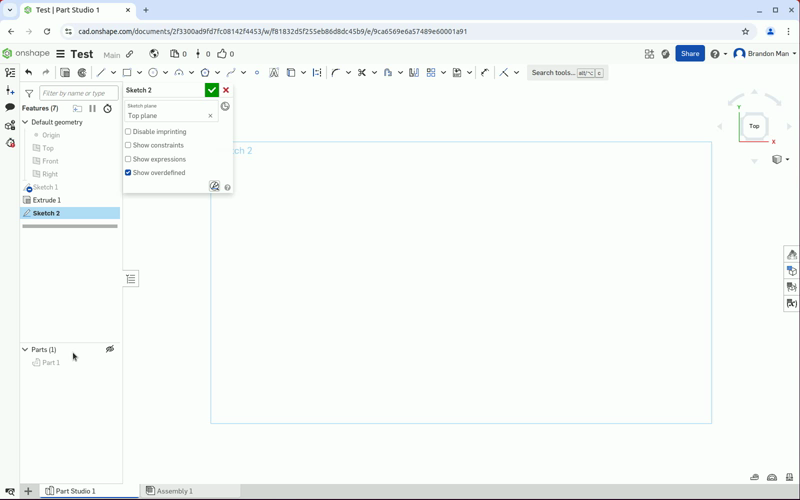
key(l)
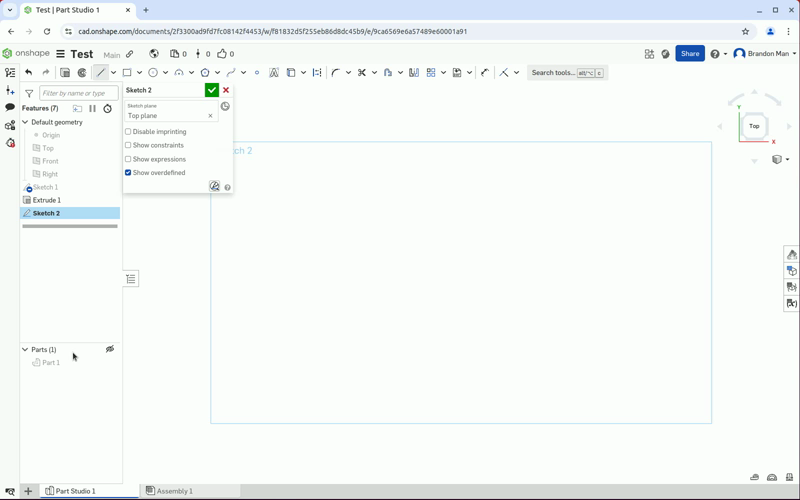
key_down(shift)
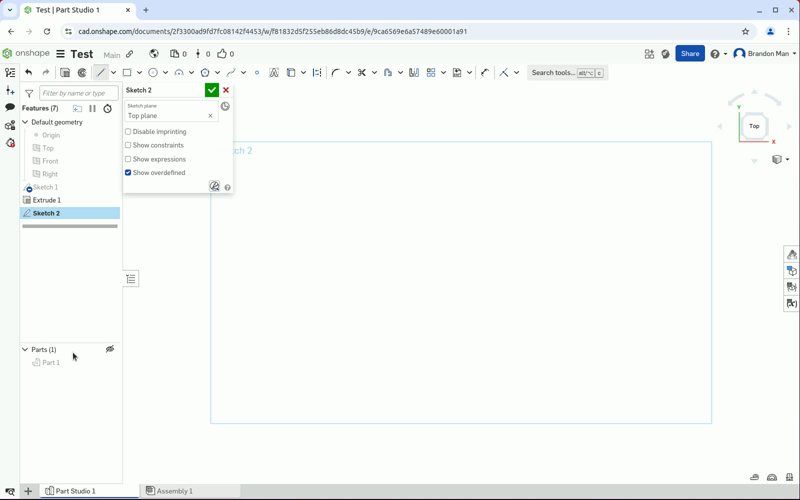
mouse_move(370, 250)
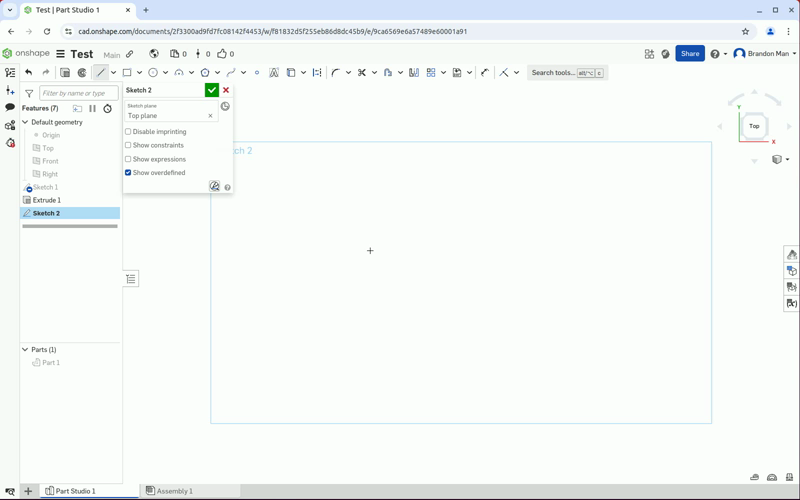
click(370, 250)
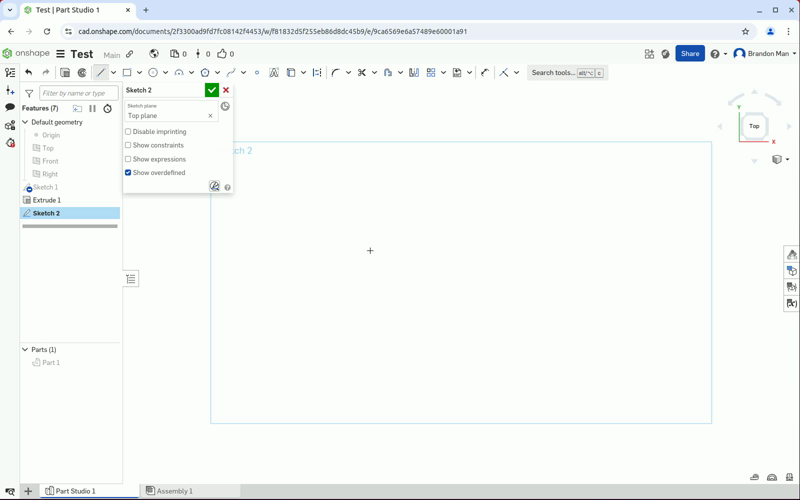
key_up(shift)
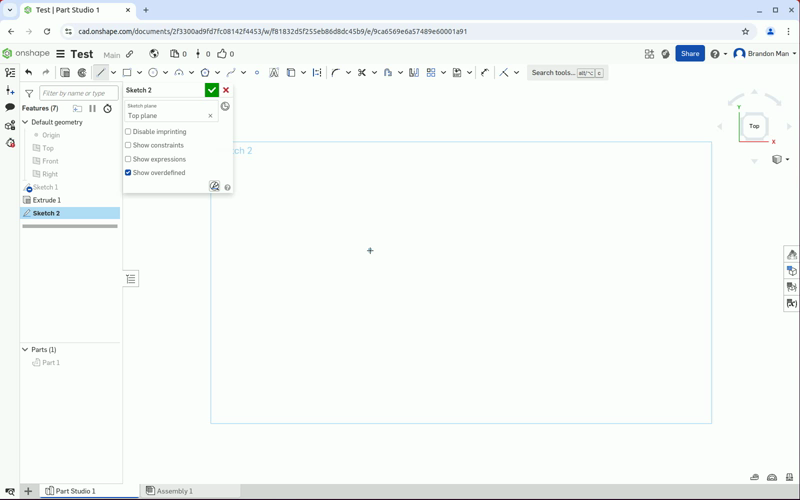
key_down(shift)
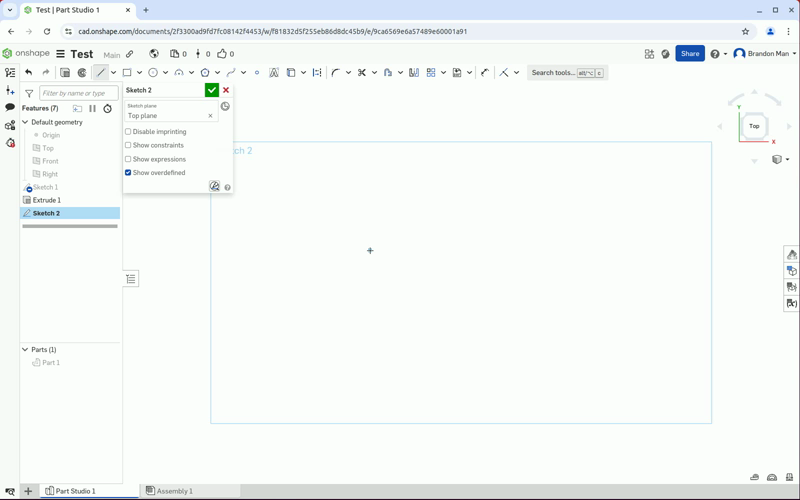
mouse_move(400, 250)
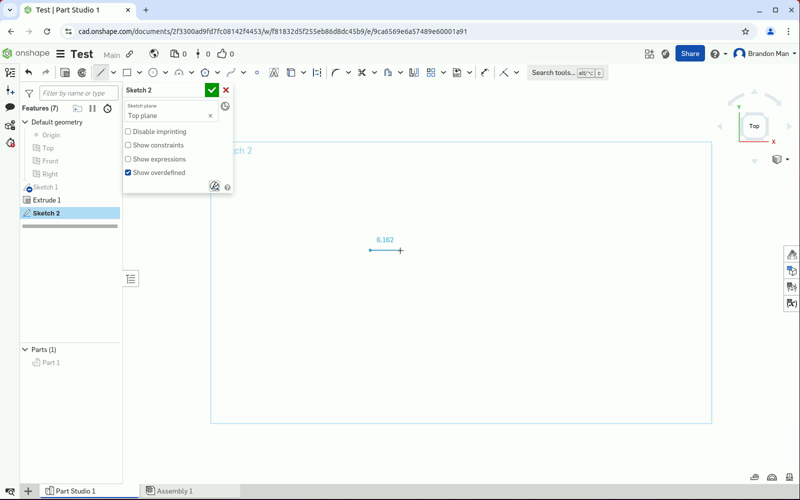
mouse_move(392, 250)
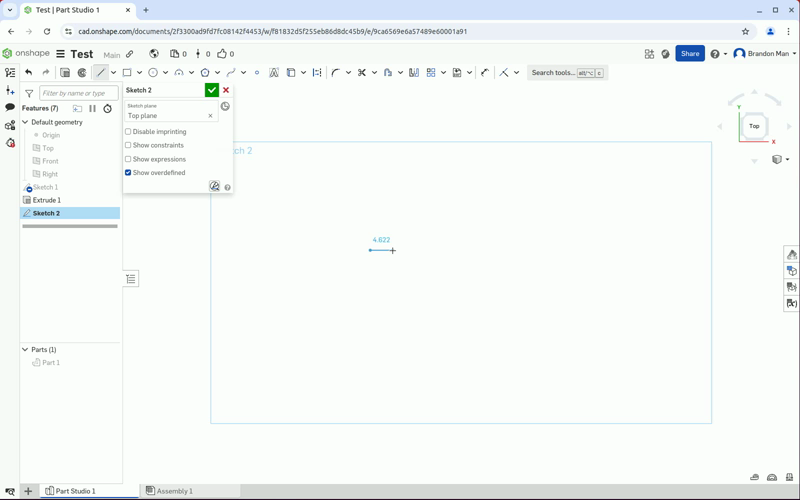
click(392, 250)
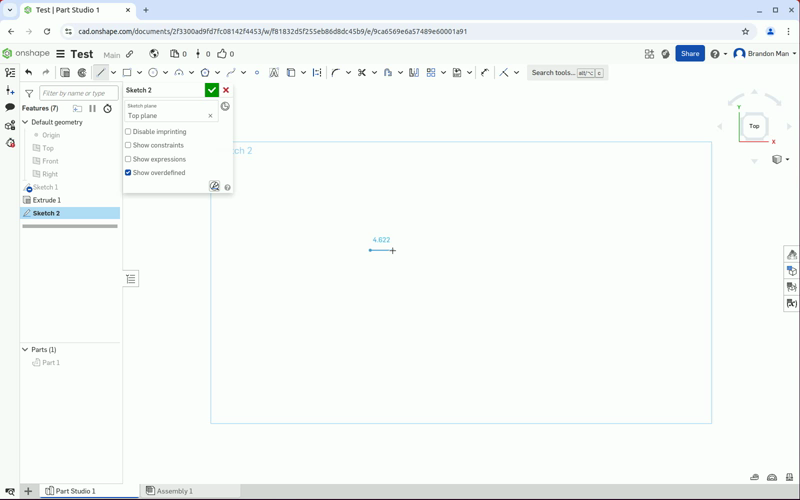
key_up(shift)
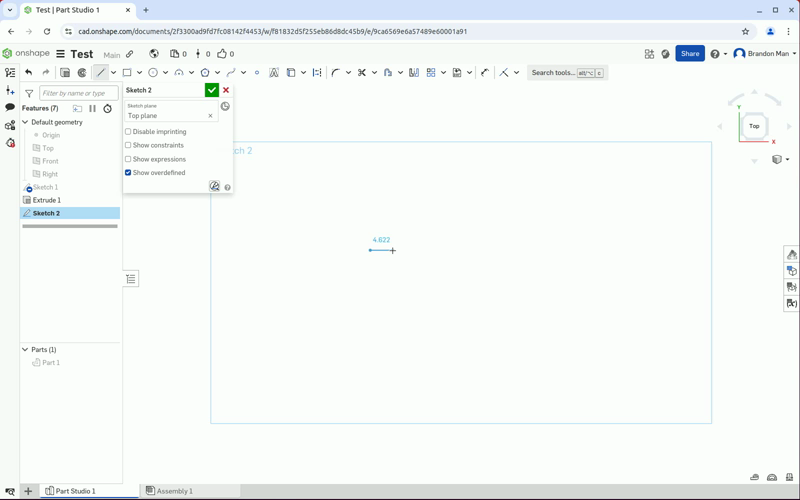
key_down(shift)
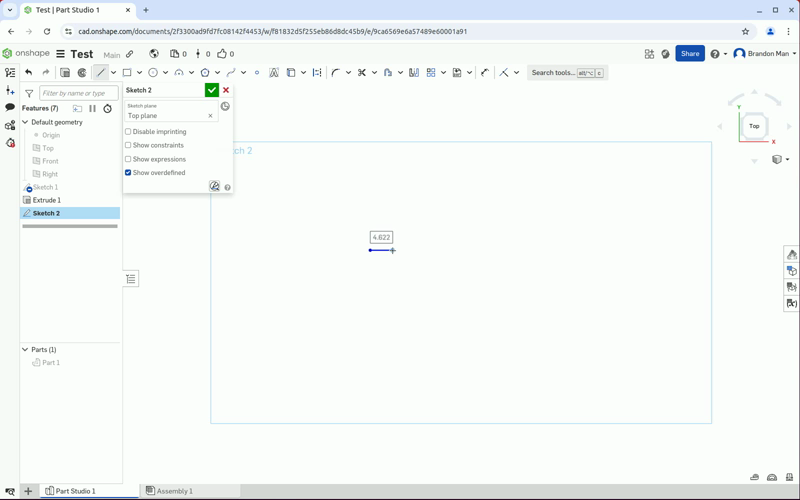
mouse_move(422, 250)
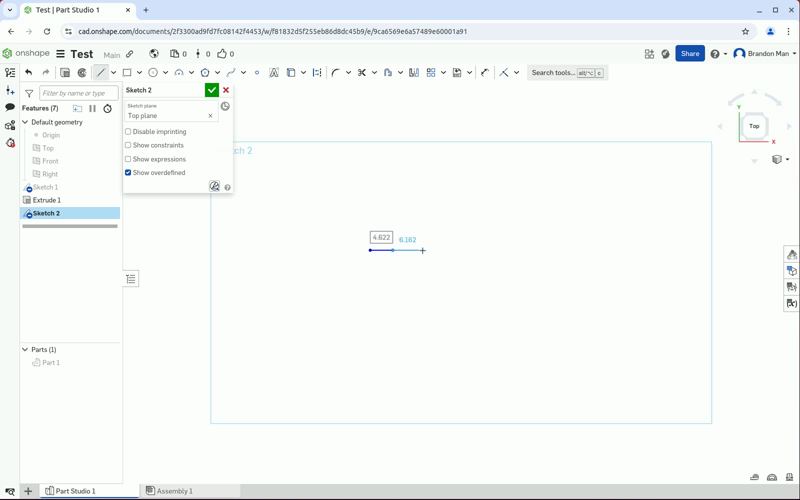
mouse_move(392, 217)
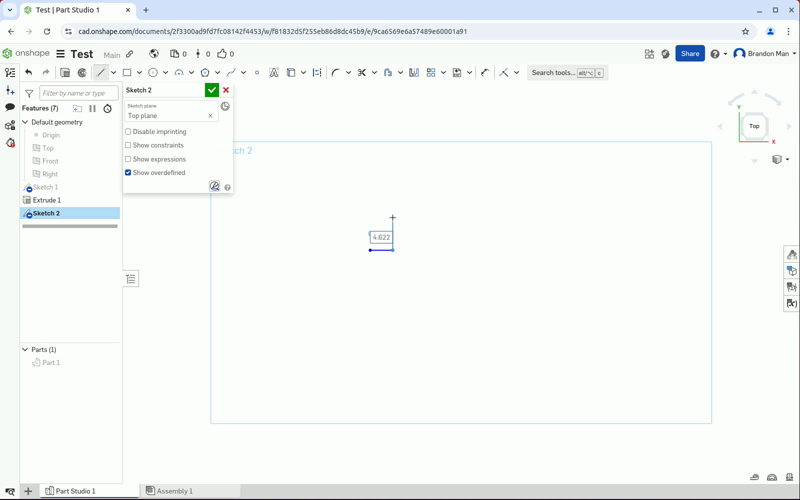
click(392, 217)
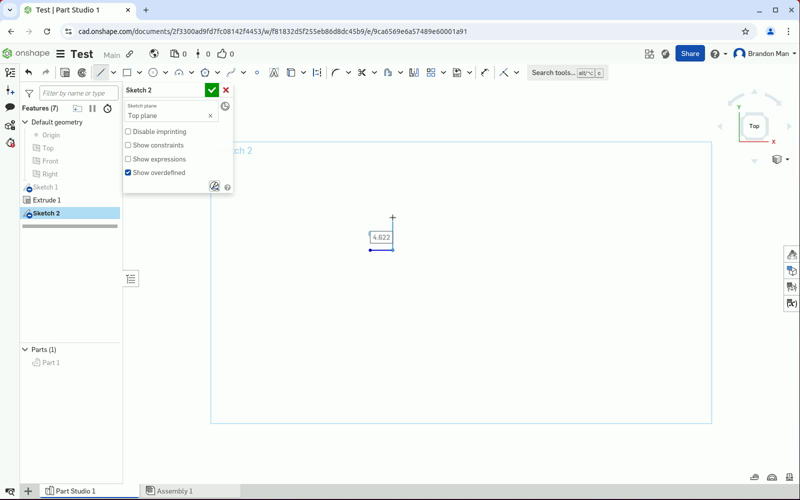
key_up(shift)
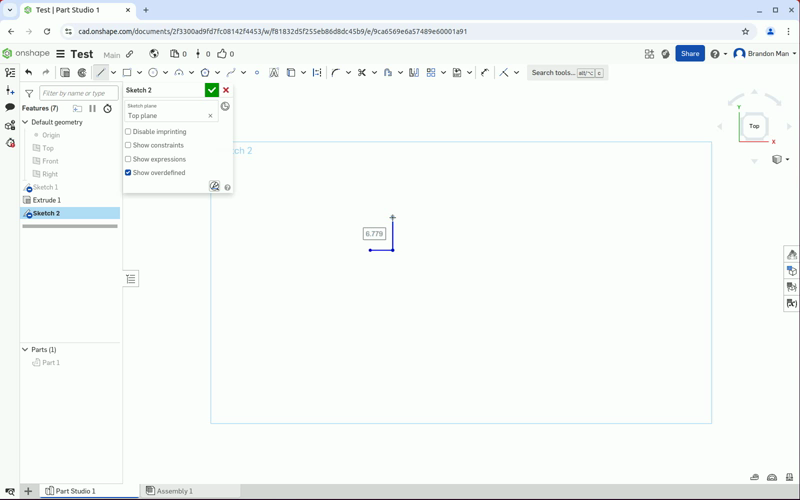
key_down(shift)
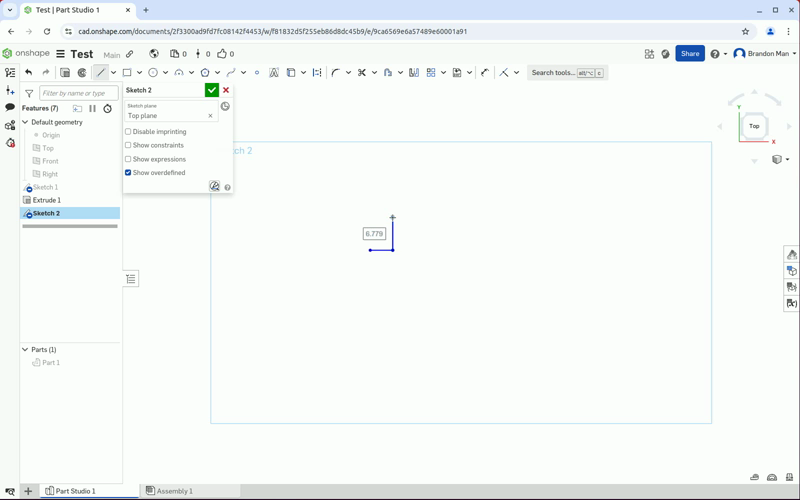
mouse_move(422, 217)
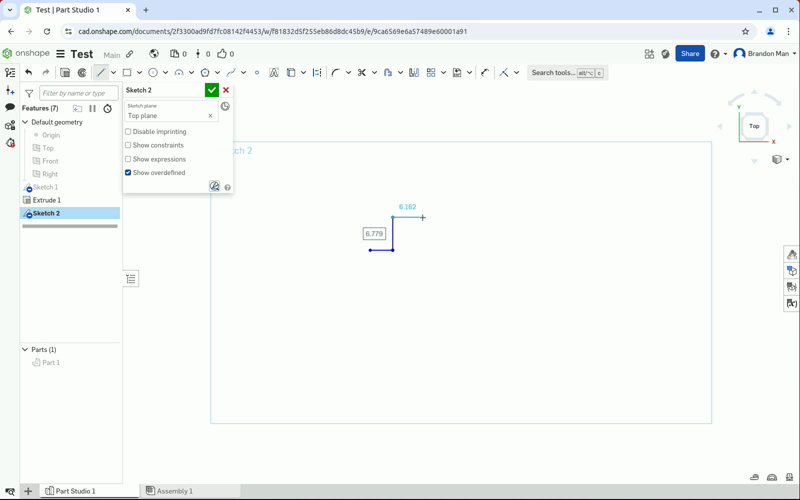
mouse_move(392, 206)
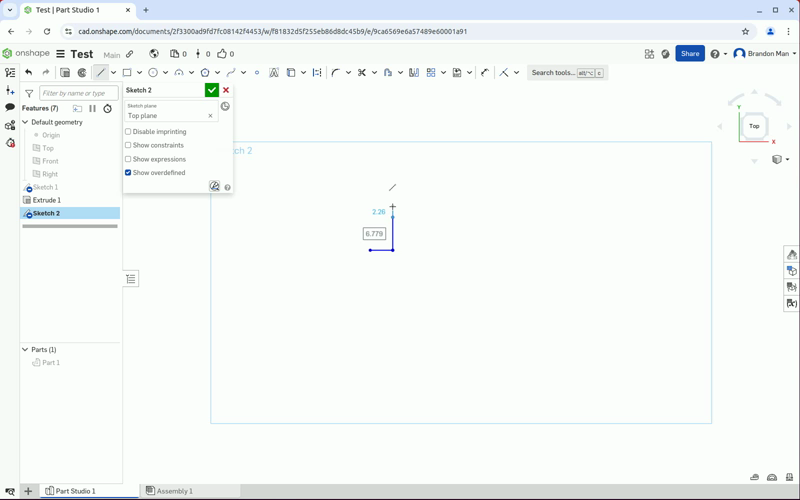
click(392, 206)
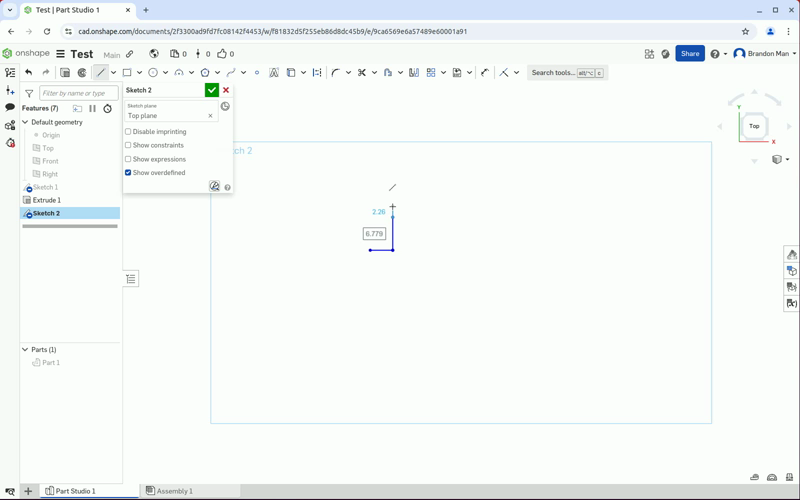
key_up(shift)
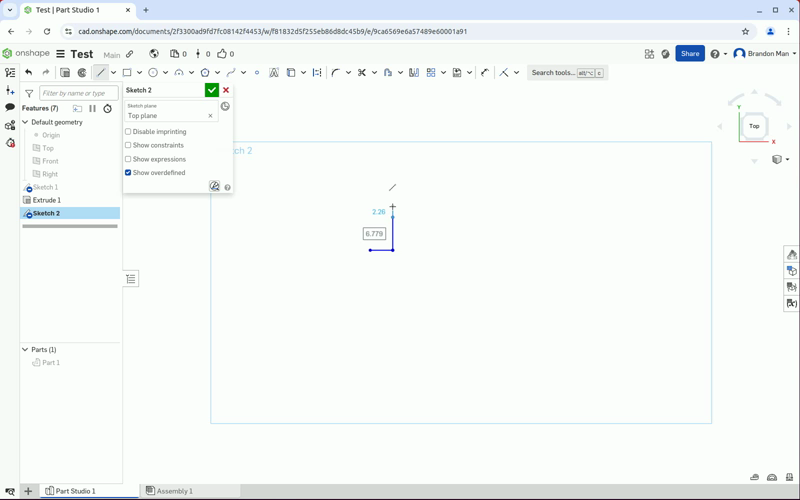
key_down(shift)
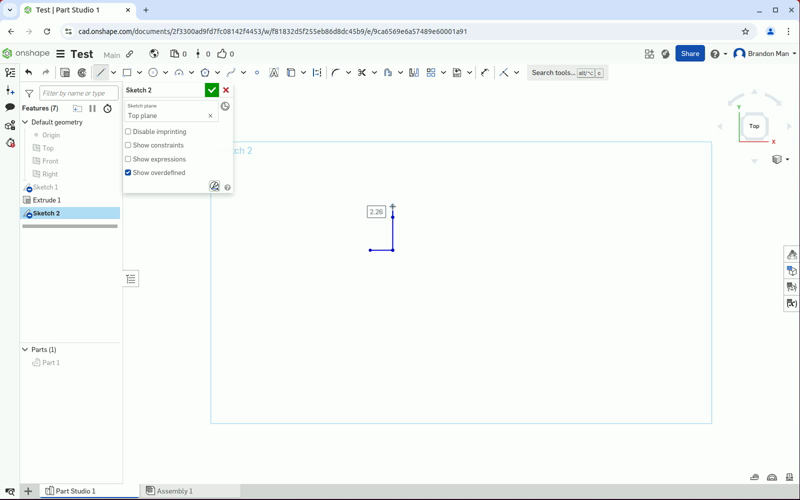
mouse_move(422, 206)
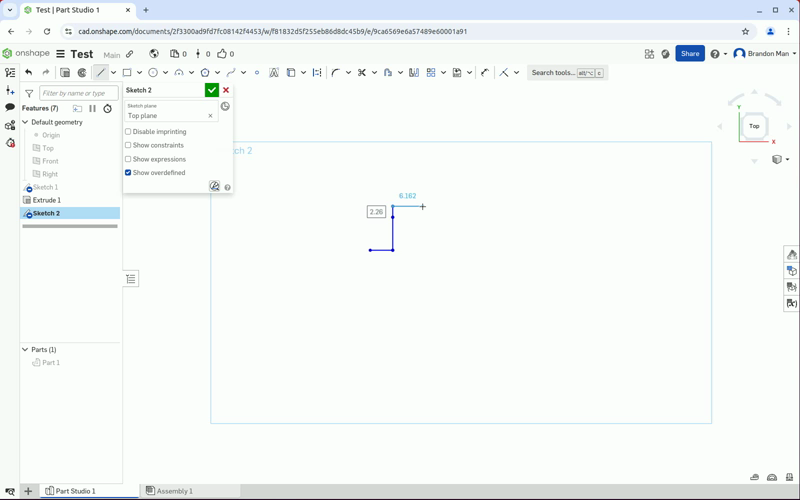
mouse_move(370, 206)
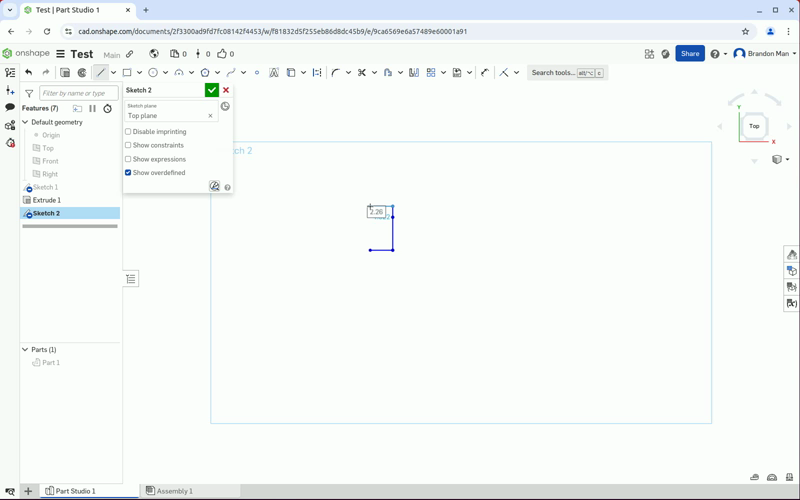
click(370, 206)
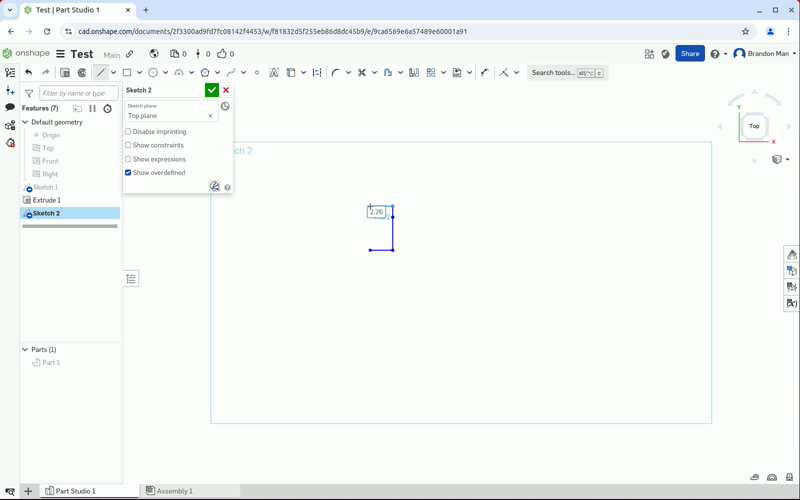
key_up(shift)
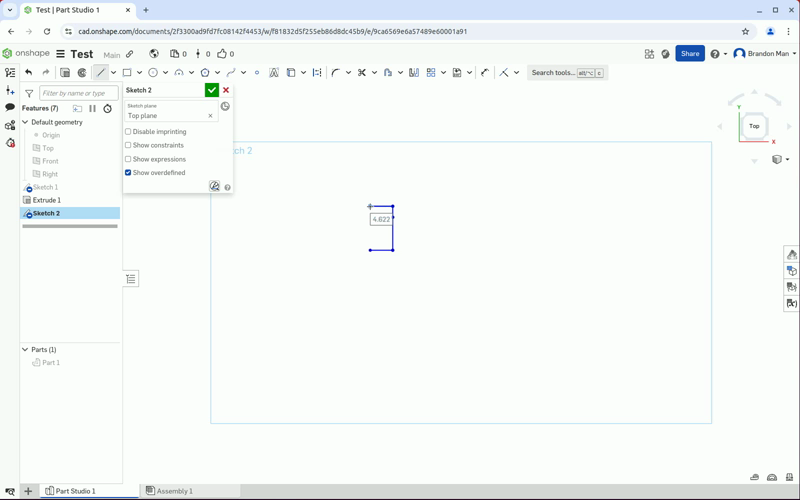
mouse_move(400, 206)
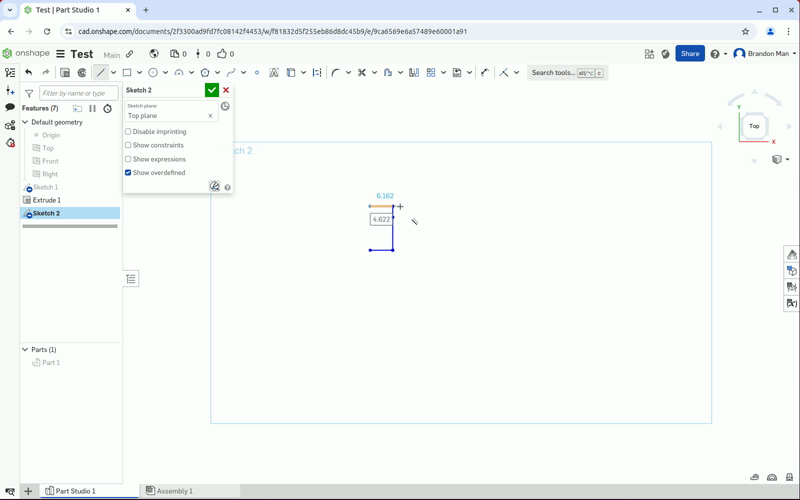
key_down(shift)
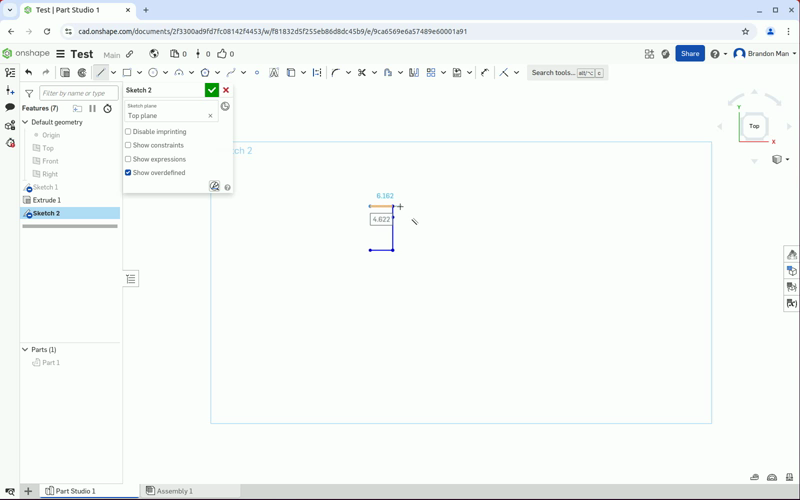
mouse_move(370, 250)
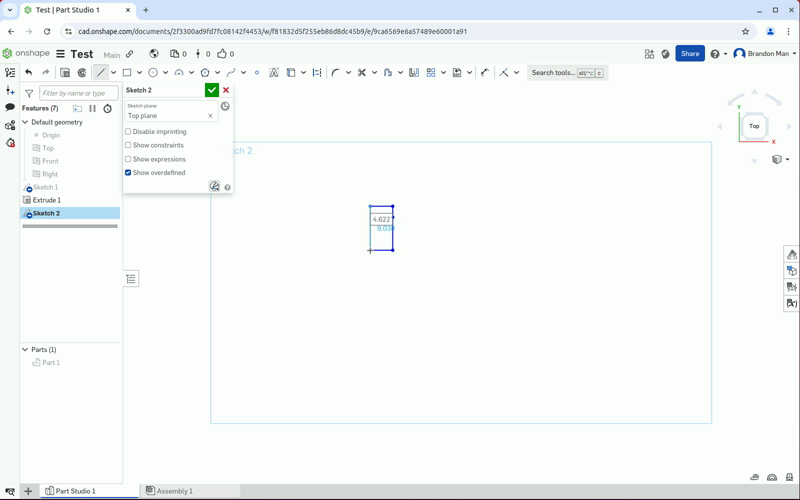
key_up(shift)
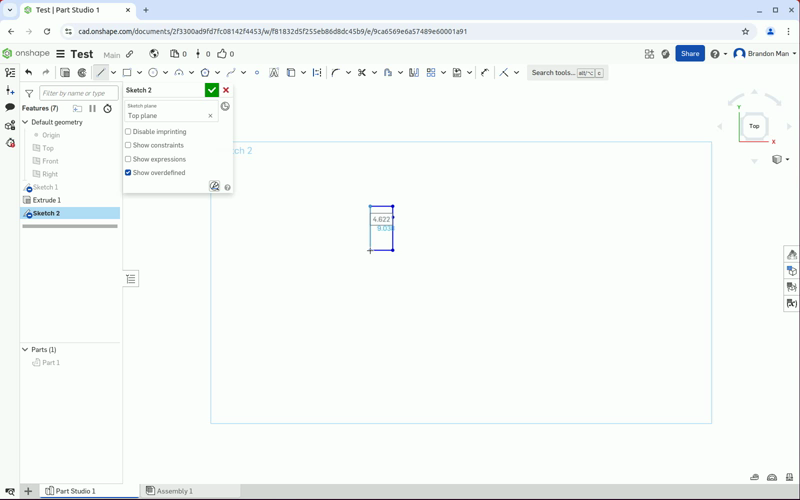
click(370, 250)
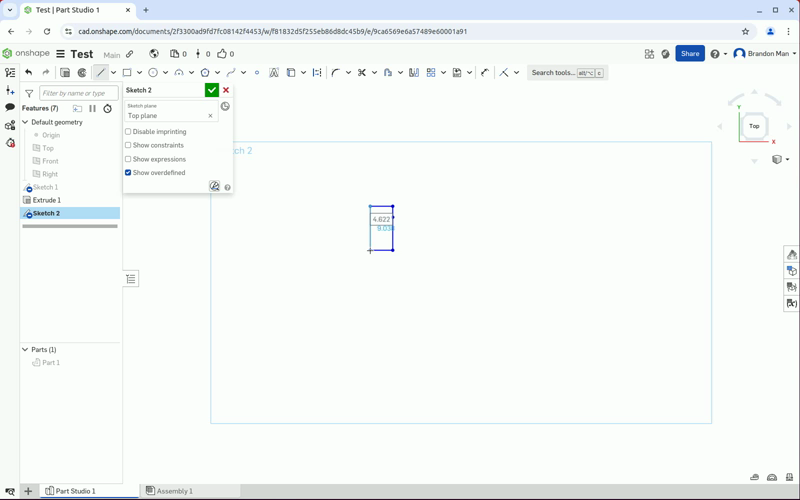
key(esc)
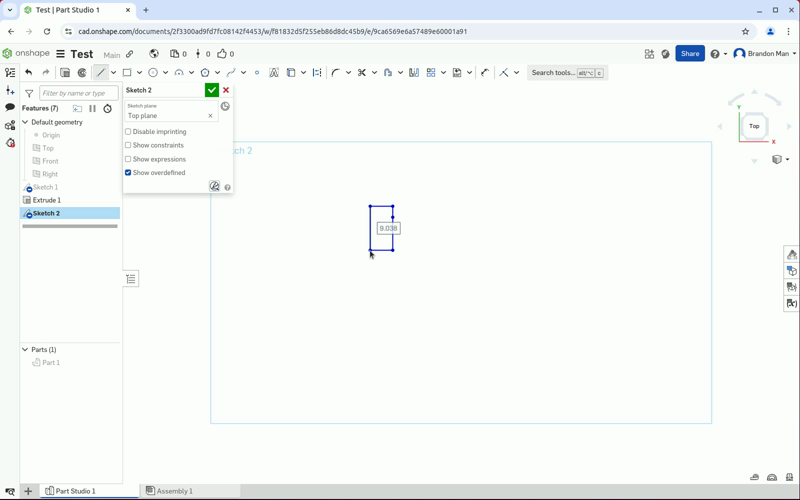
mouse_move(390, 248)
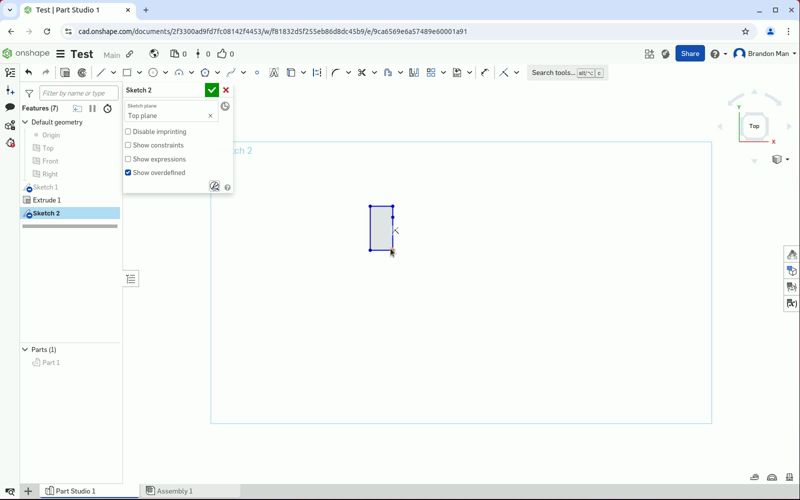
scroll(6)
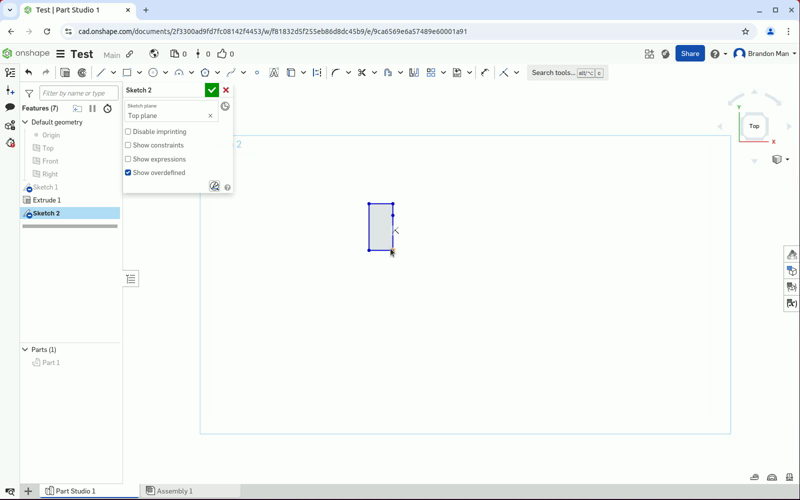
scroll(6)
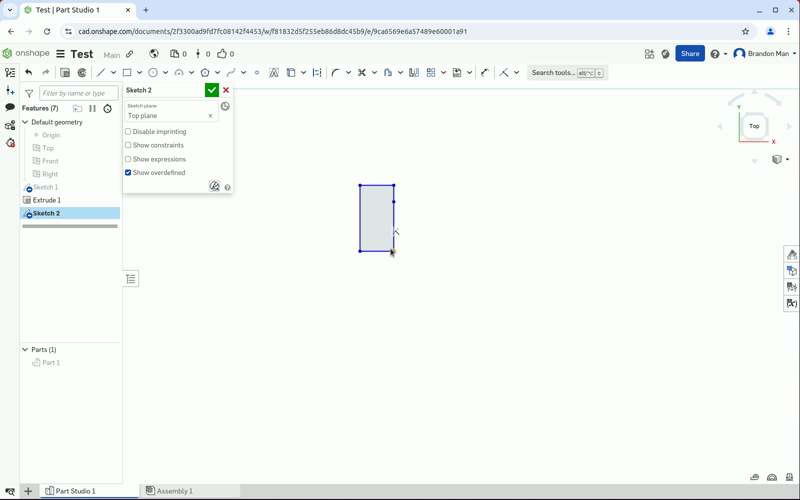
scroll(6)
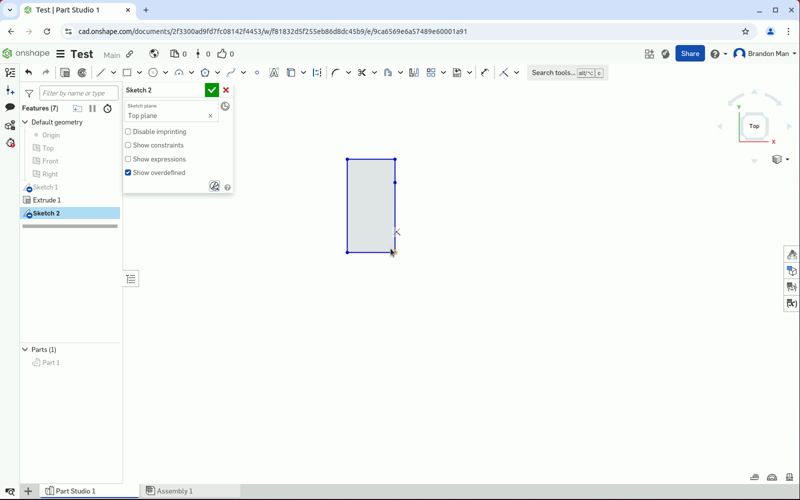
scroll(6)
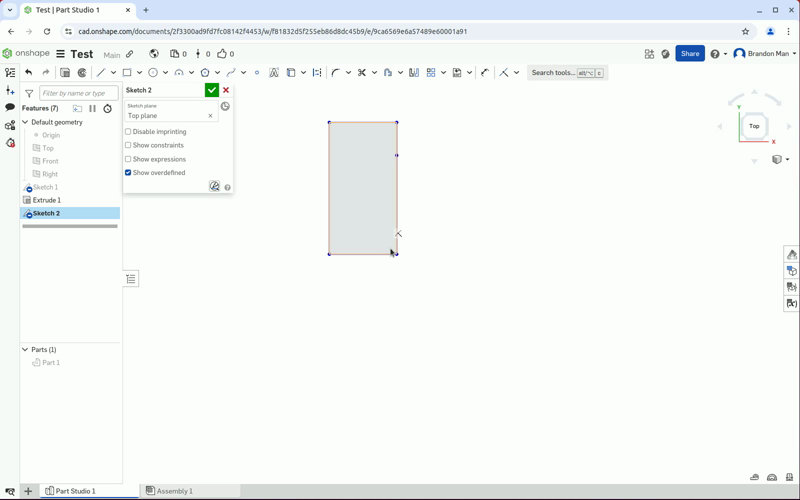
scroll(6)
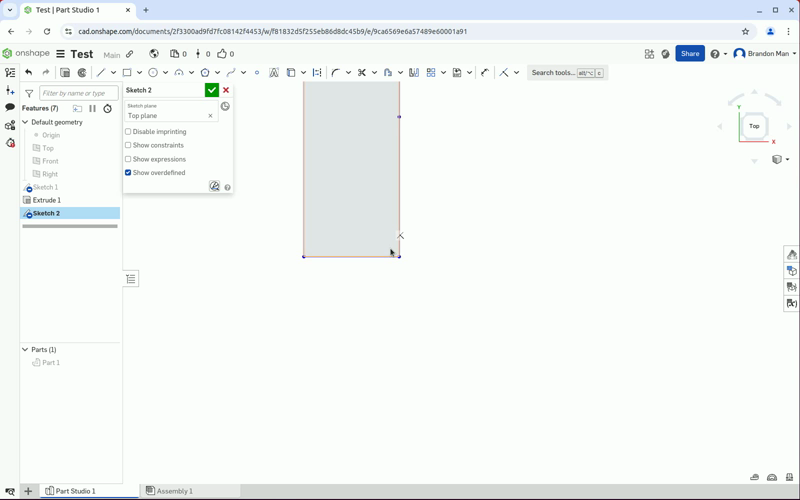
scroll(6)
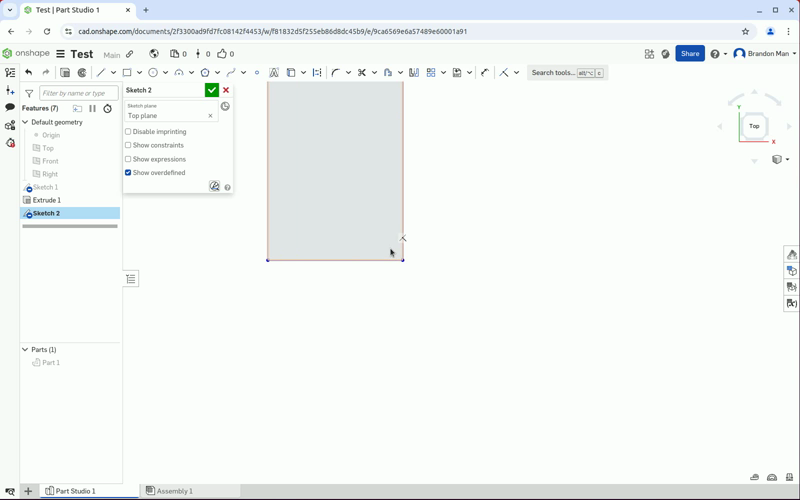
scroll(6)
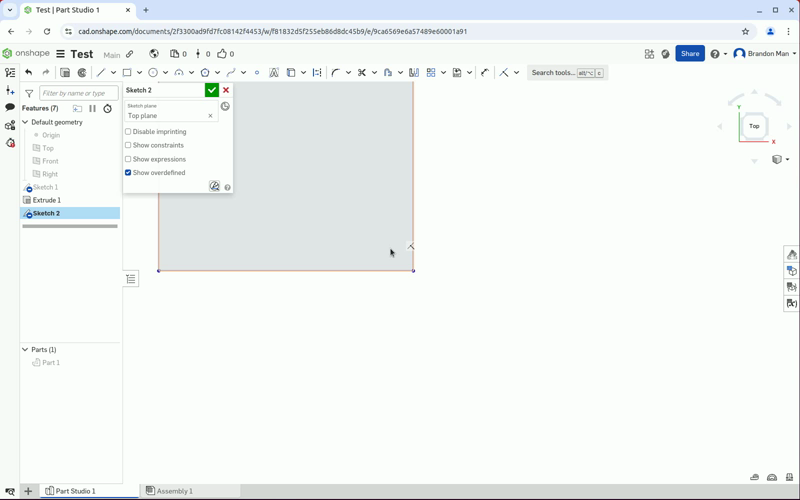
click(390, 248)
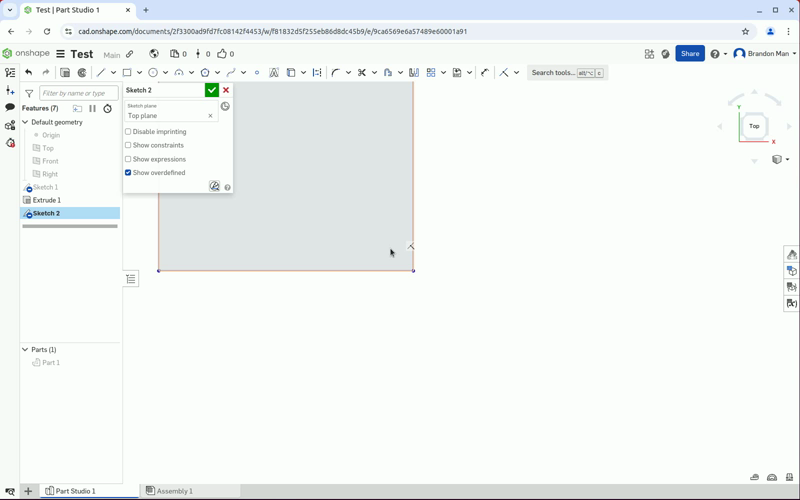
scroll(-6)
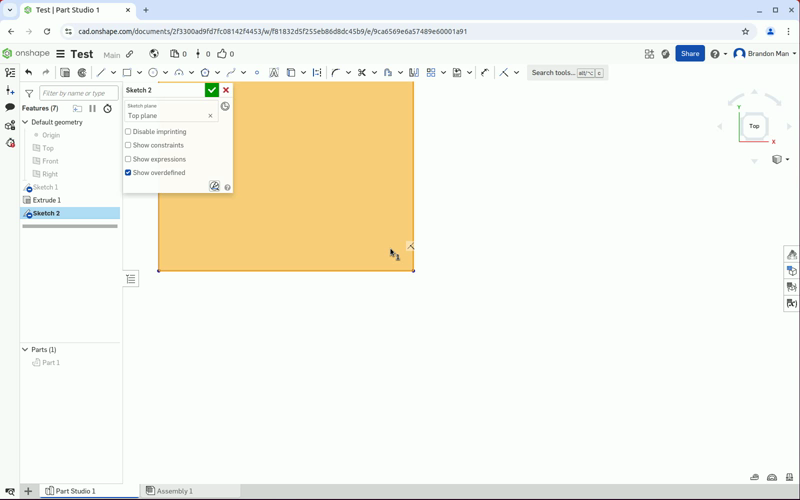
scroll(-6)
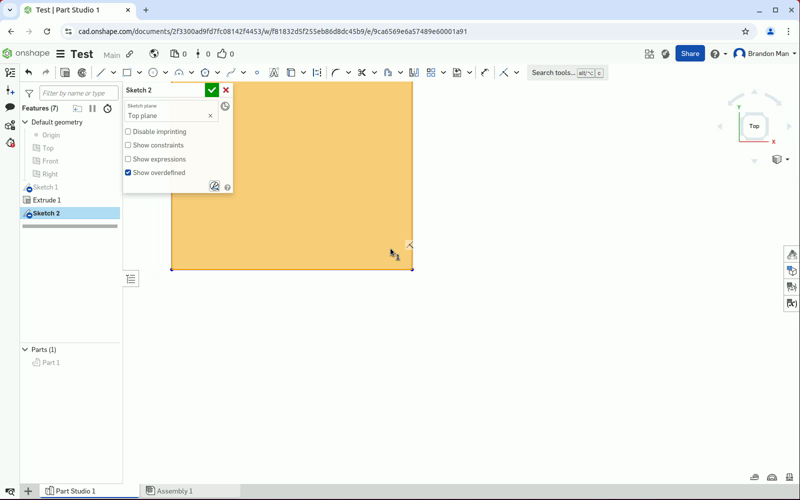
scroll(-6)
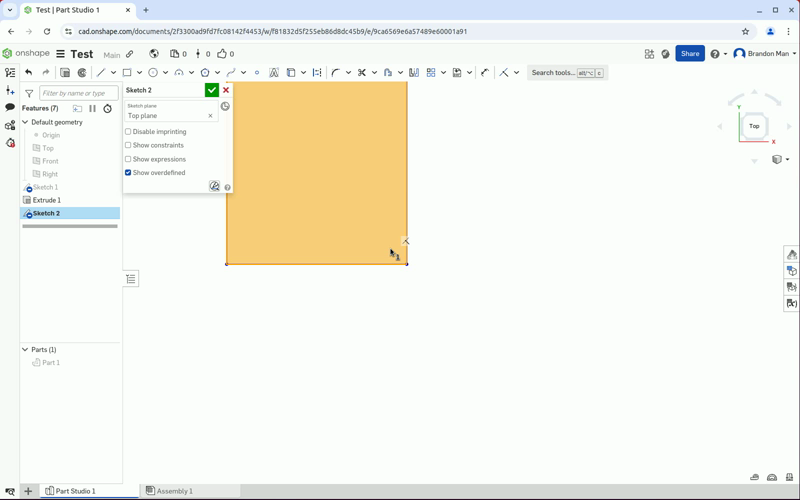
scroll(-6)
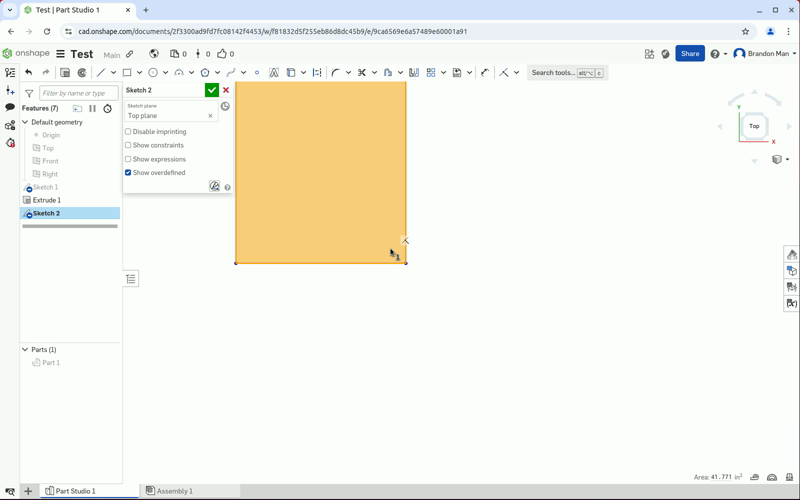
scroll(-6)
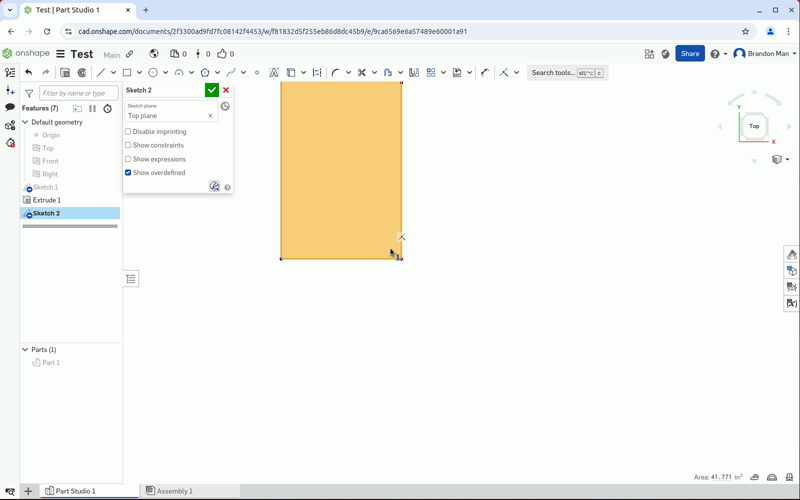
scroll(-6)
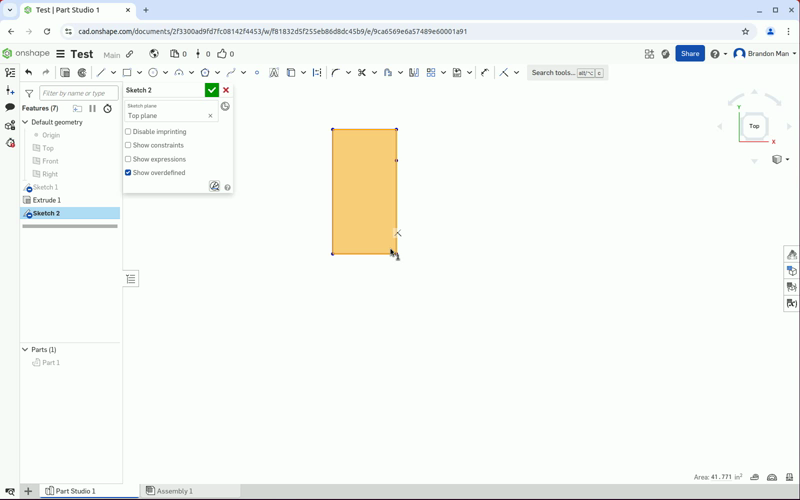
scroll(-6)
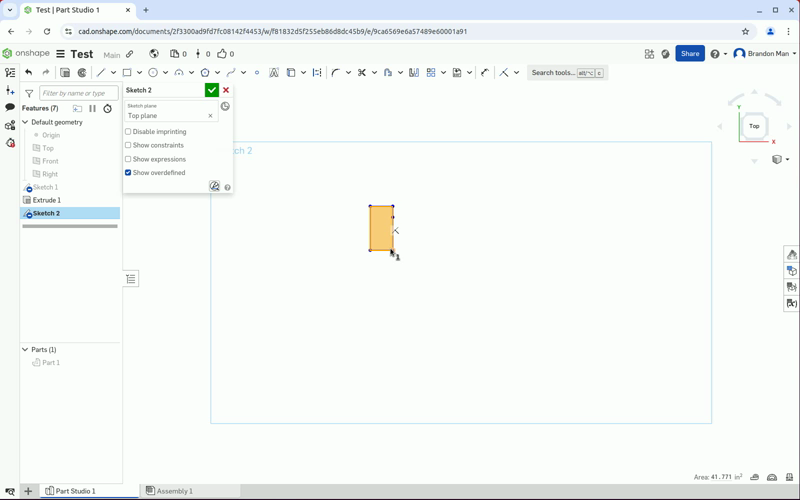
mouse_move(73, 352)
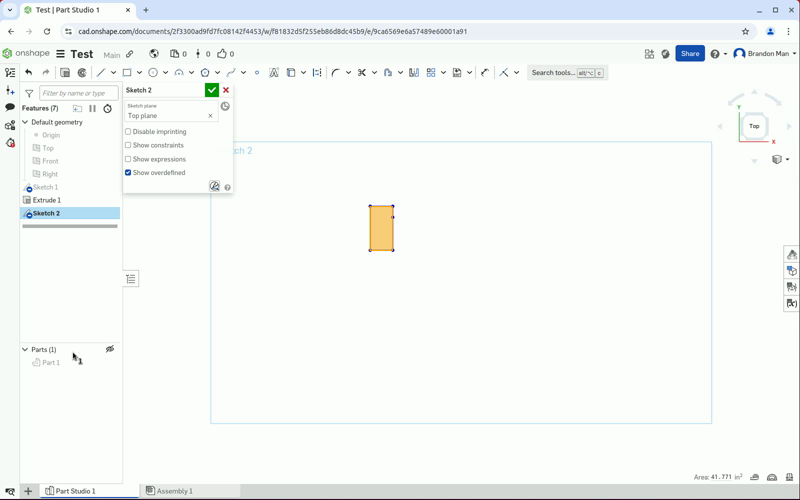
key(shift+y)
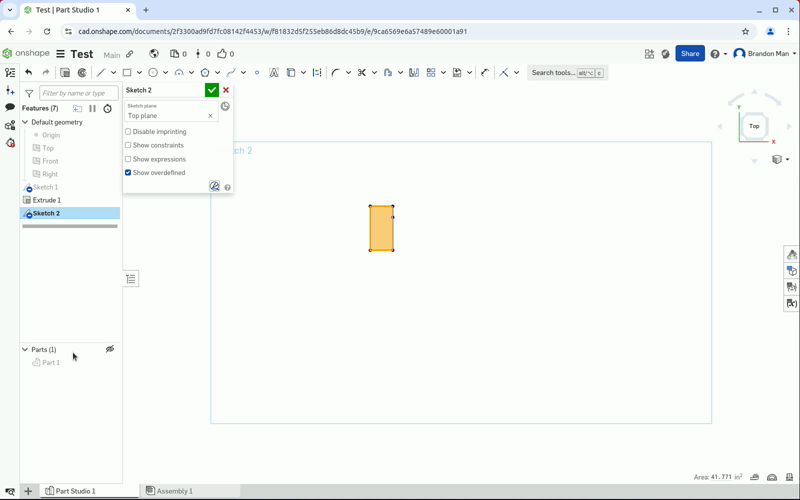
key(shift+e)
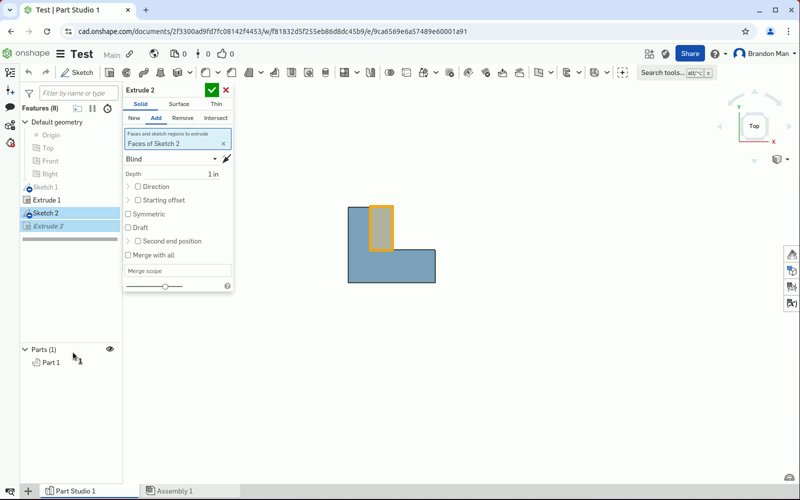
mouse_move(143, 106)
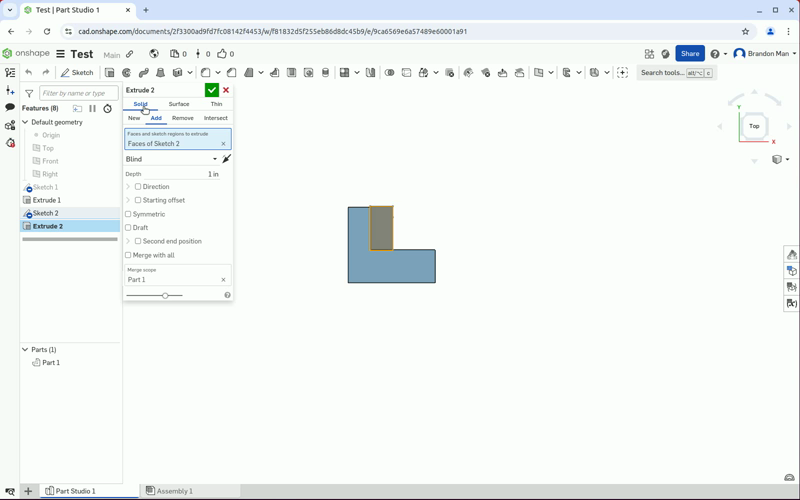
click(143, 106)
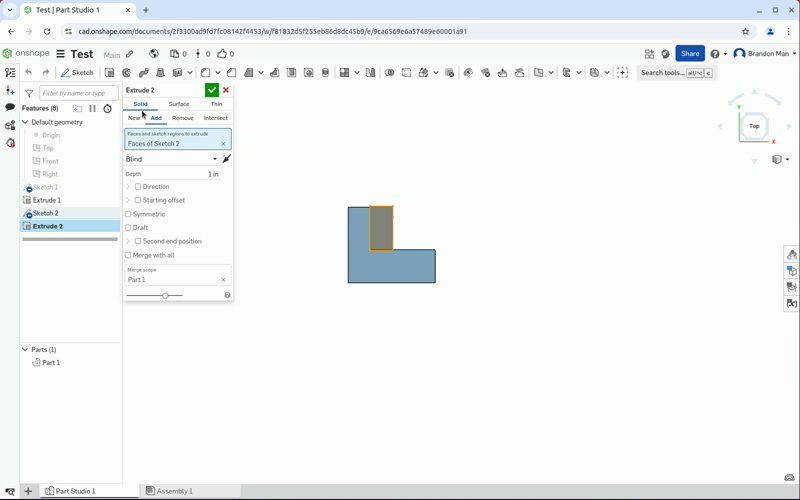
mouse_move(137, 120)
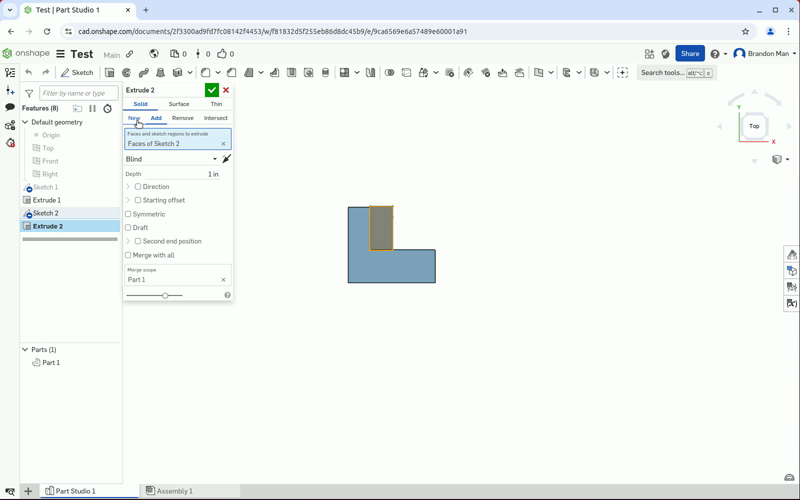
click(137, 120)
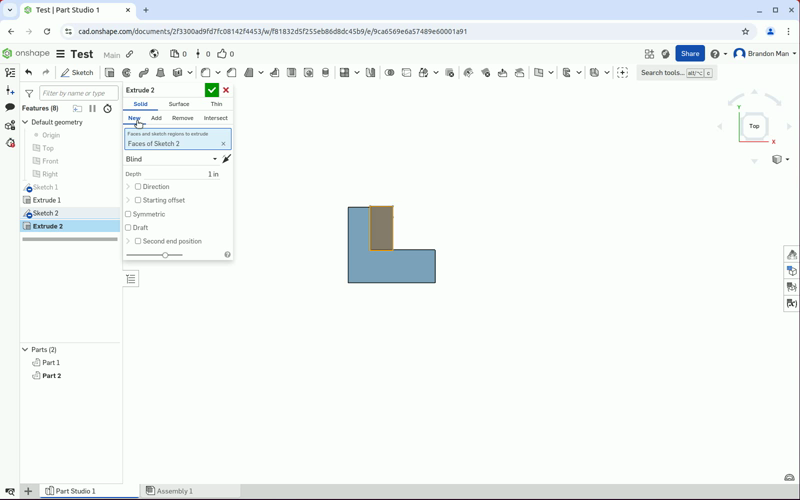
key(tab, 4)
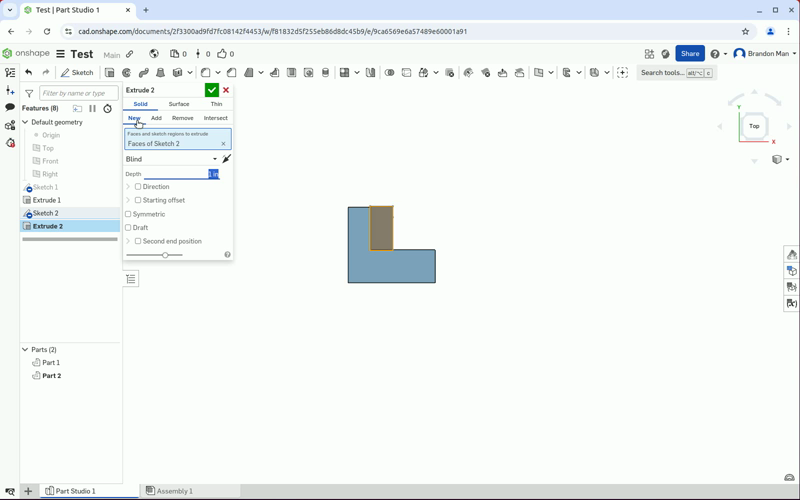
text(11.073)
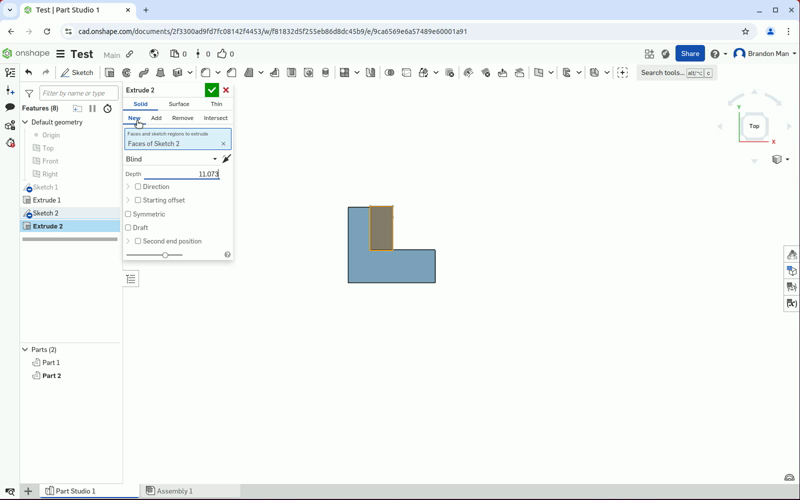
key(enter)
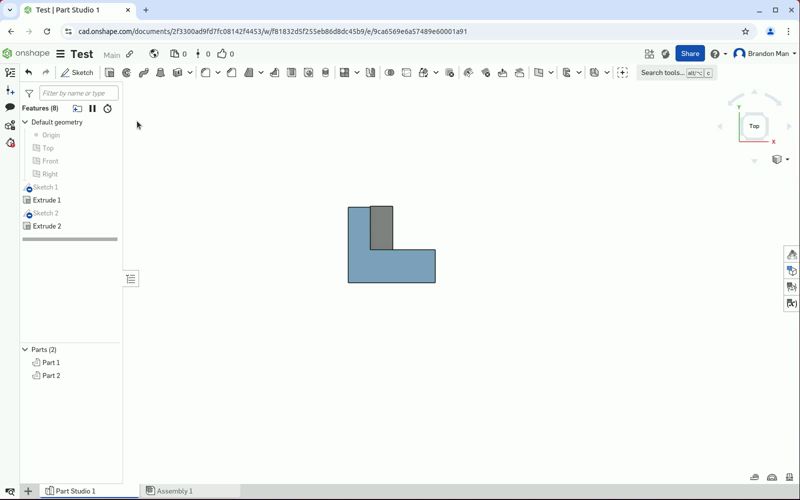
key(shift+h)
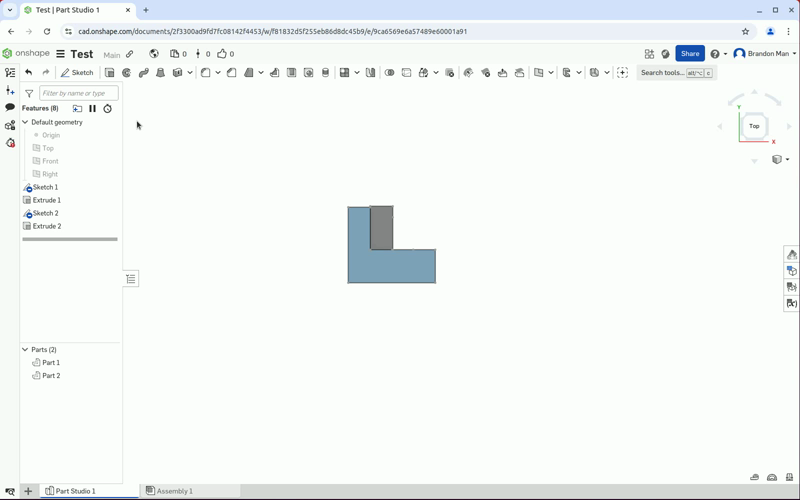
key(shift+h)
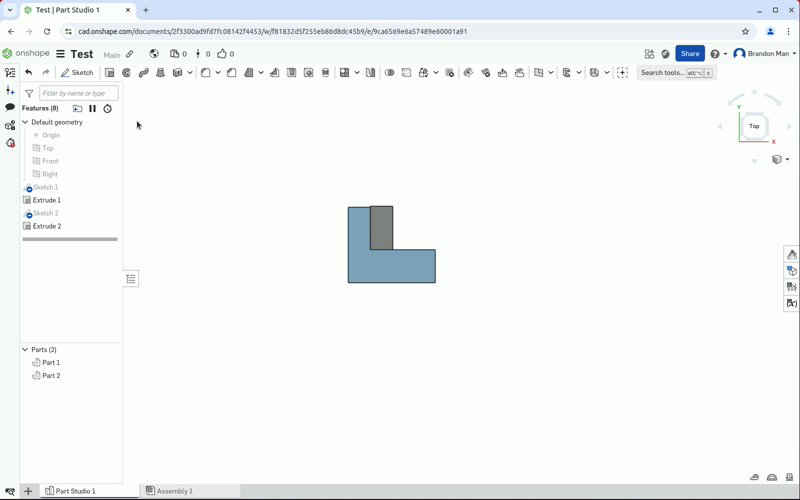
mouse_move(73, 189)
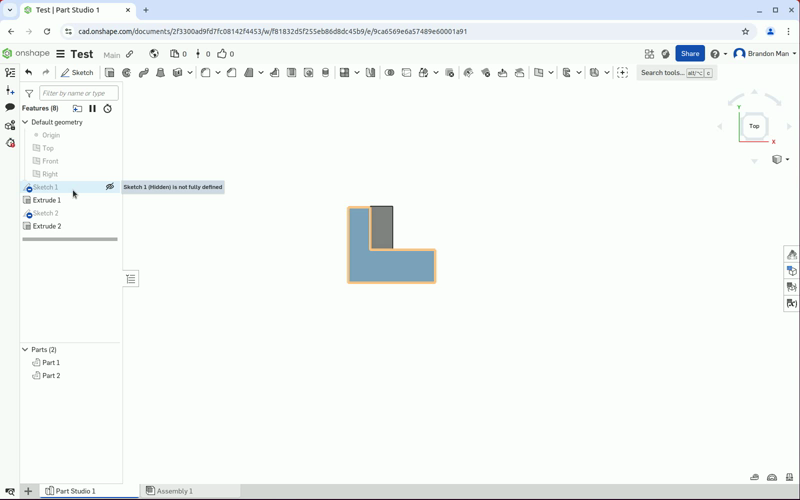
click(73, 189)
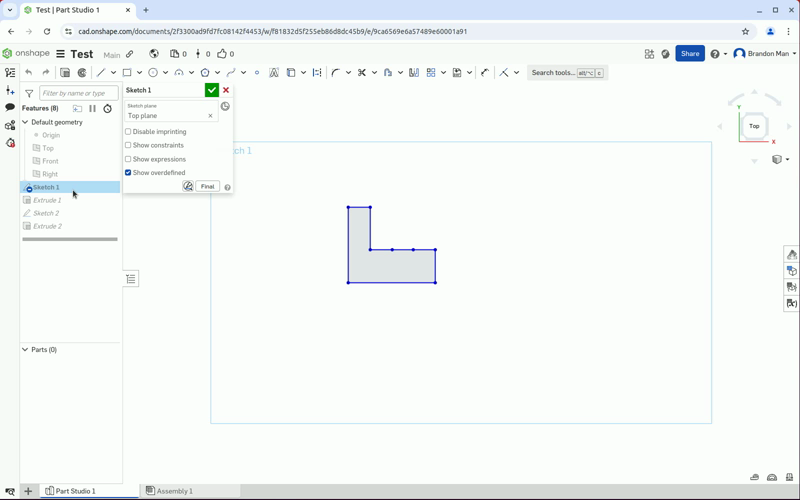
mouse_move(229, 92)
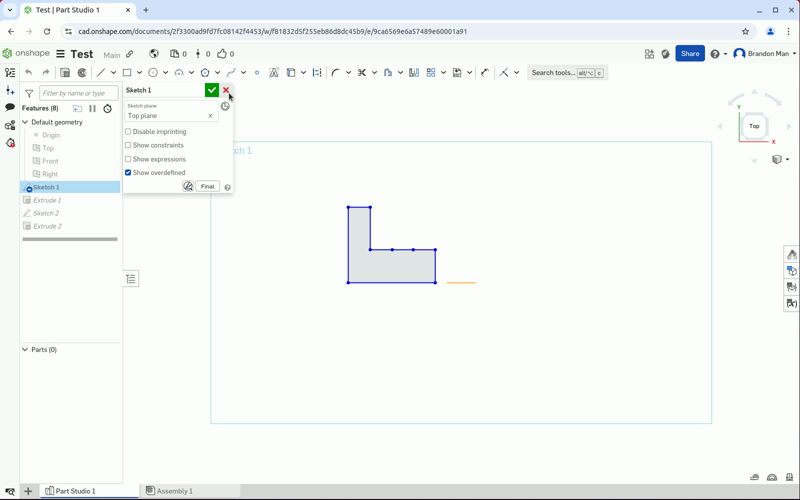
click(229, 92)
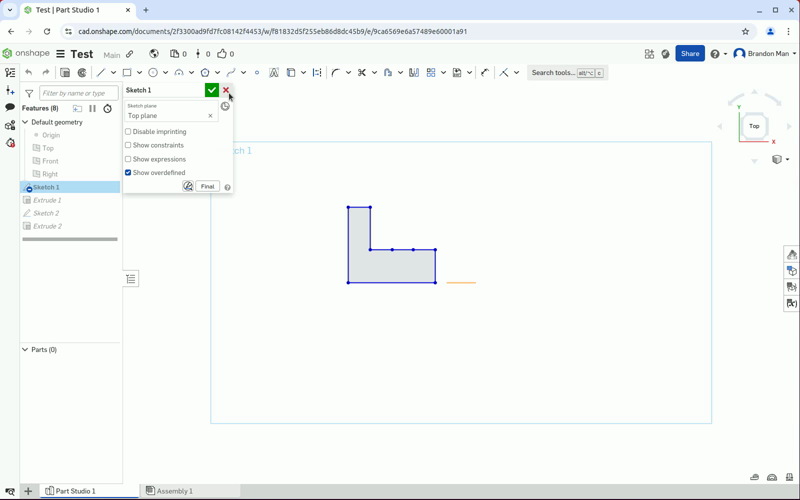
key(shift+s)
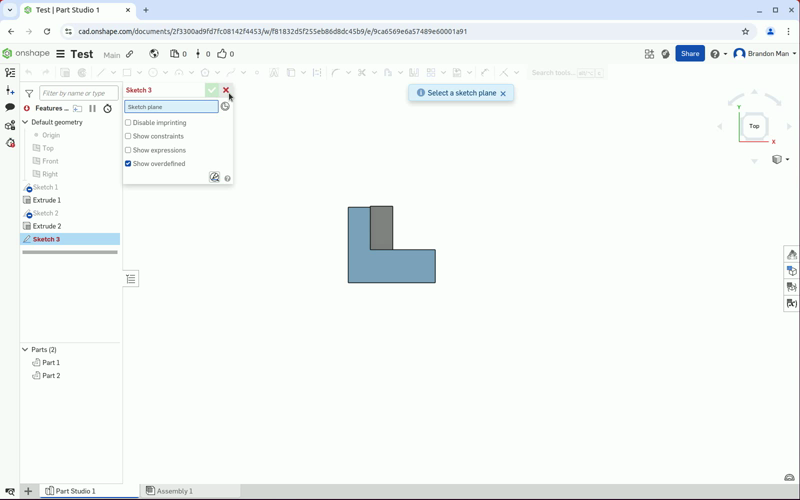
mouse_move(73, 150)
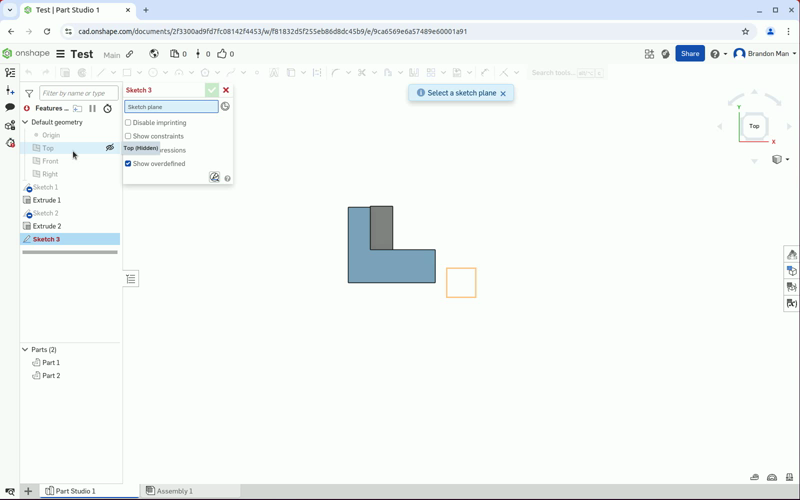
click(73, 150)
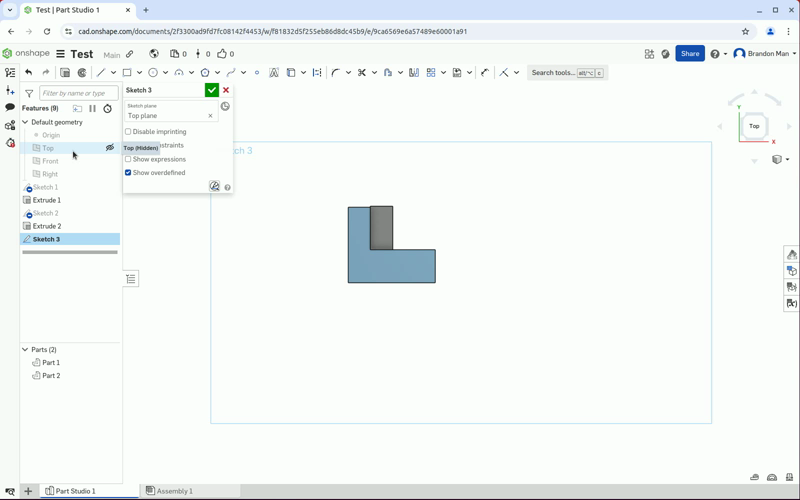
mouse_move(73, 352)
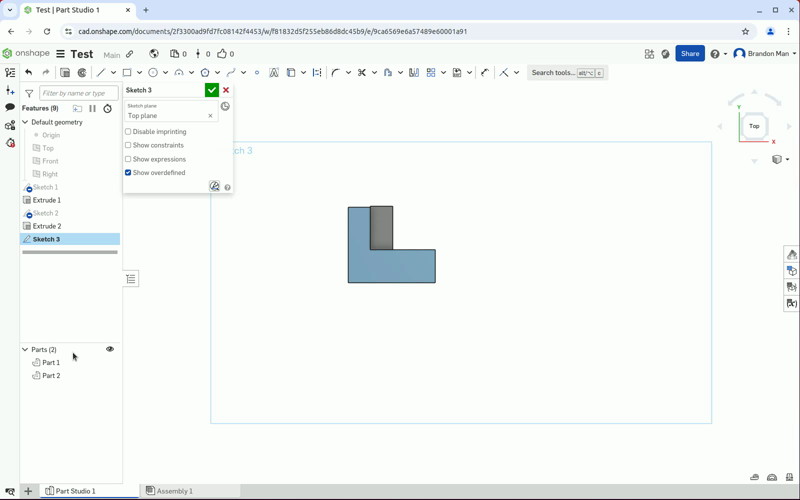
key(y)
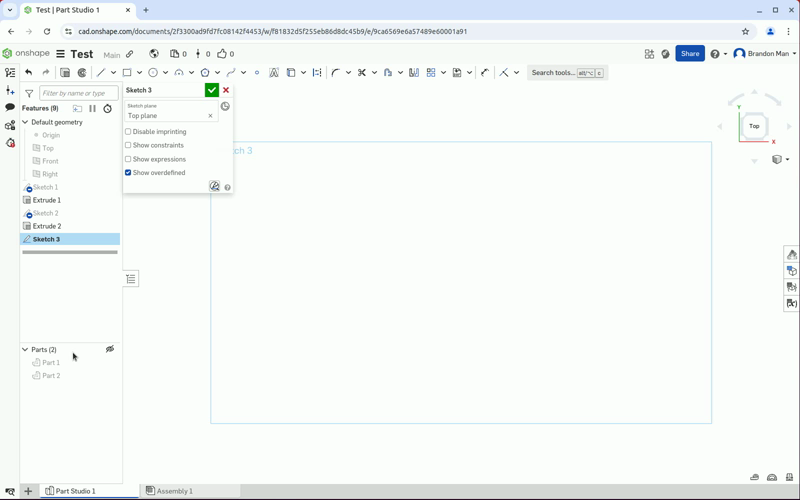
key(l)
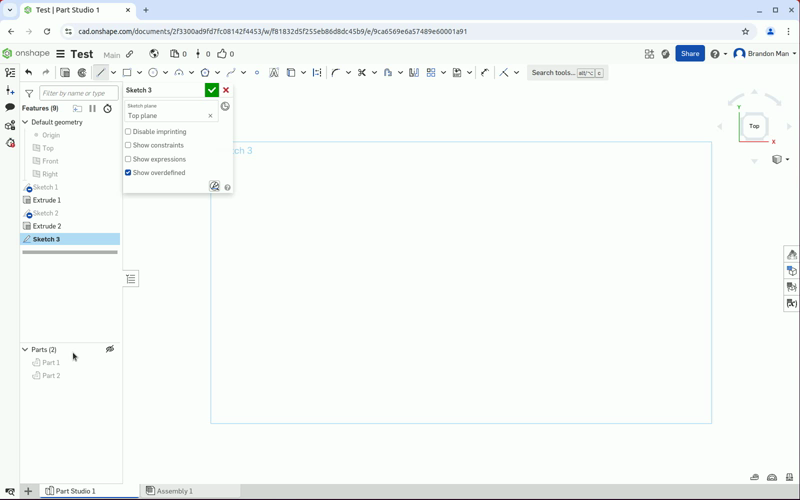
key_down(shift)
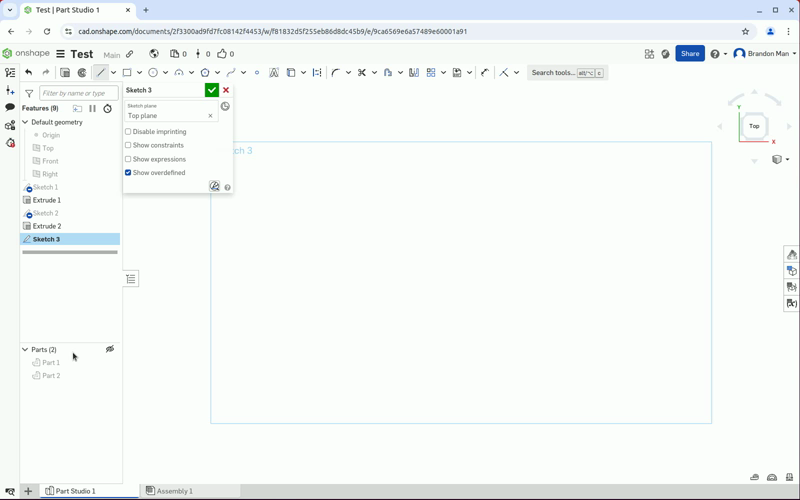
mouse_move(348, 206)
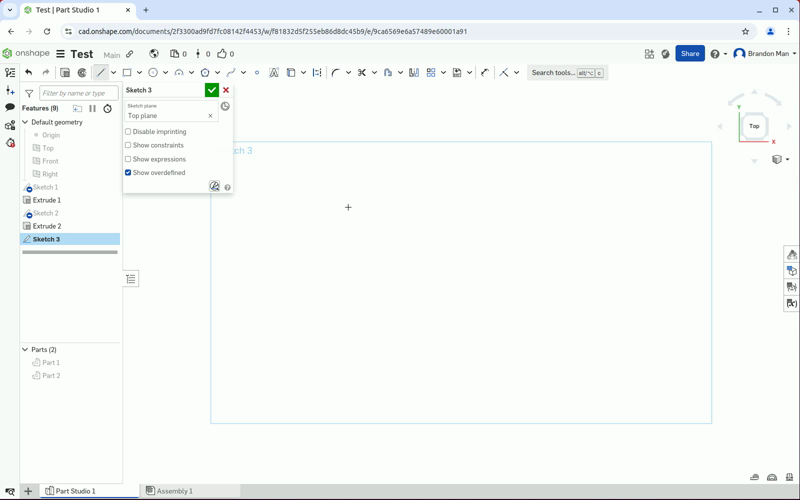
click(348, 206)
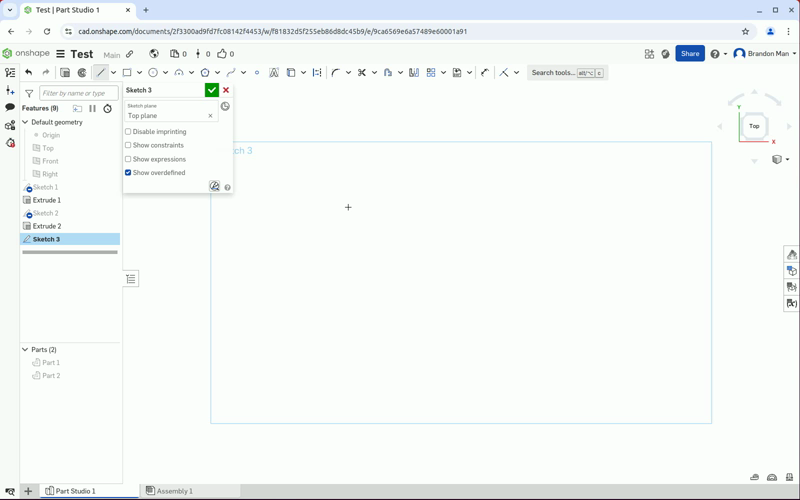
key_up(shift)
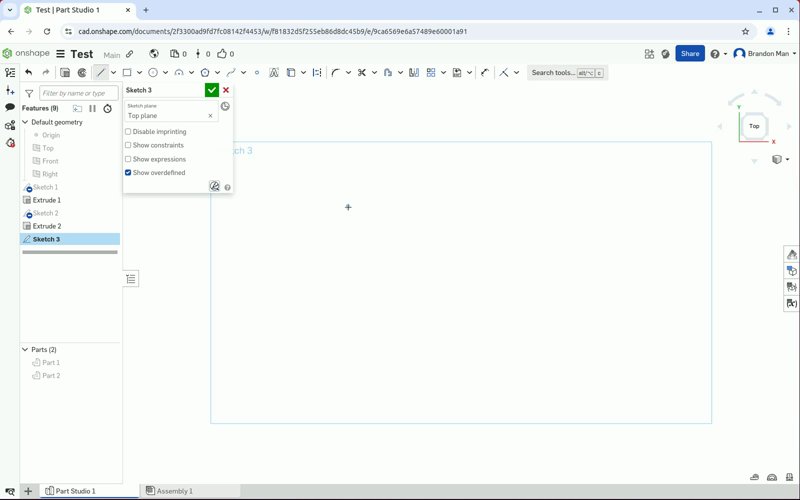
key_down(shift)
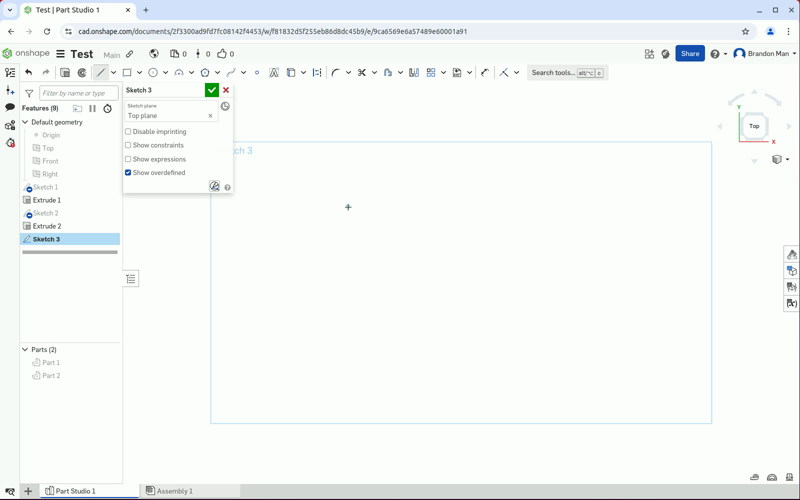
mouse_move(378, 206)
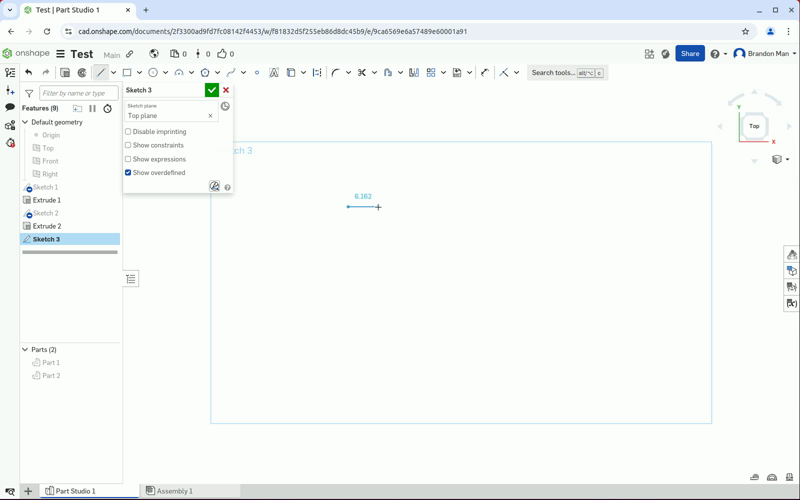
mouse_move(370, 206)
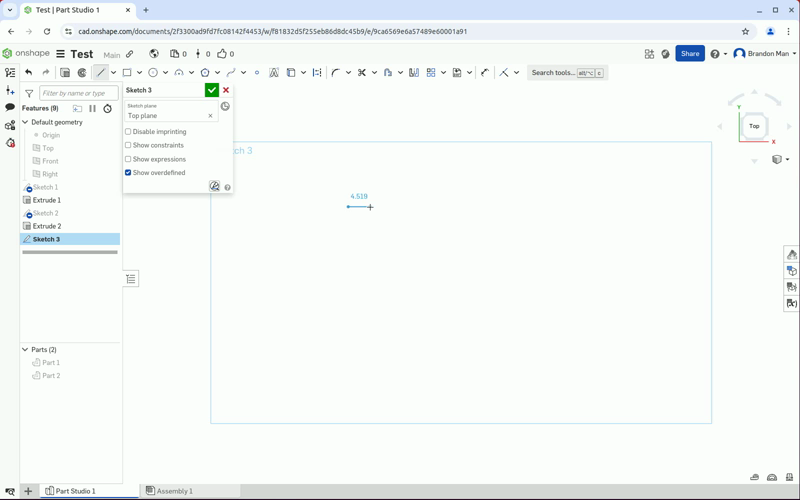
click(370, 206)
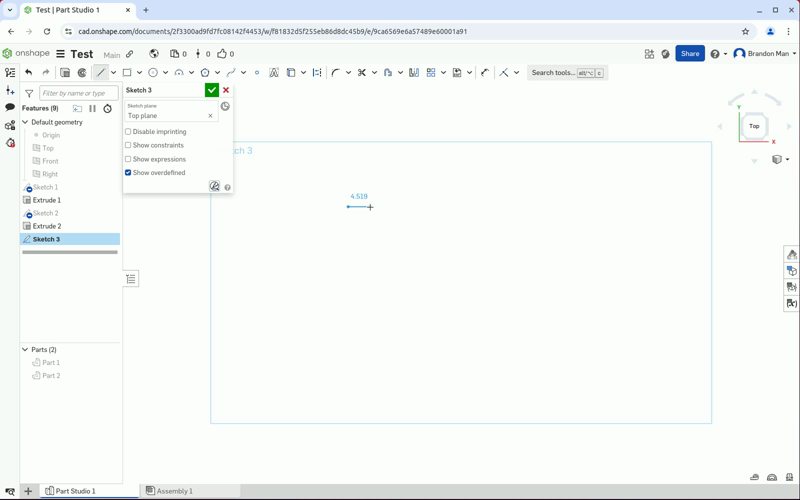
key_up(shift)
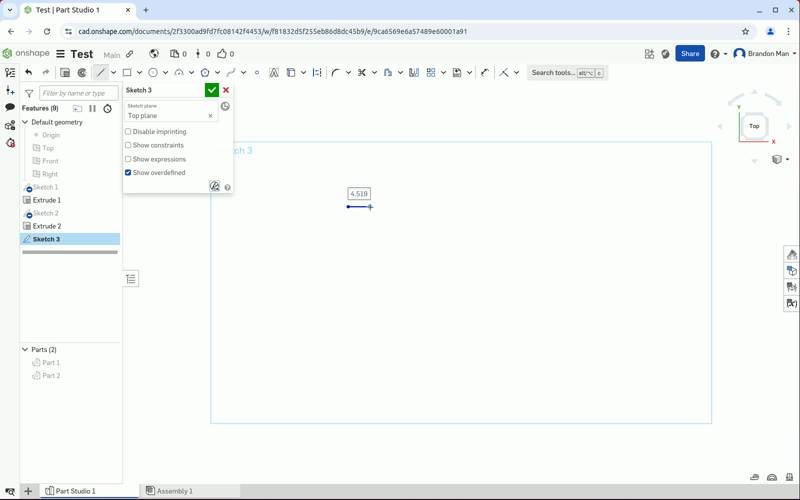
key_down(shift)
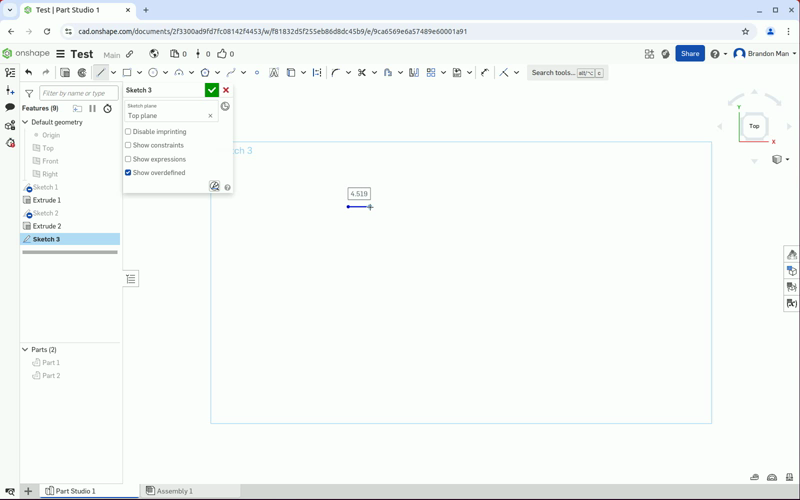
mouse_move(400, 206)
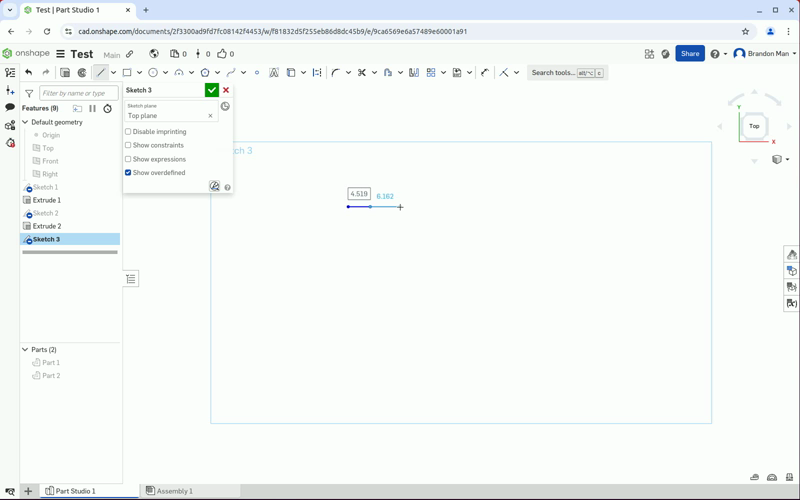
mouse_move(392, 206)
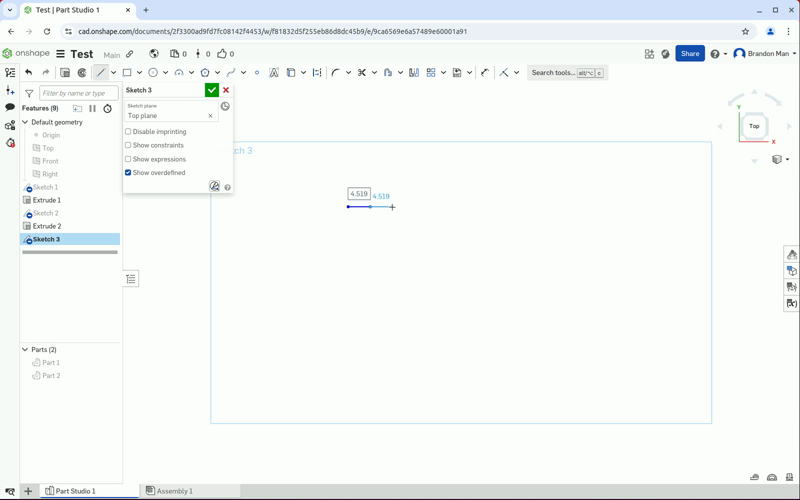
click(392, 206)
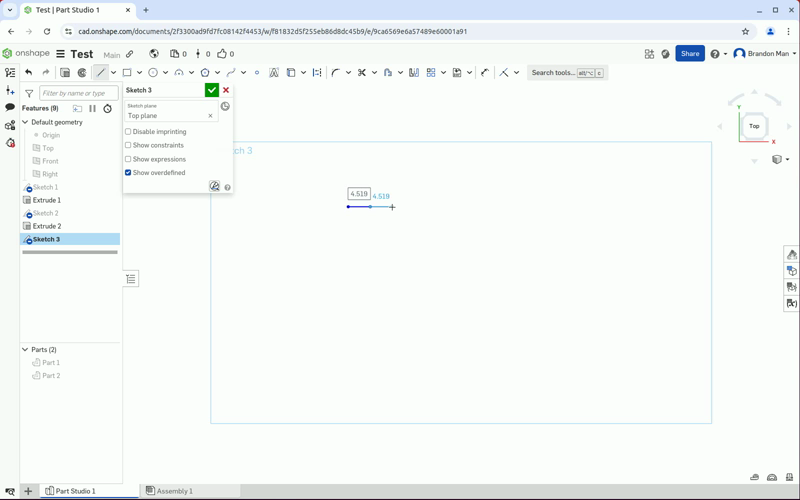
key_up(shift)
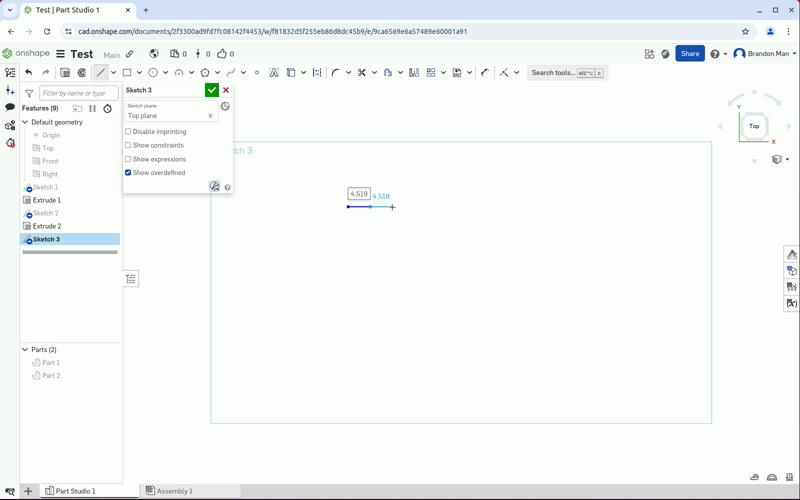
key_down(shift)
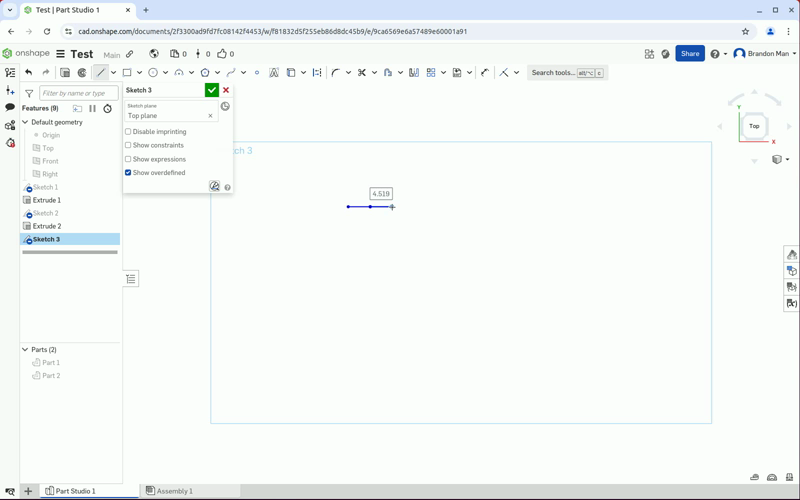
mouse_move(422, 206)
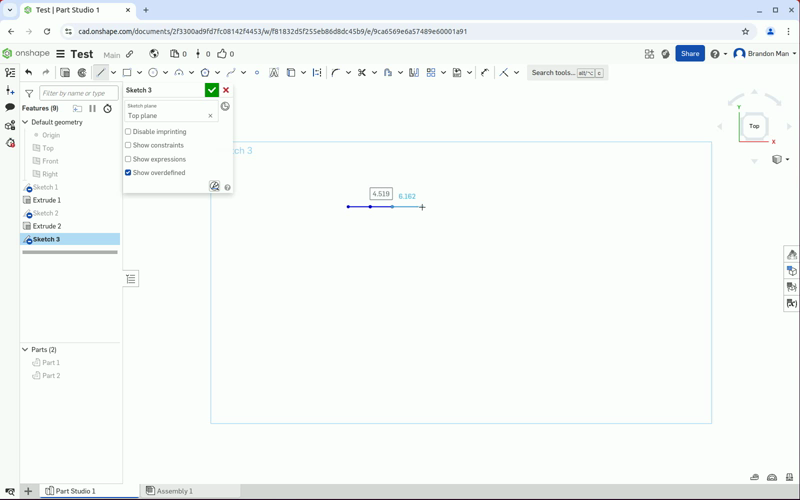
mouse_move(392, 173)
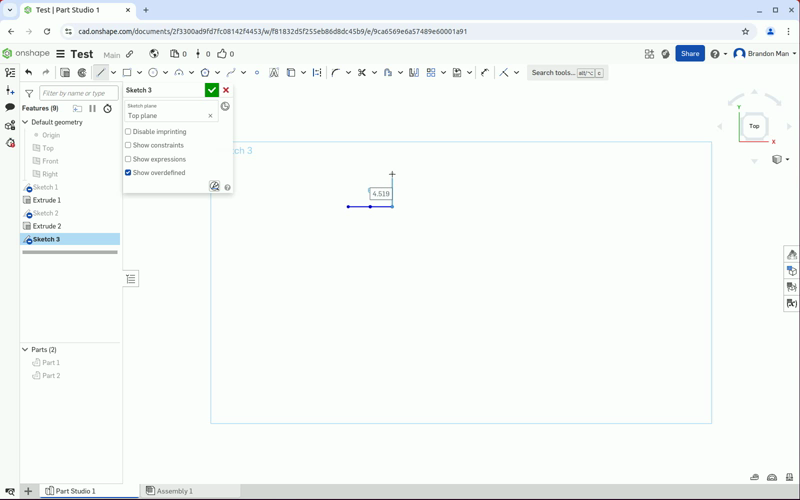
click(392, 173)
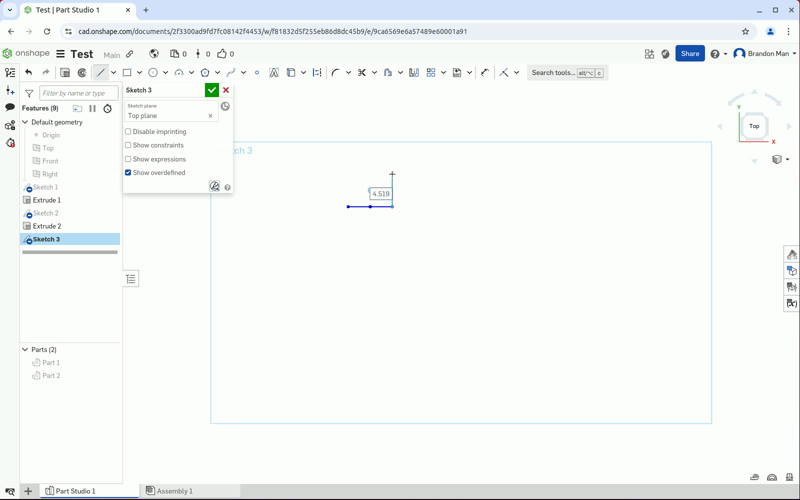
key_up(shift)
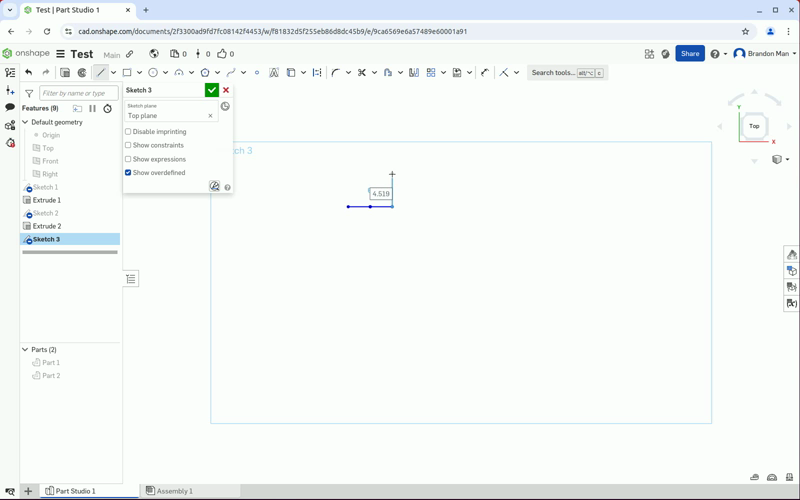
key_down(shift)
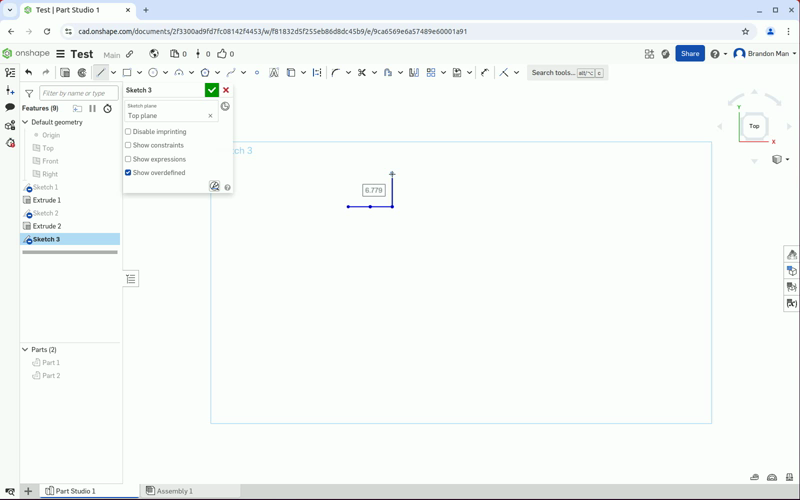
mouse_move(422, 173)
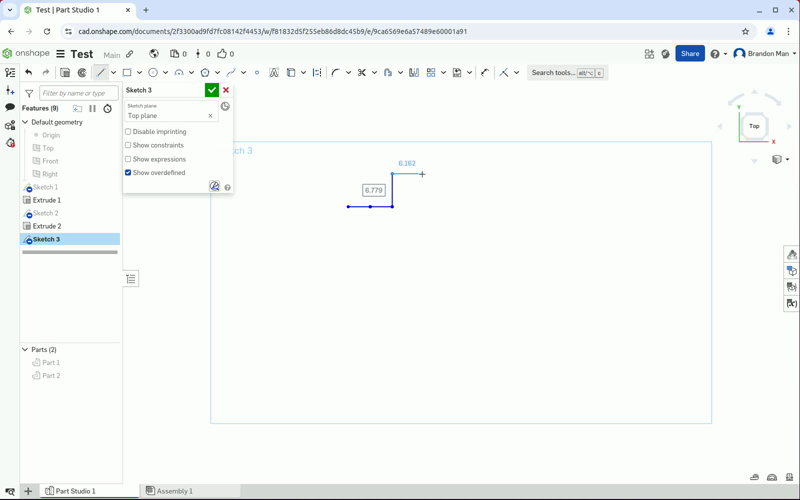
mouse_move(348, 173)
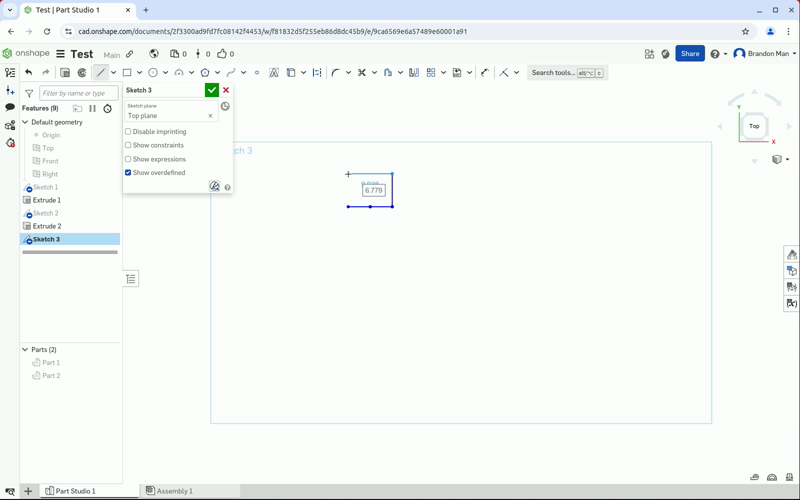
click(348, 173)
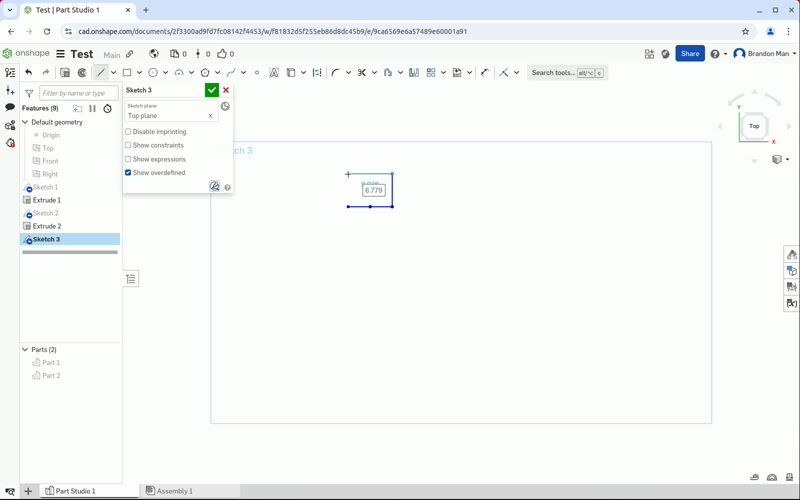
key_up(shift)
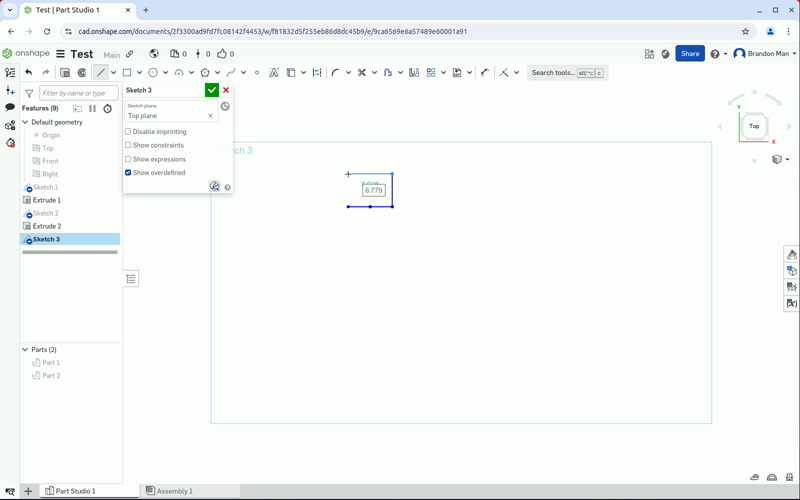
mouse_move(378, 173)
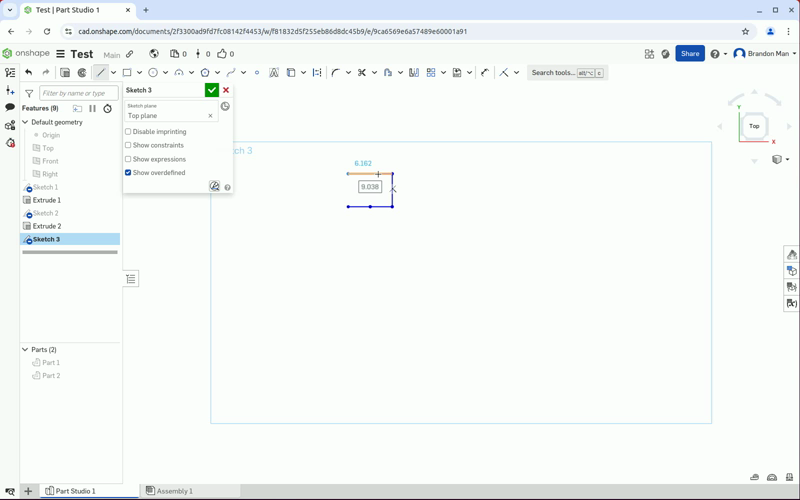
key_down(shift)
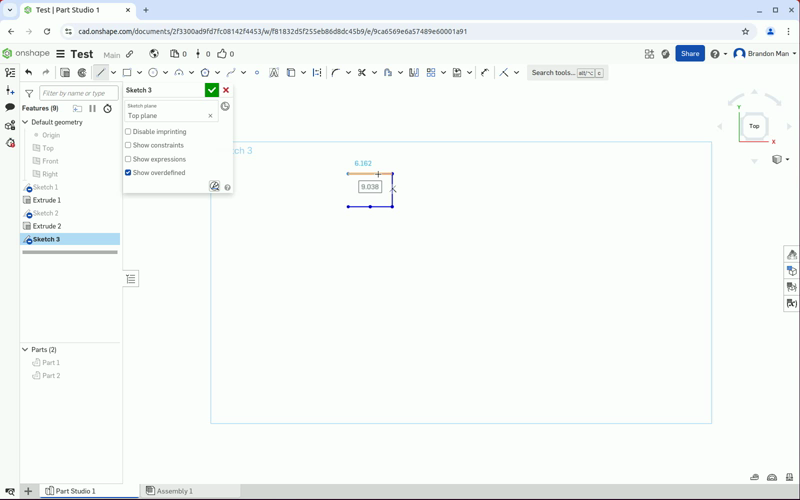
mouse_move(348, 206)
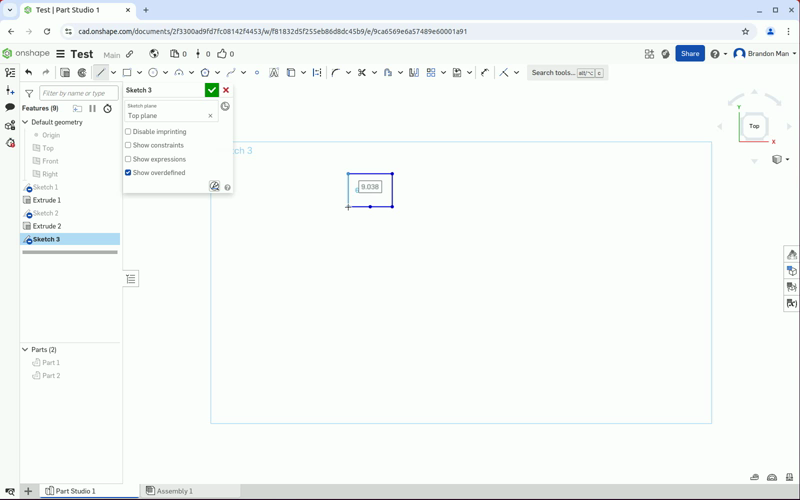
key_up(shift)
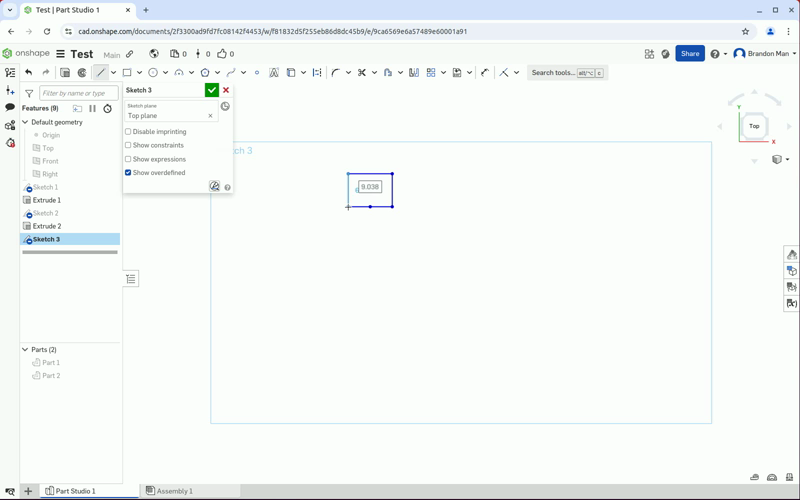
click(348, 206)
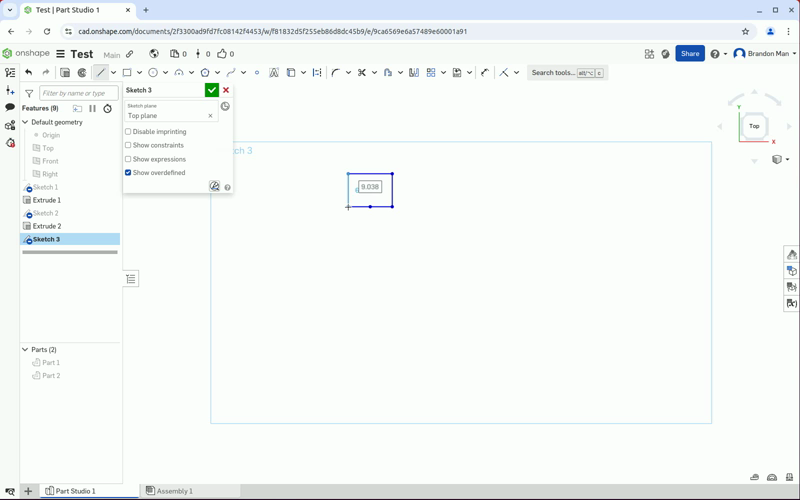
key(esc)
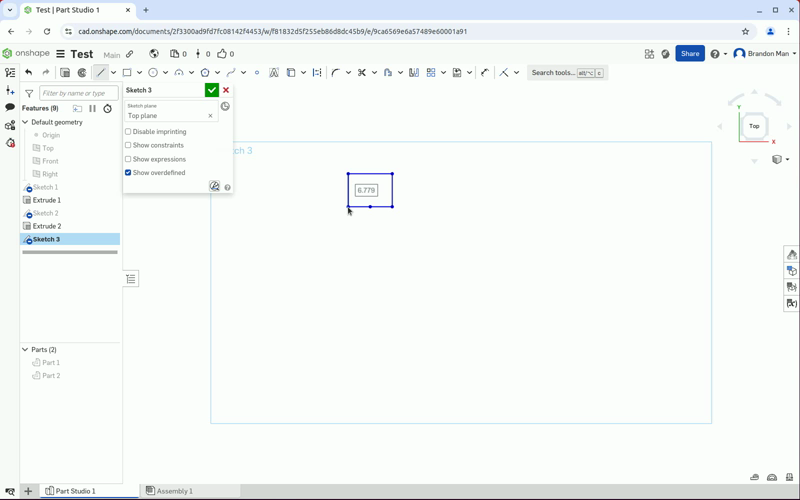
mouse_move(357, 184)
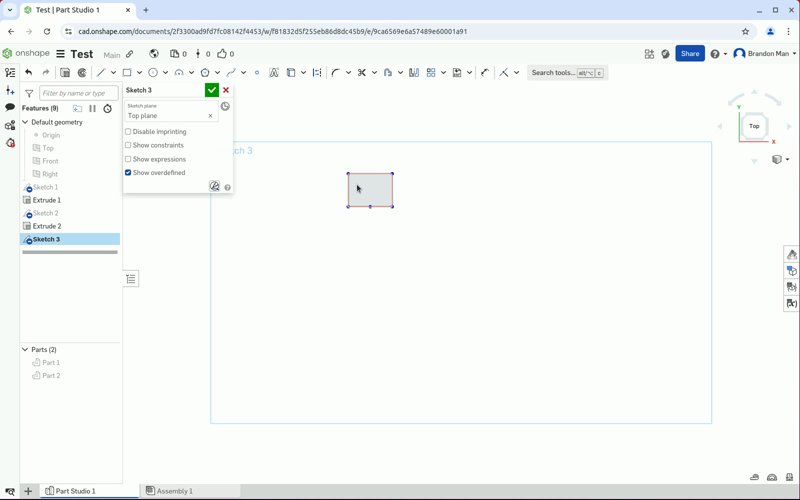
scroll(6)
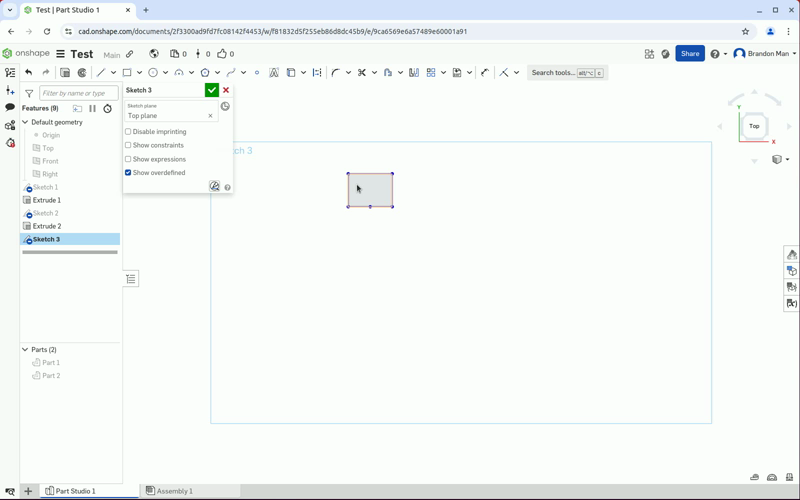
scroll(6)
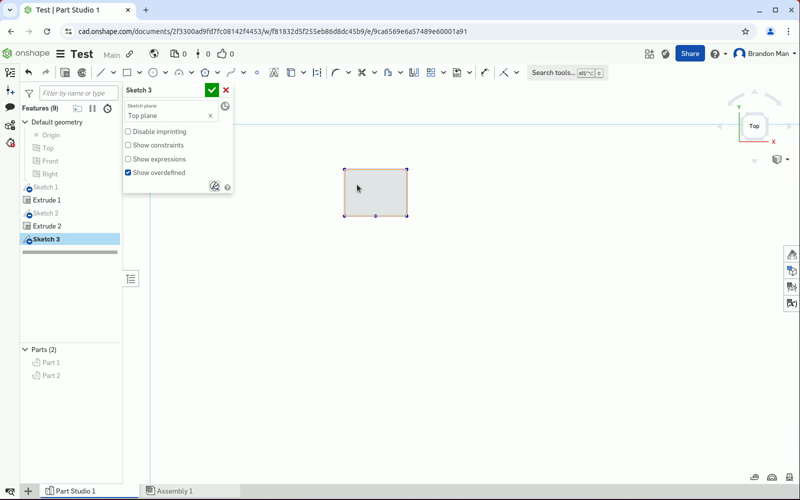
scroll(6)
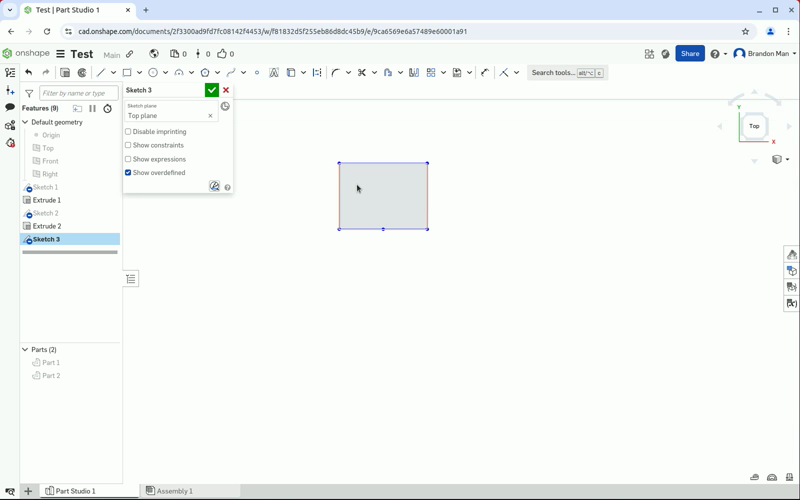
scroll(6)
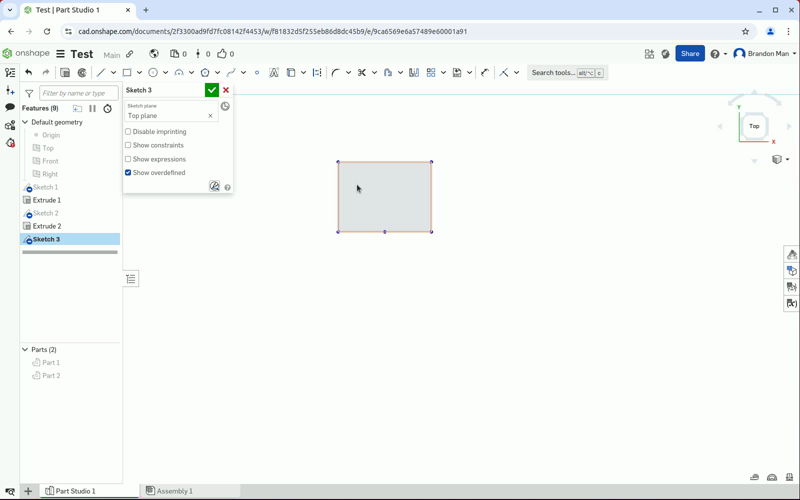
scroll(6)
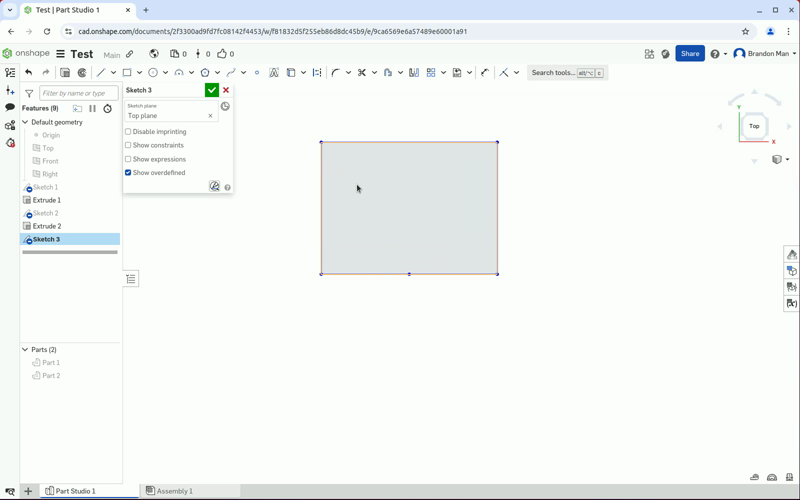
scroll(6)
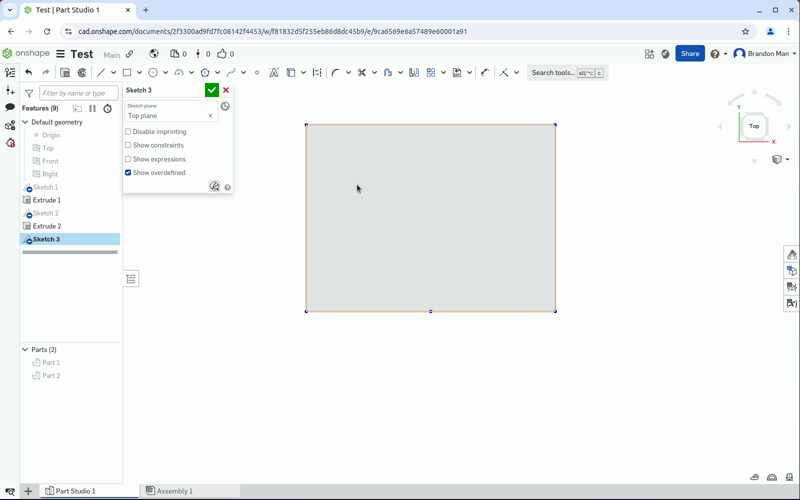
scroll(6)
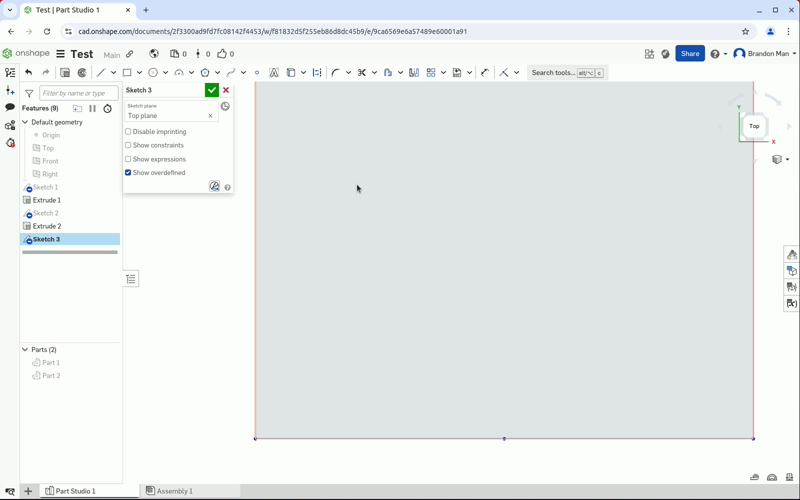
click(357, 184)
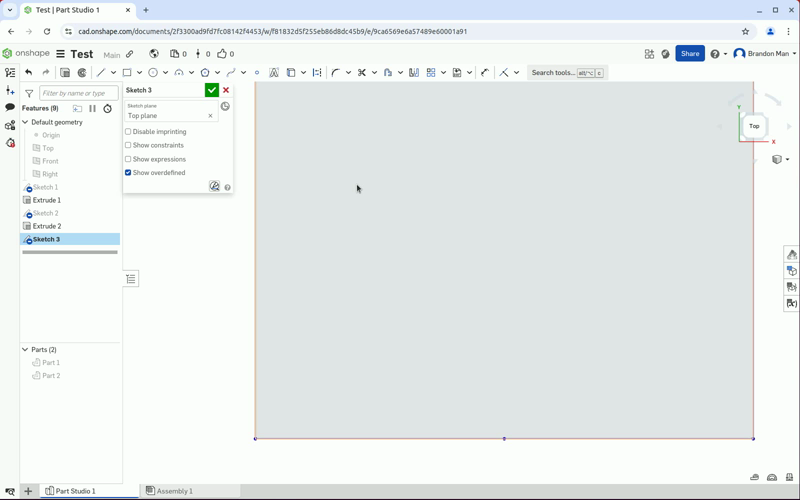
scroll(-6)
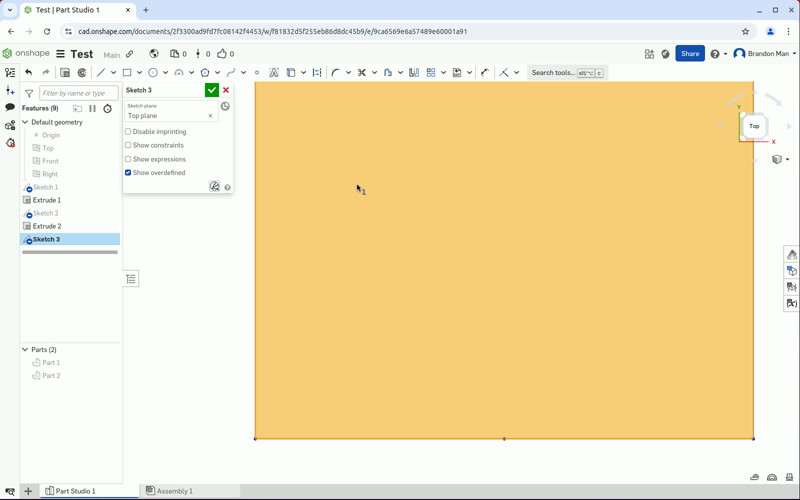
scroll(-6)
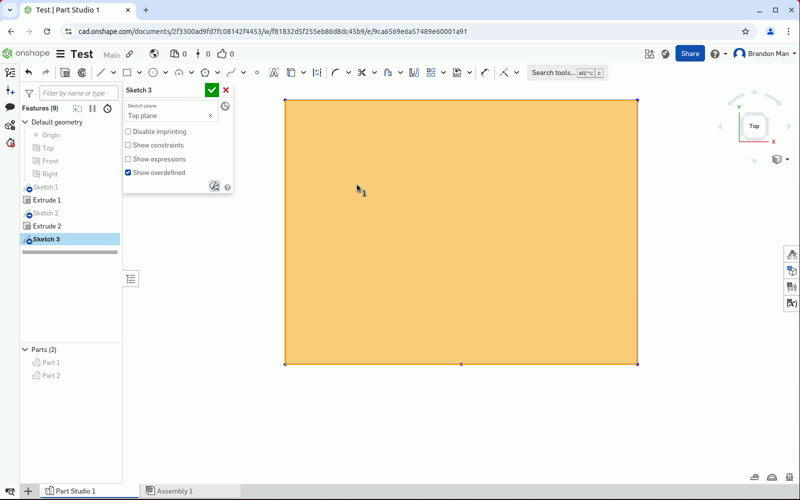
scroll(-6)
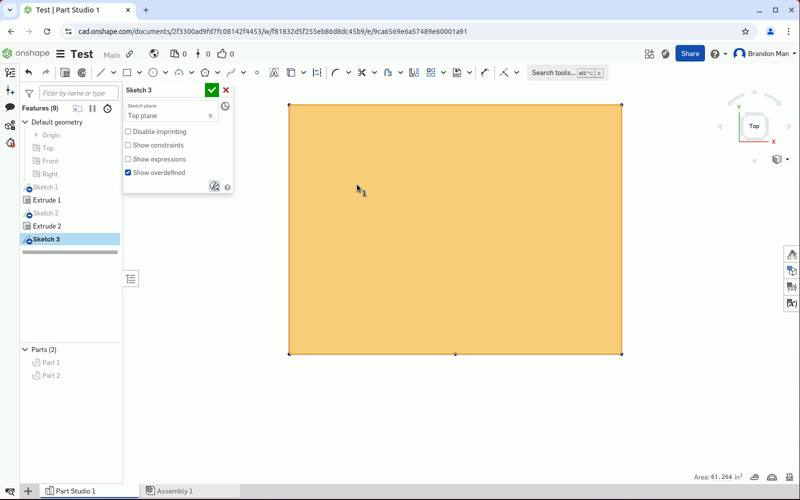
scroll(-6)
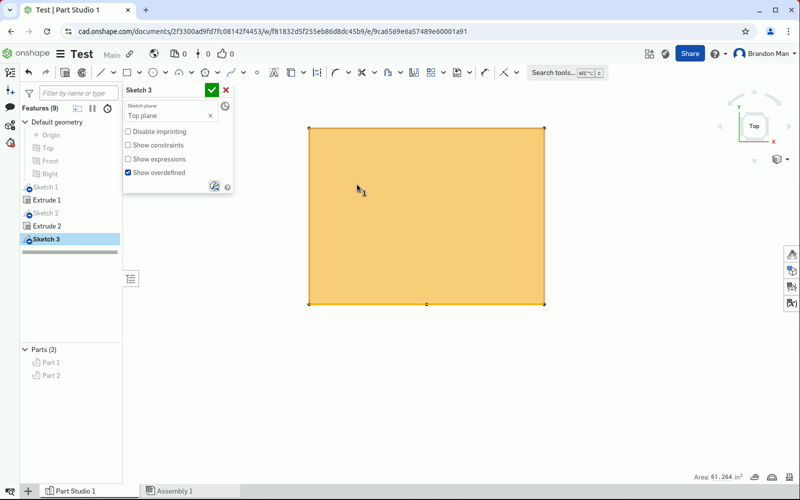
scroll(-6)
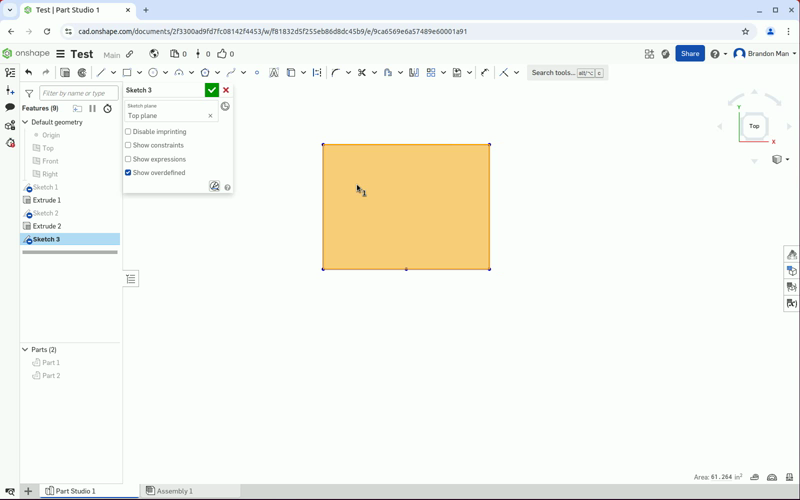
scroll(-6)
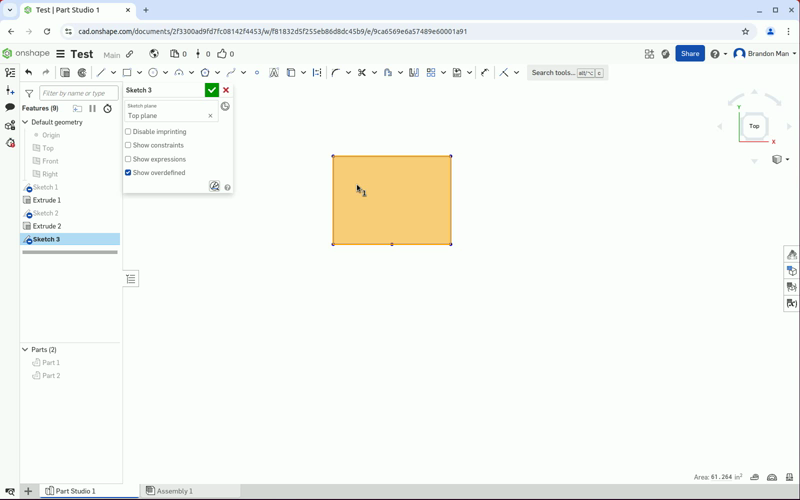
scroll(-6)
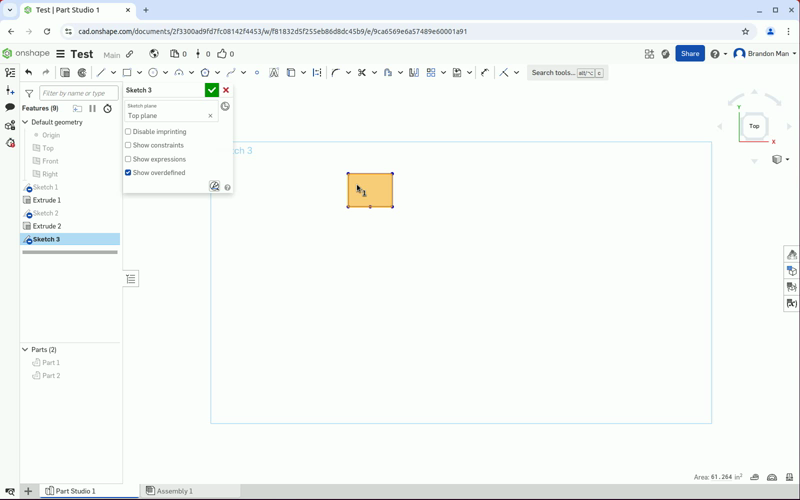
mouse_move(73, 352)
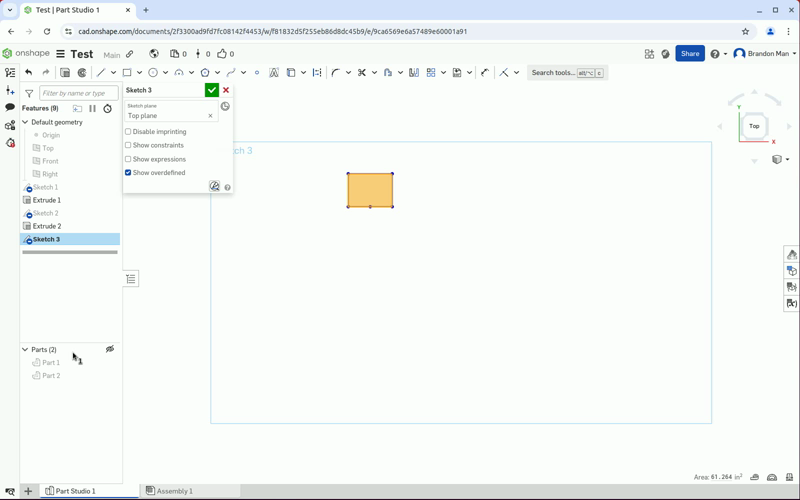
key(shift+y)
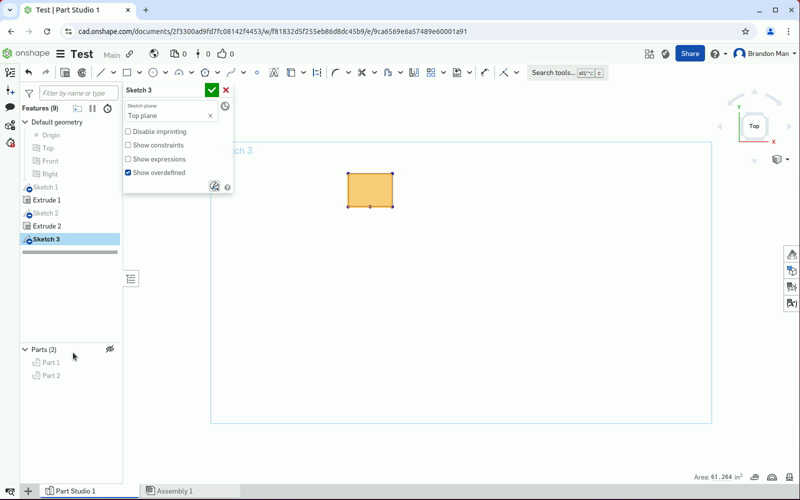
key(shift+e)
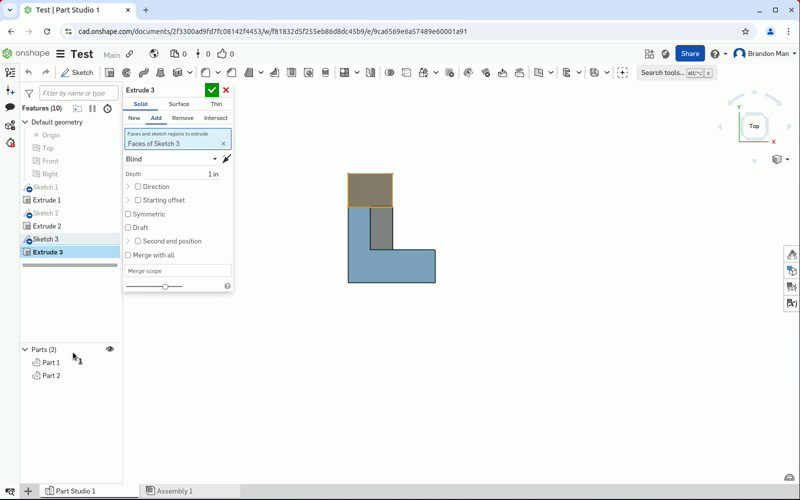
mouse_move(143, 106)
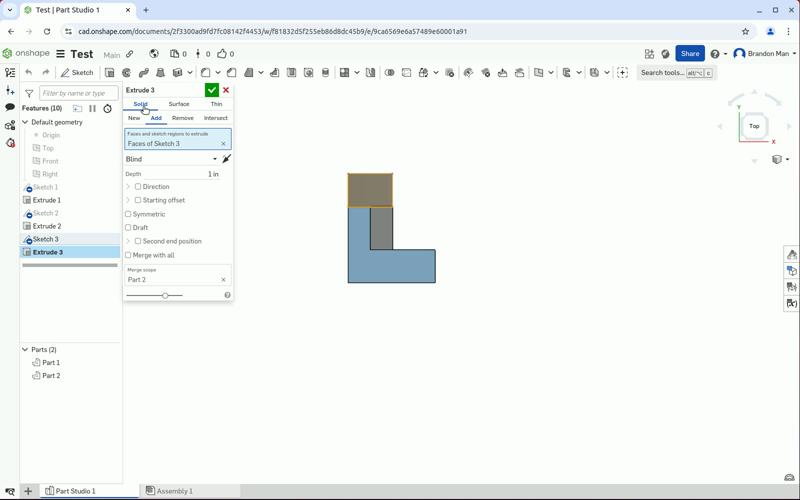
click(143, 106)
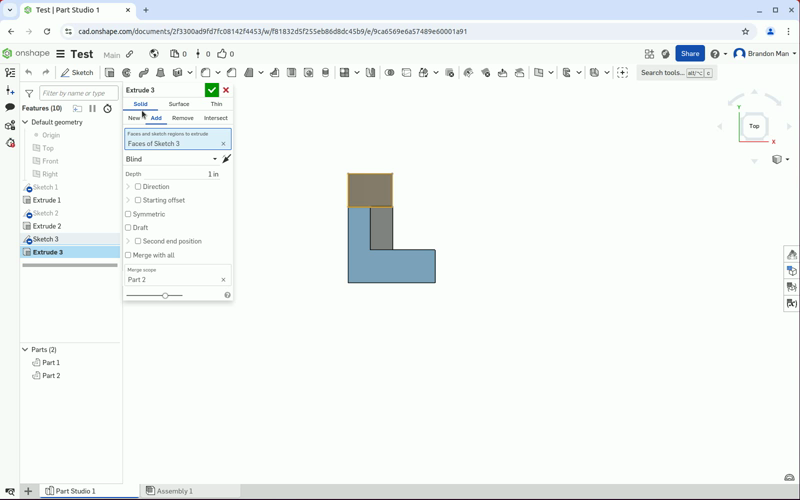
mouse_move(137, 120)
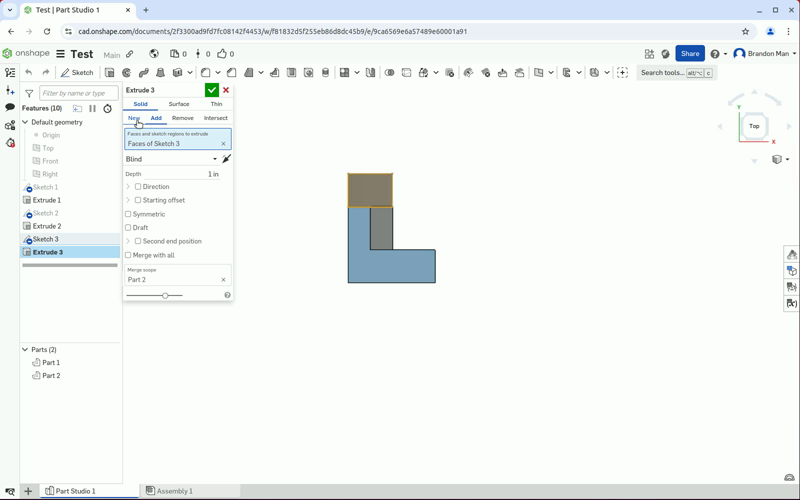
click(137, 120)
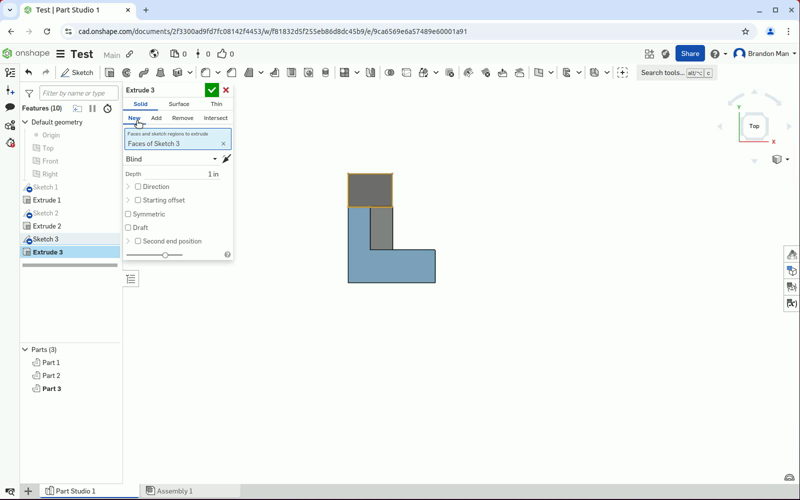
key(tab, 4)
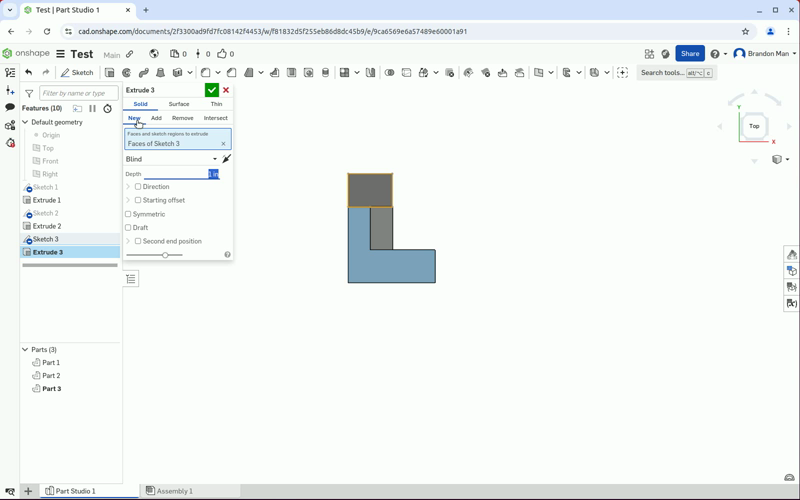
text(6.981)
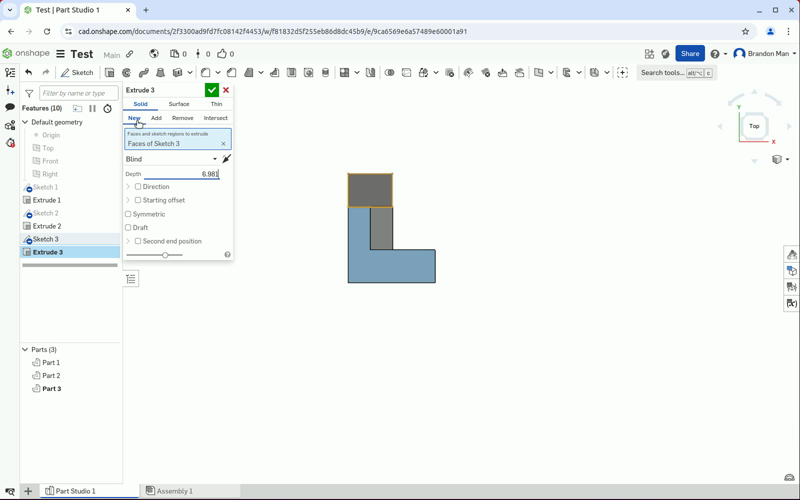
key(enter)
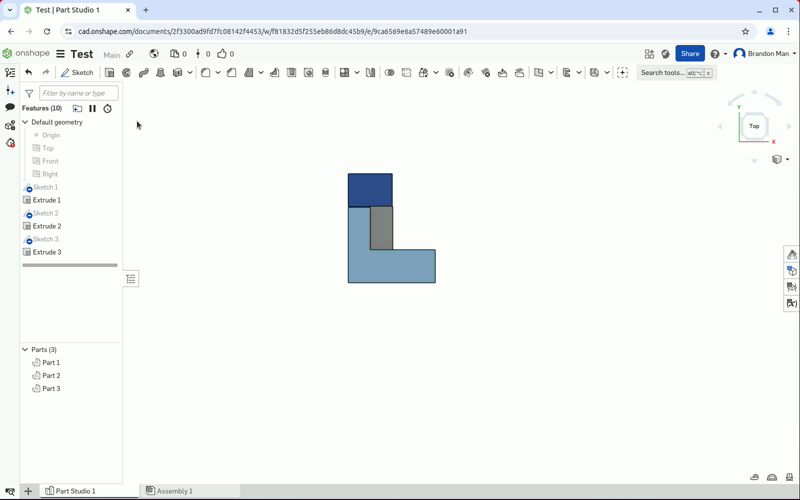
key(shift+h)
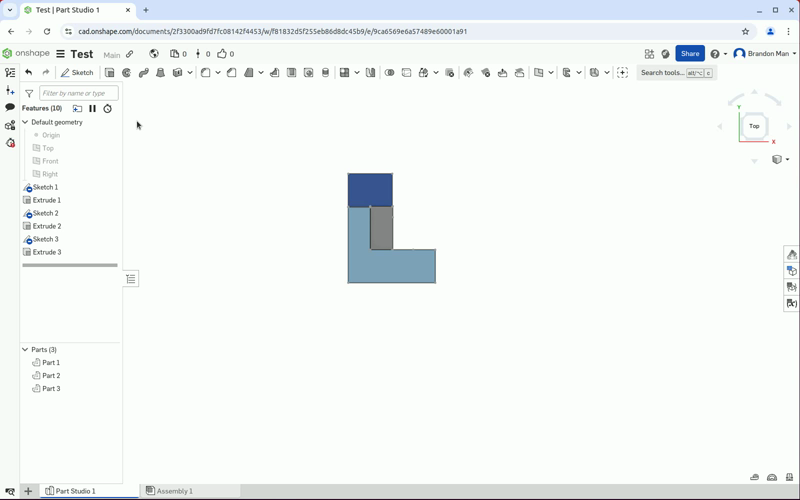
key(shift+h)
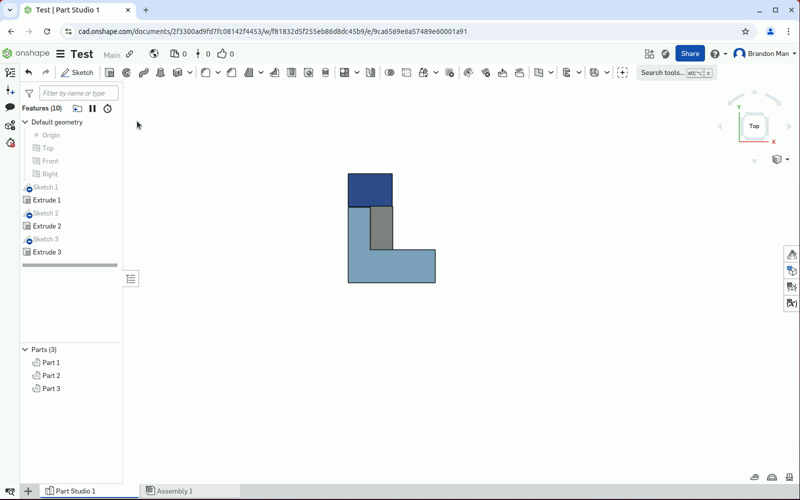
mouse_move(73, 189)
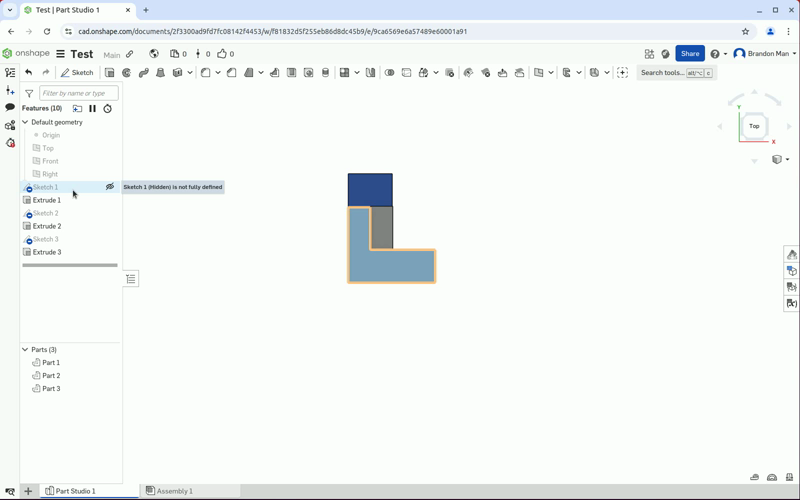
click(73, 189)
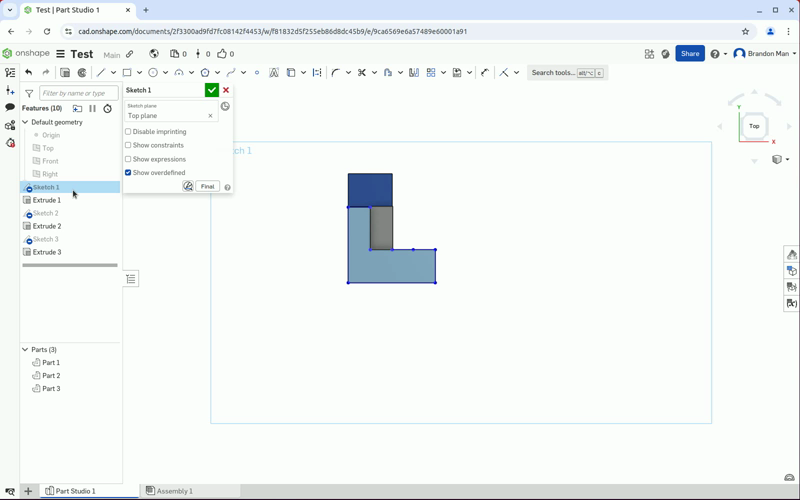
mouse_move(229, 92)
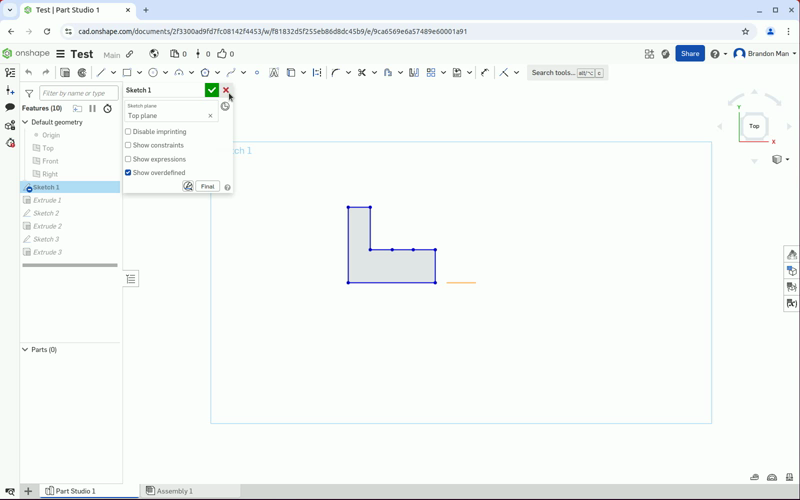
click(229, 92)
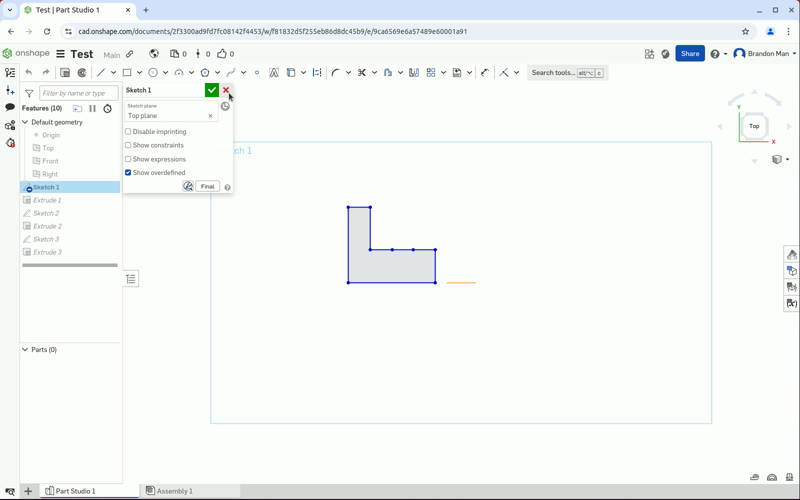
key(shift+s)
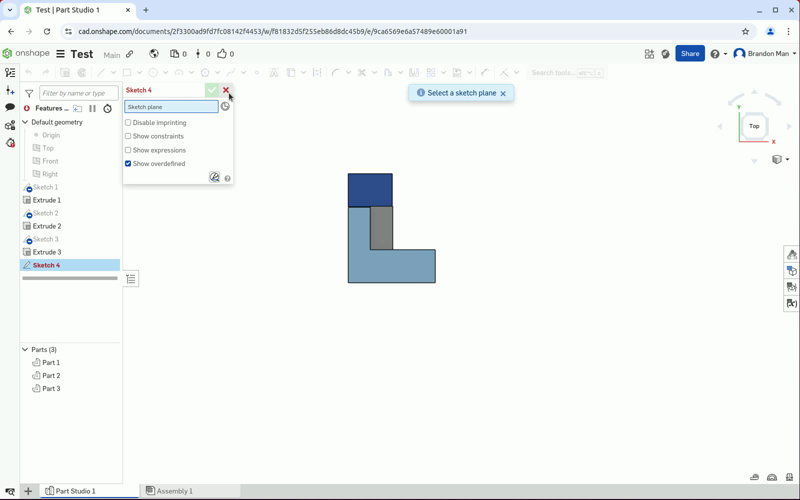
mouse_move(73, 150)
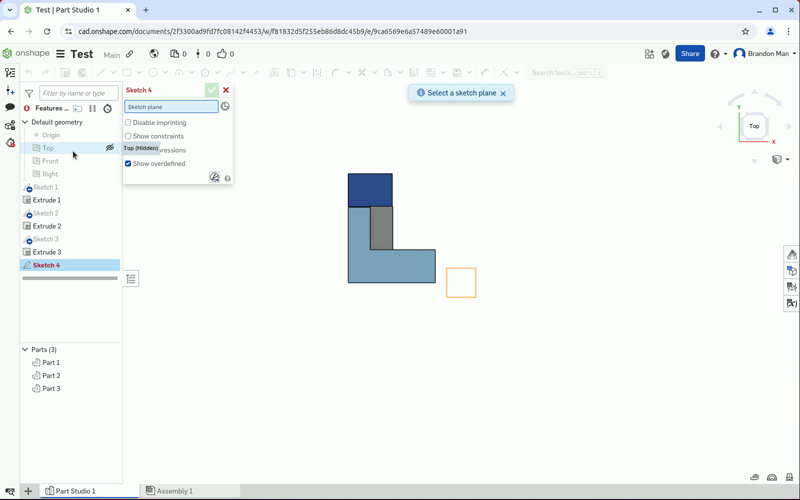
click(73, 150)
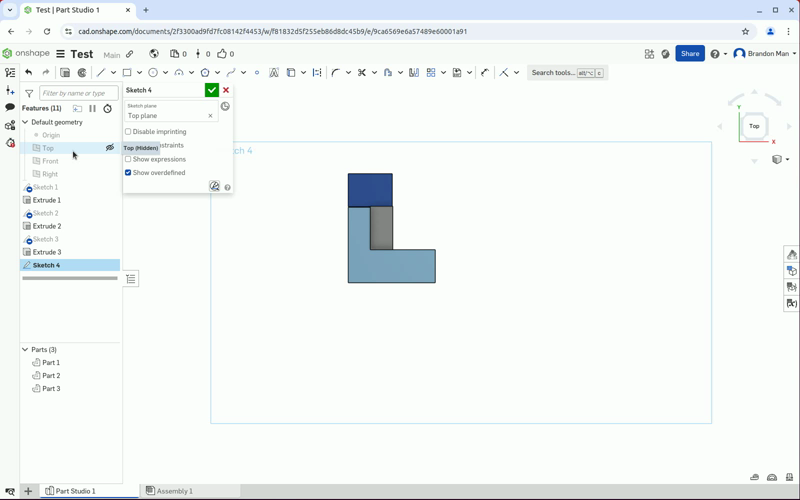
mouse_move(73, 352)
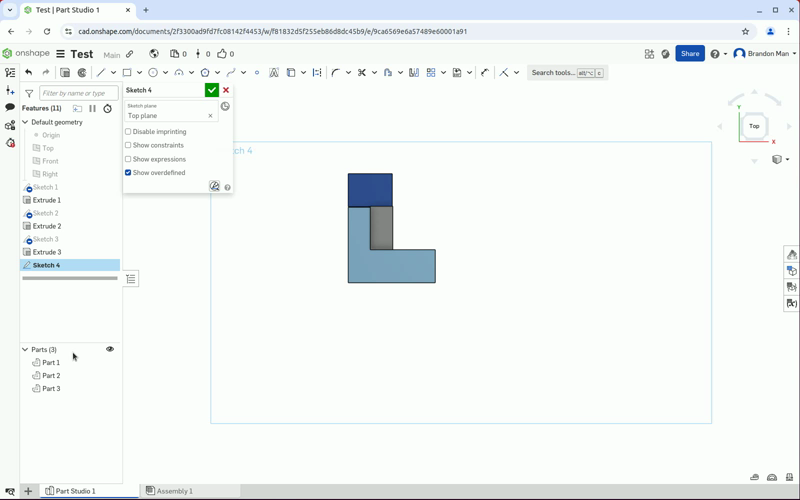
key(y)
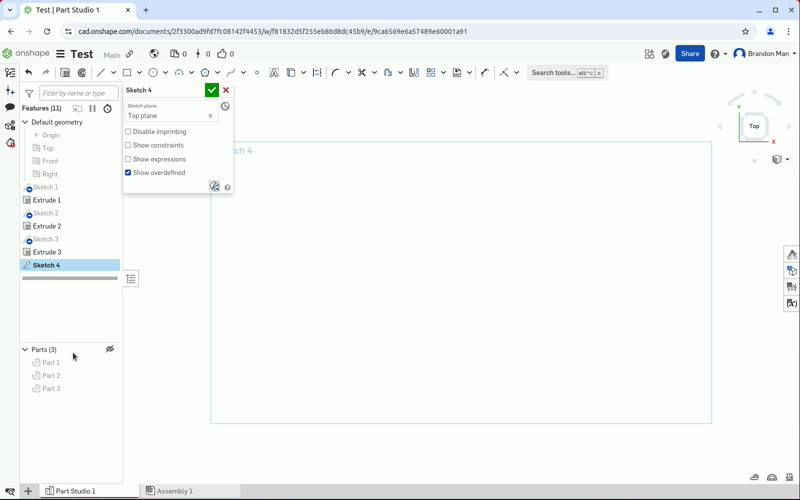
key(l)
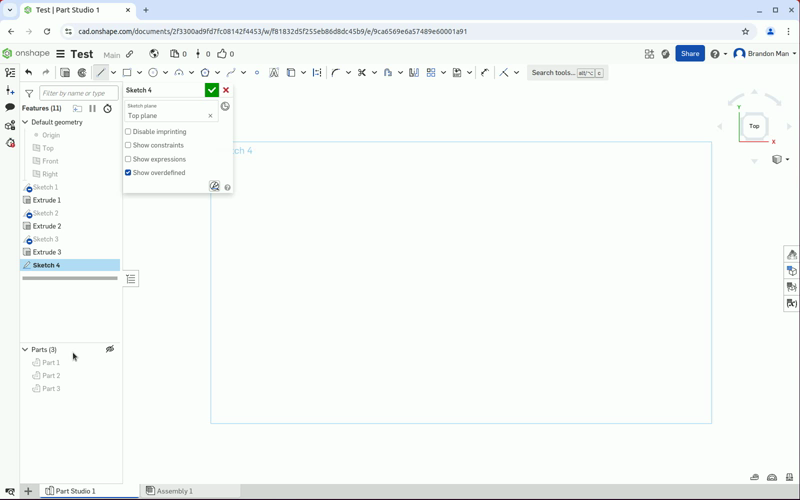
key_down(shift)
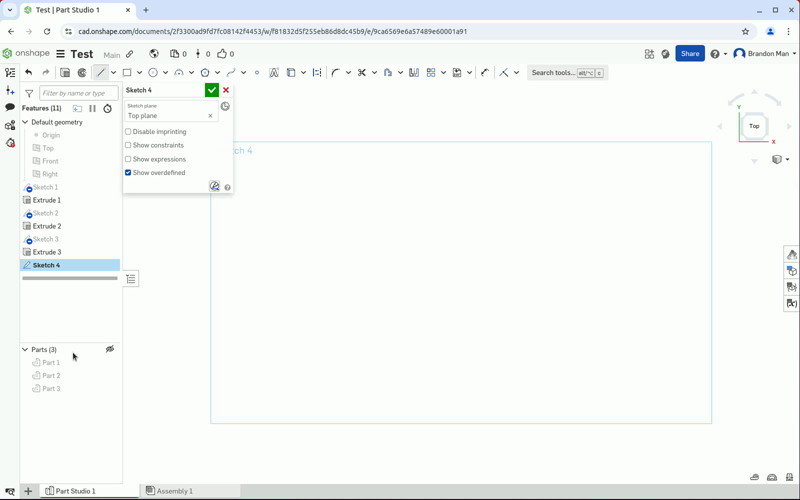
mouse_move(391, 217)
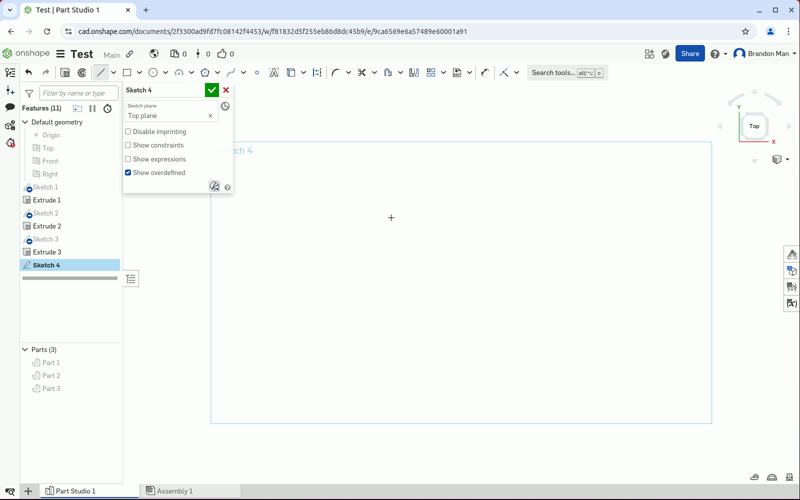
click(391, 217)
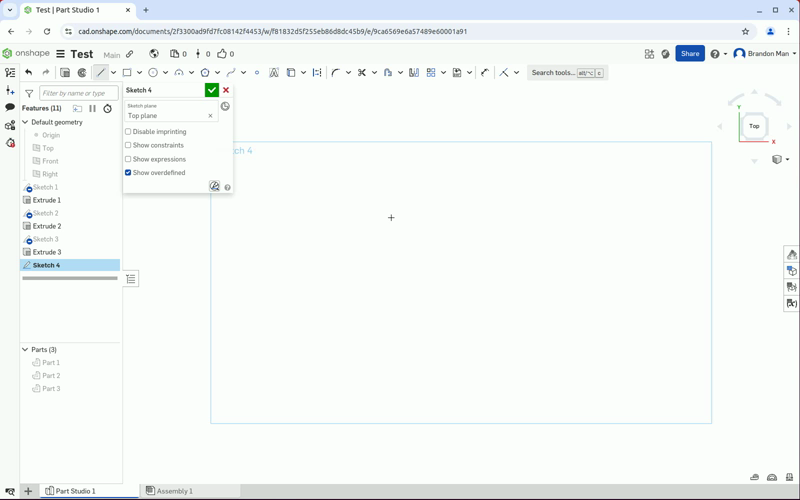
key_up(shift)
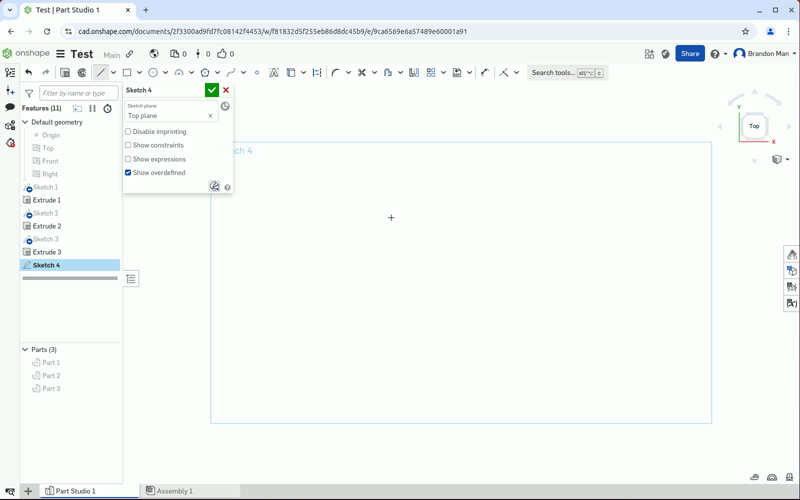
key_down(shift)
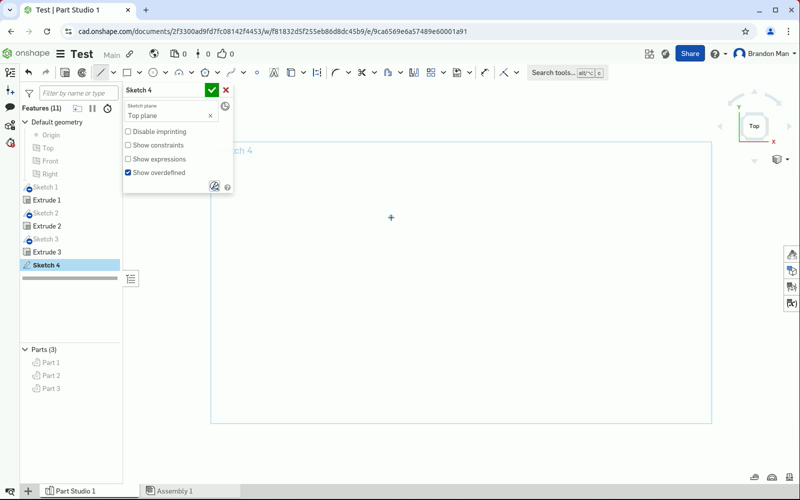
mouse_move(421, 217)
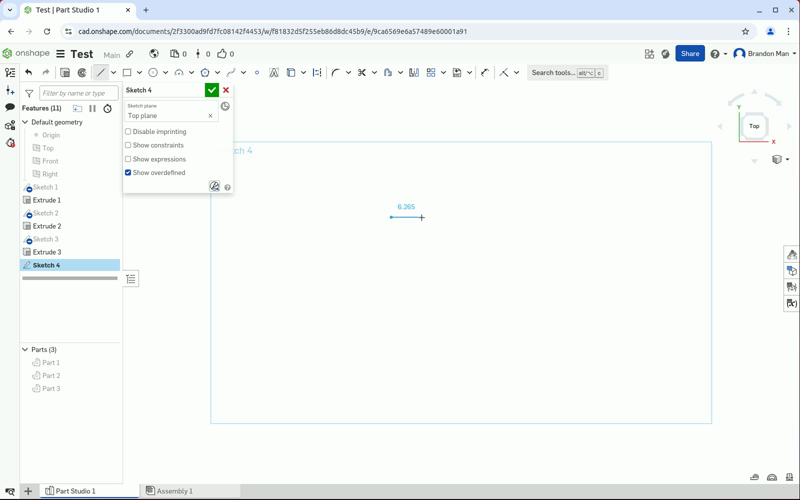
mouse_move(413, 217)
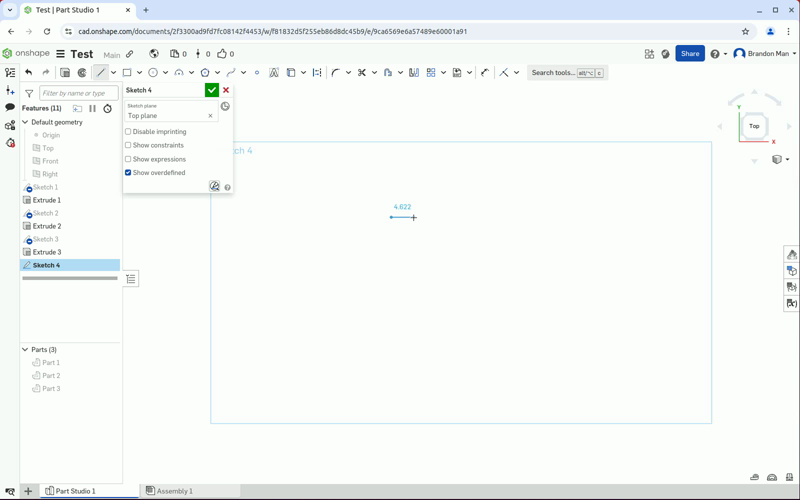
click(413, 217)
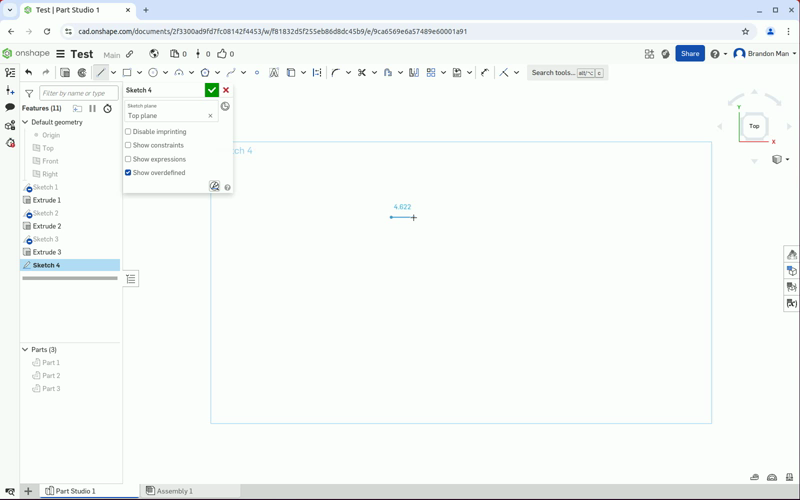
key_up(shift)
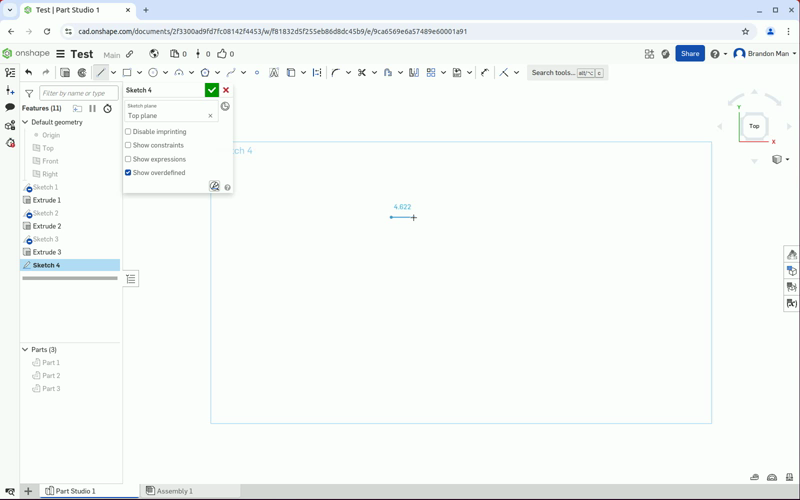
key_down(shift)
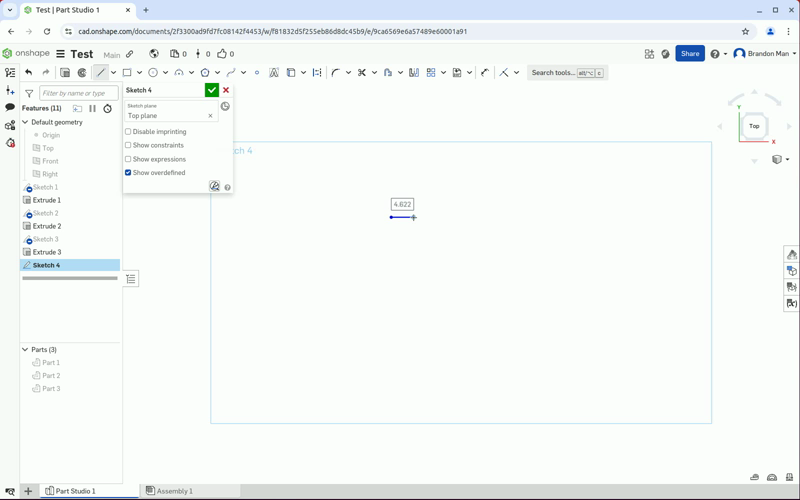
mouse_move(444, 217)
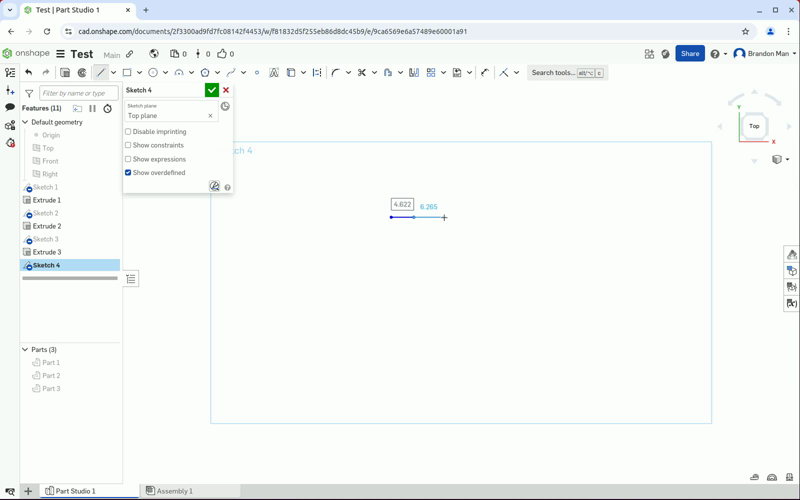
mouse_move(435, 217)
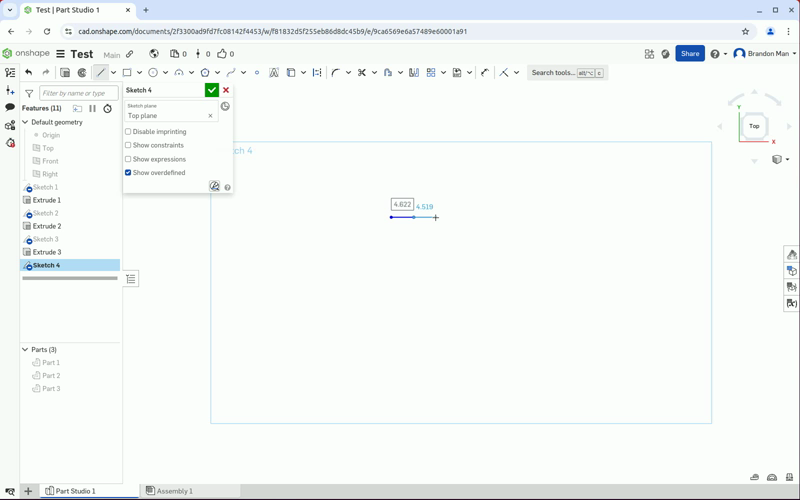
click(435, 217)
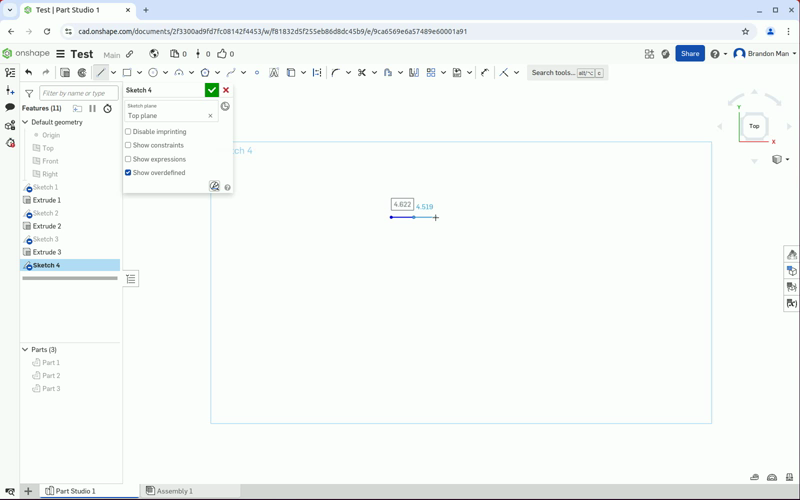
key_up(shift)
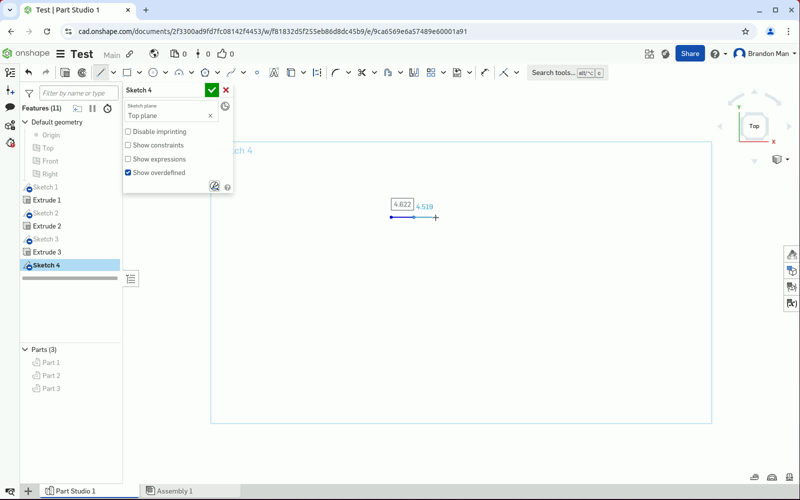
key_down(shift)
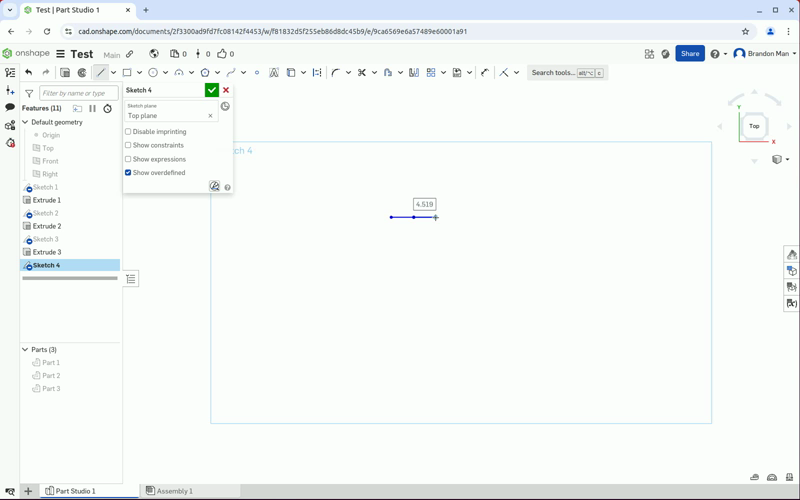
mouse_move(465, 217)
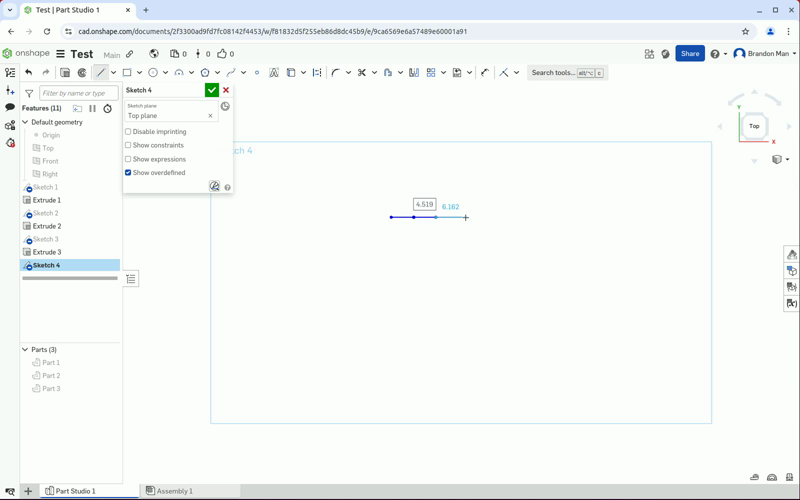
mouse_move(435, 173)
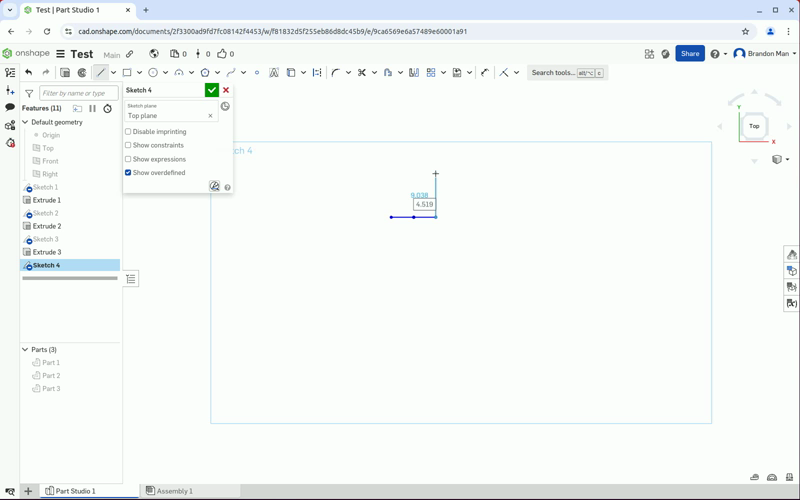
click(435, 173)
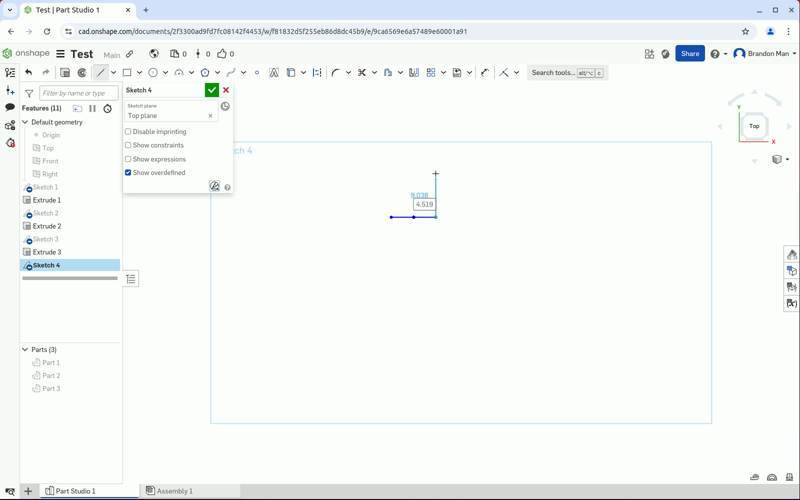
key_up(shift)
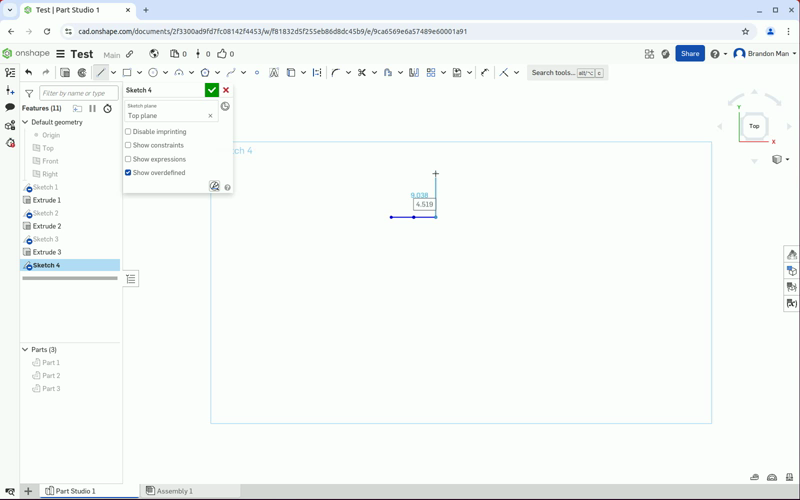
key_down(shift)
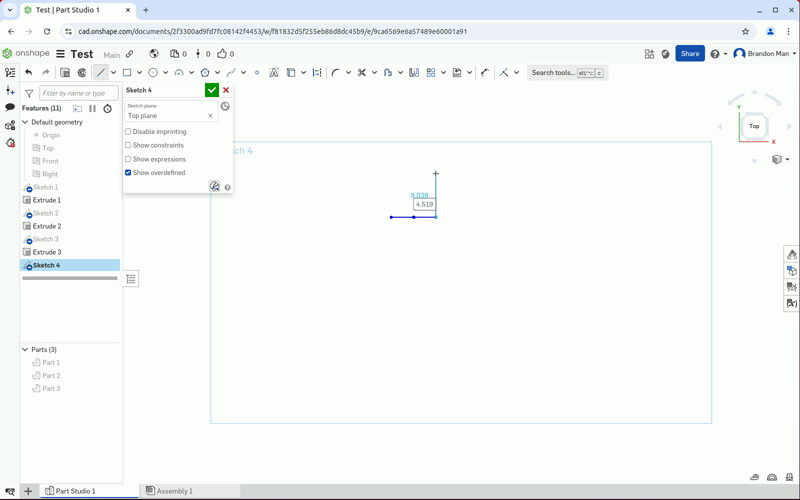
mouse_move(465, 173)
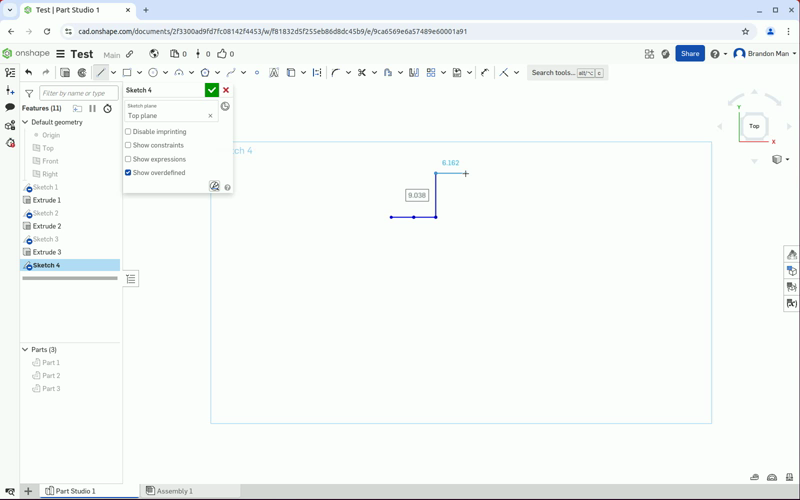
mouse_move(391, 173)
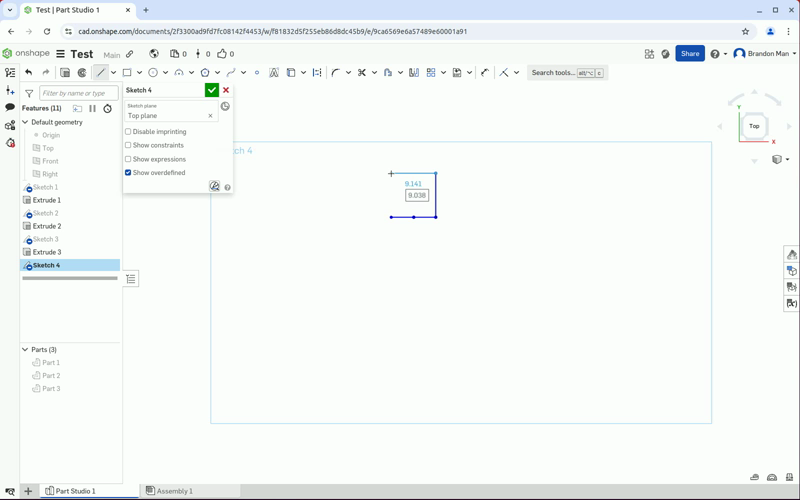
click(391, 173)
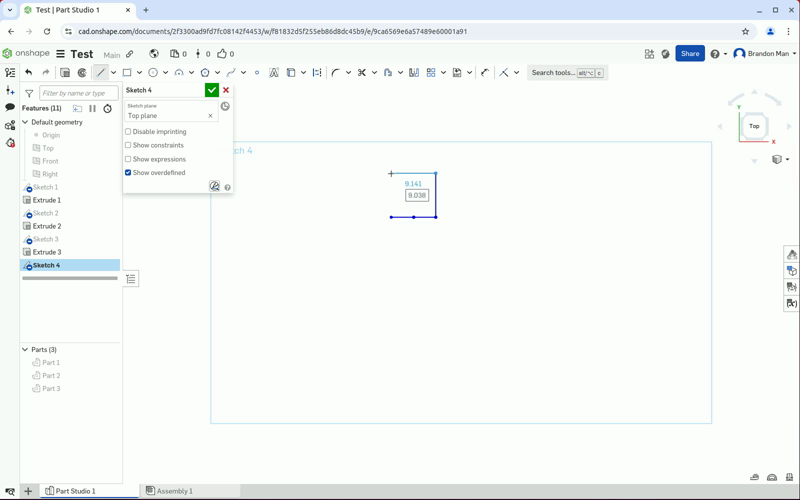
key_up(shift)
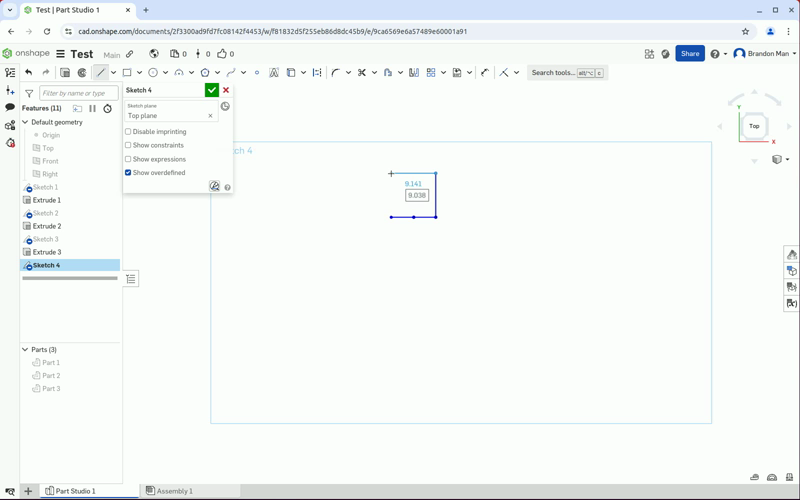
key_down(shift)
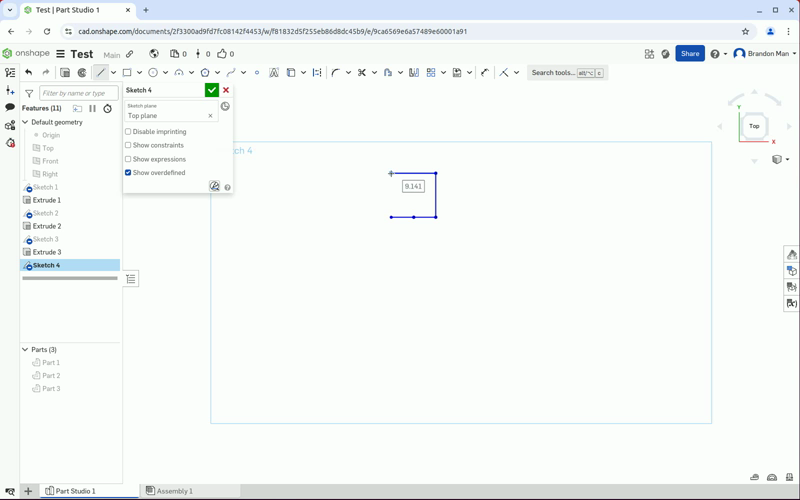
mouse_move(421, 173)
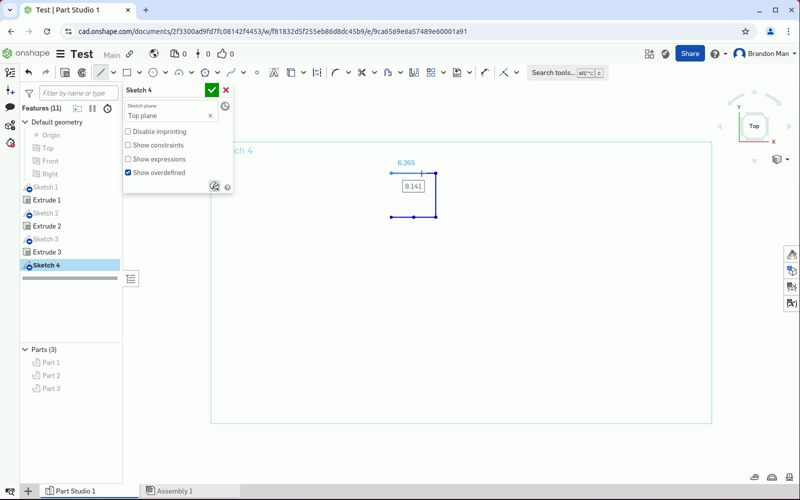
mouse_move(391, 206)
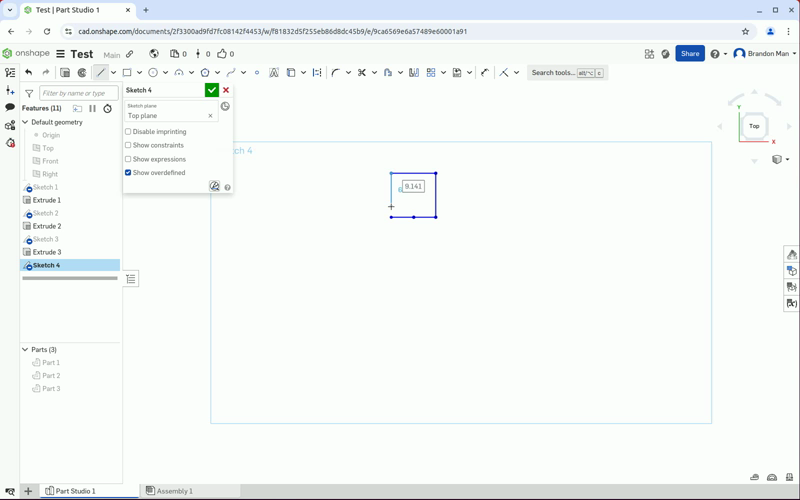
click(391, 206)
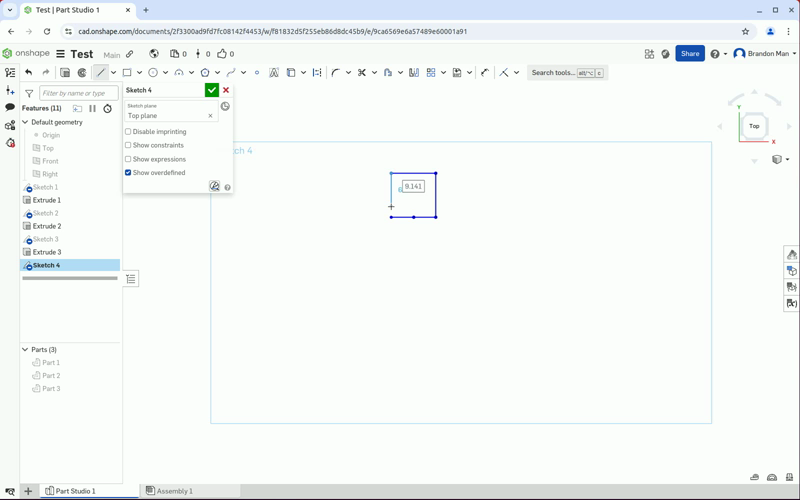
key_up(shift)
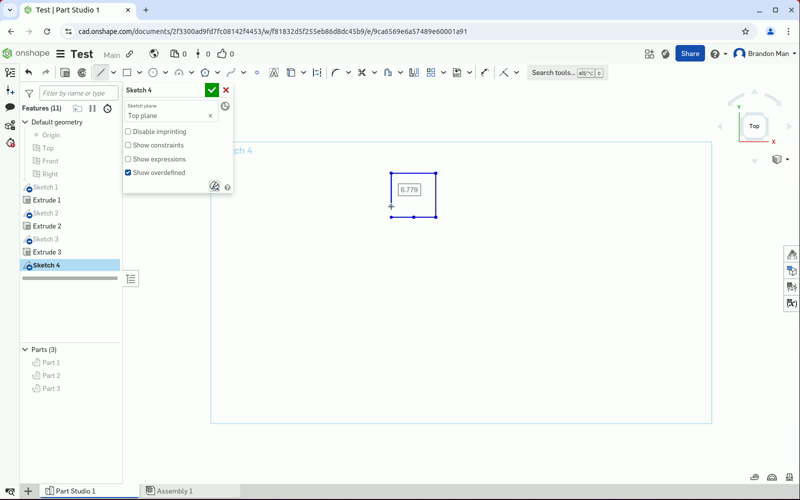
mouse_move(421, 206)
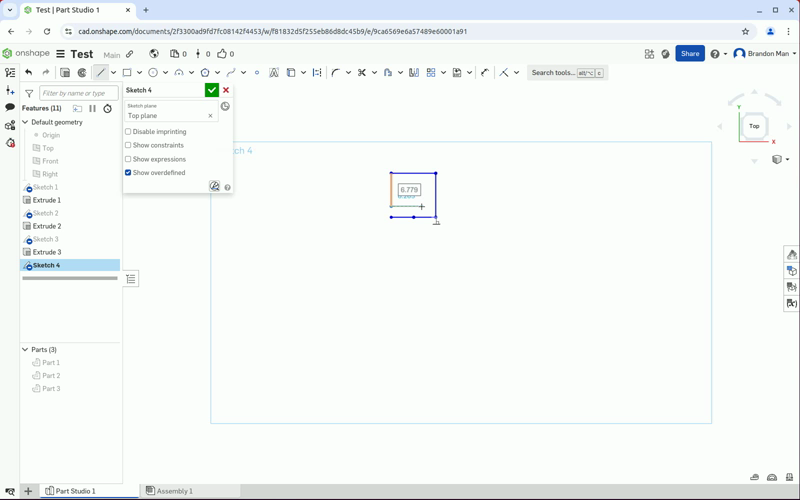
key_down(shift)
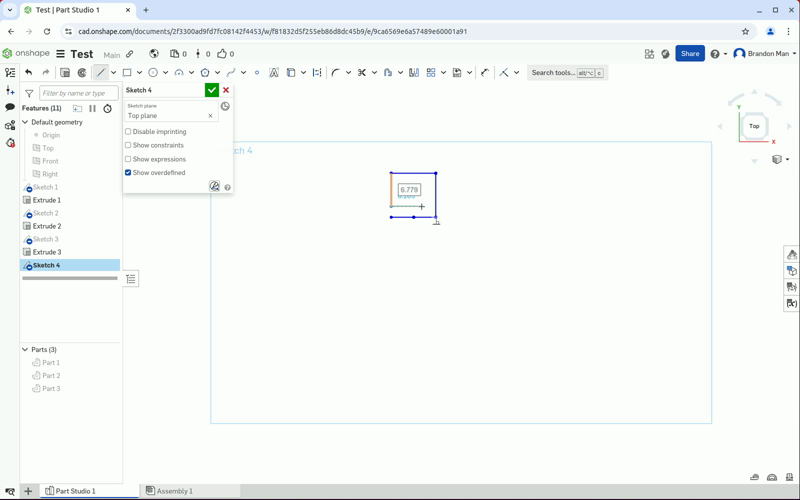
mouse_move(391, 217)
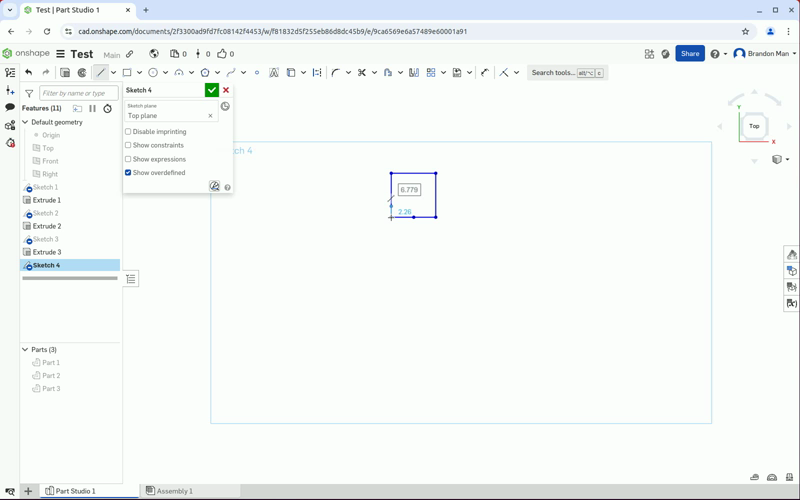
key_up(shift)
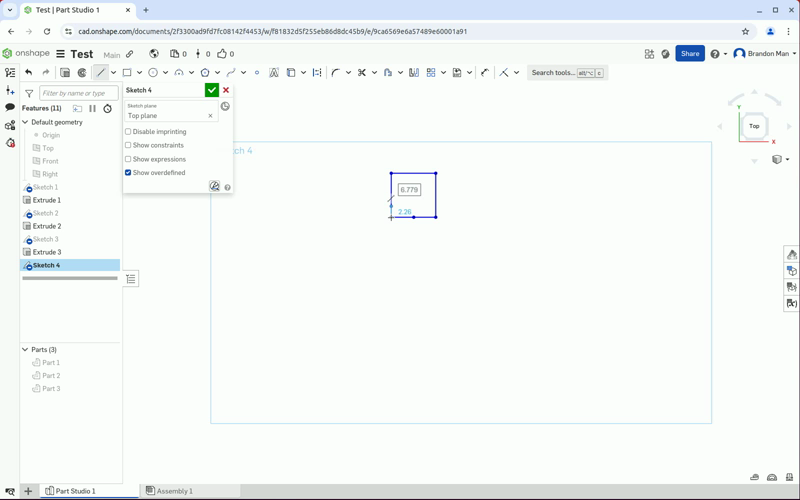
click(391, 217)
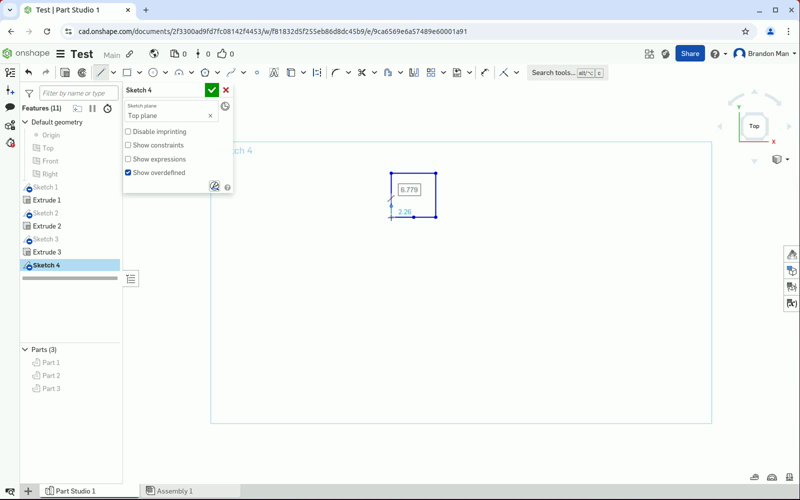
key(esc)
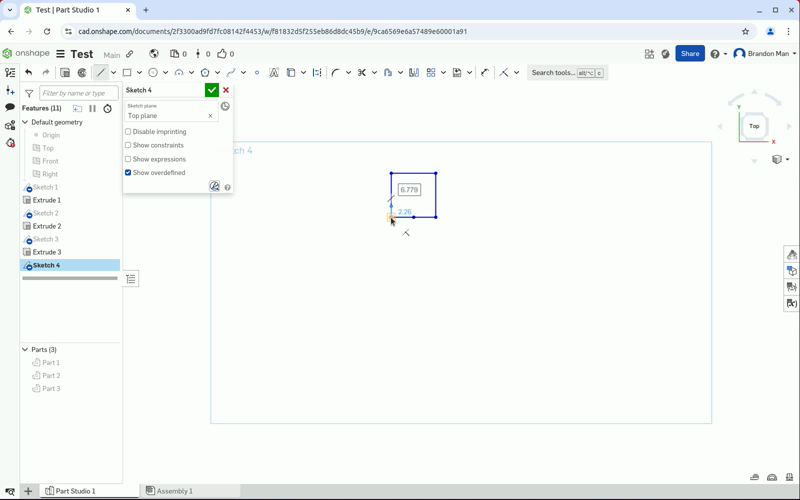
mouse_move(401, 195)
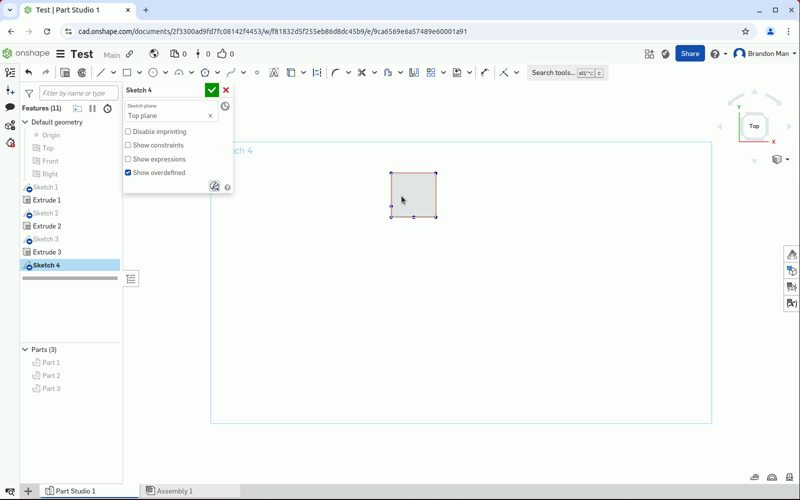
click(401, 195)
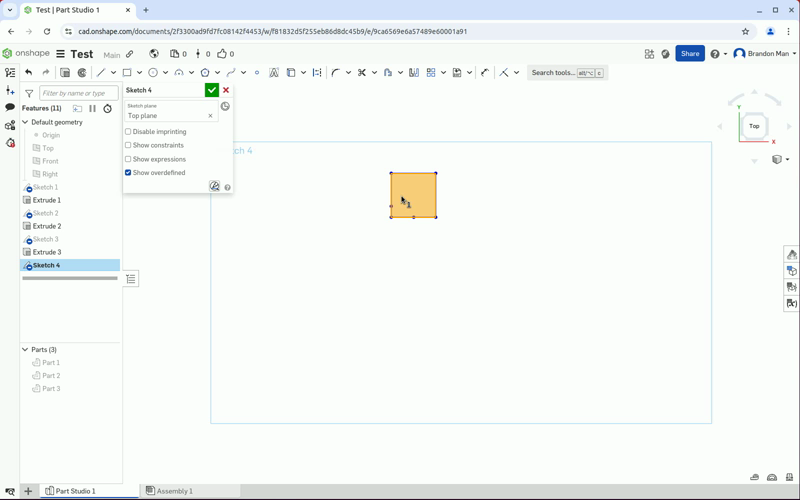
mouse_move(73, 352)
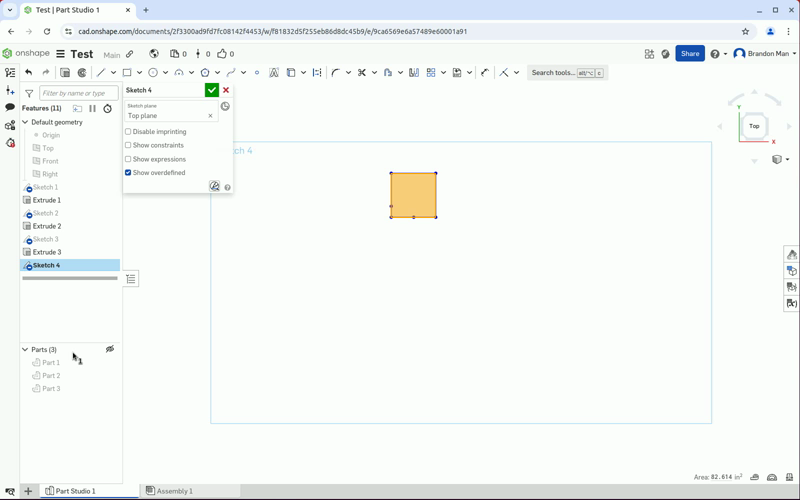
key(shift+y)
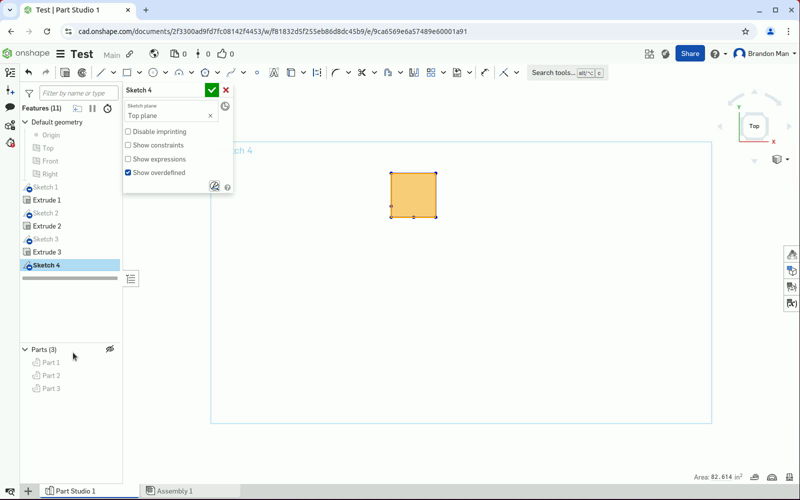
key(shift+e)
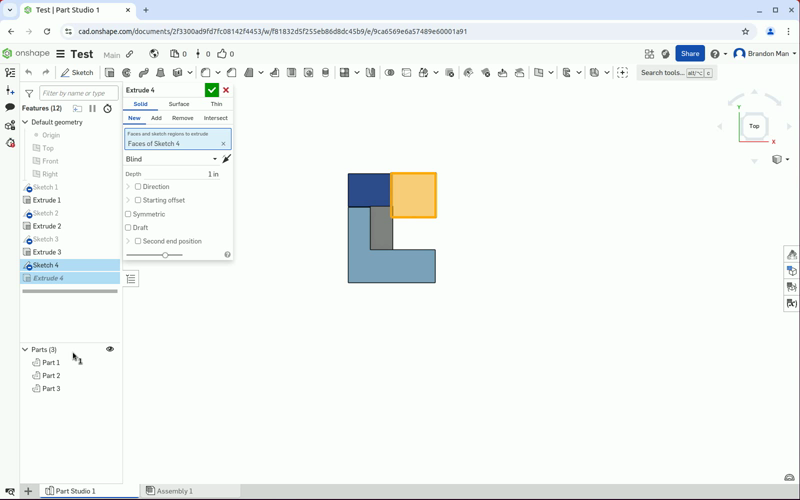
mouse_move(143, 106)
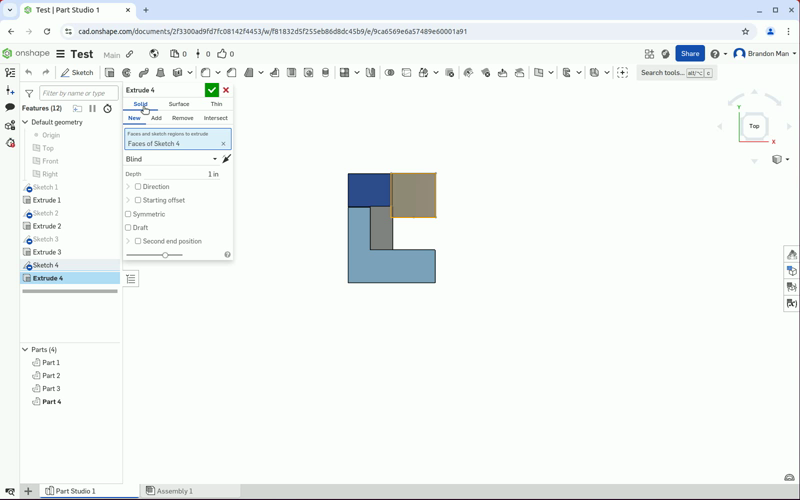
click(143, 106)
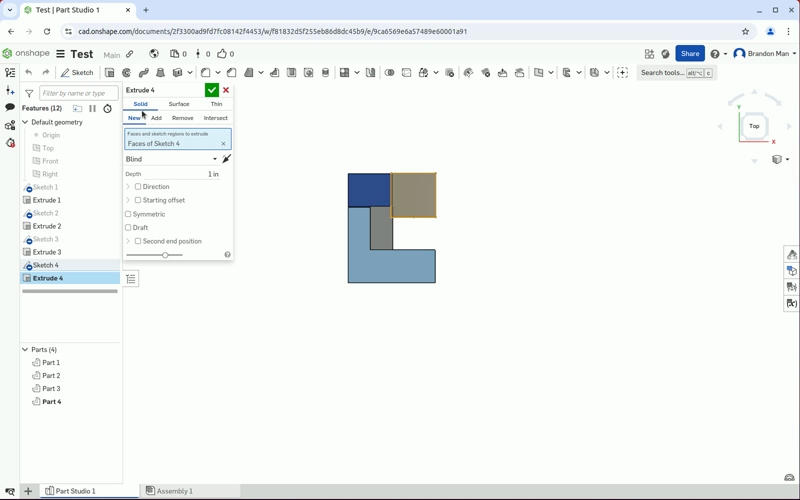
mouse_move(137, 120)
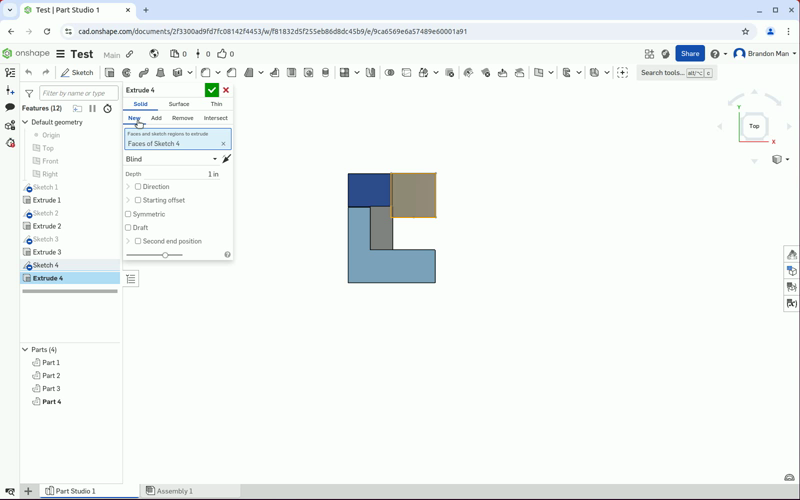
click(137, 120)
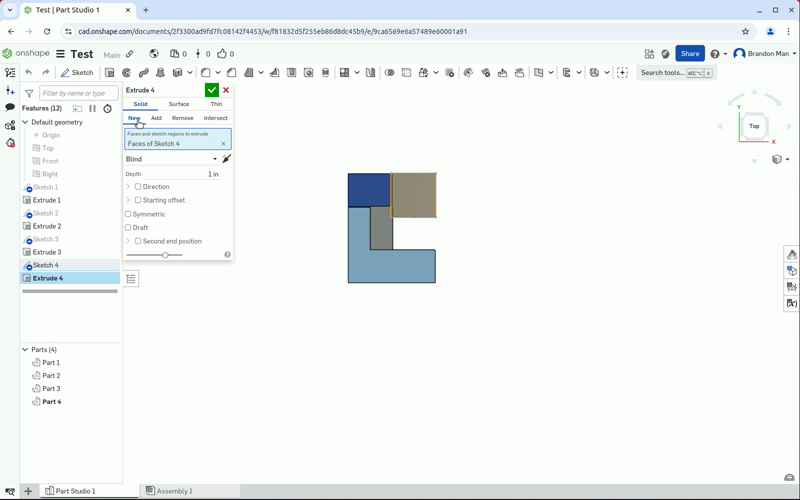
key(tab, 4)
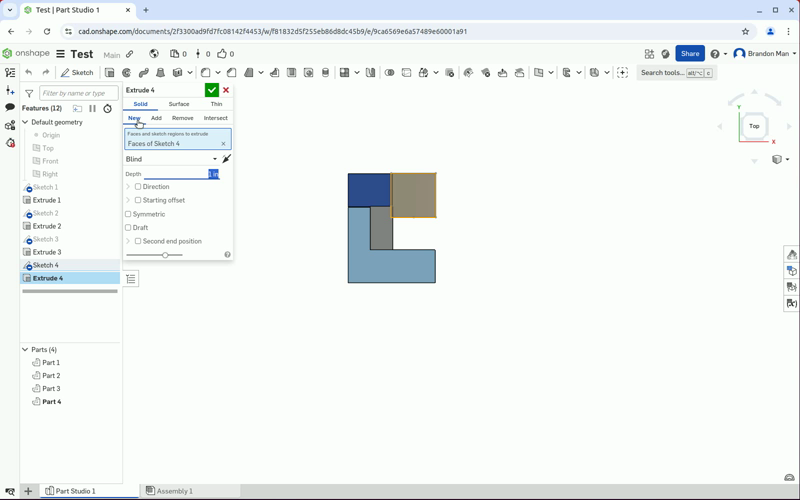
text(5.536)
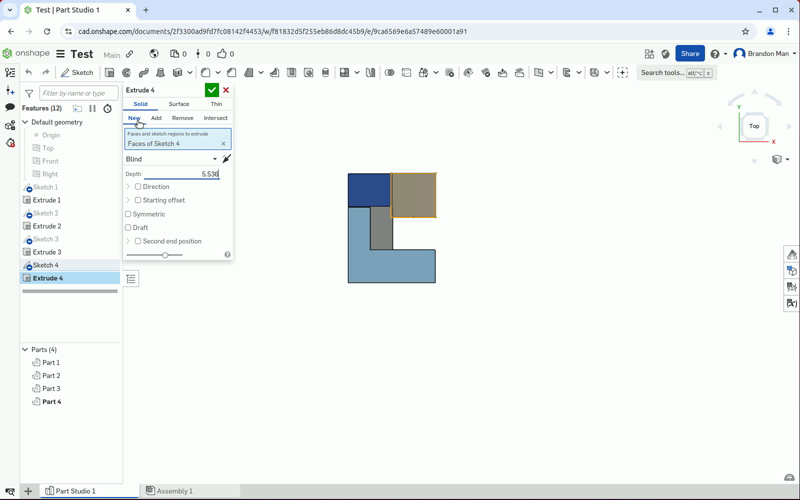
key(enter)
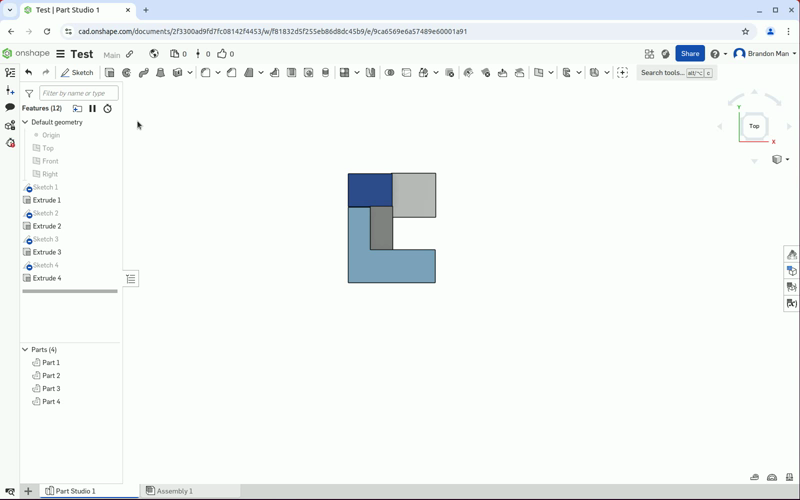
key(shift+h)
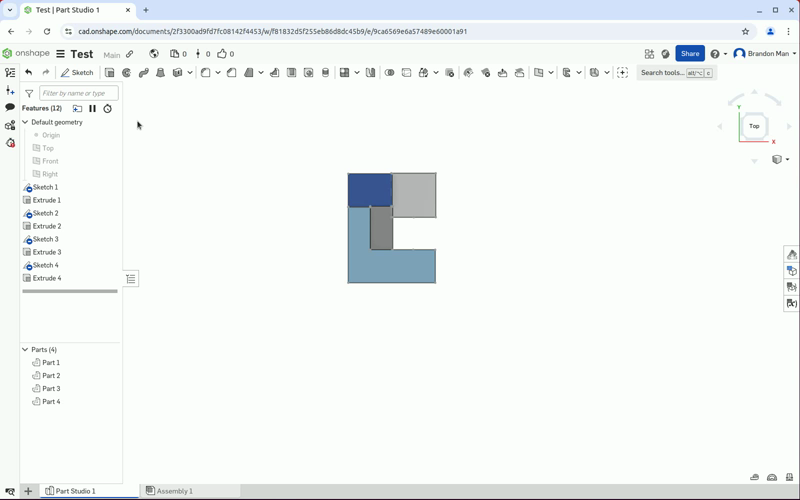
key(shift+h)
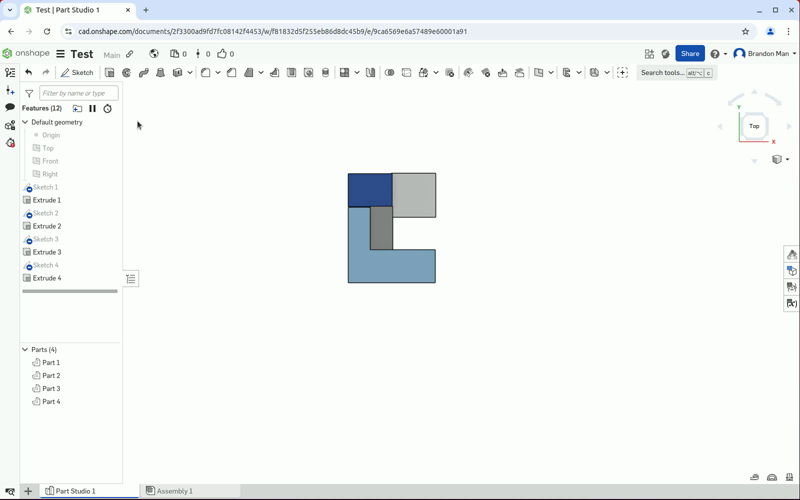
mouse_move(73, 189)
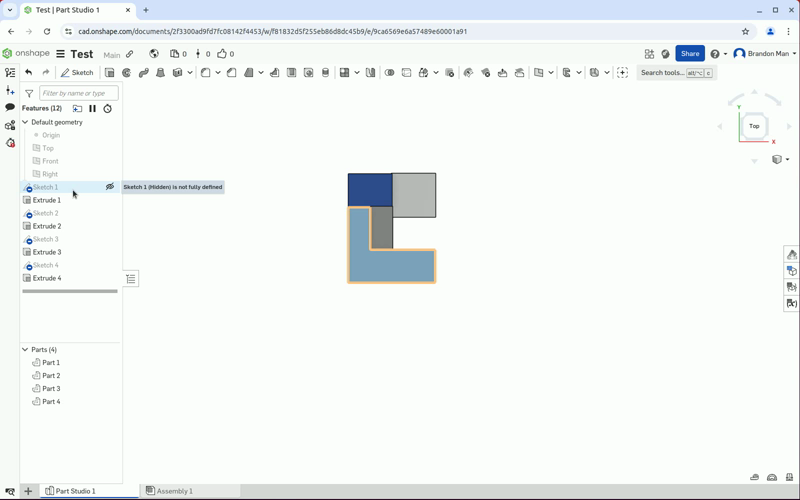
click(73, 189)
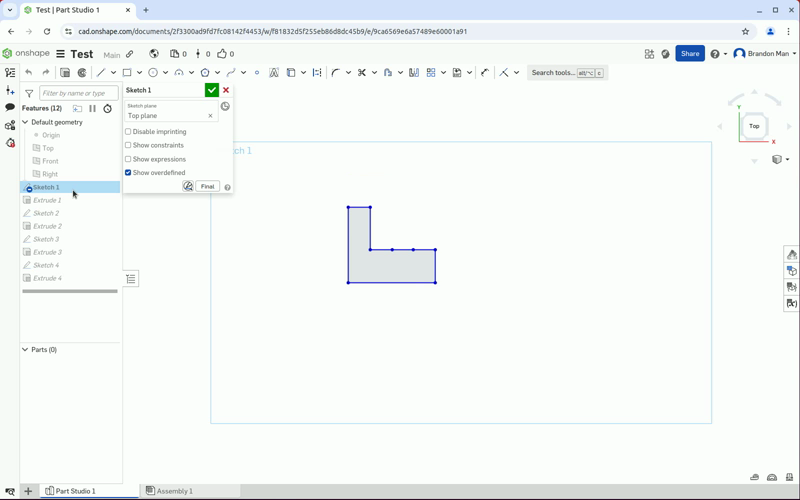
mouse_move(229, 92)
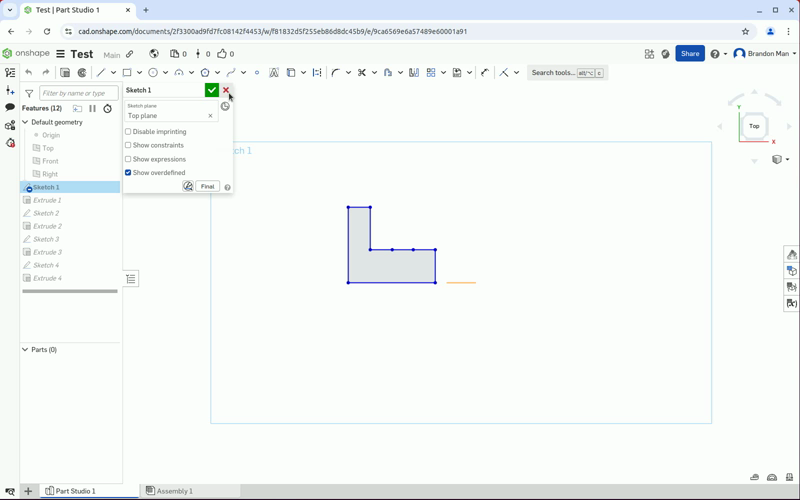
click(229, 92)
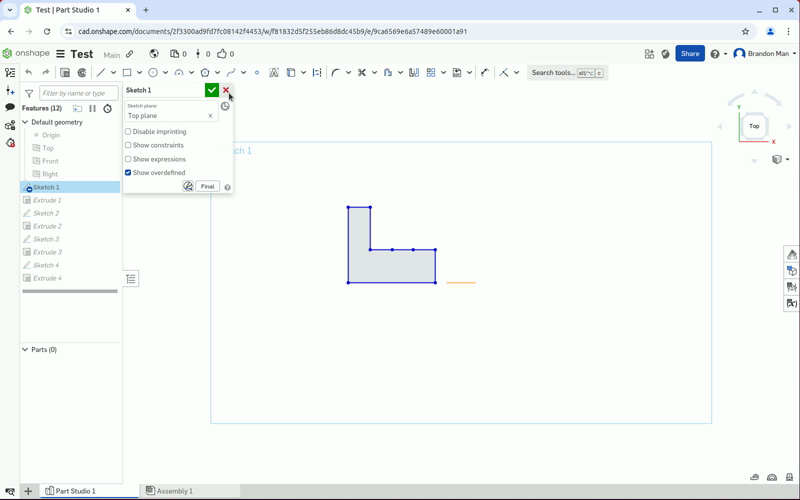
key(shift+s)
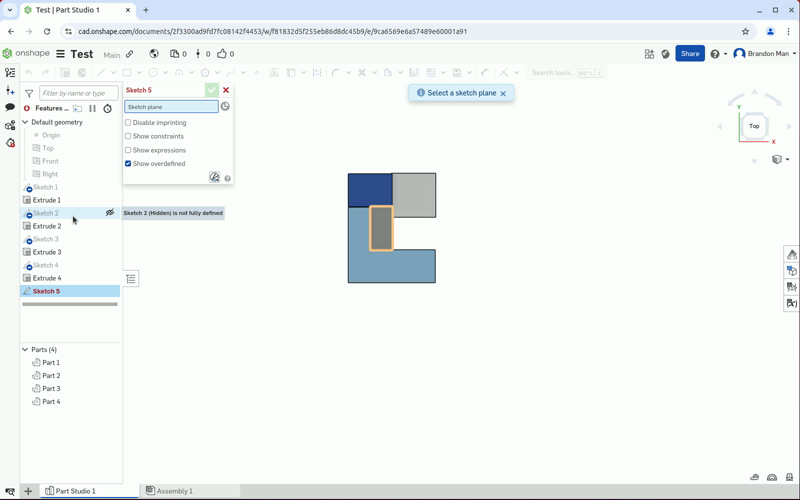
scroll(3)
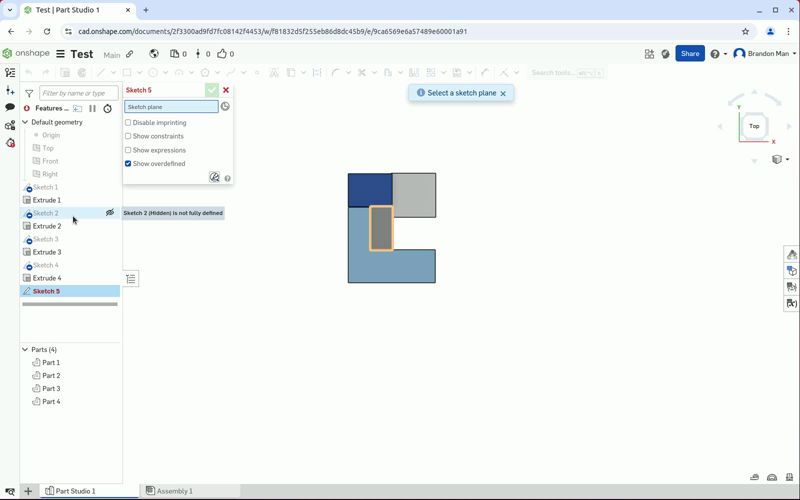
mouse_move(73, 150)
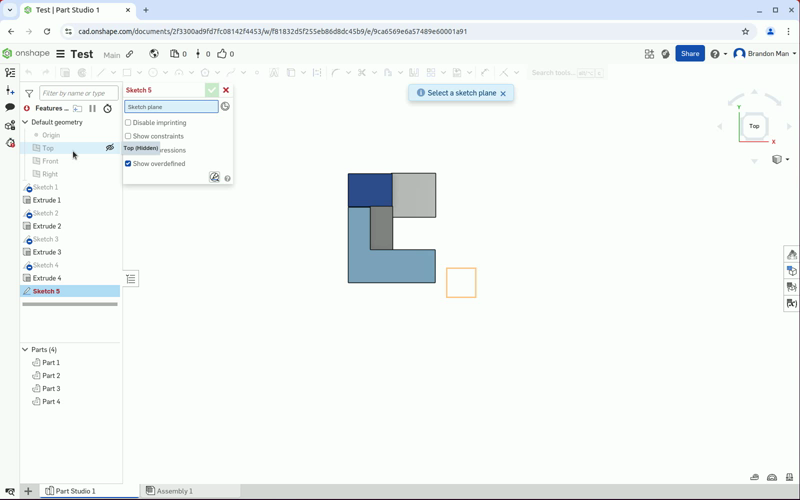
click(73, 150)
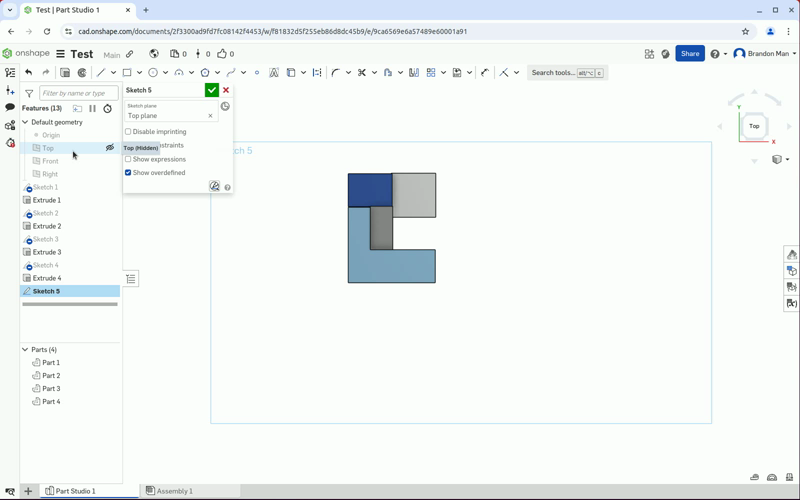
mouse_move(73, 352)
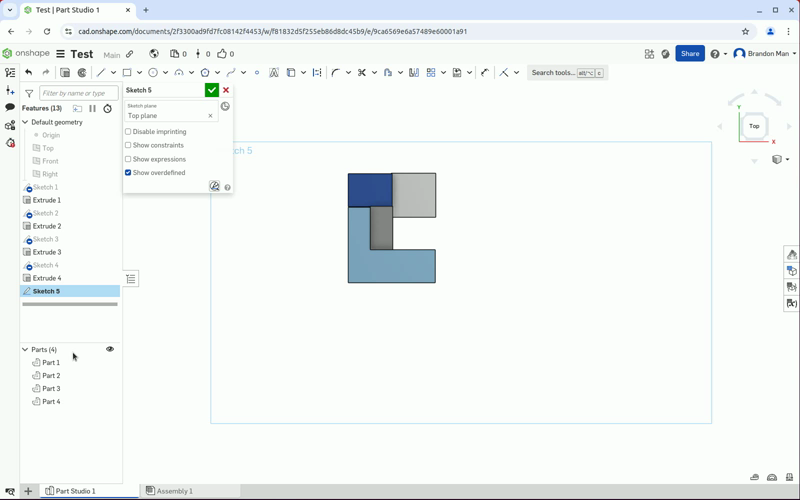
key(y)
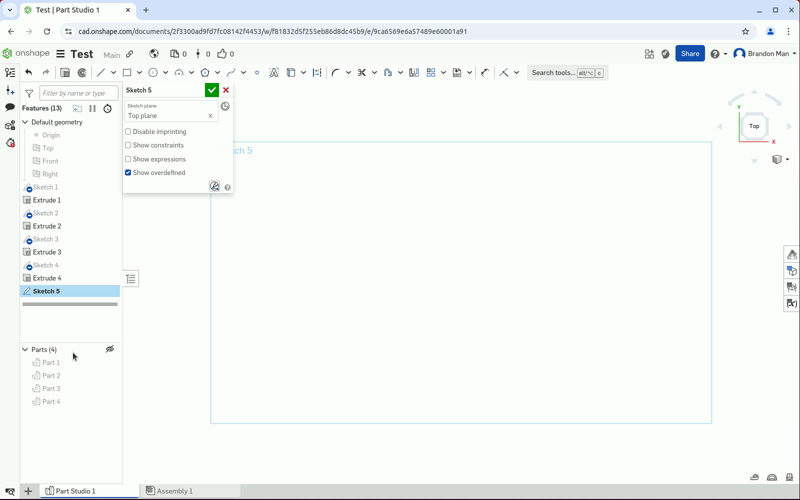
key(l)
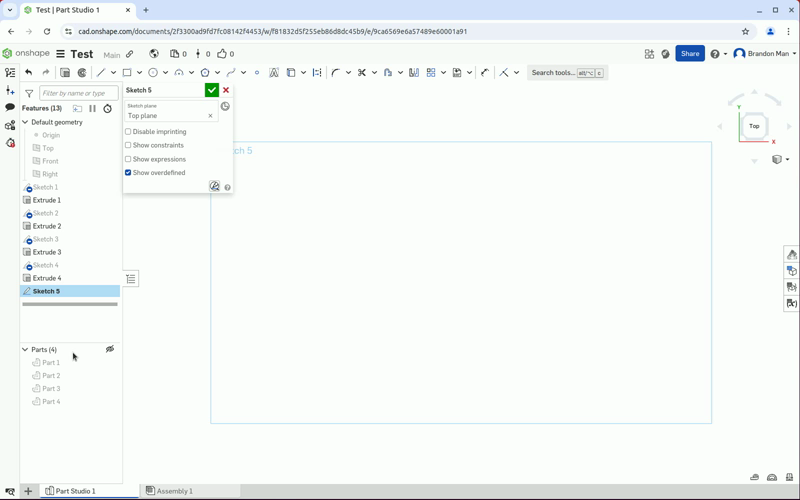
key_down(shift)
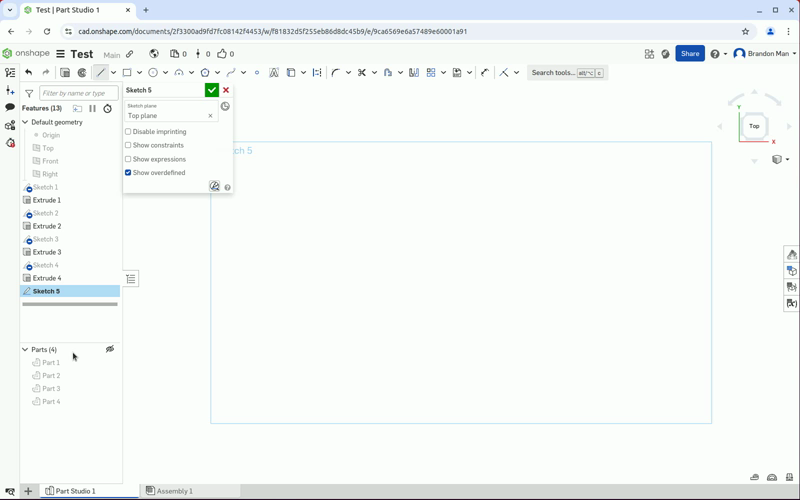
mouse_move(391, 250)
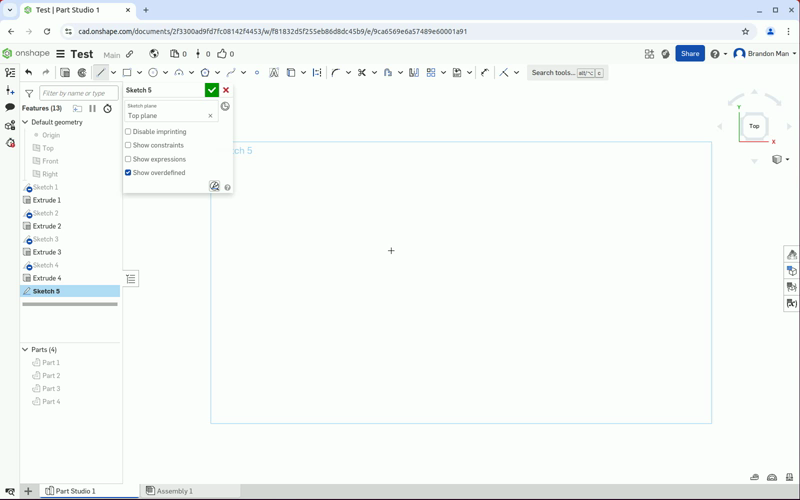
click(391, 250)
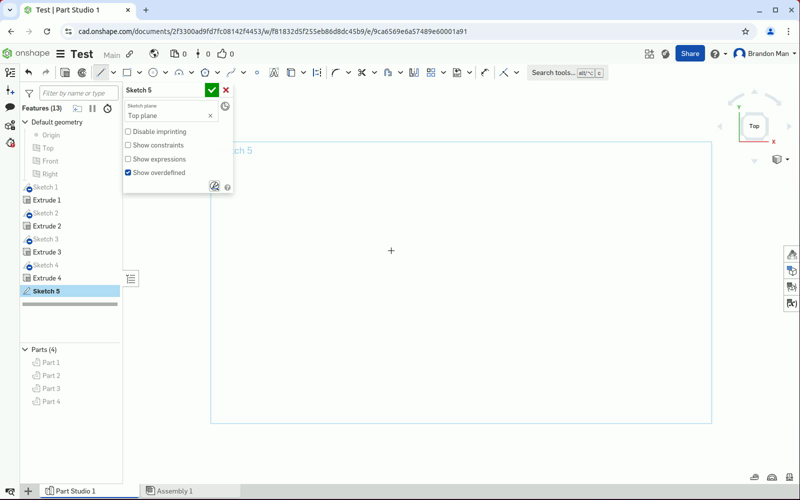
key_up(shift)
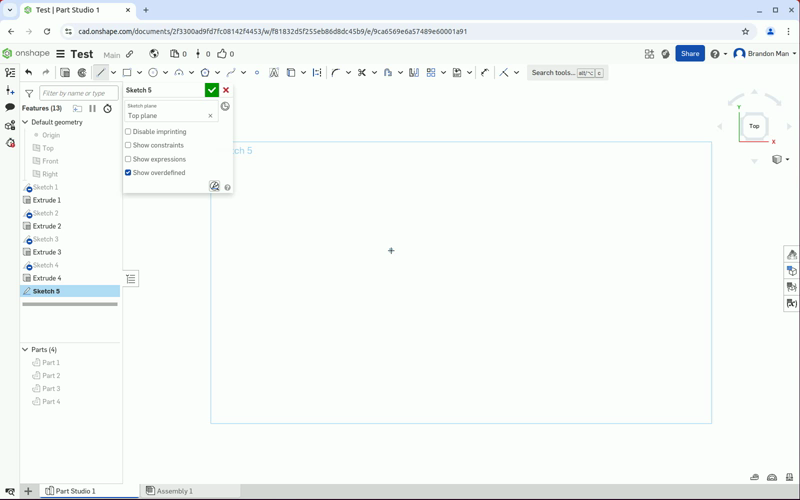
key_down(shift)
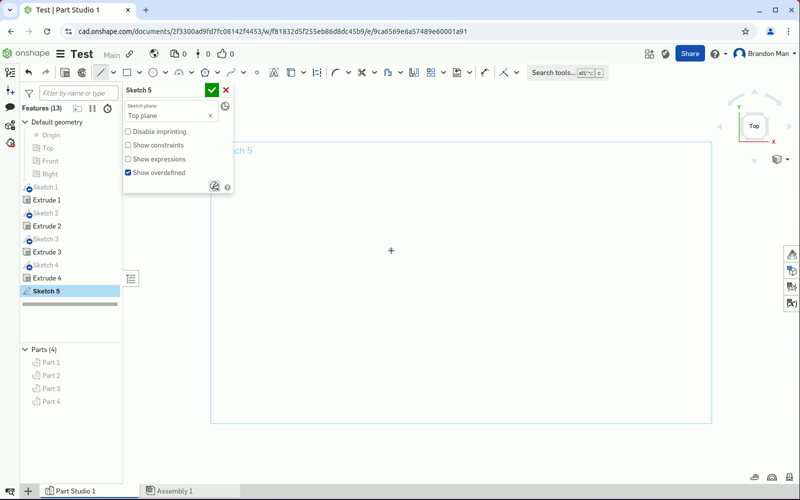
mouse_move(421, 250)
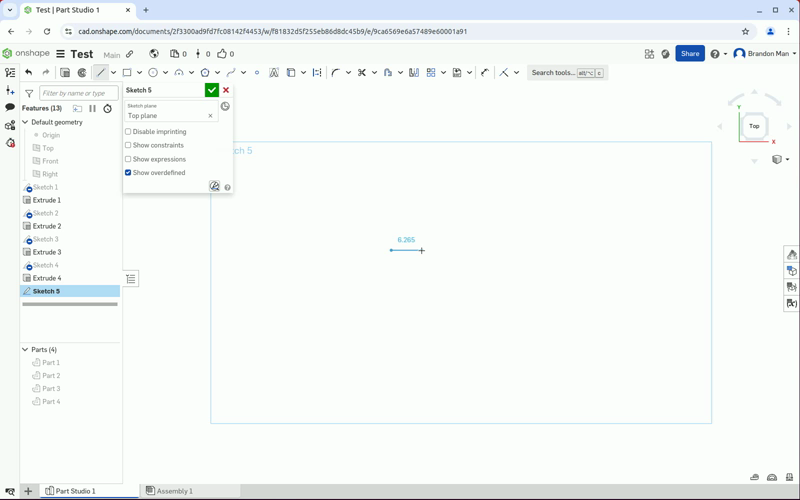
mouse_move(413, 250)
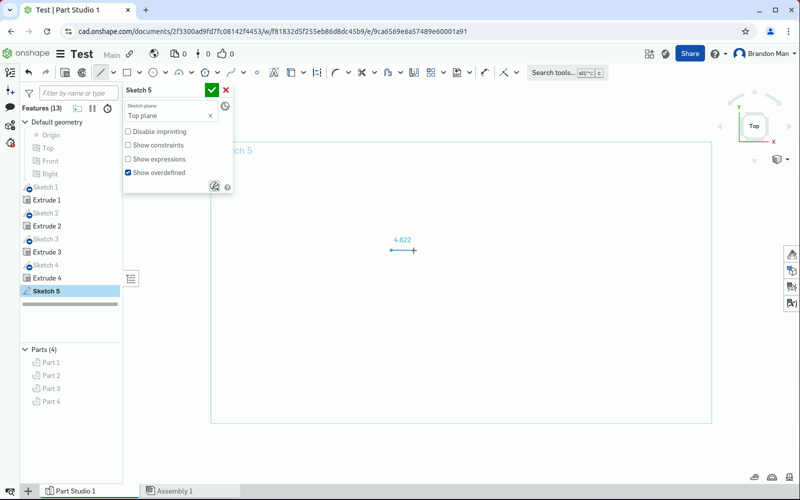
click(413, 250)
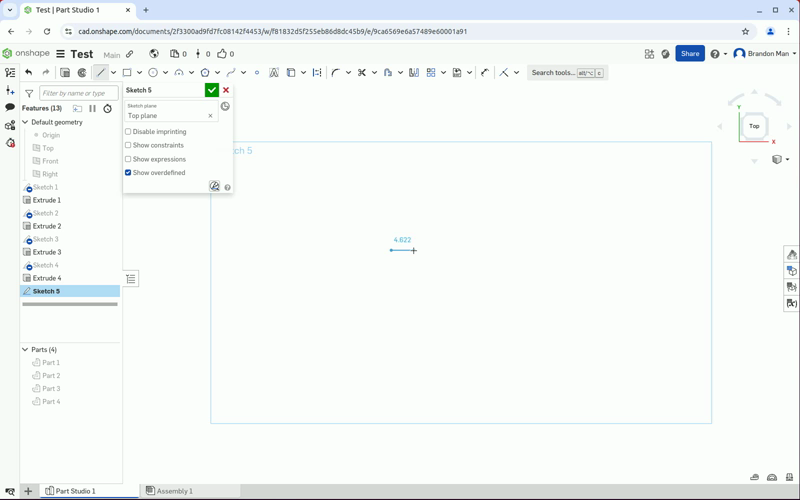
key_up(shift)
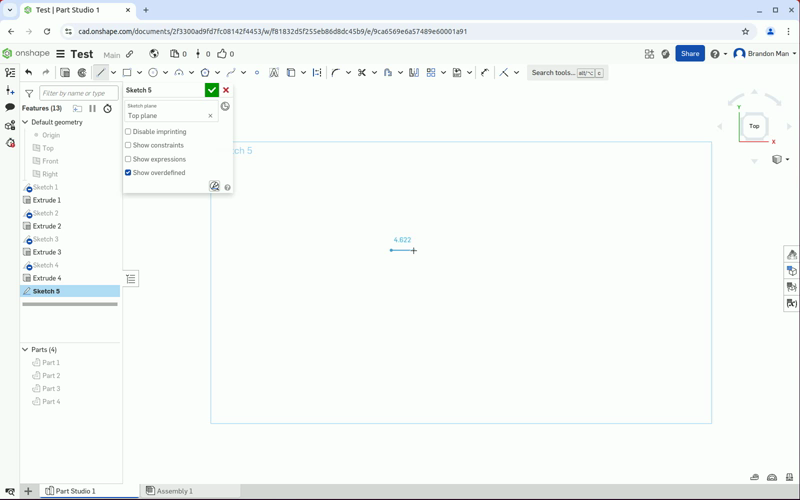
key_down(shift)
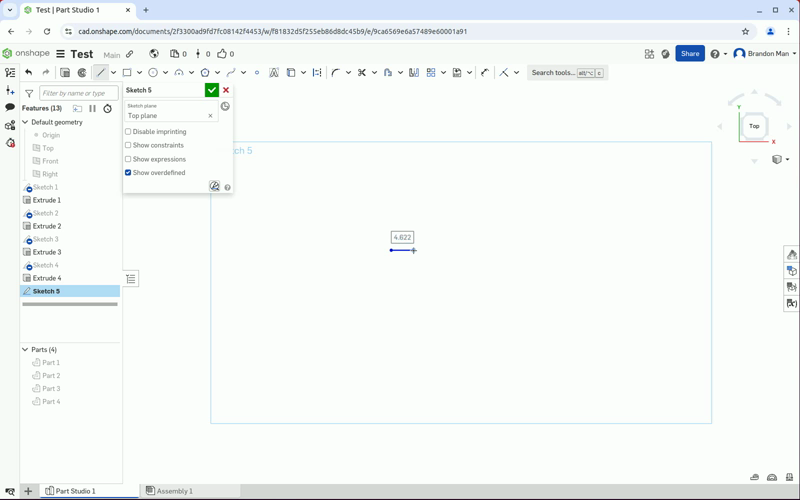
mouse_move(444, 250)
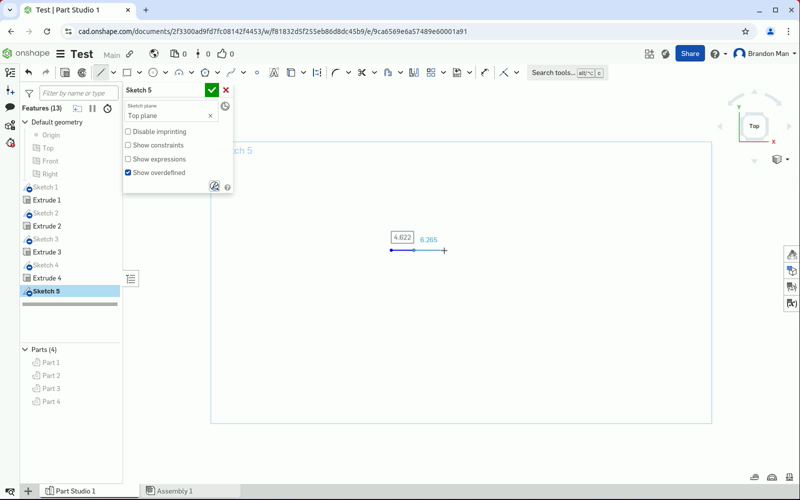
mouse_move(413, 216)
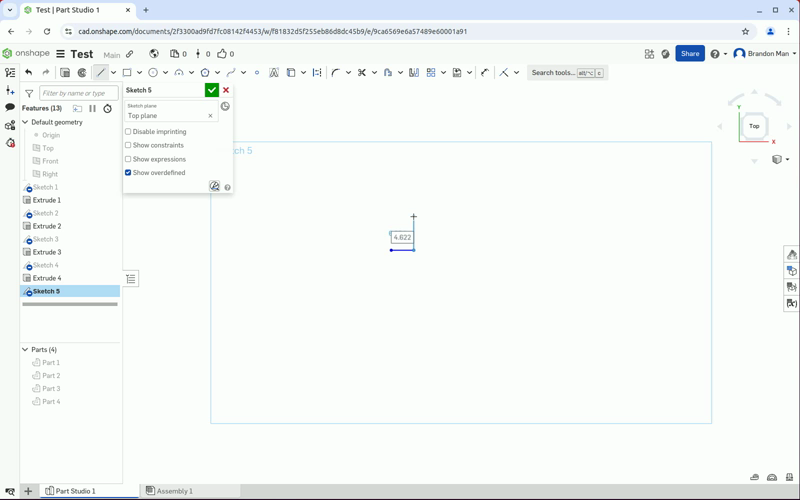
click(413, 216)
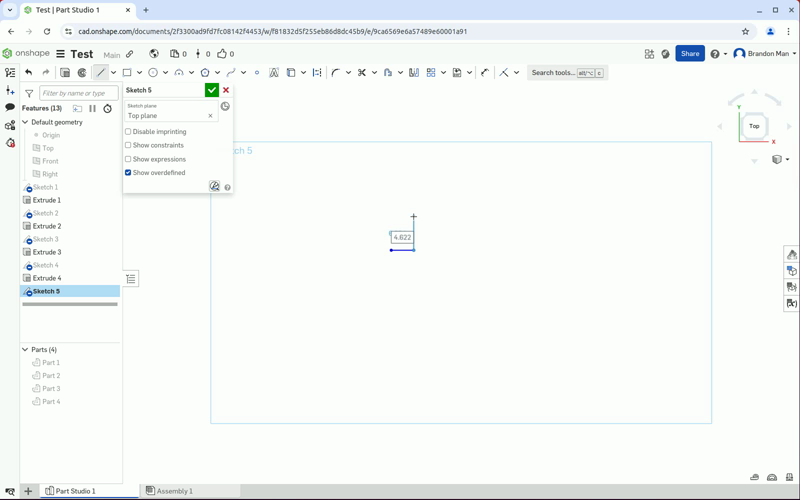
key_up(shift)
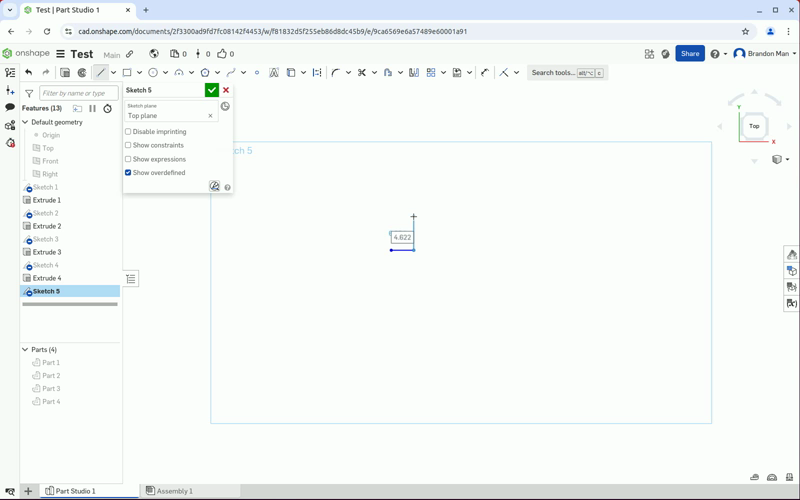
key_down(shift)
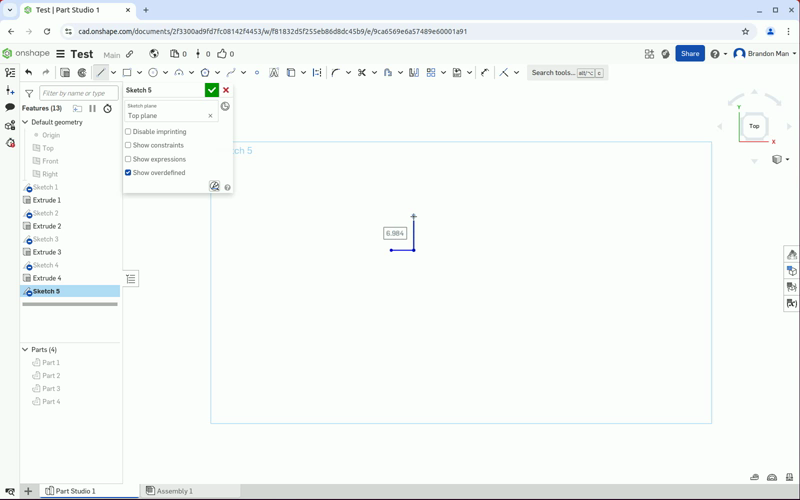
mouse_move(444, 216)
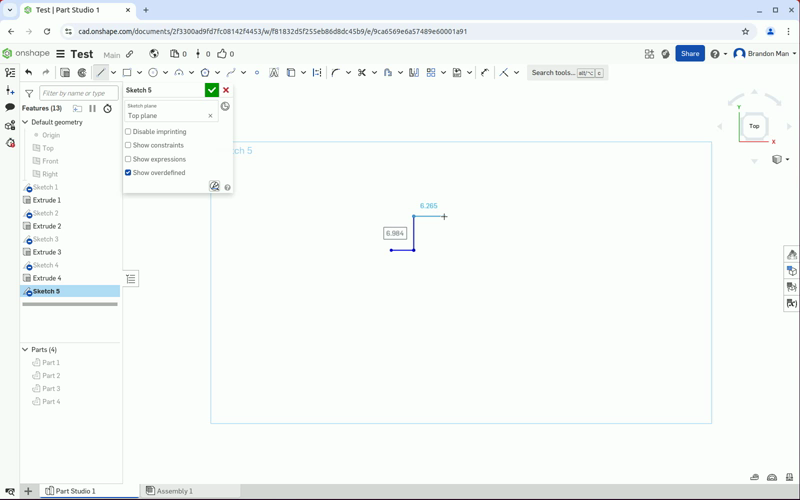
mouse_move(391, 216)
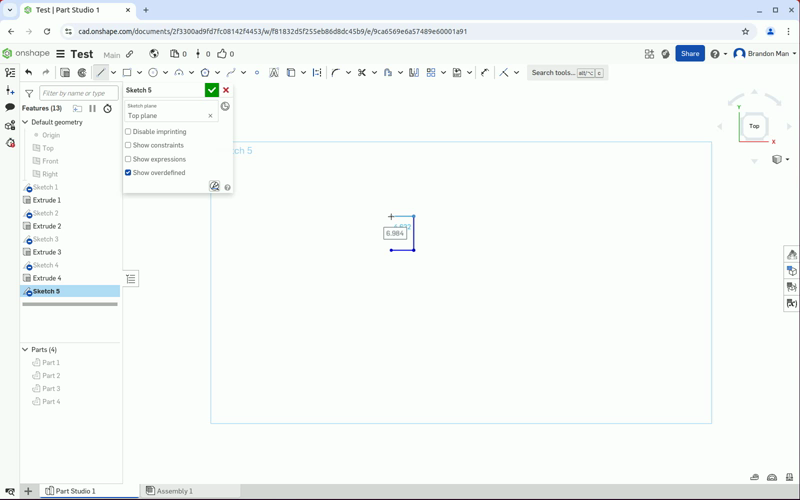
click(391, 216)
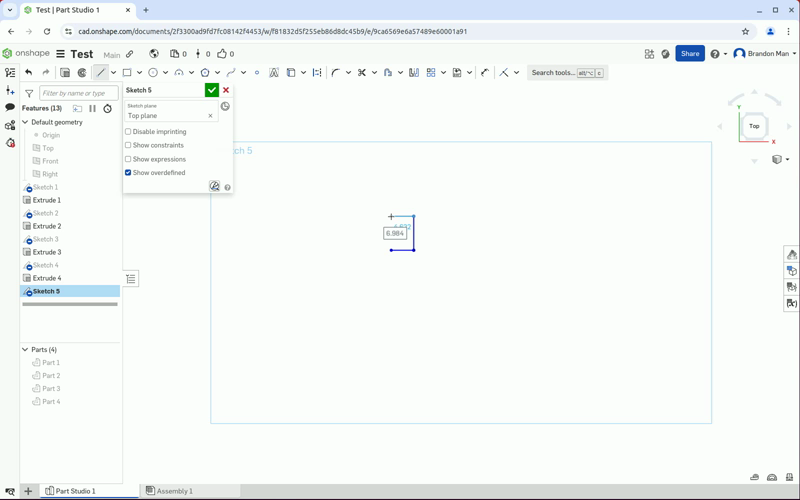
key_up(shift)
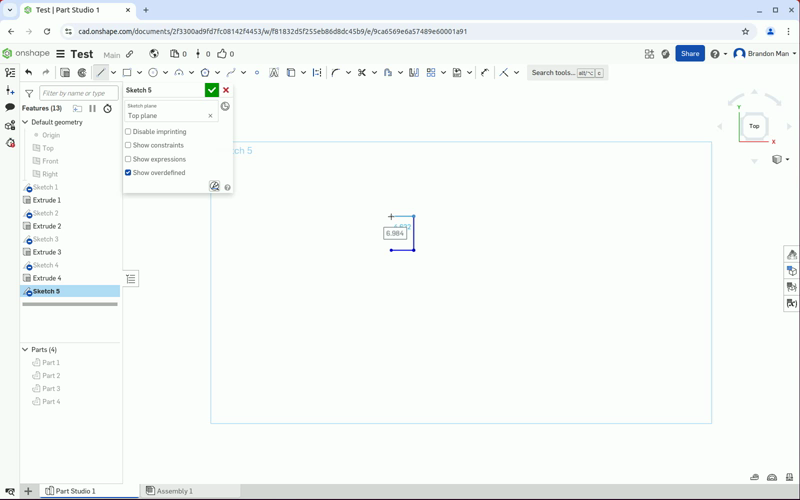
mouse_move(421, 216)
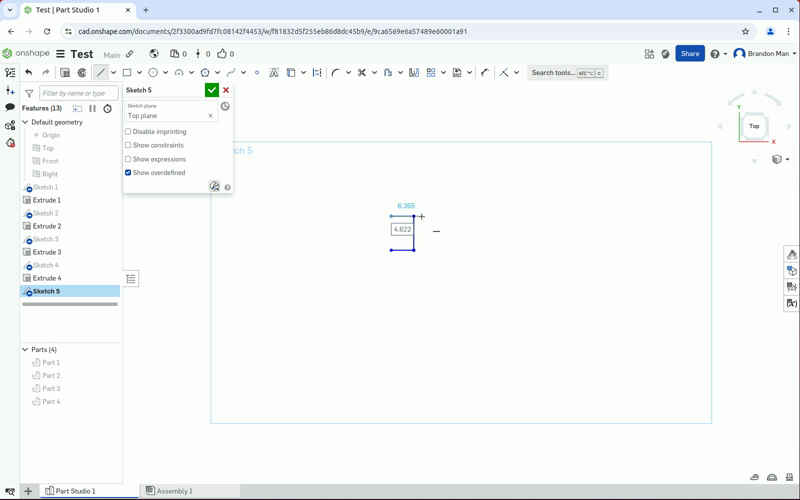
key_down(shift)
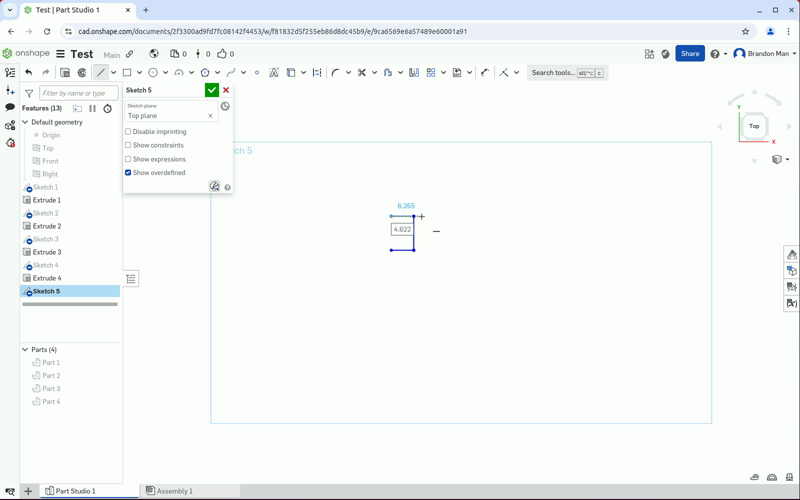
mouse_move(391, 250)
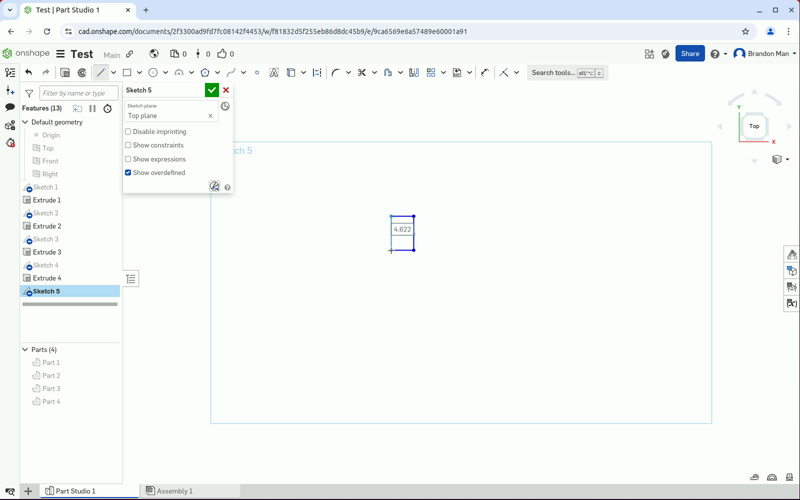
key_up(shift)
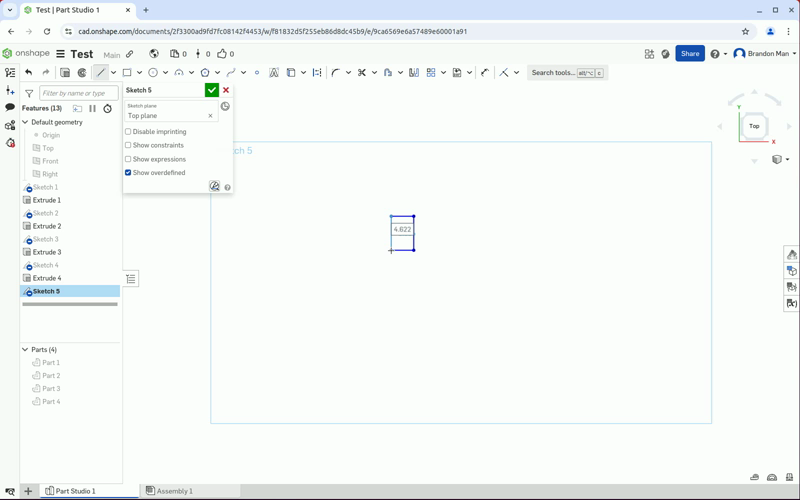
click(391, 250)
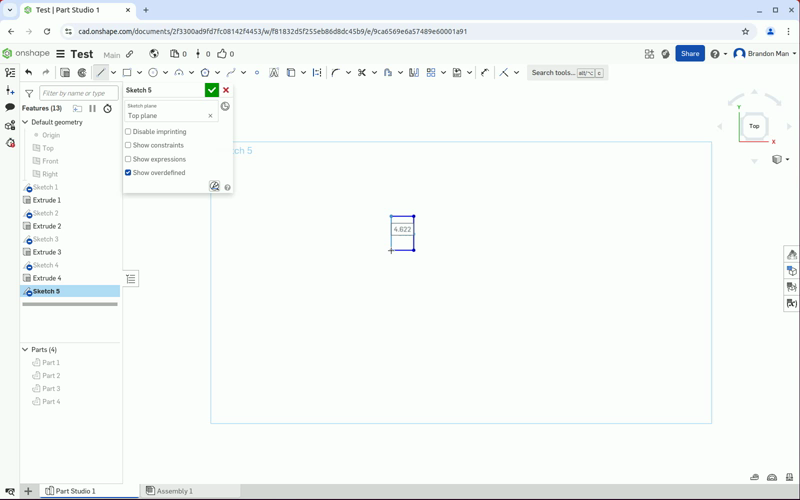
key(esc)
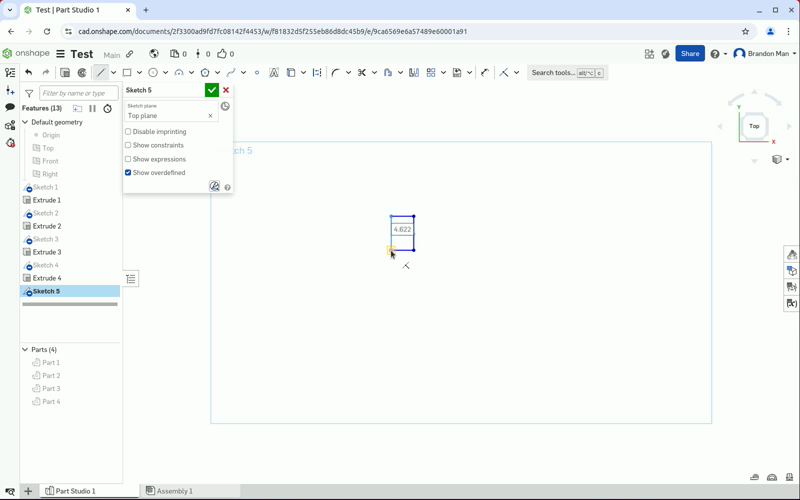
mouse_move(409, 240)
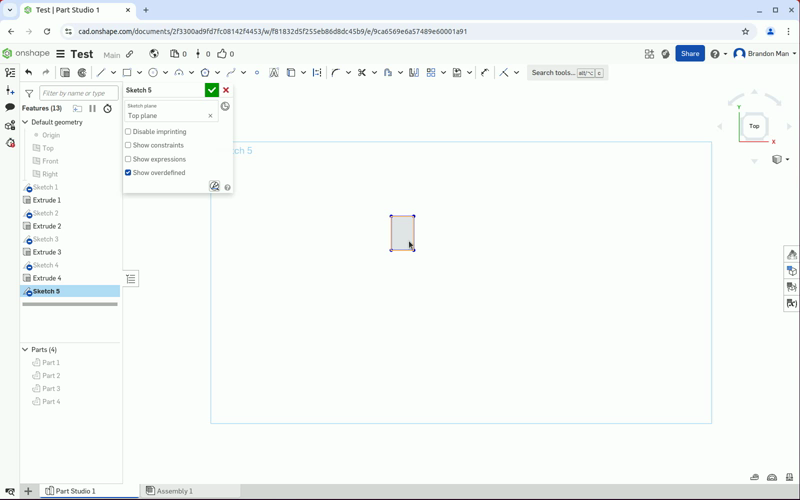
scroll(6)
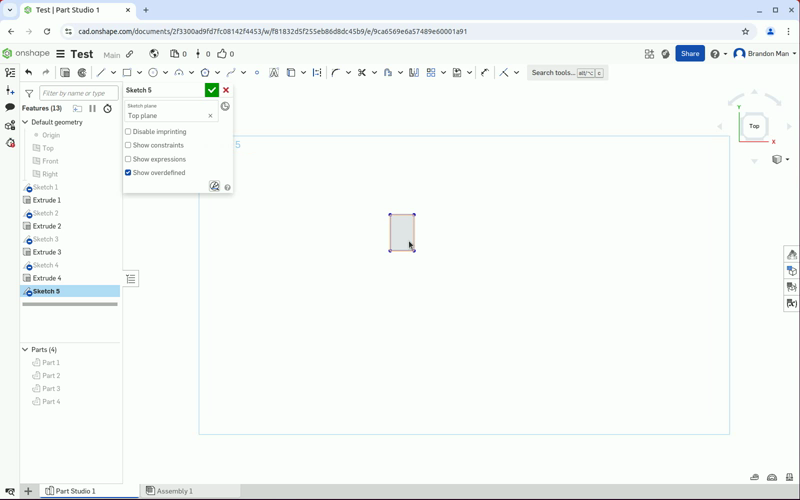
scroll(6)
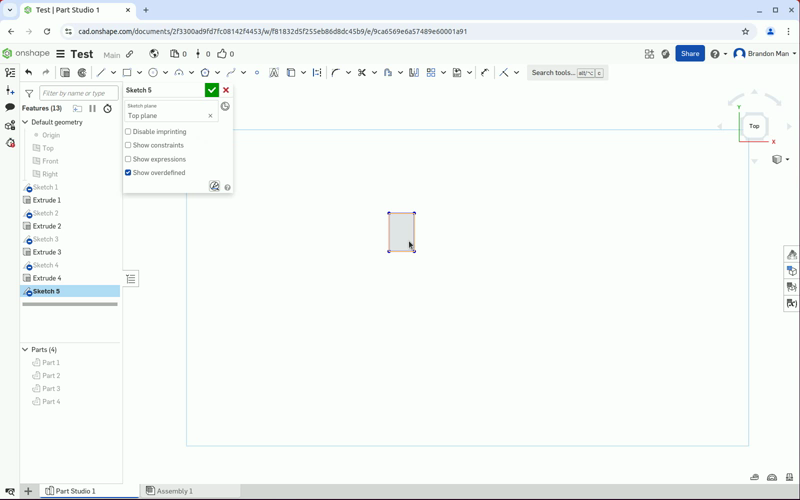
scroll(6)
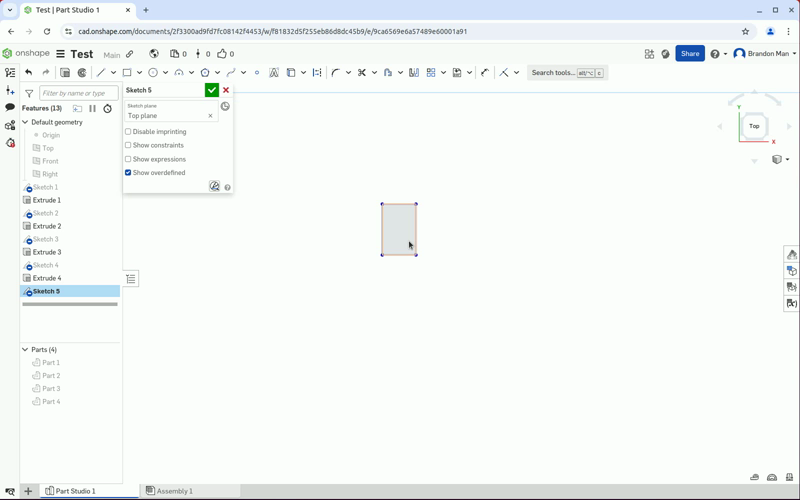
scroll(6)
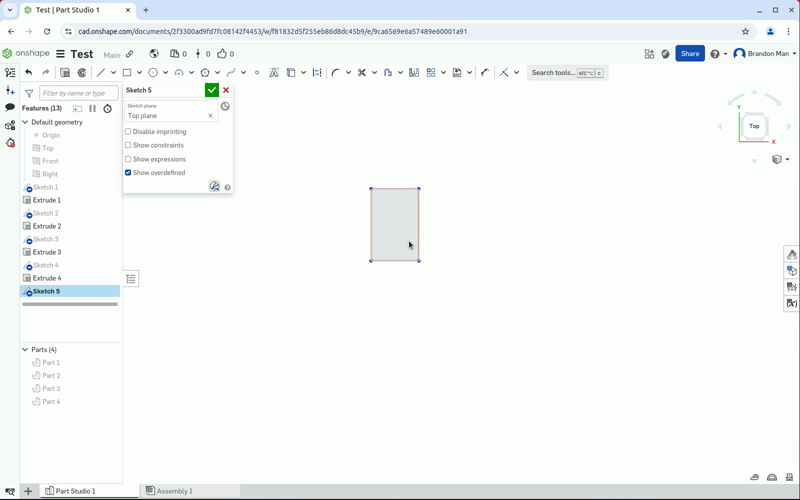
scroll(6)
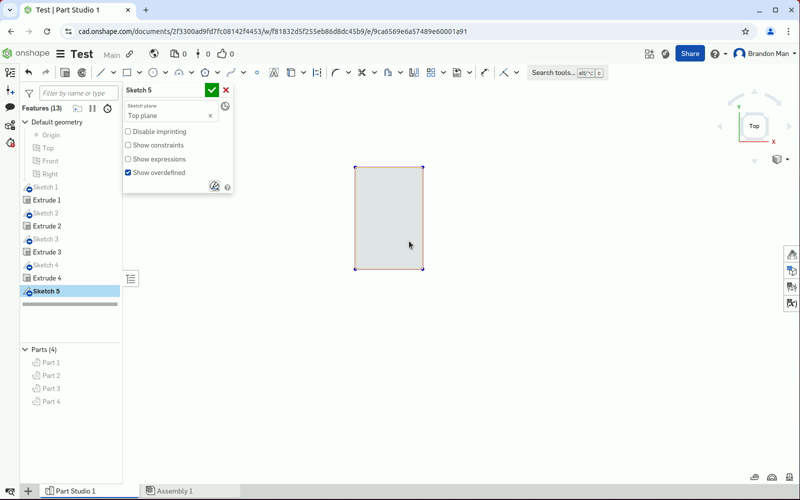
scroll(6)
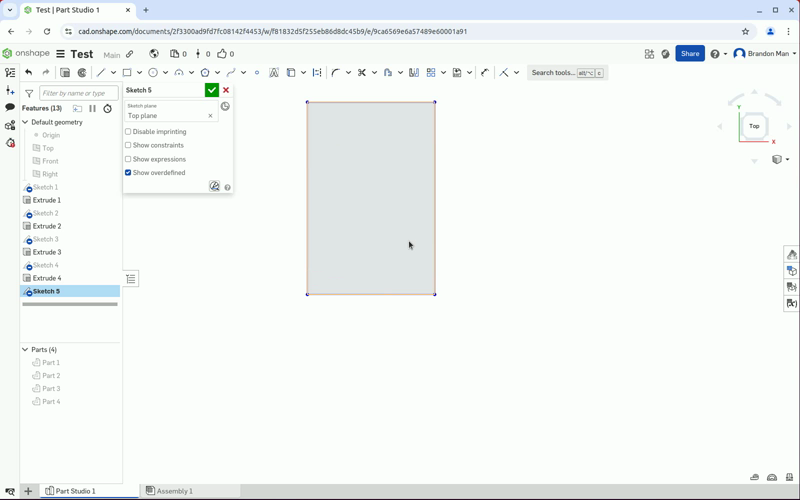
scroll(6)
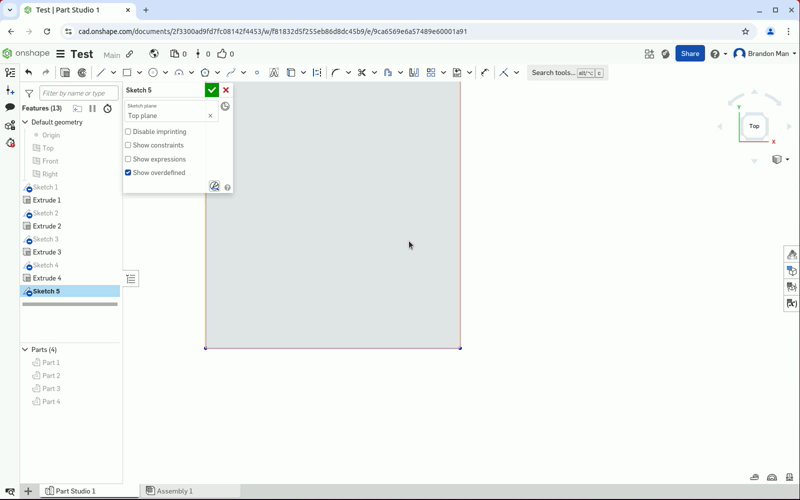
click(409, 240)
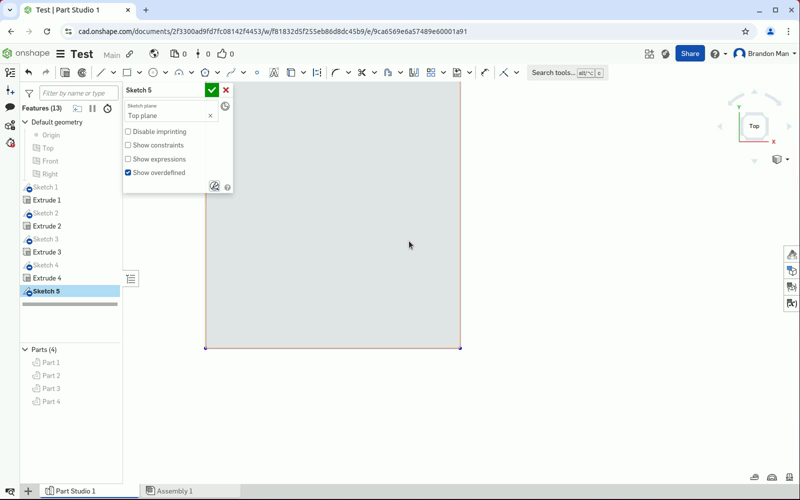
scroll(-6)
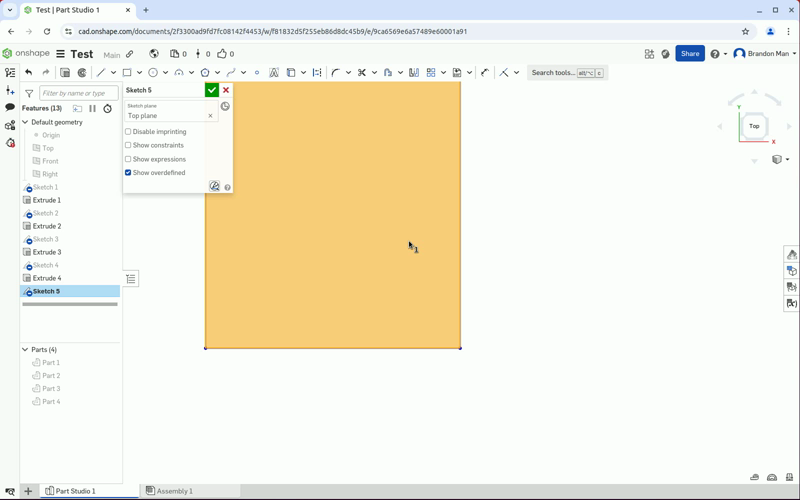
scroll(-6)
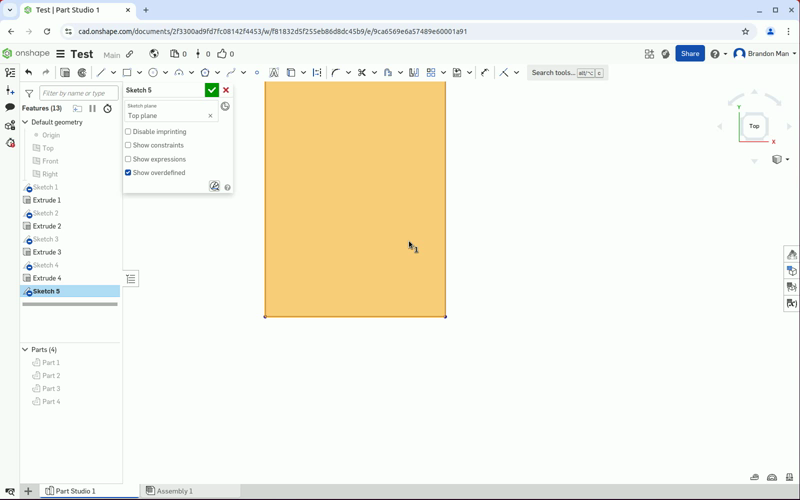
scroll(-6)
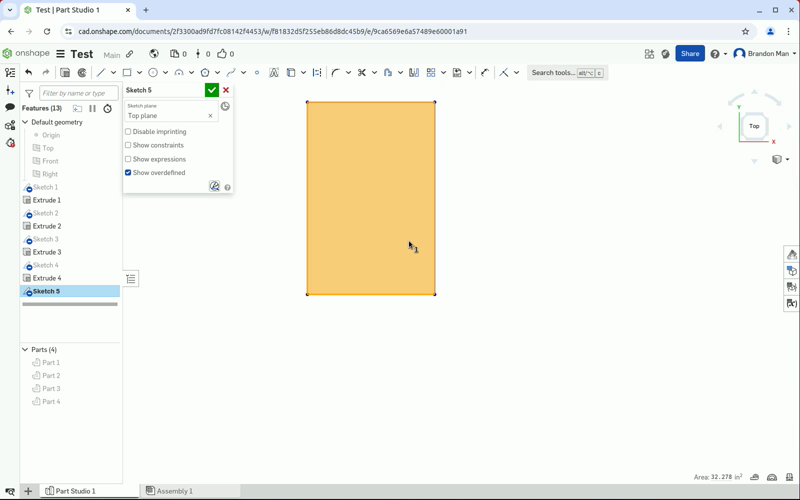
scroll(-6)
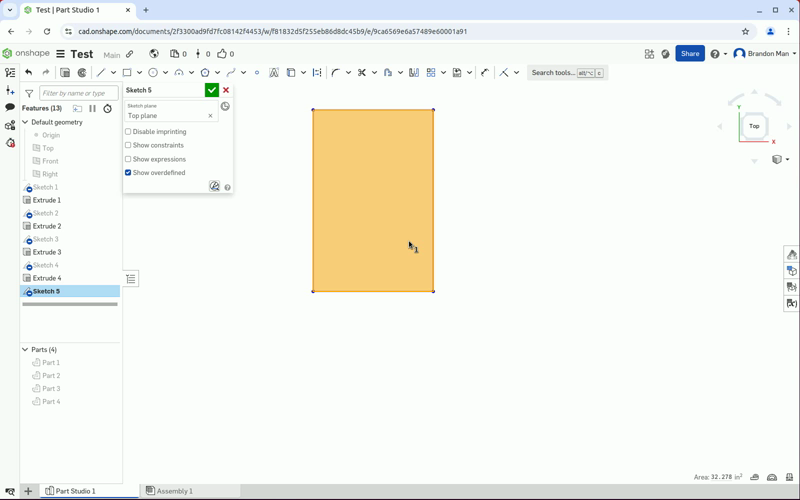
scroll(-6)
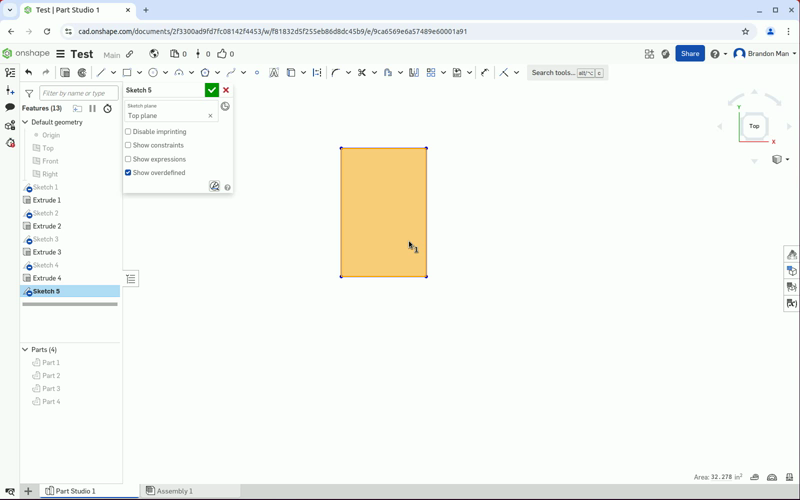
scroll(-6)
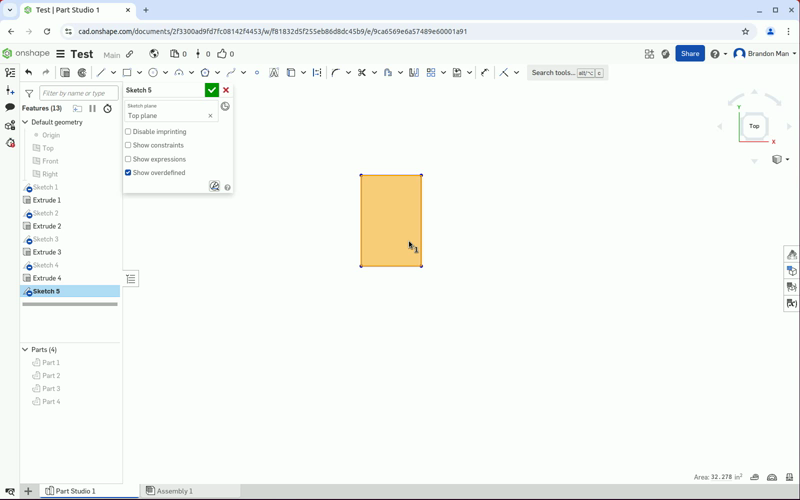
scroll(-6)
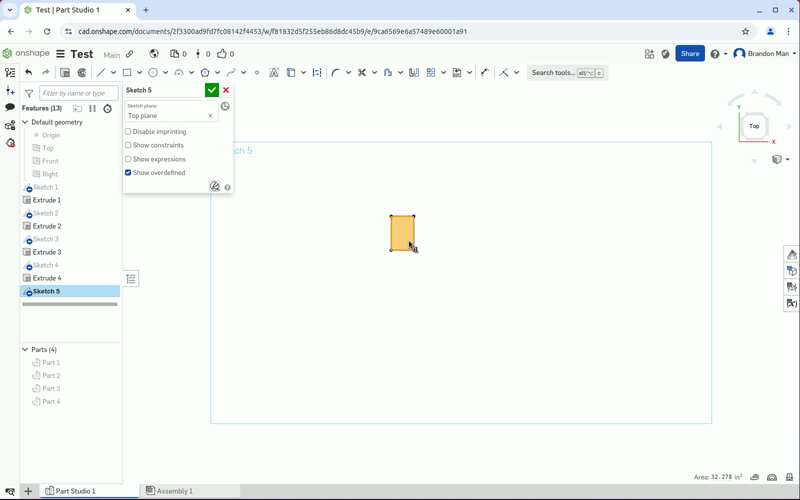
mouse_move(73, 352)
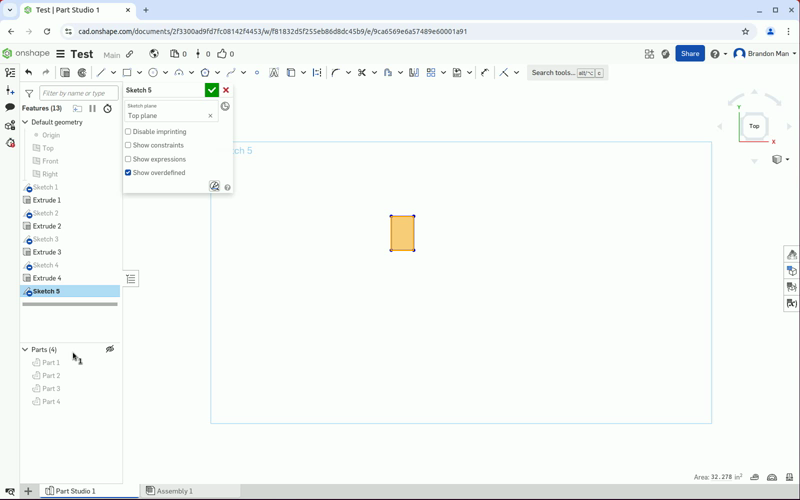
key(shift+y)
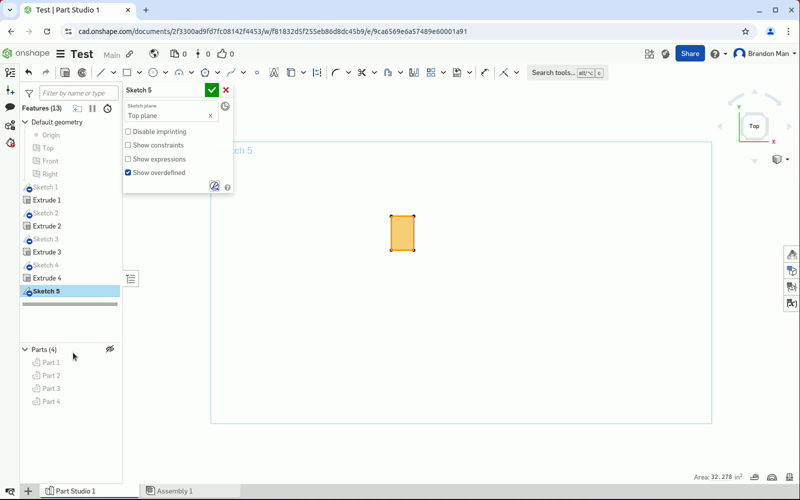
key(shift+e)
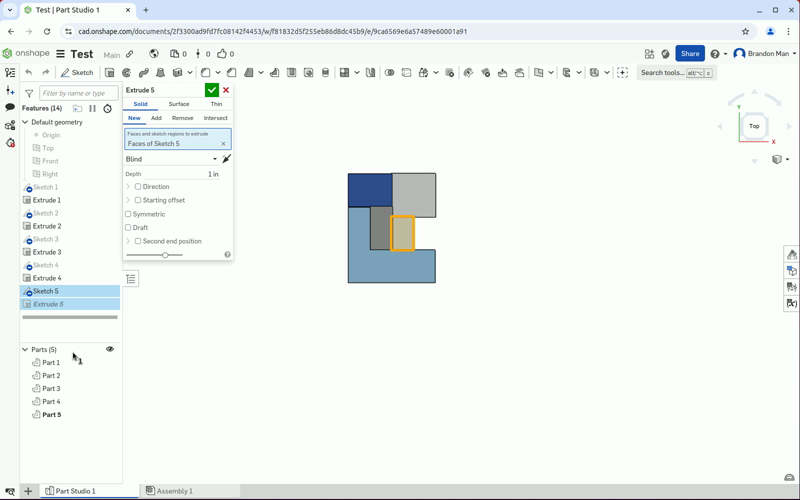
mouse_move(143, 106)
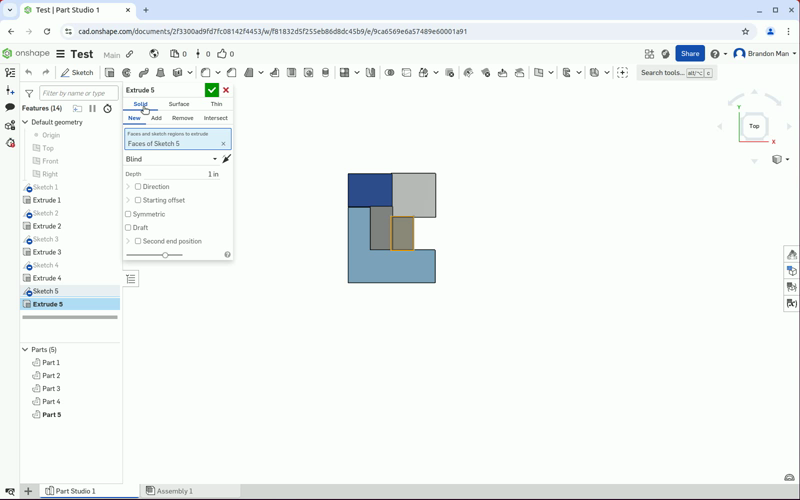
click(143, 106)
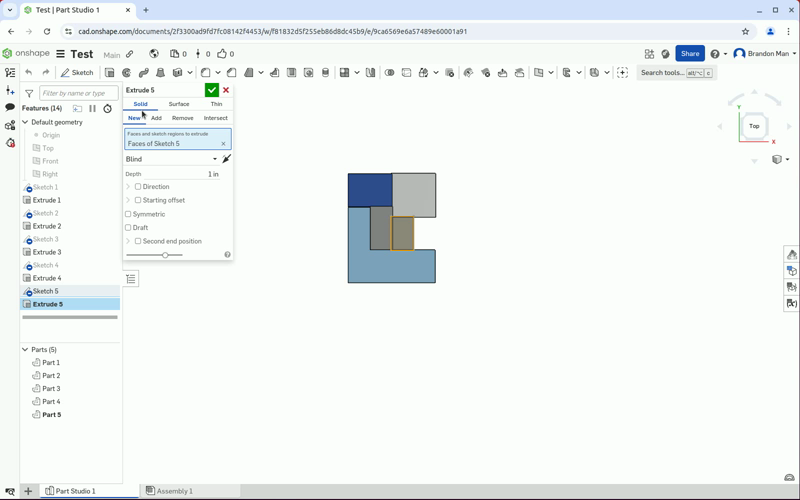
mouse_move(137, 120)
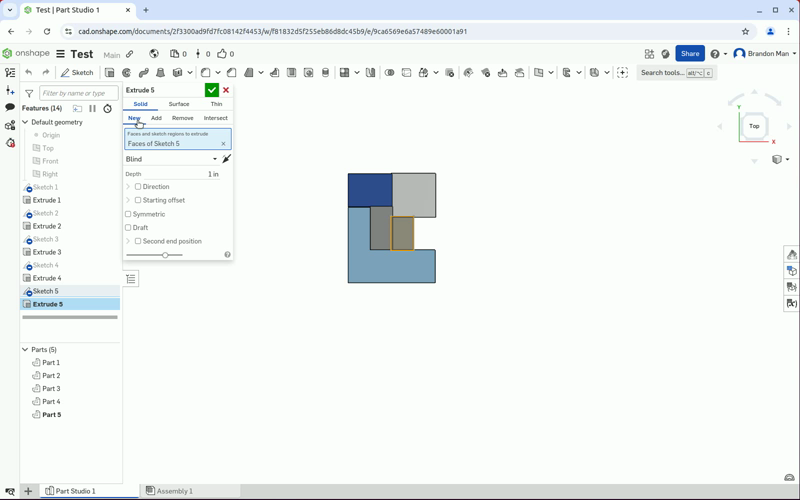
click(137, 120)
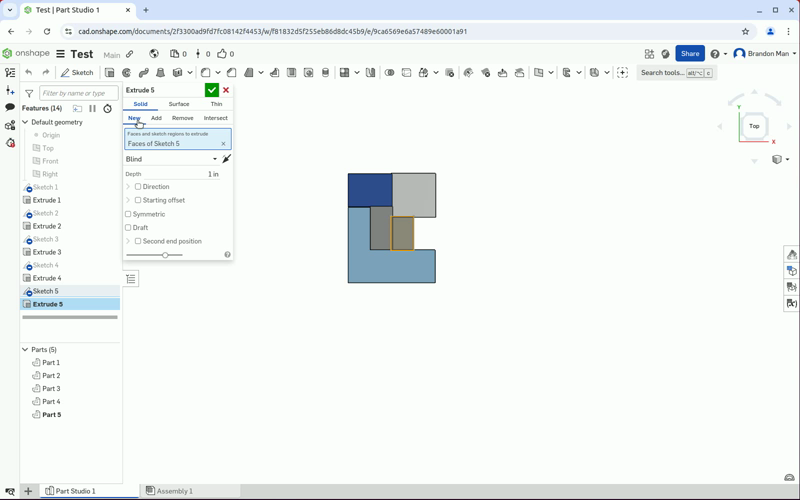
key(tab, 4)
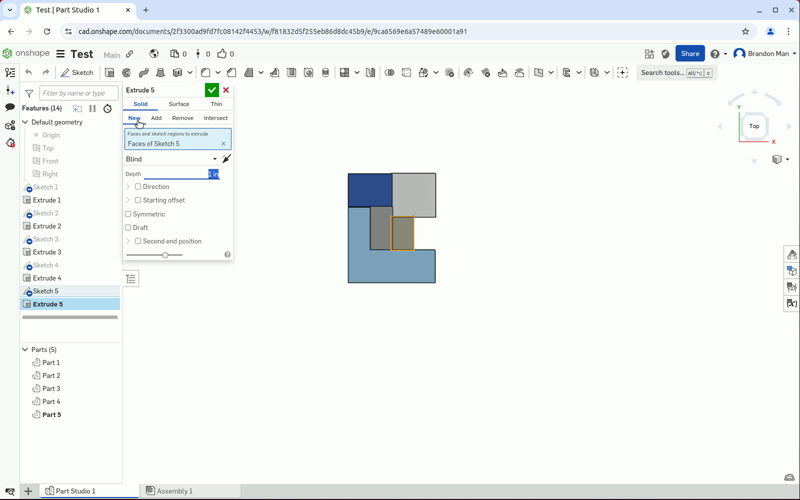
text(13.961)
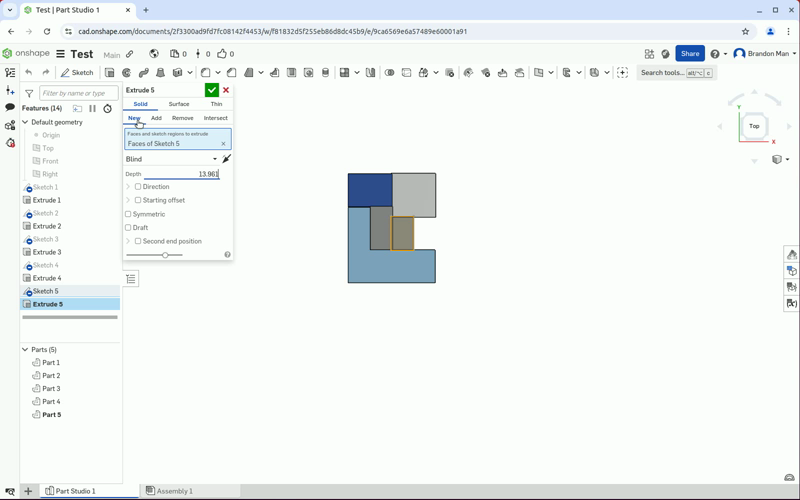
key(enter)
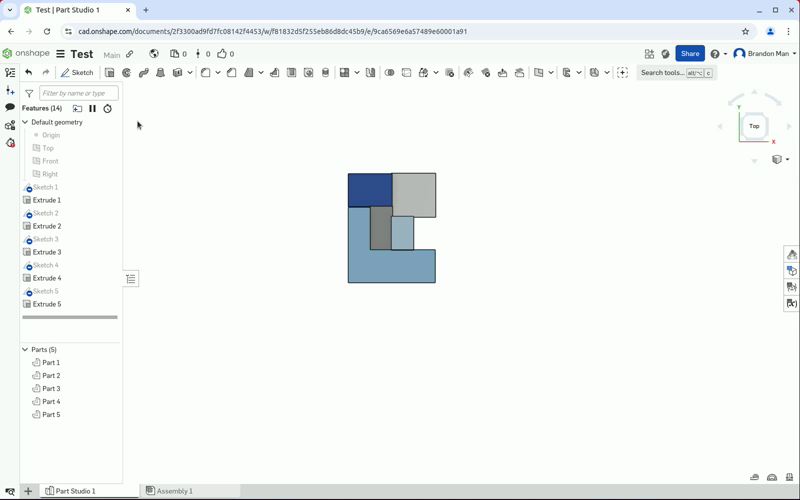
key(shift+h)
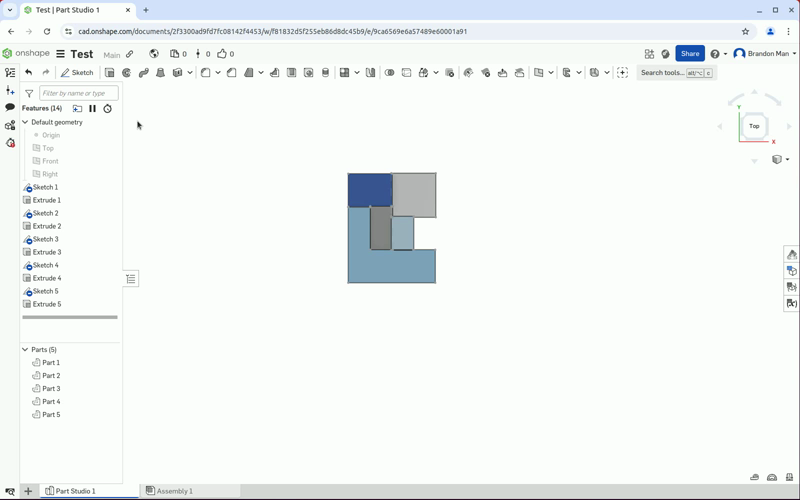
key(shift+h)
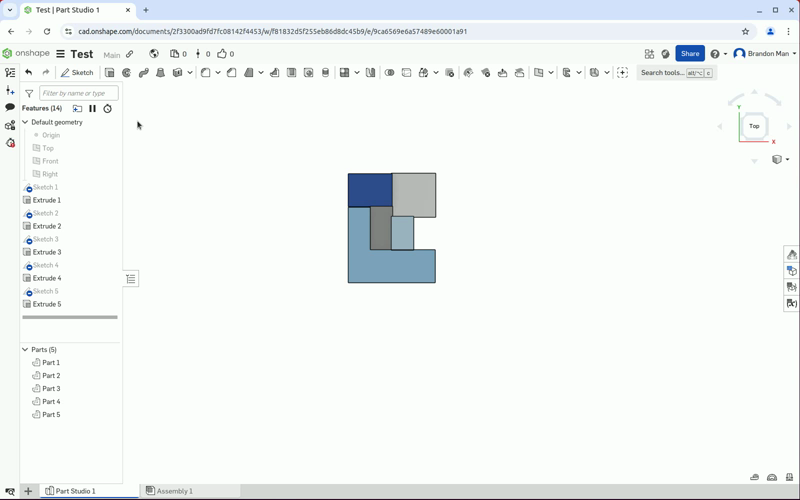
mouse_move(73, 189)
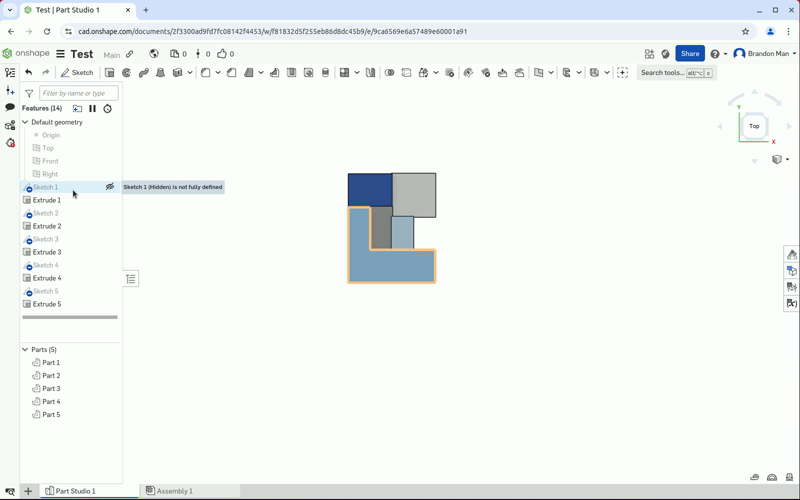
click(73, 189)
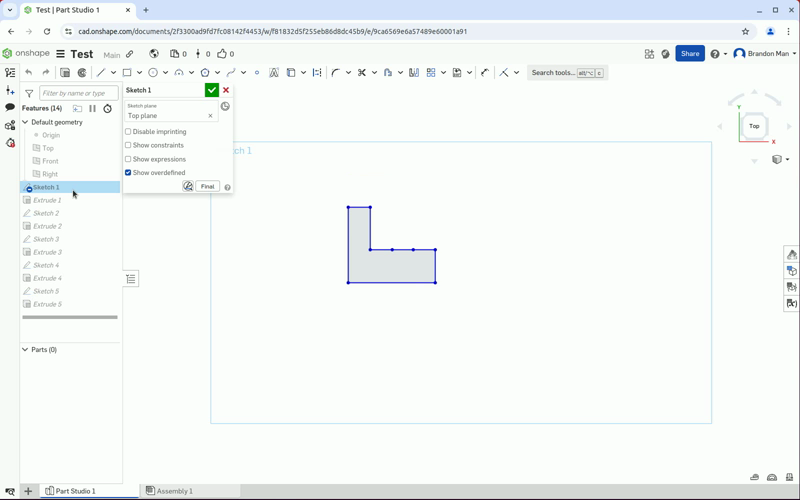
mouse_move(229, 92)
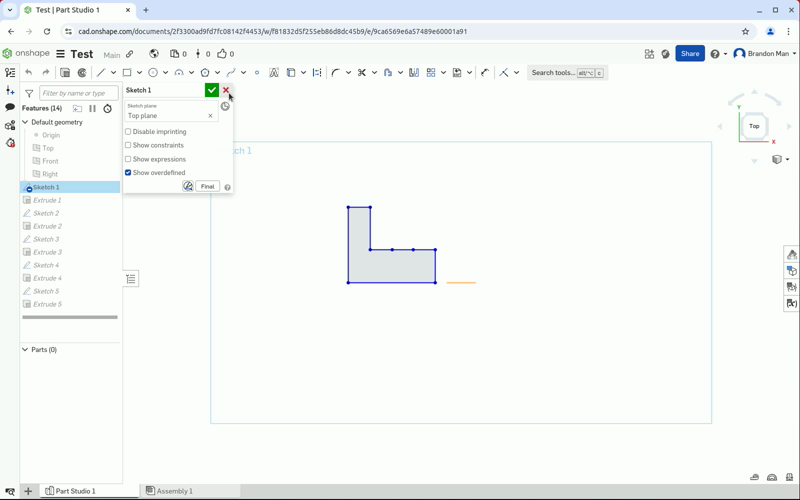
click(229, 92)
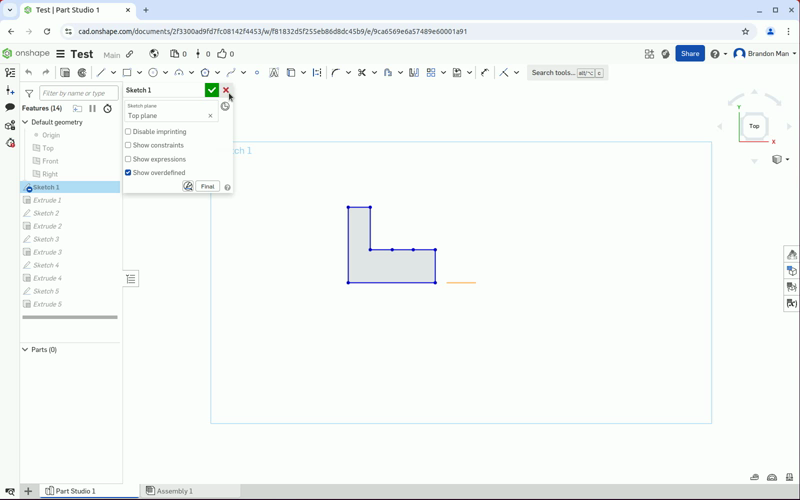
key(shift+s)
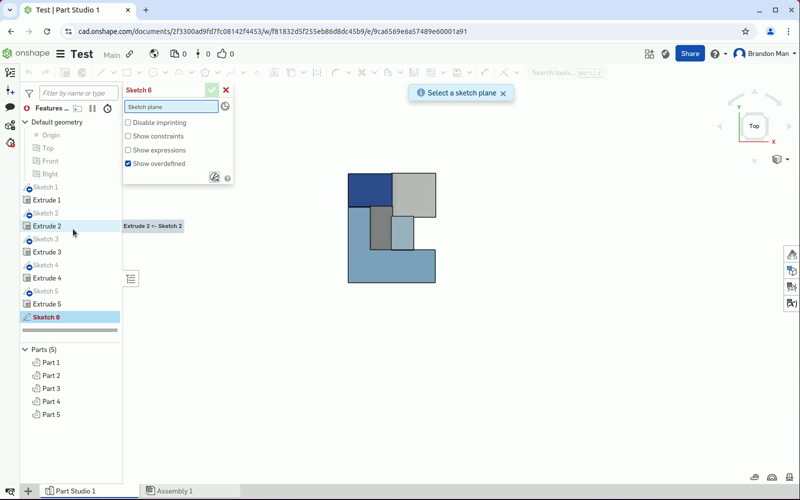
scroll(3)
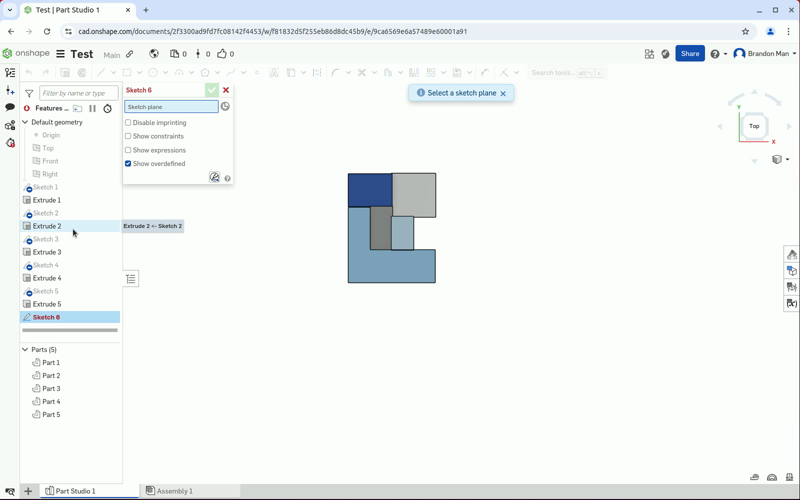
mouse_move(73, 150)
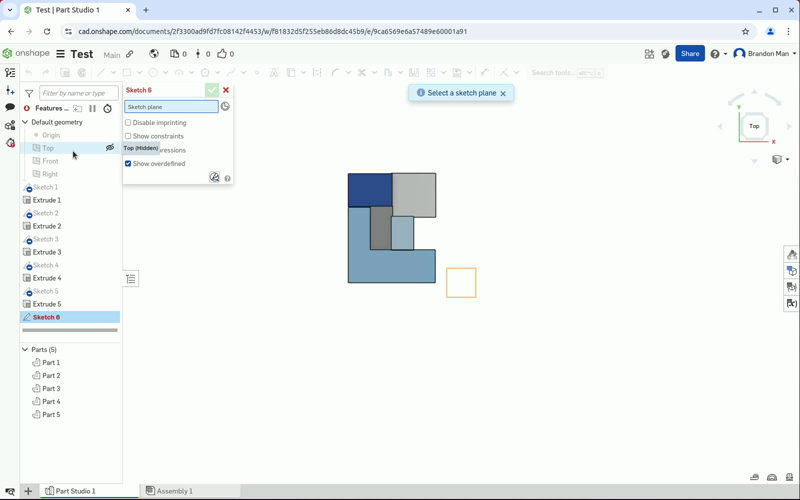
click(73, 150)
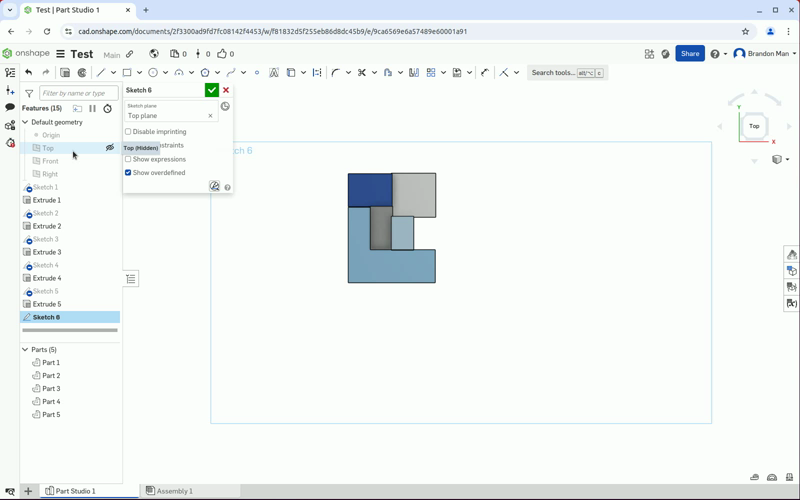
mouse_move(73, 352)
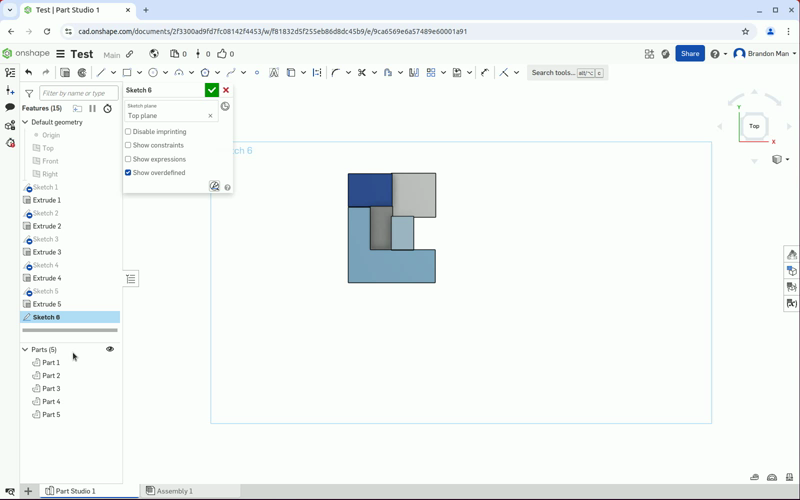
key(y)
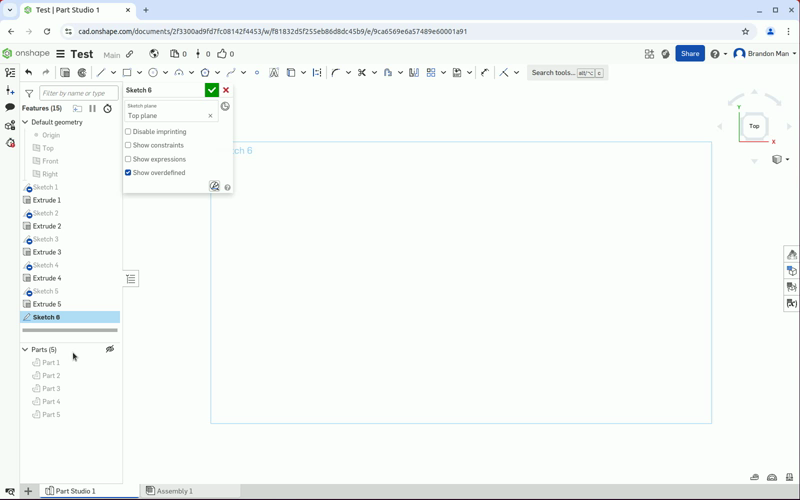
key(l)
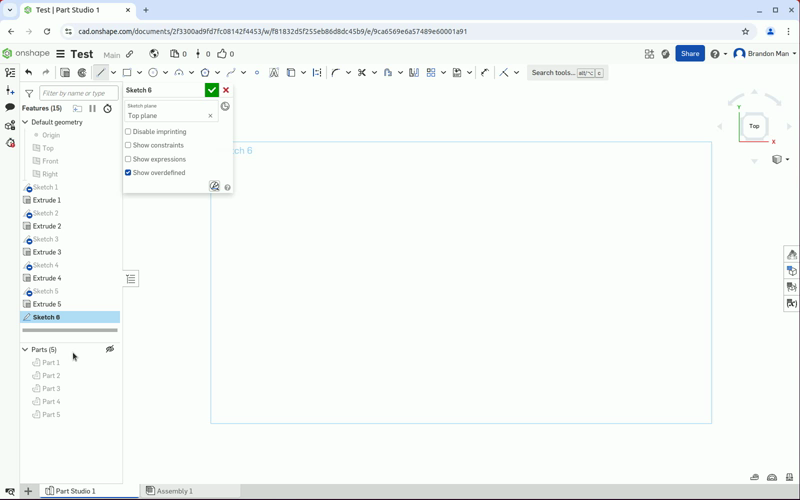
key_down(shift)
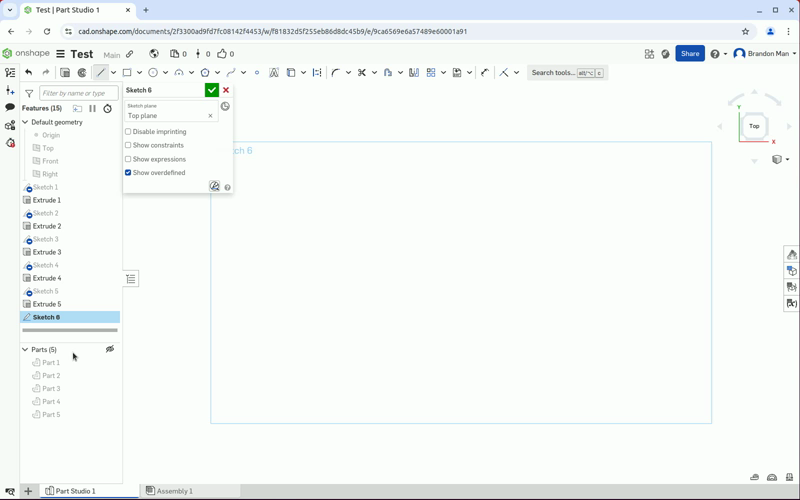
mouse_move(413, 250)
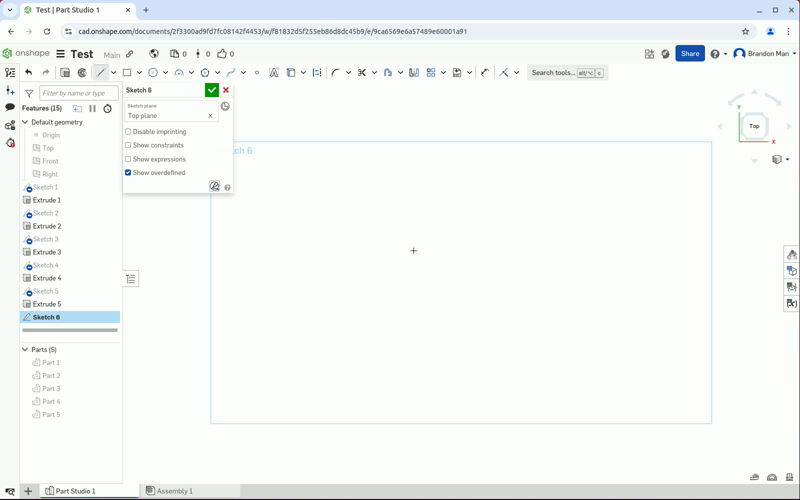
click(413, 250)
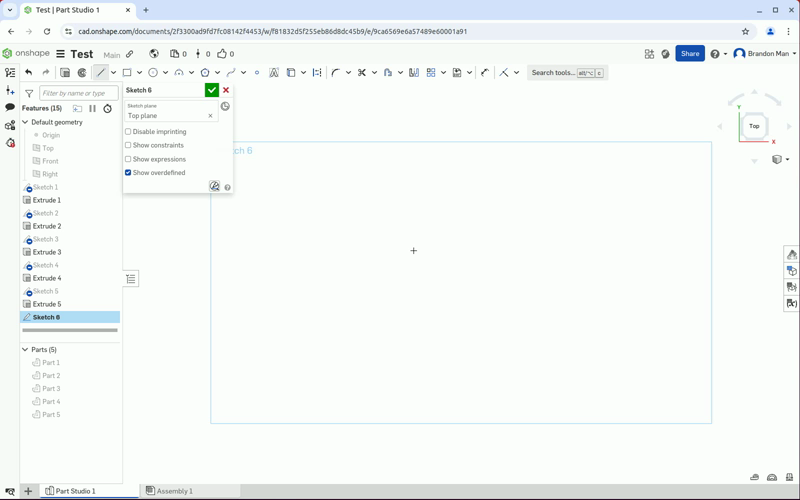
key_up(shift)
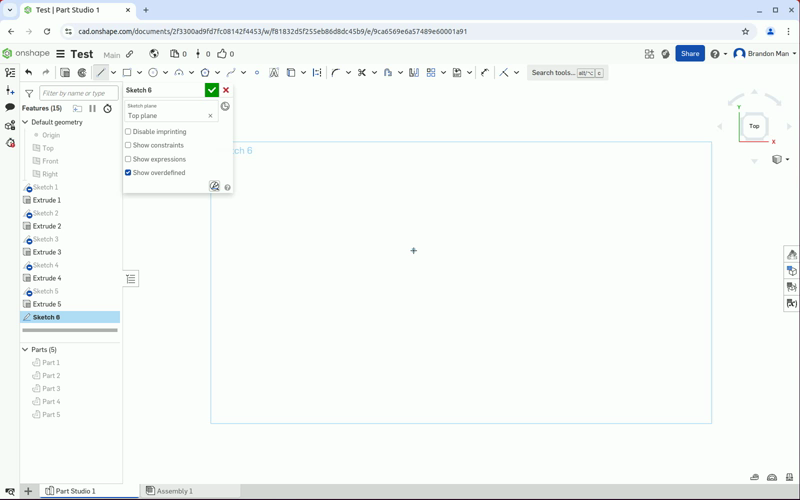
key_down(shift)
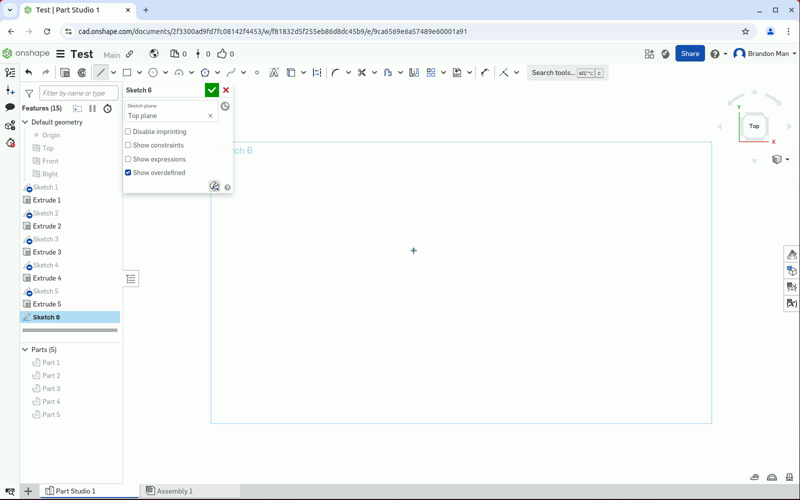
mouse_move(444, 250)
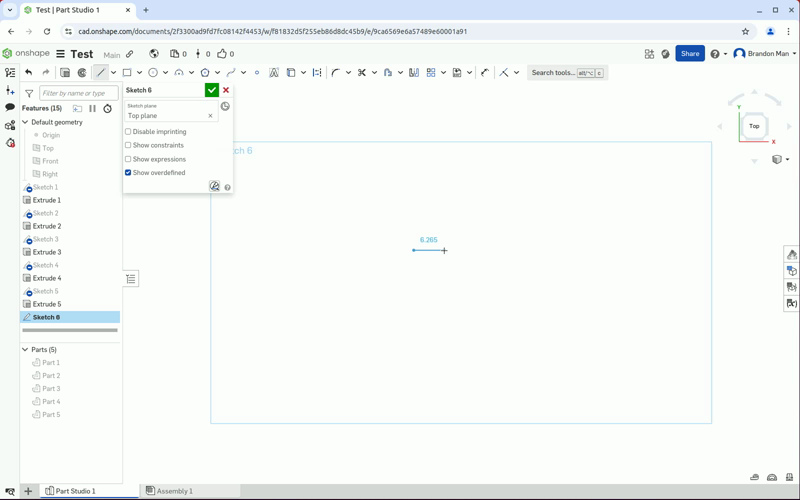
mouse_move(435, 250)
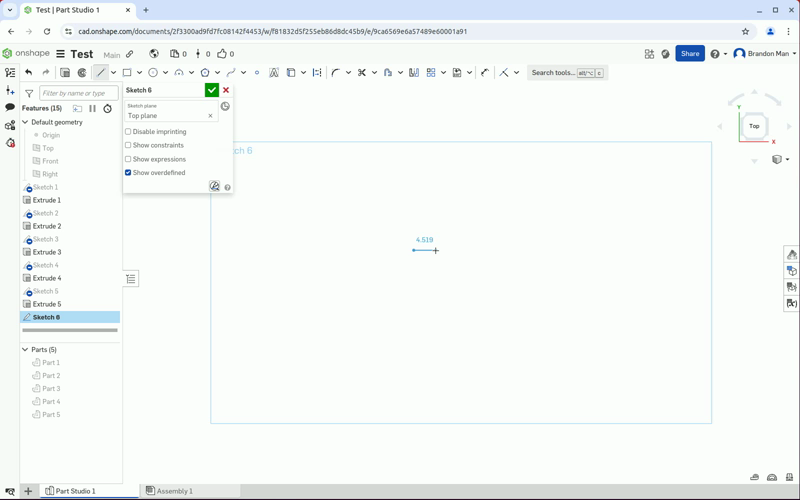
click(435, 250)
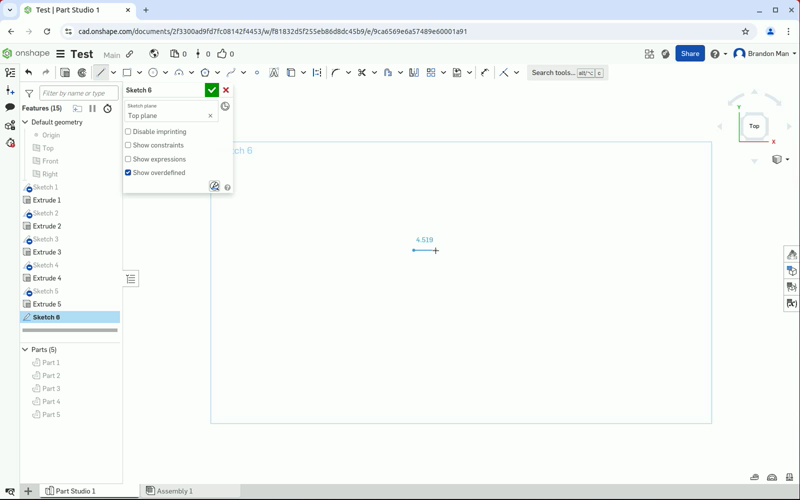
key_up(shift)
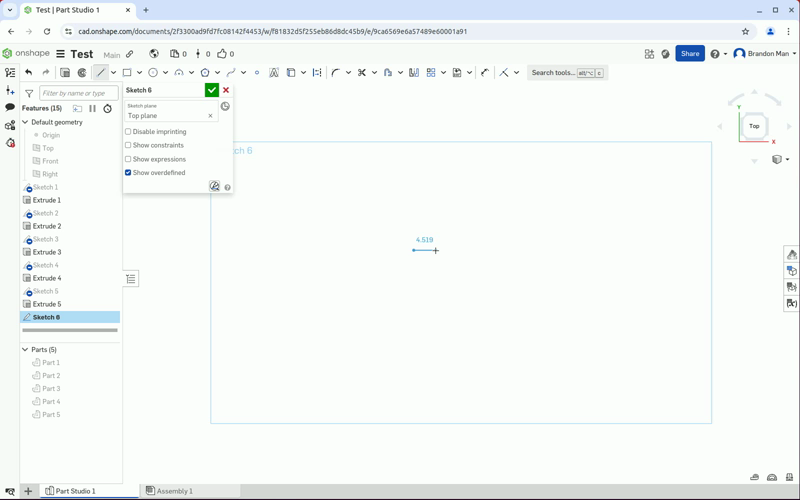
key_down(shift)
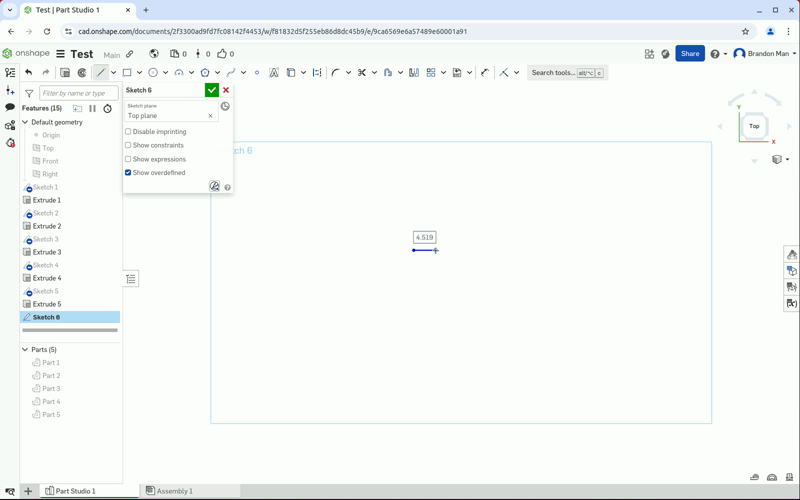
mouse_move(465, 250)
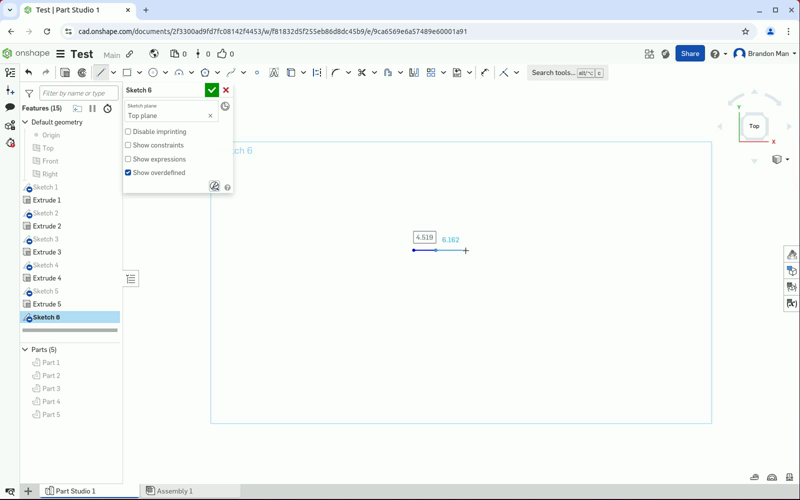
mouse_move(435, 283)
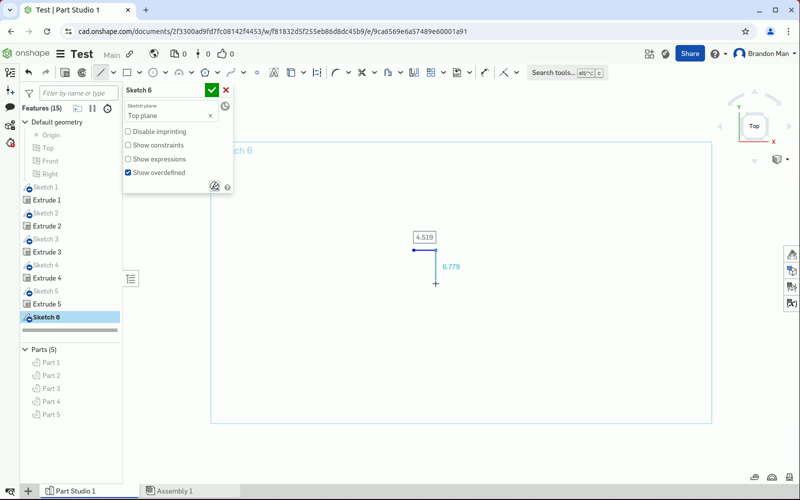
click(435, 283)
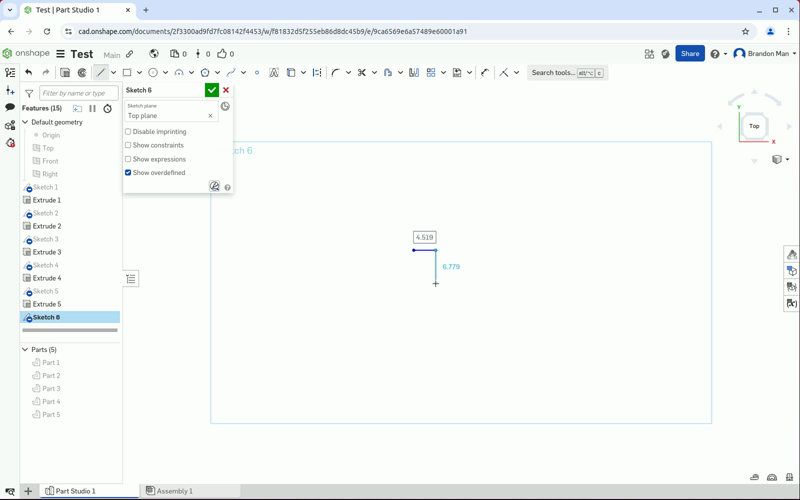
key_up(shift)
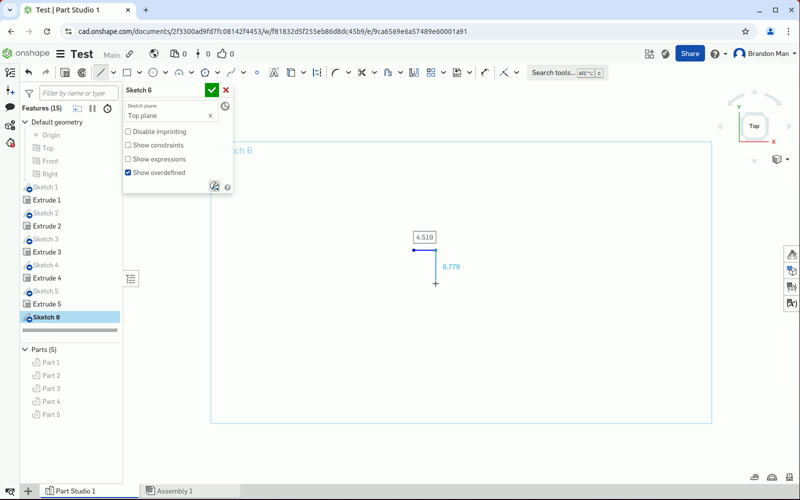
key_down(shift)
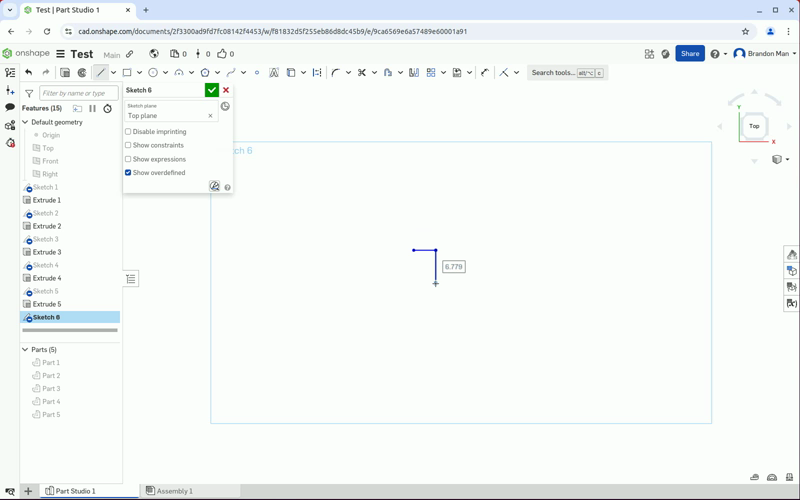
mouse_move(465, 283)
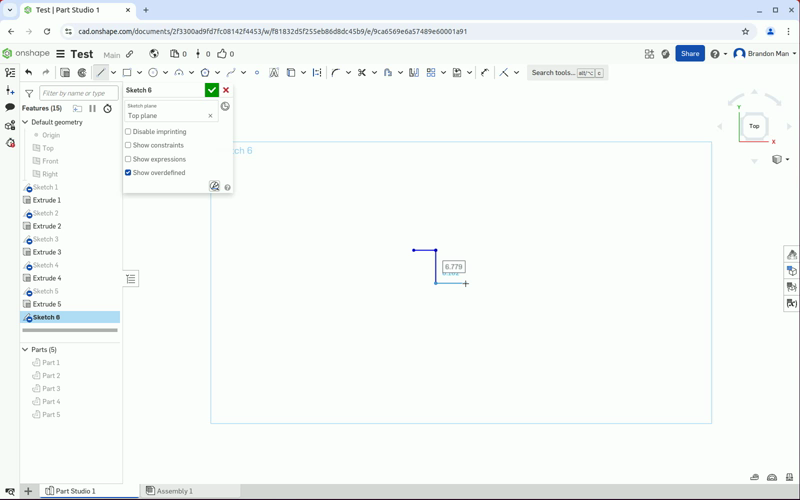
mouse_move(457, 283)
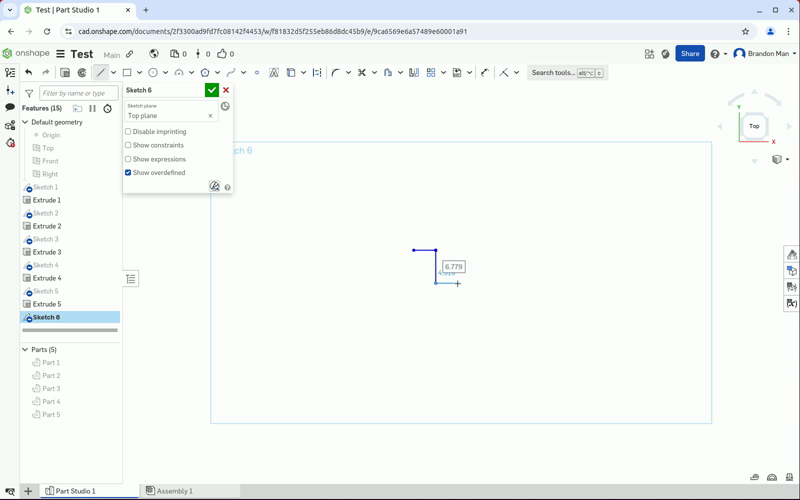
click(457, 283)
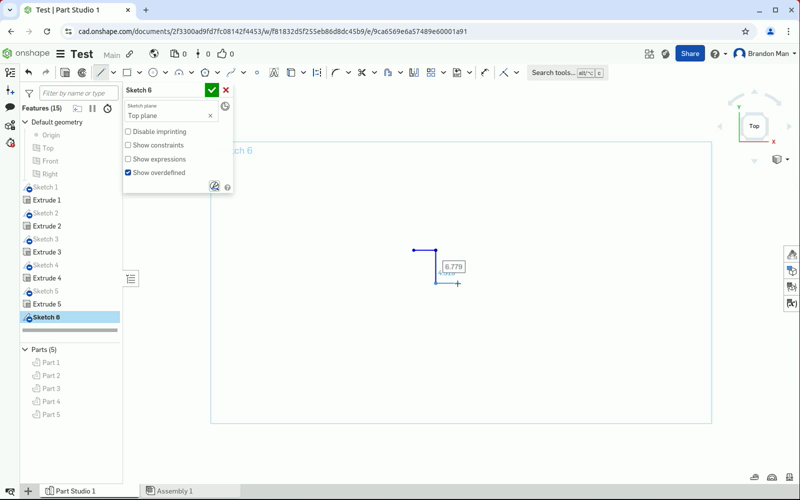
key_up(shift)
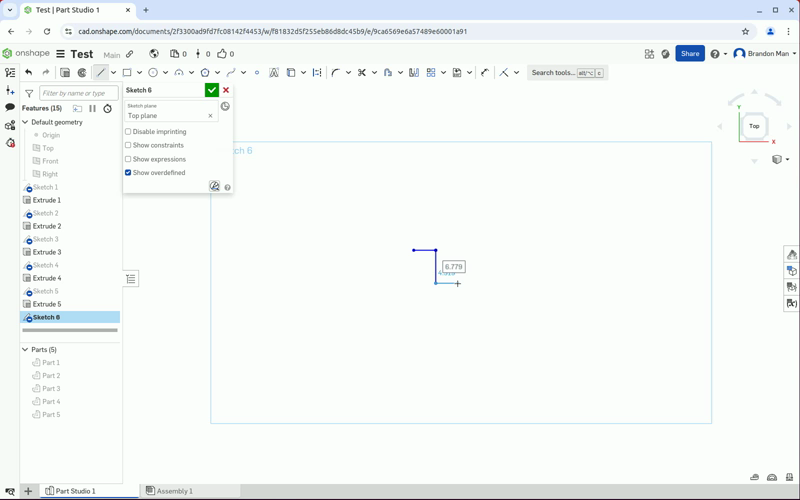
key_down(shift)
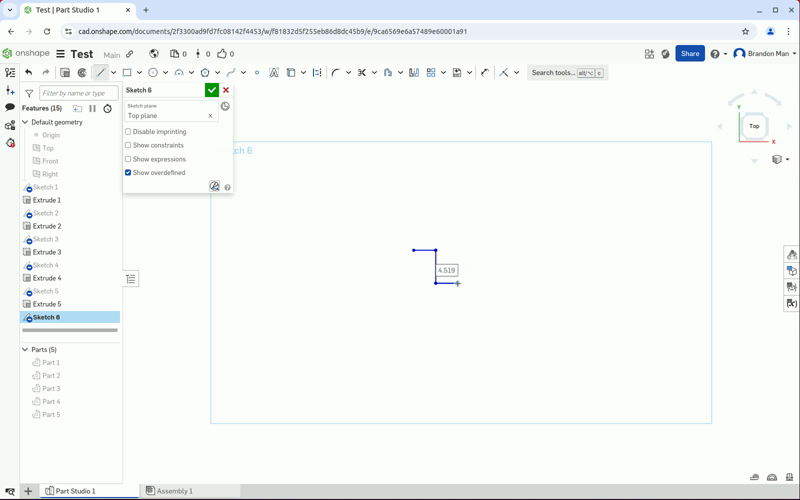
mouse_move(457, 173)
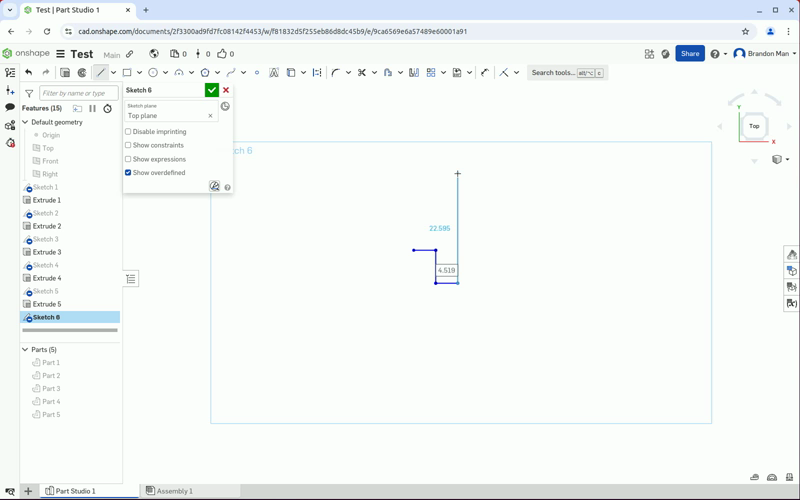
click(457, 173)
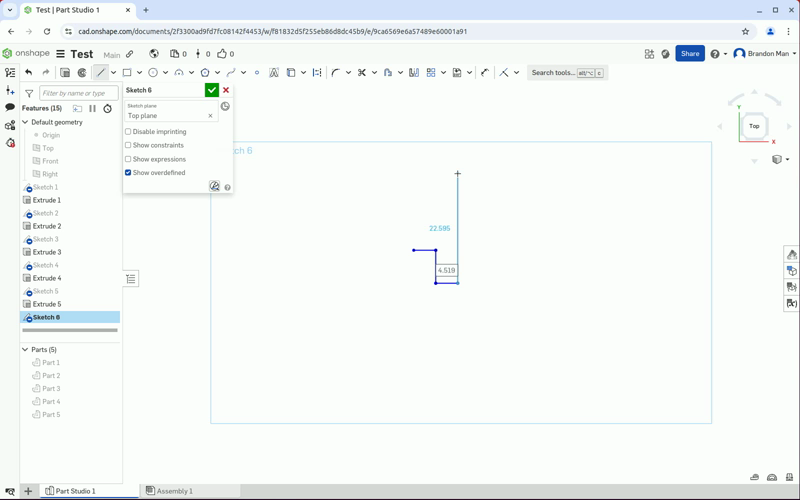
key_up(shift)
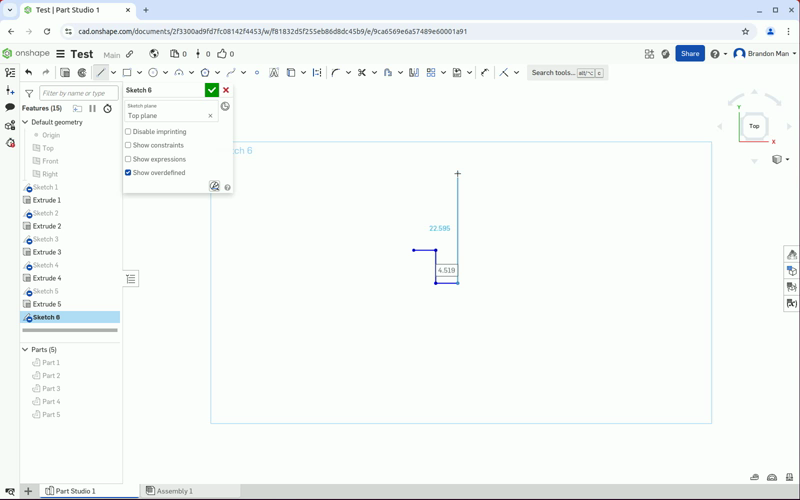
key_down(shift)
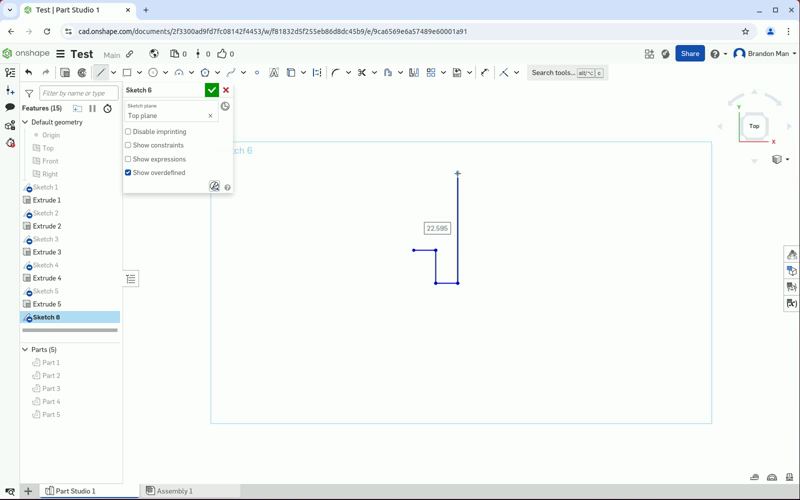
mouse_move(487, 173)
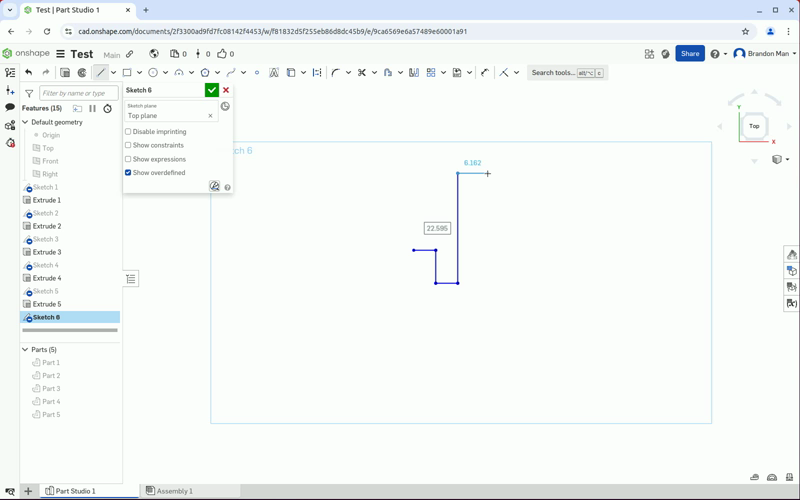
mouse_move(435, 173)
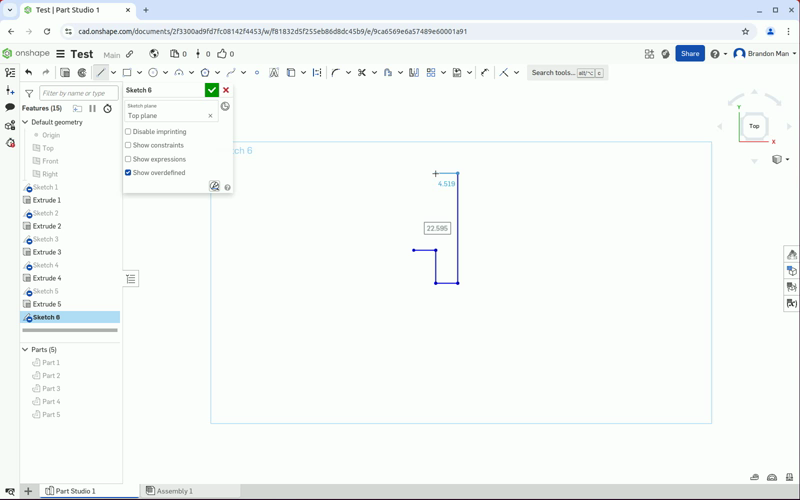
click(435, 173)
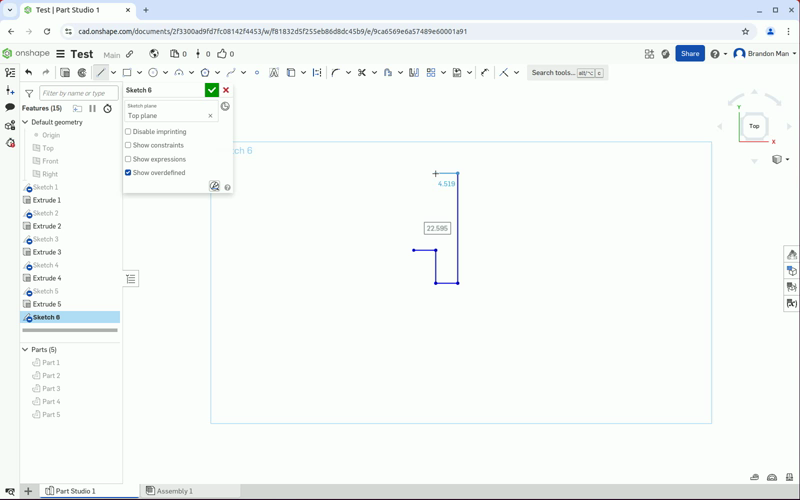
key_up(shift)
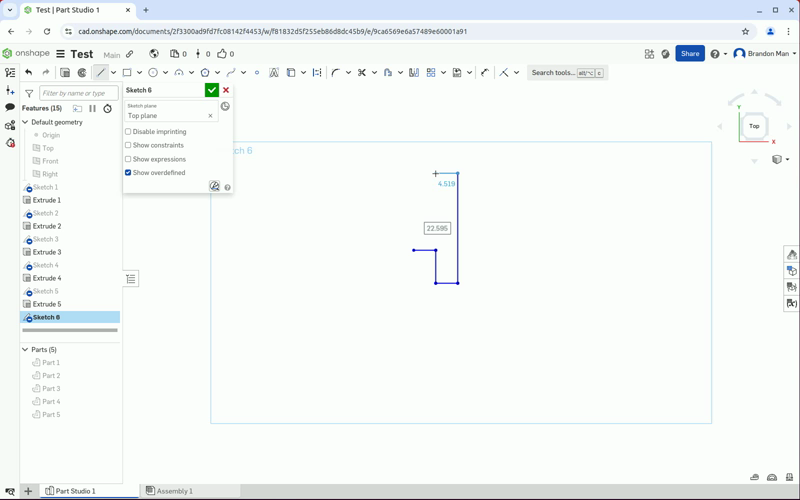
key_down(shift)
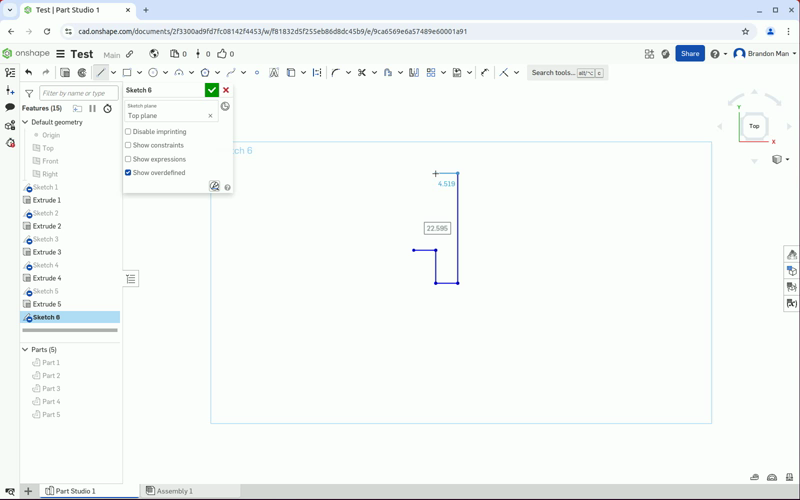
mouse_move(465, 173)
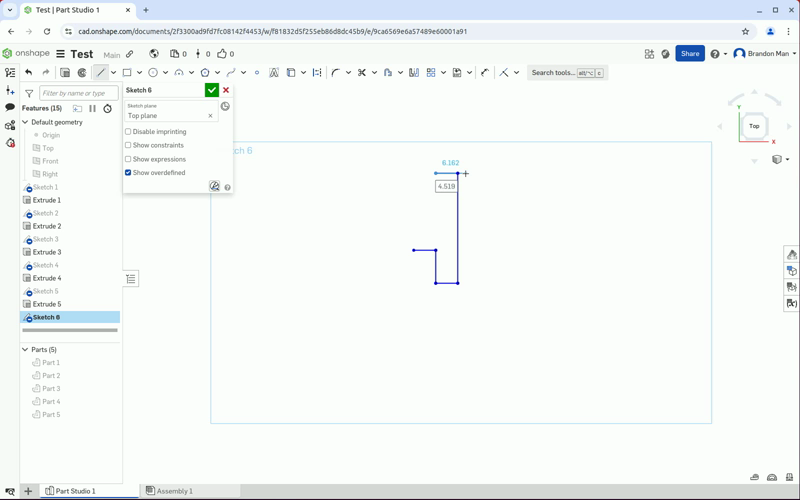
mouse_move(435, 216)
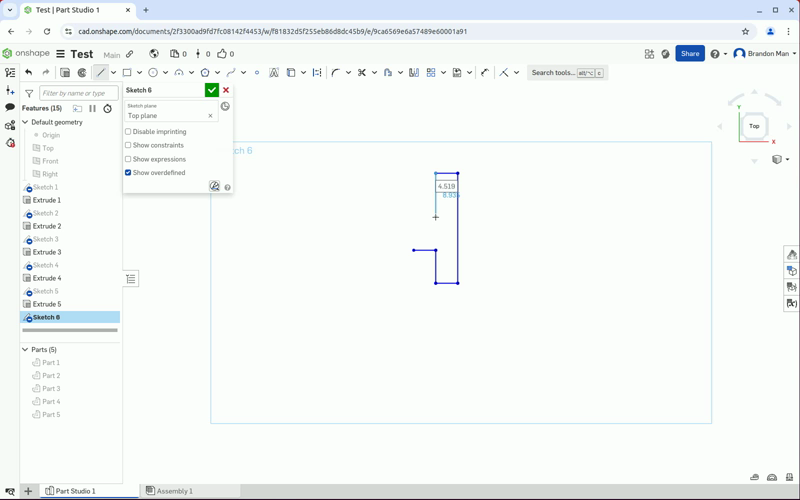
click(435, 216)
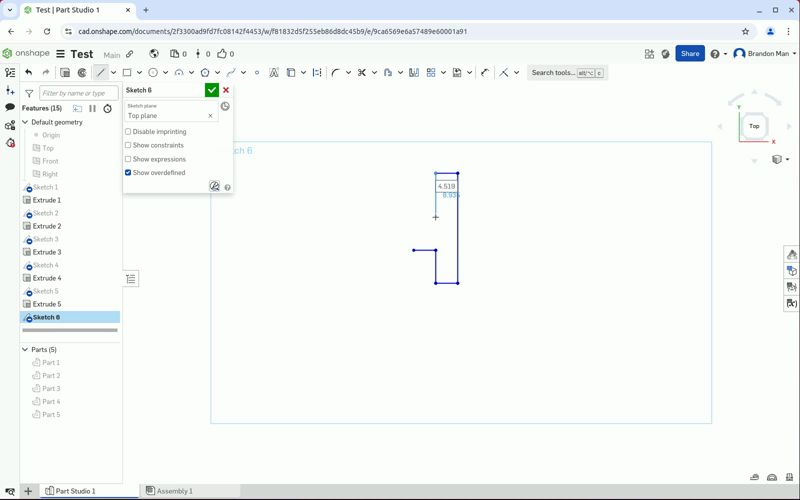
key_up(shift)
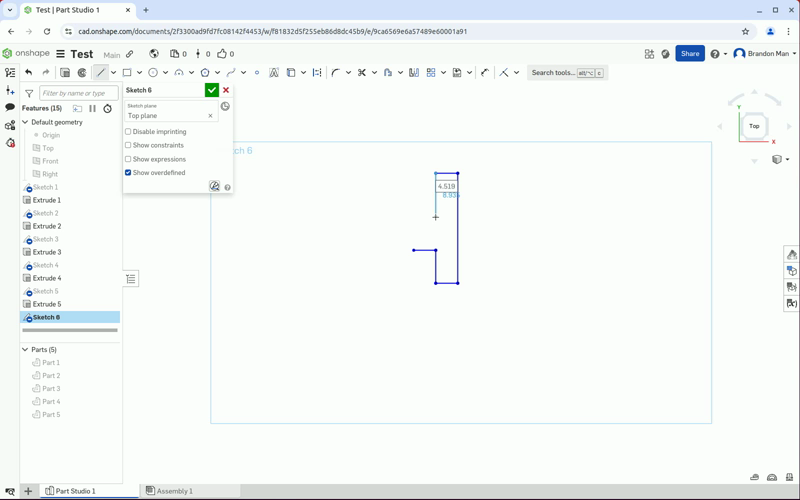
key_down(shift)
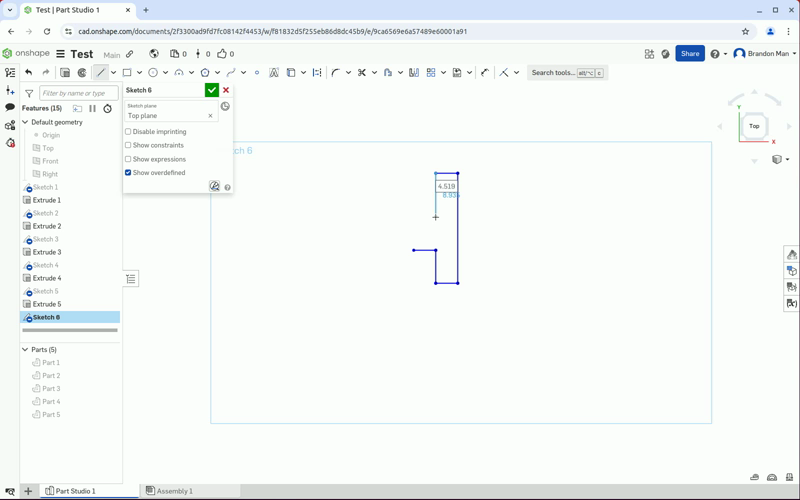
mouse_move(465, 216)
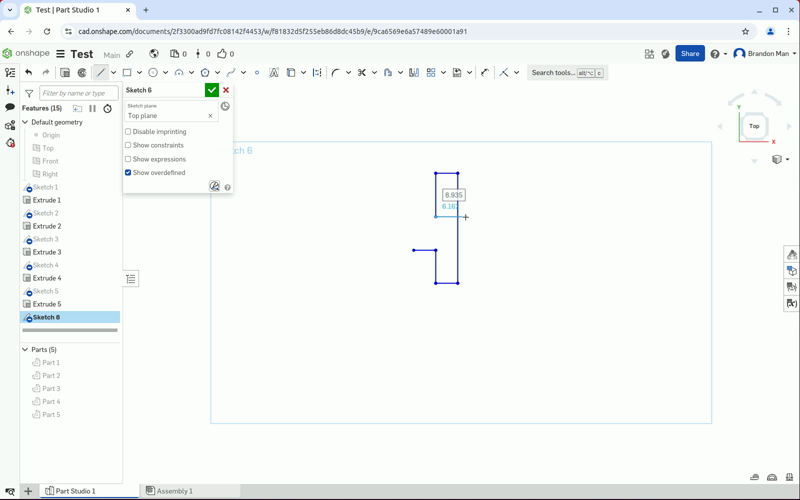
mouse_move(413, 216)
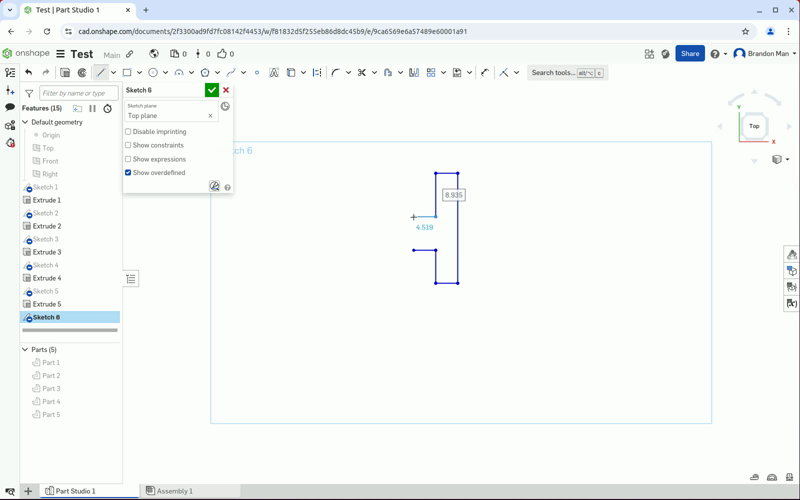
click(413, 216)
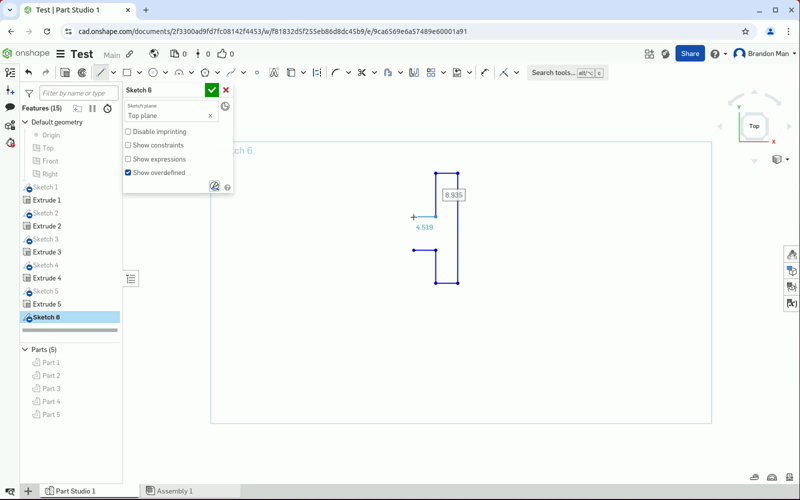
key_up(shift)
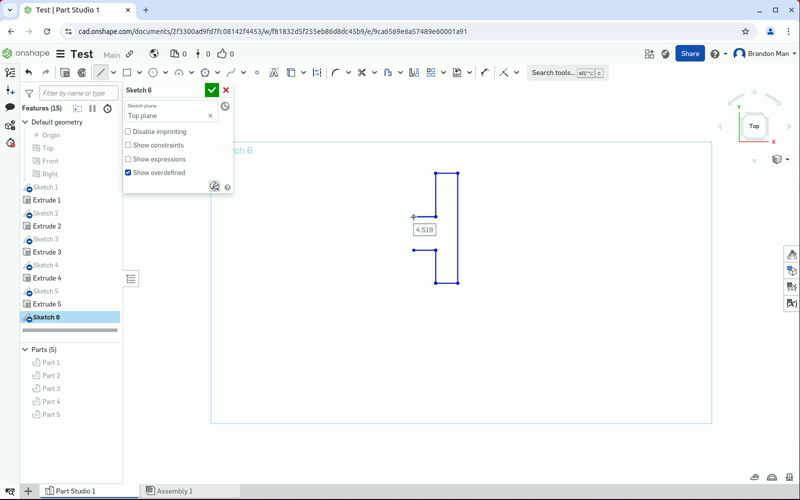
mouse_move(444, 216)
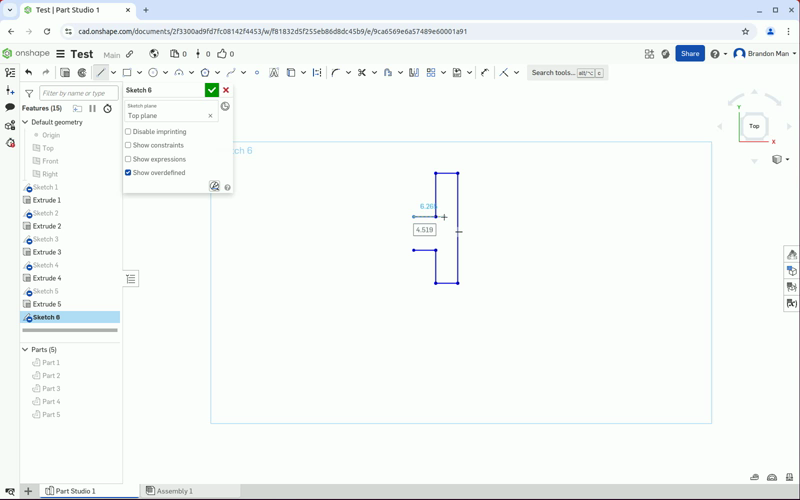
key_down(shift)
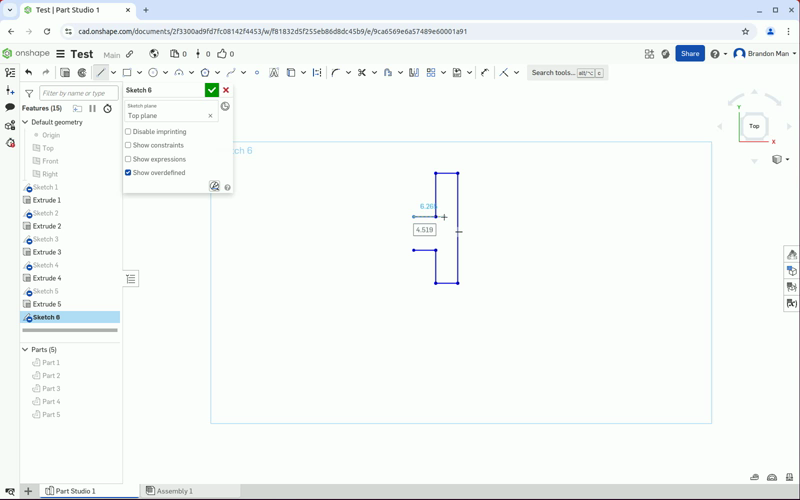
mouse_move(413, 250)
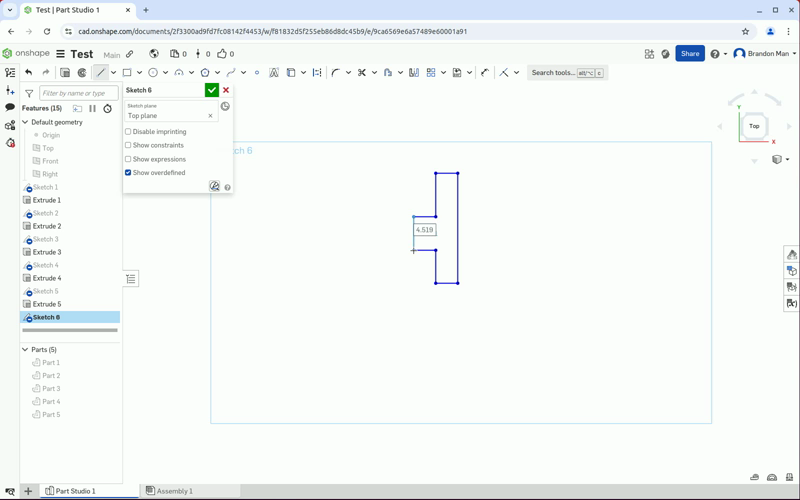
key_up(shift)
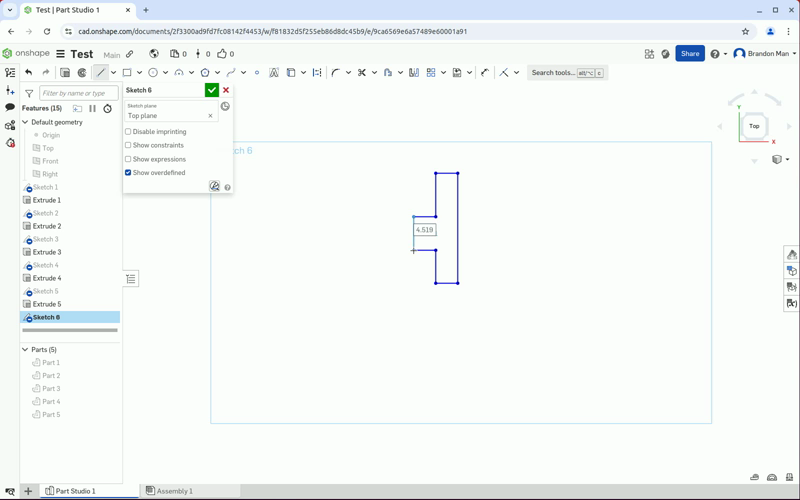
click(413, 250)
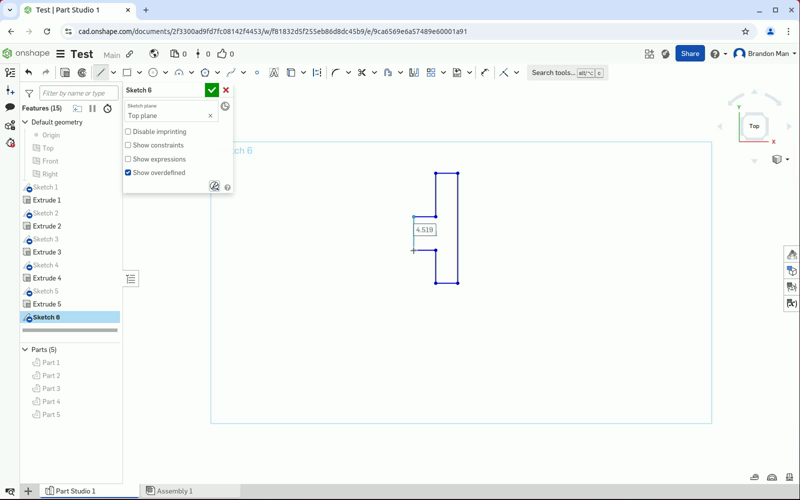
key(esc)
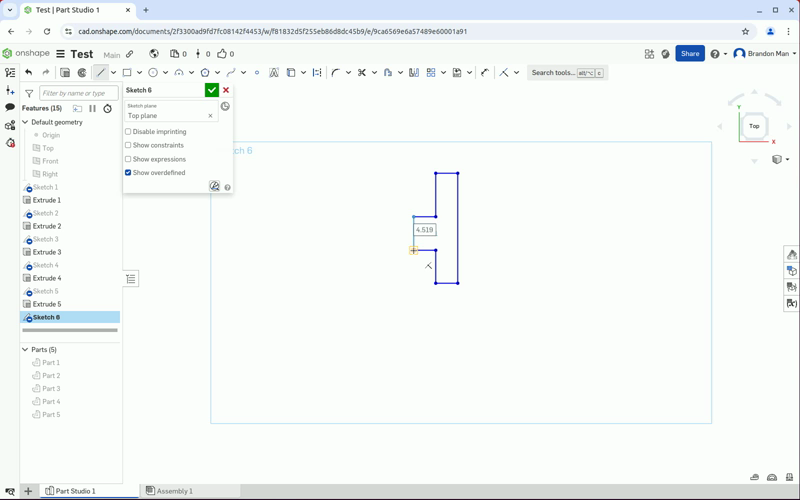
mouse_move(455, 202)
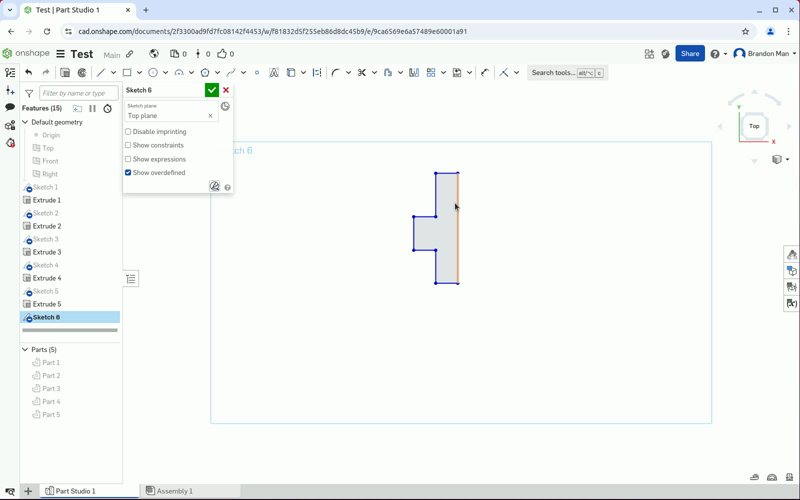
click(455, 202)
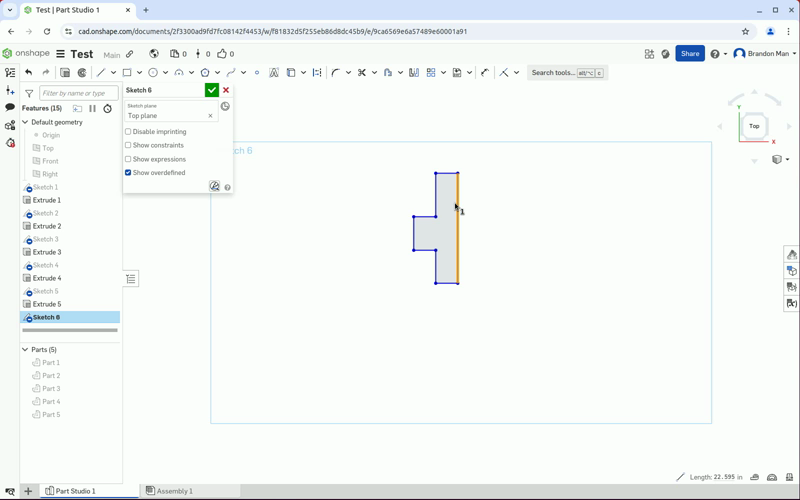
mouse_move(73, 352)
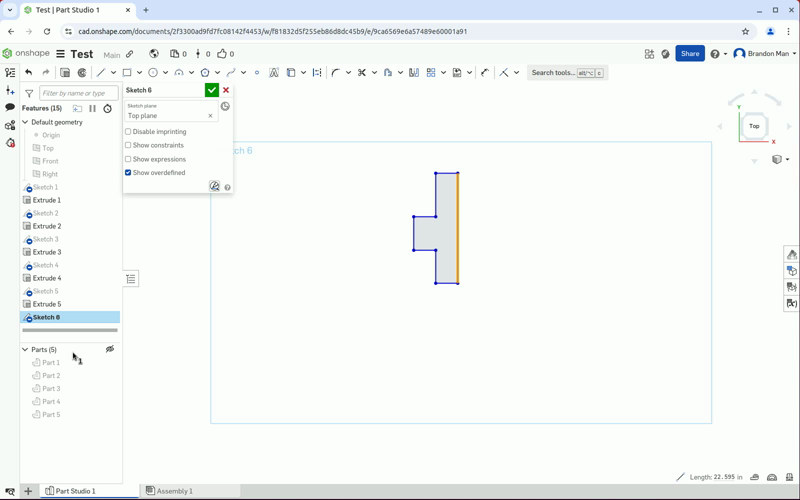
key(shift+y)
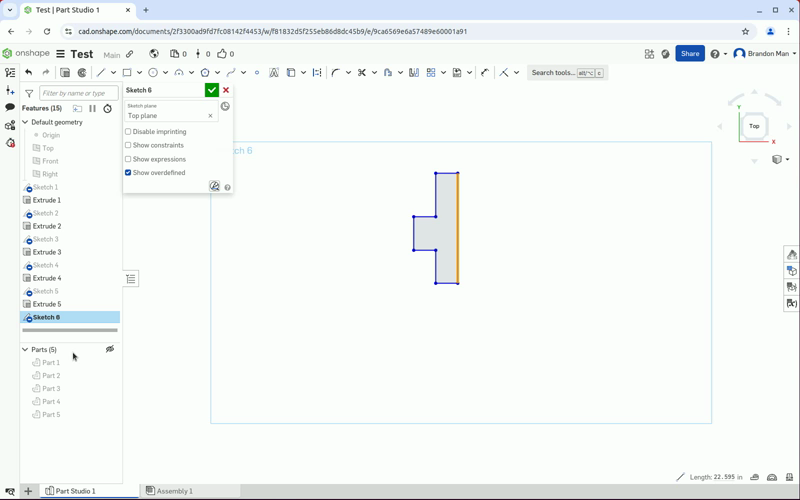
key(shift+e)
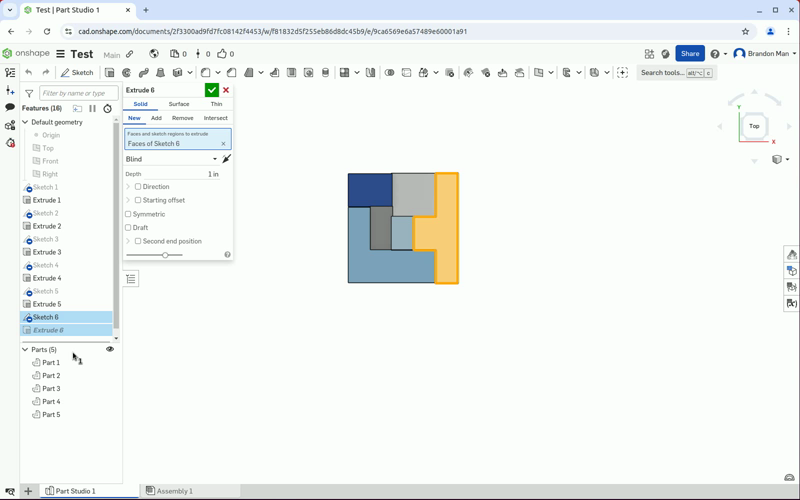
mouse_move(143, 106)
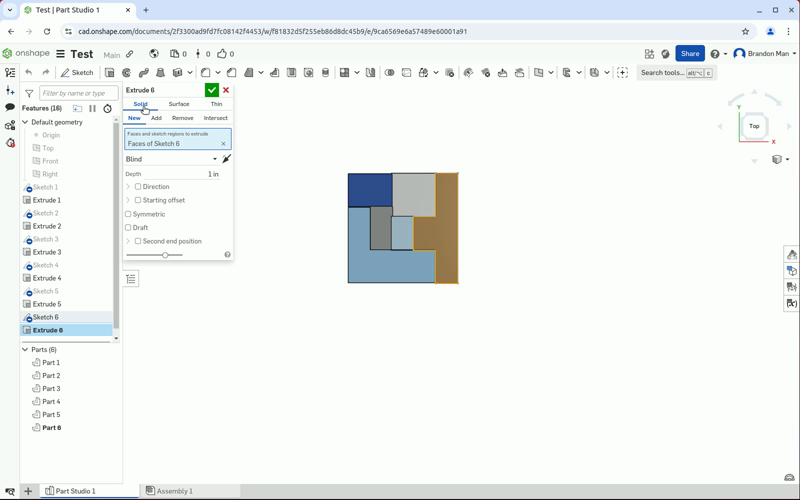
click(143, 106)
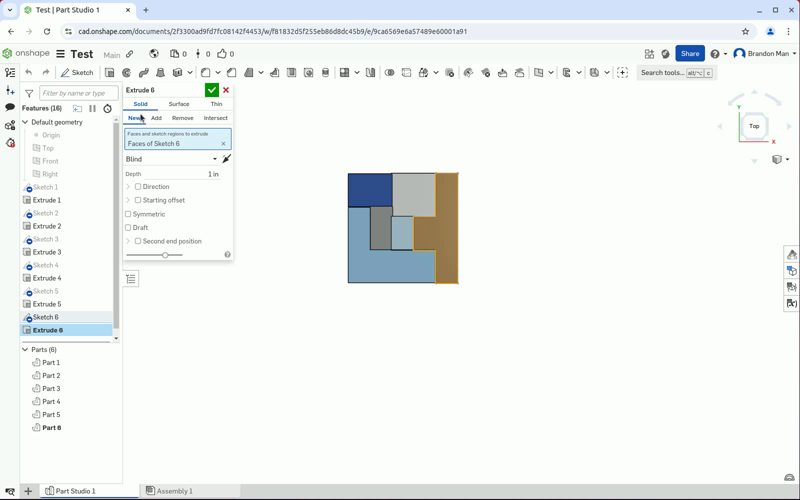
mouse_move(137, 120)
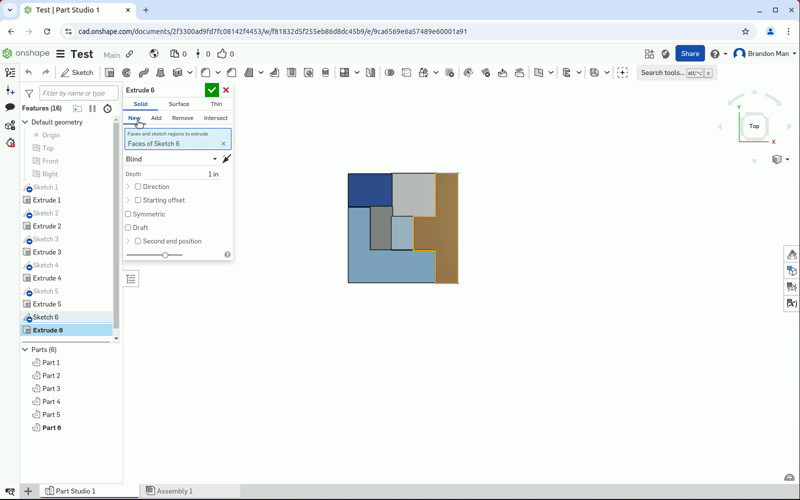
click(137, 120)
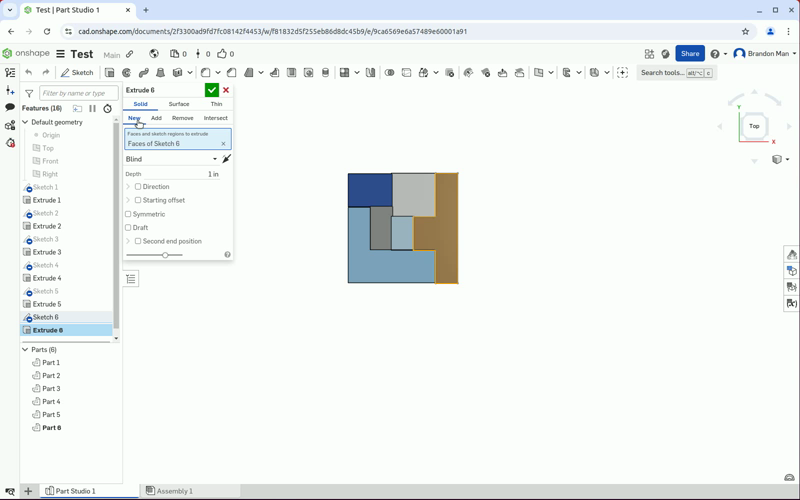
key(tab, 4)
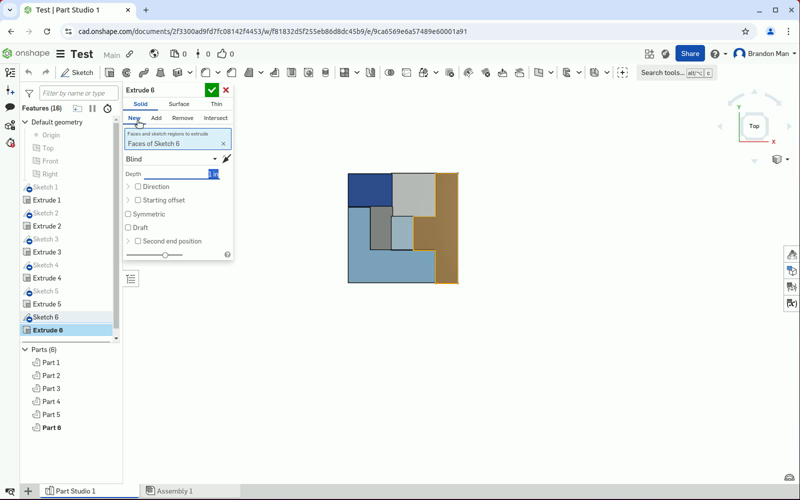
text(16.609)
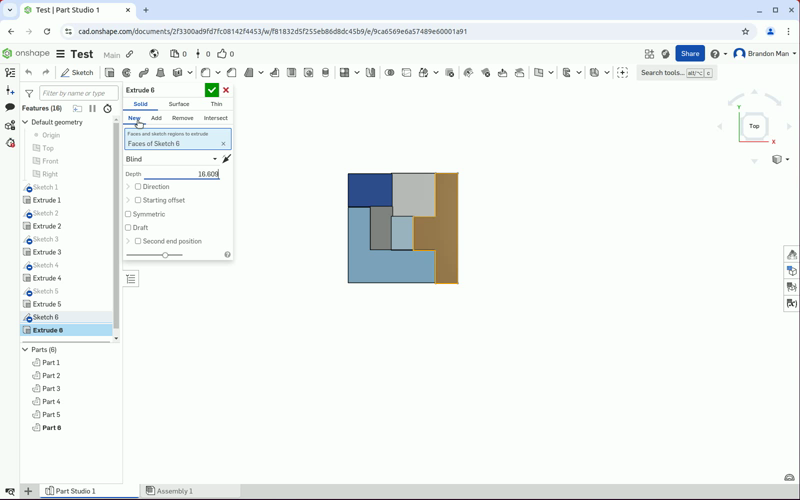
key(enter)
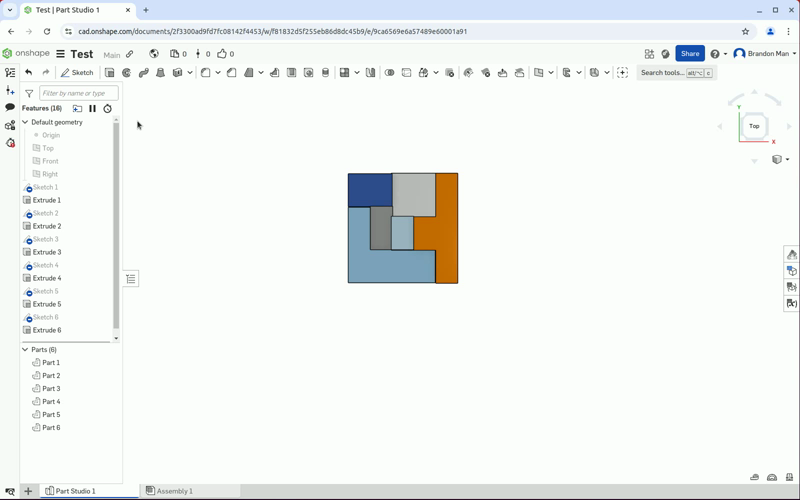
key(shift+h)
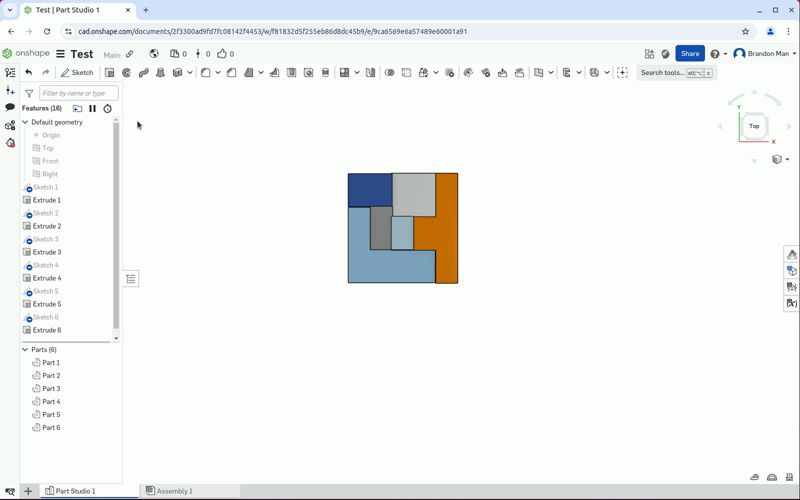
key(shift+h)
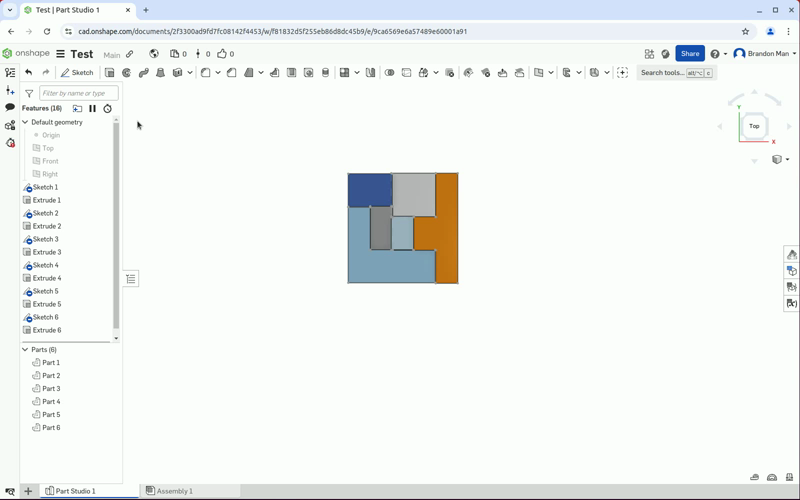
key(shift+7)
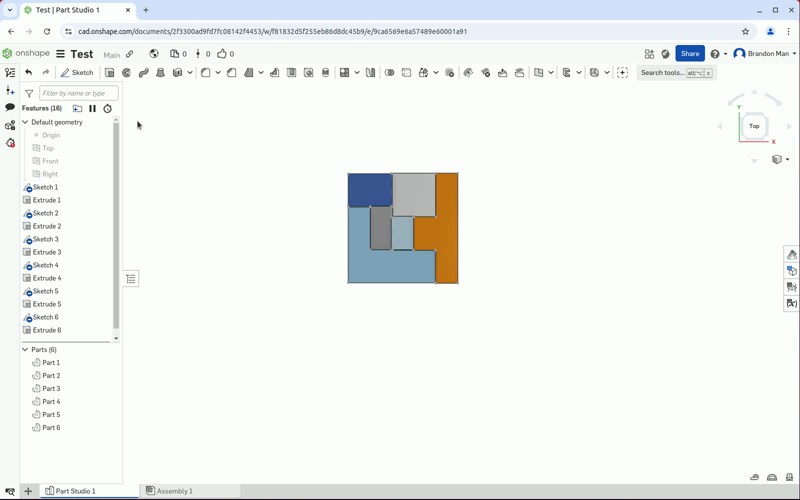
key(up, 3)
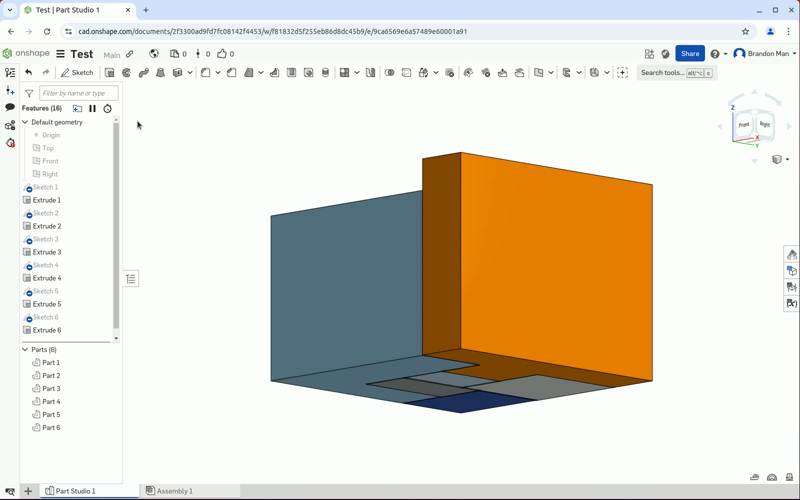
key(left, 3)
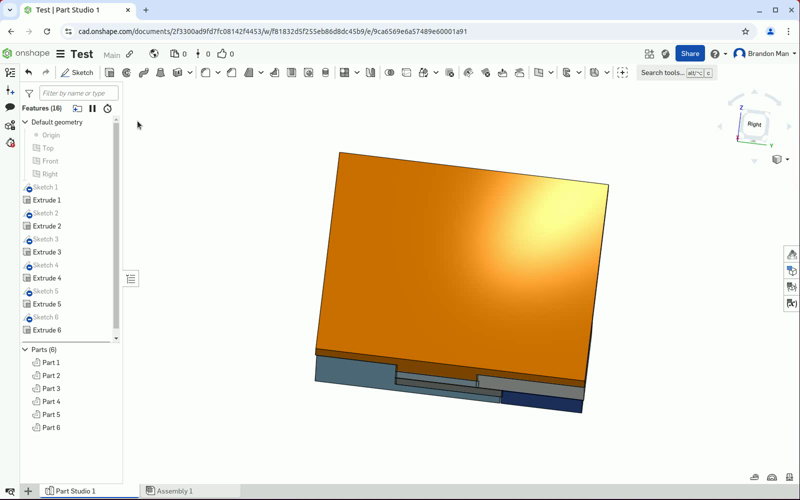
key(right, 3)
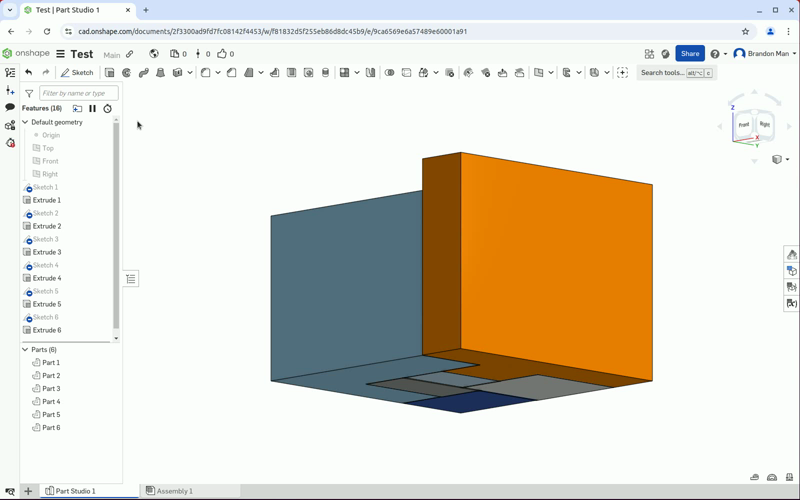
key(down, 3)
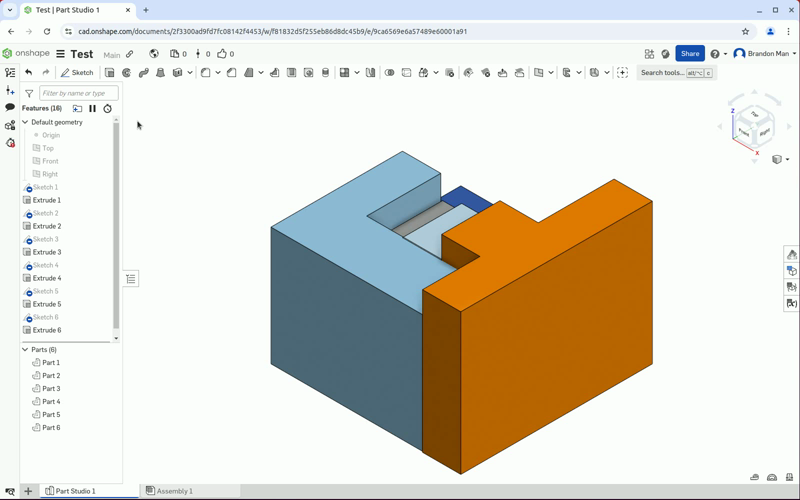
mouse_move(69, 189)
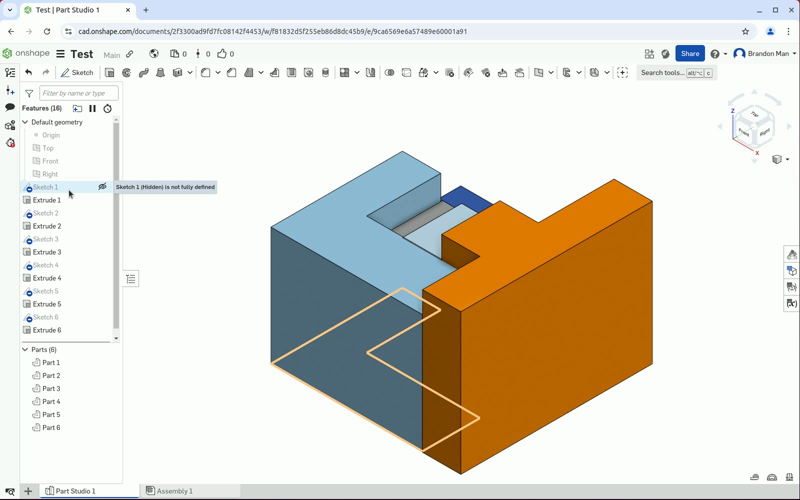
click(69, 189)